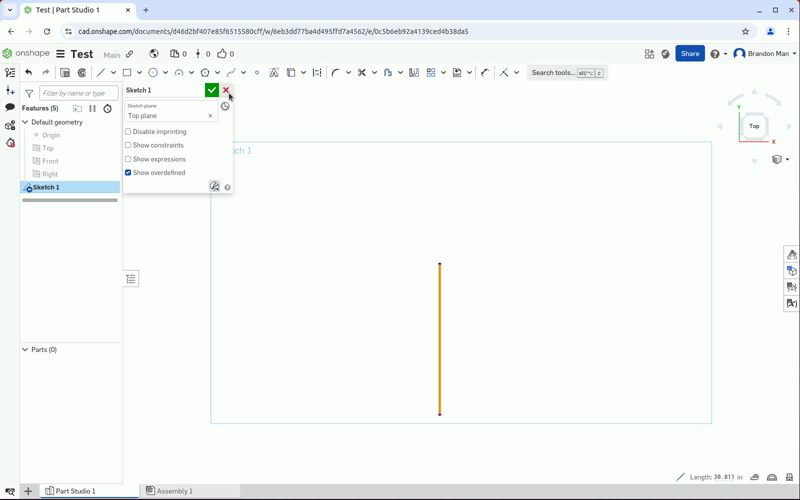
key(shift+h)
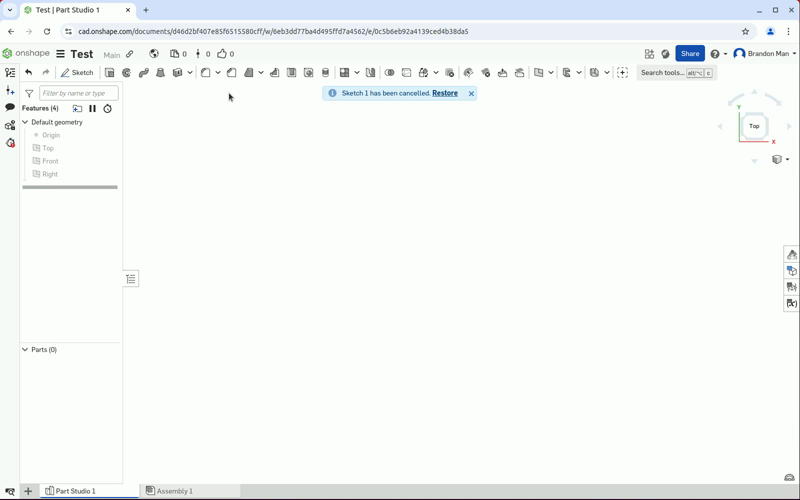
mouse_move(73, 352)
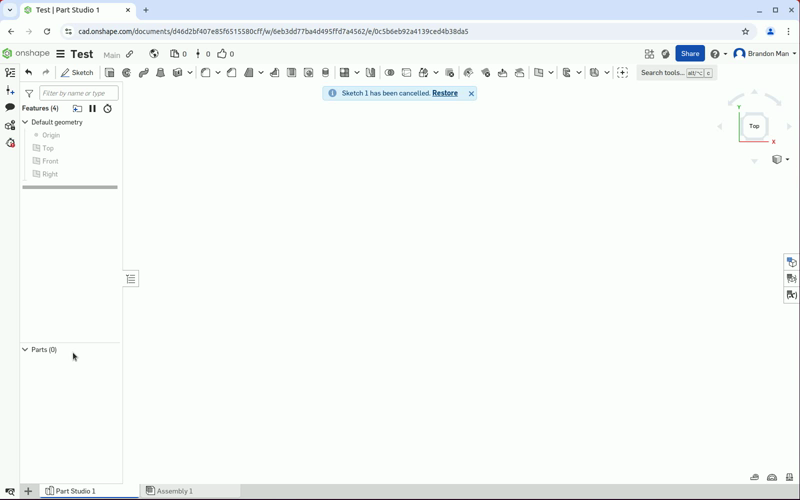
key(y)
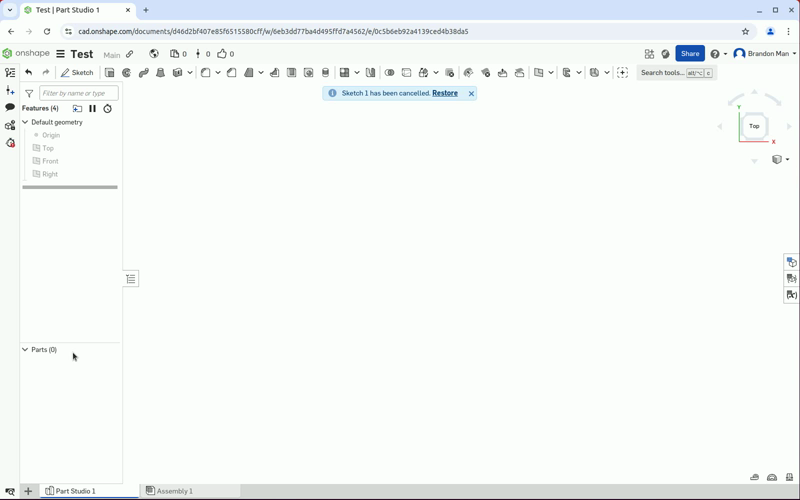
key(shift+p)
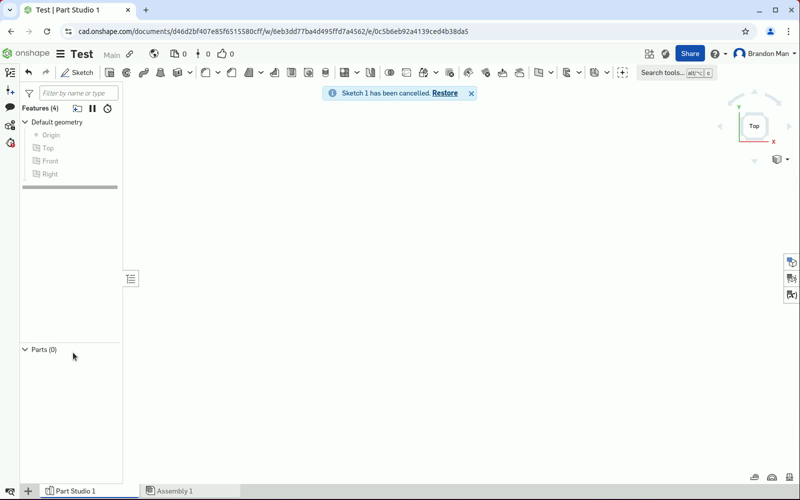
key(space)
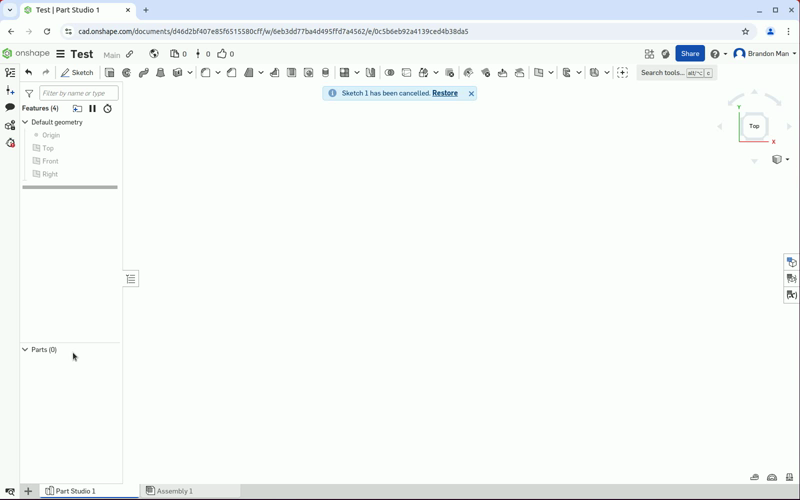
key_down(shift)
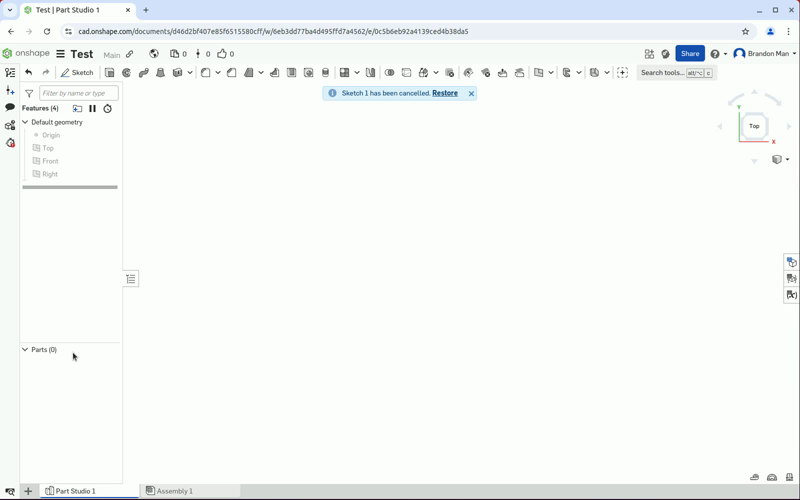
key(up)
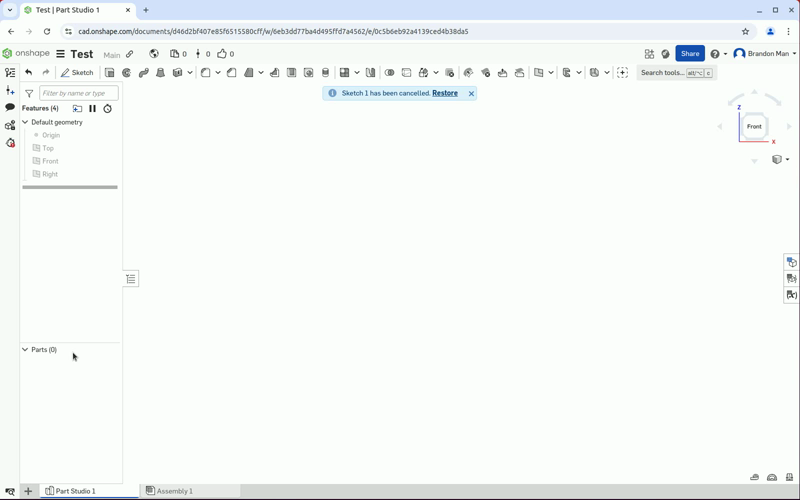
key_up(shift)
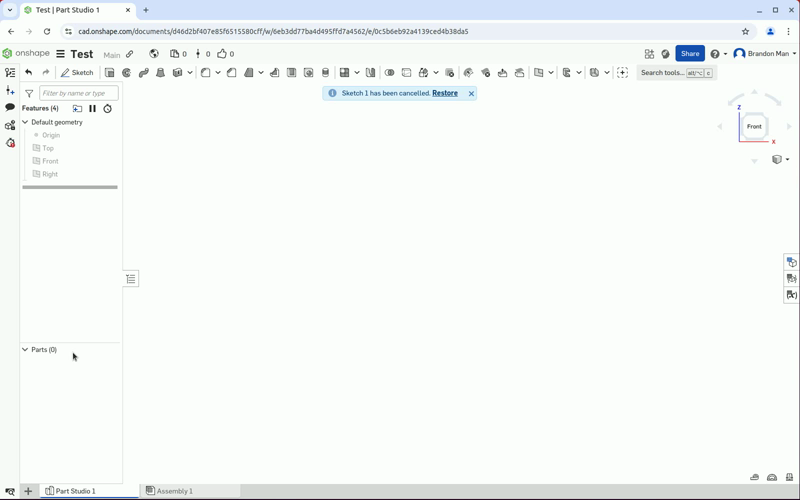
mouse_move(73, 352)
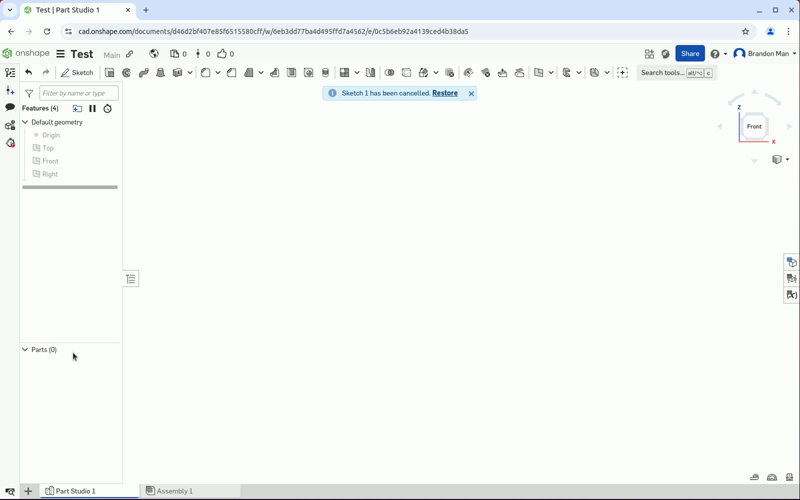
key(shift+y)
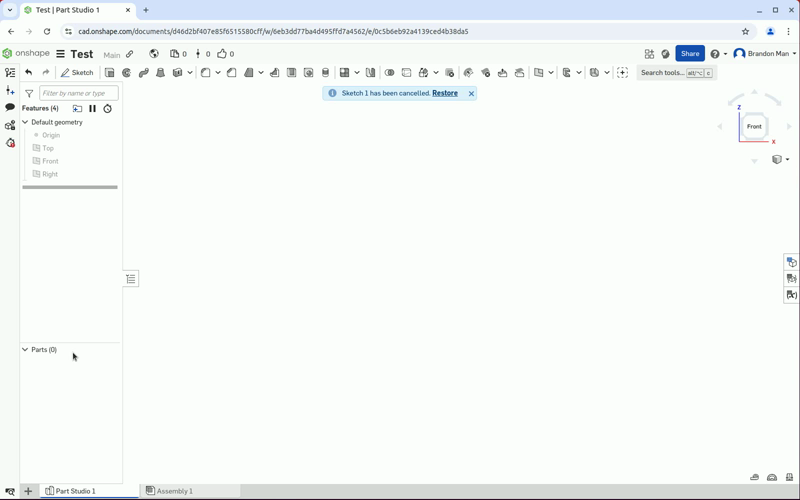
key(shift+s)
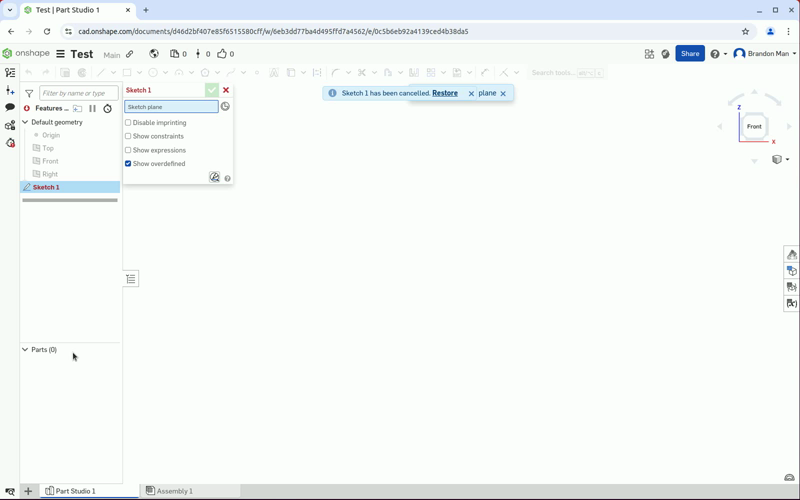
mouse_move(73, 163)
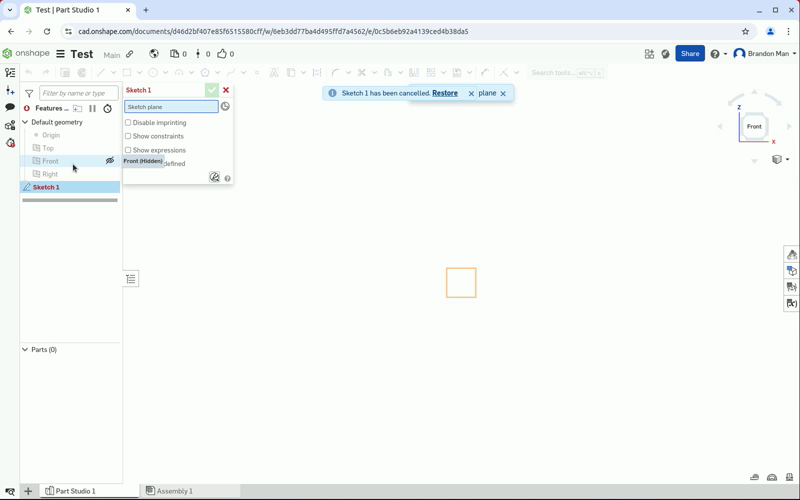
click(73, 163)
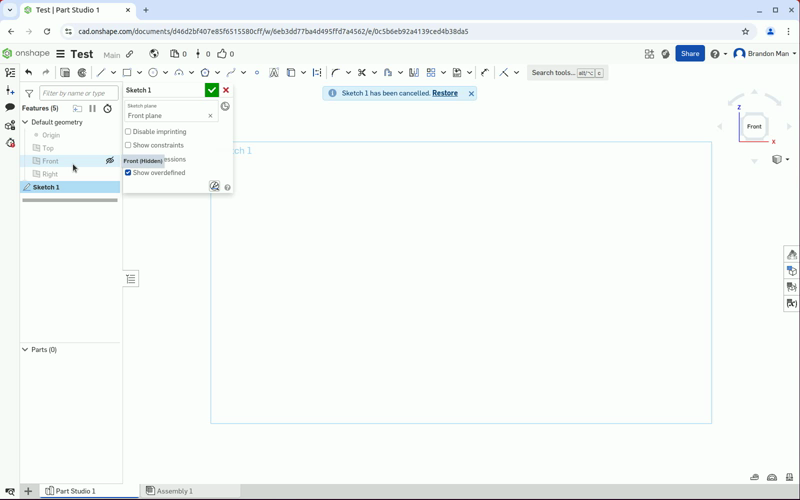
mouse_move(73, 352)
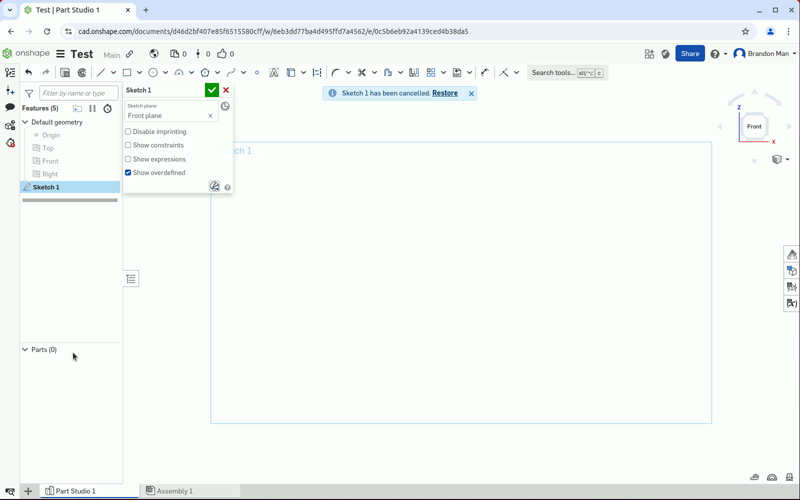
key(y)
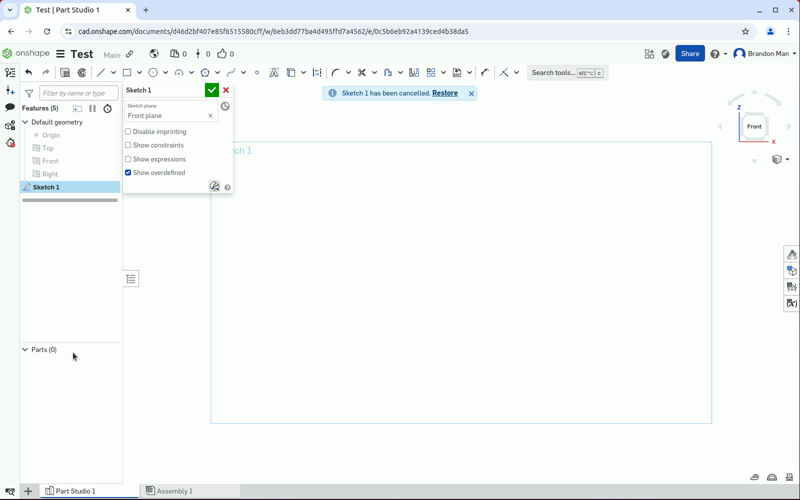
key(a)
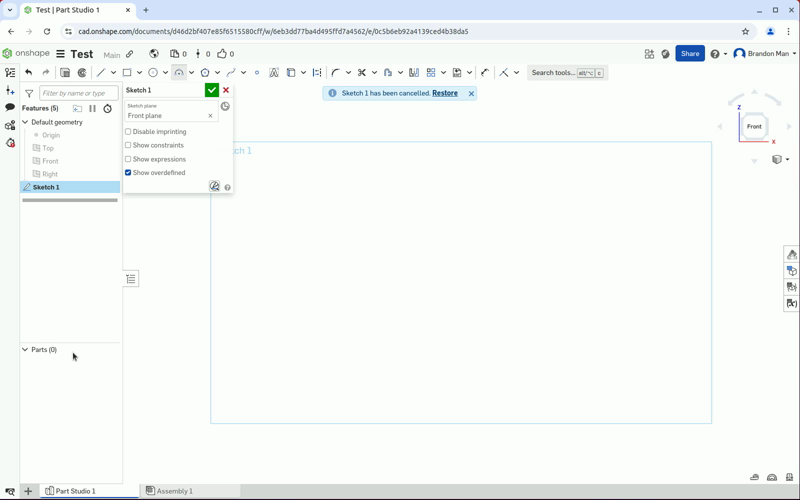
key_down(shift)
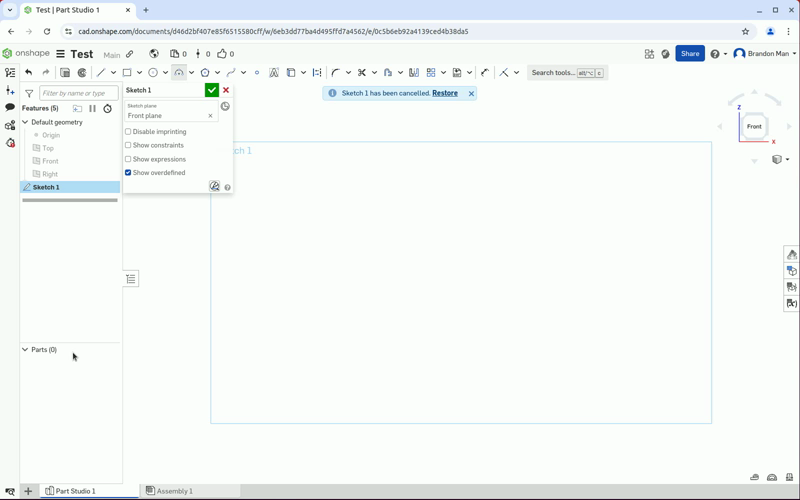
mouse_move(468, 239)
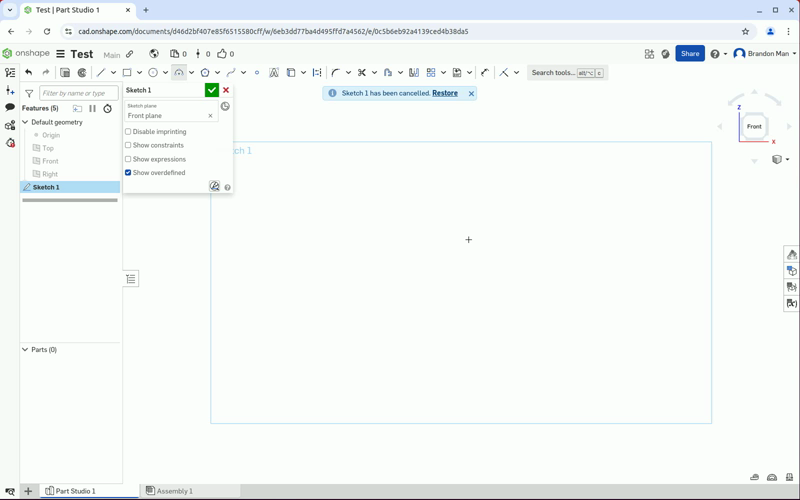
click(468, 239)
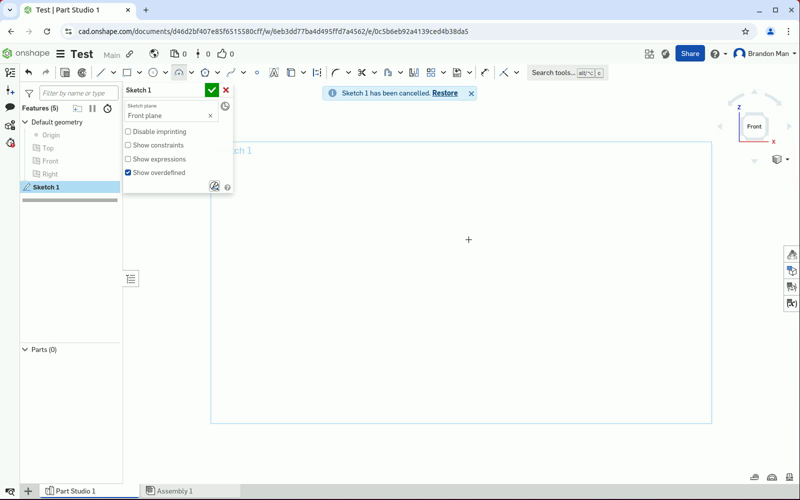
key_up(shift)
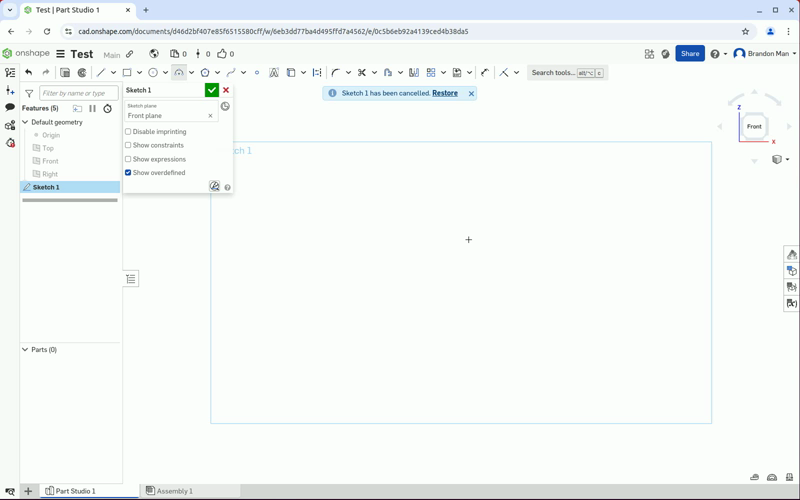
key_down(shift)
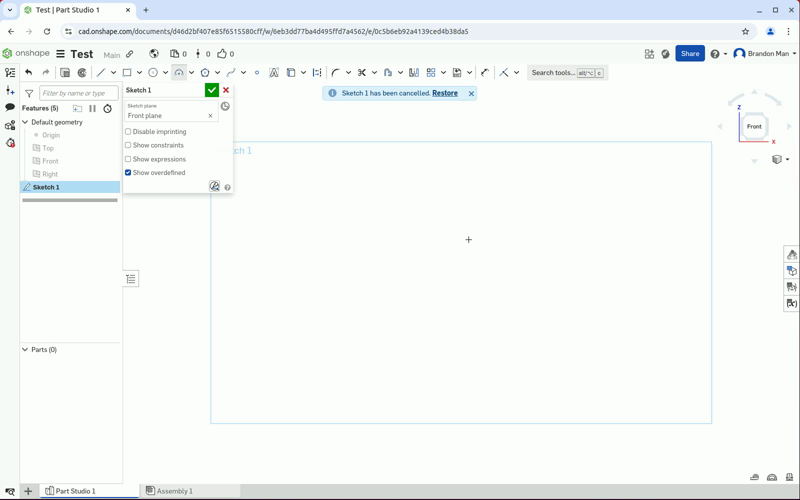
mouse_move(472, 325)
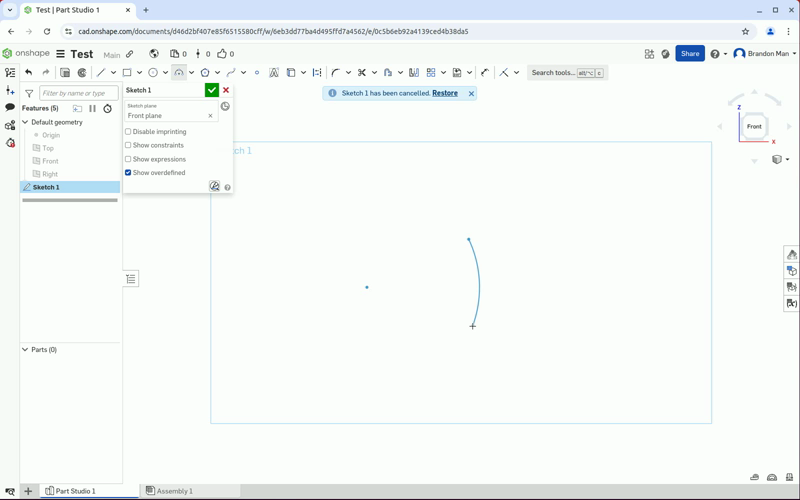
click(472, 325)
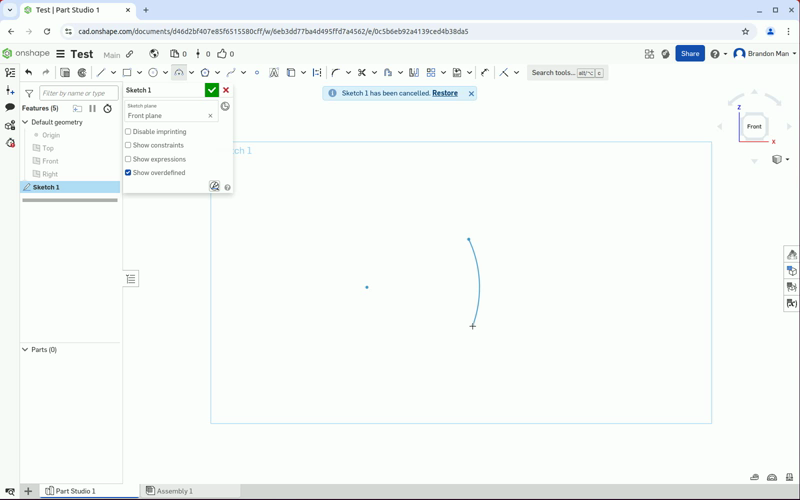
mouse_move(505, 281)
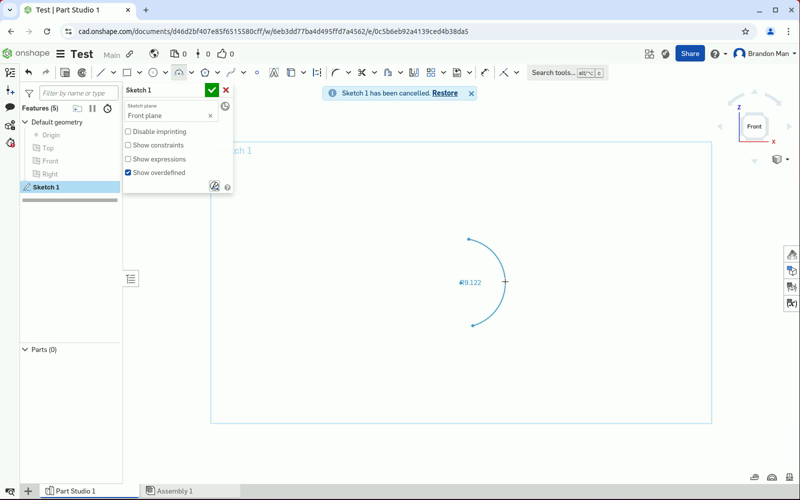
click(505, 281)
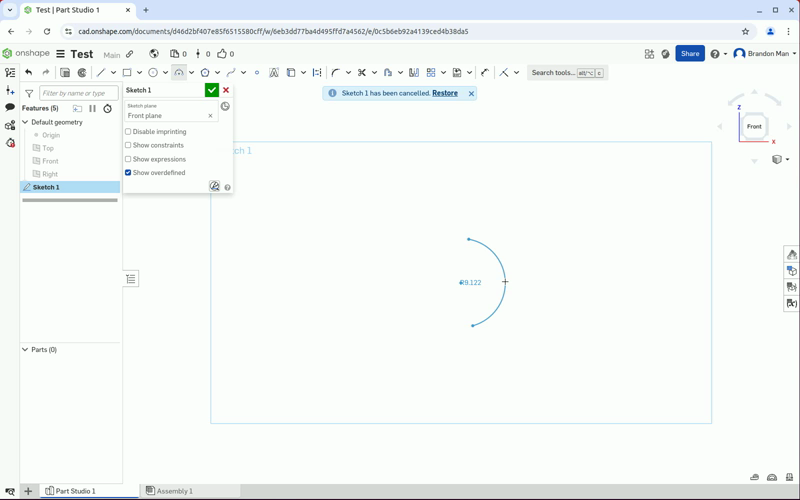
key_up(shift)
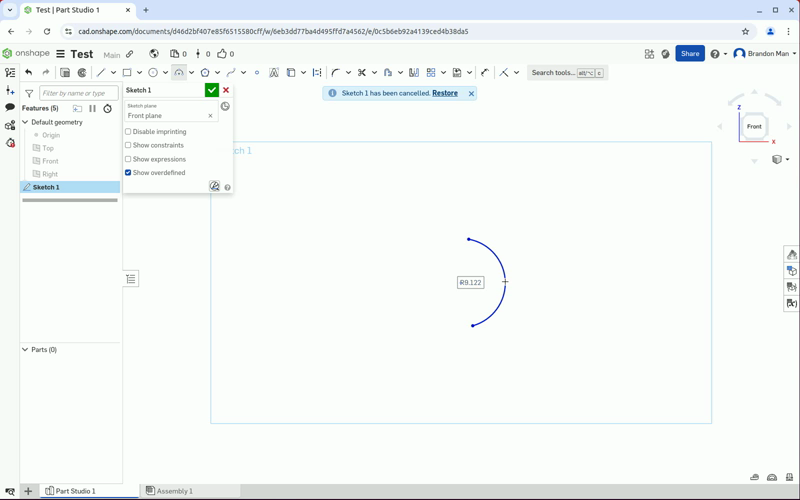
key(esc)
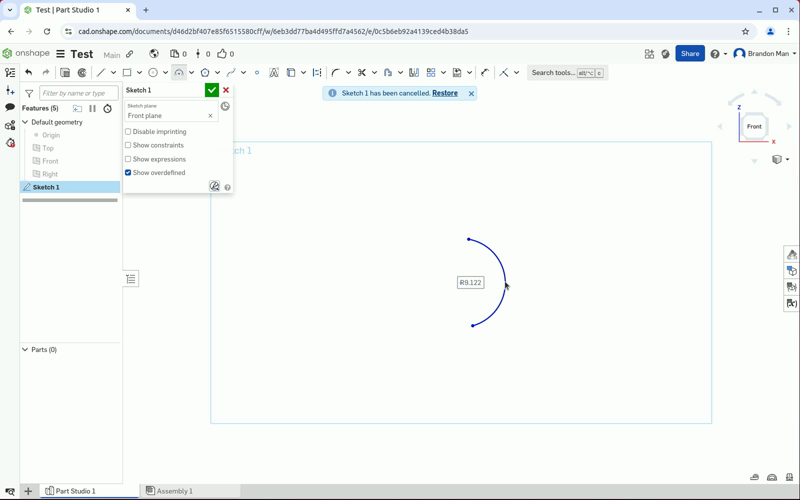
key(l)
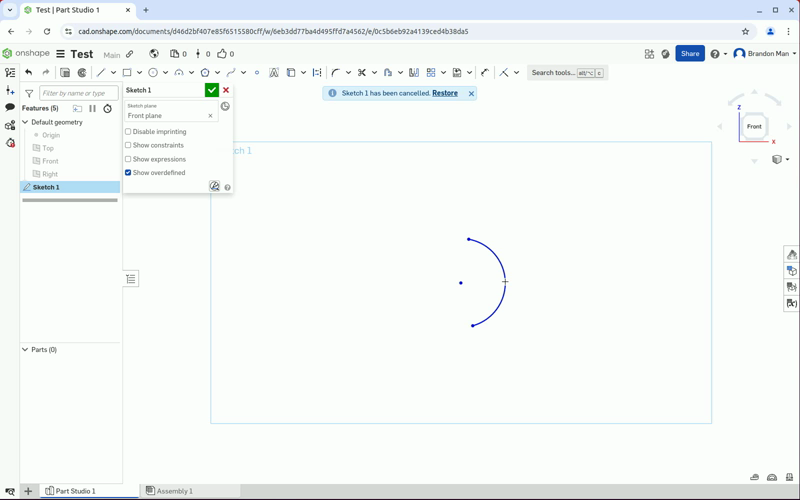
mouse_move(472, 325)
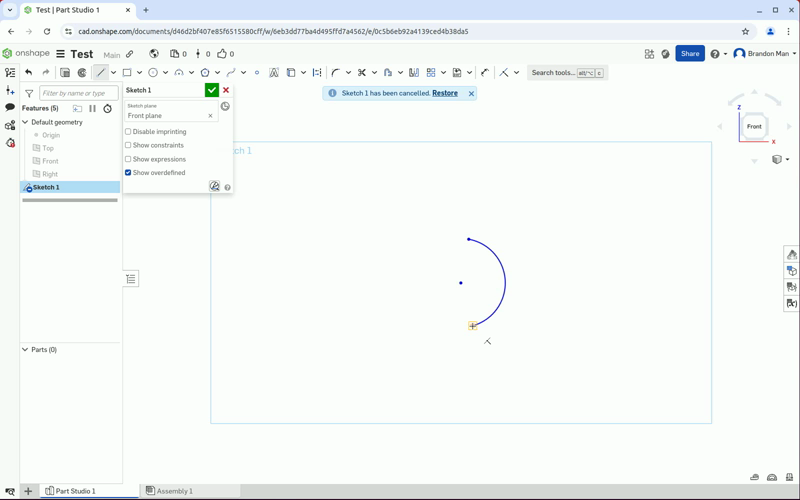
click(472, 325)
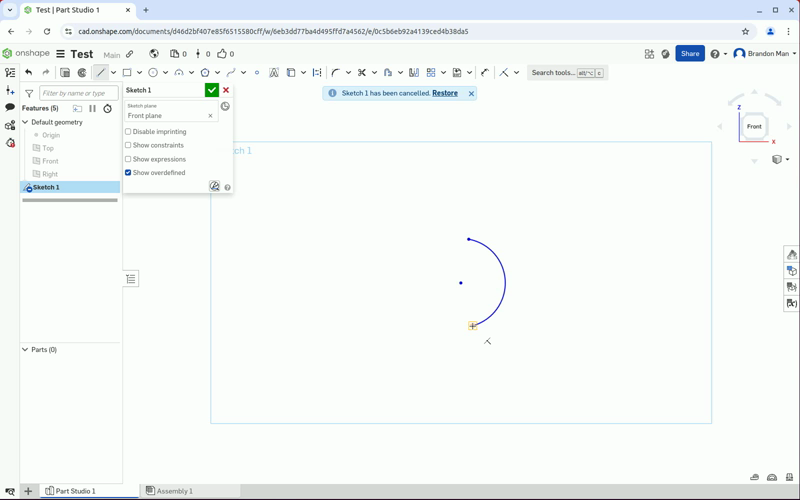
key_down(shift)
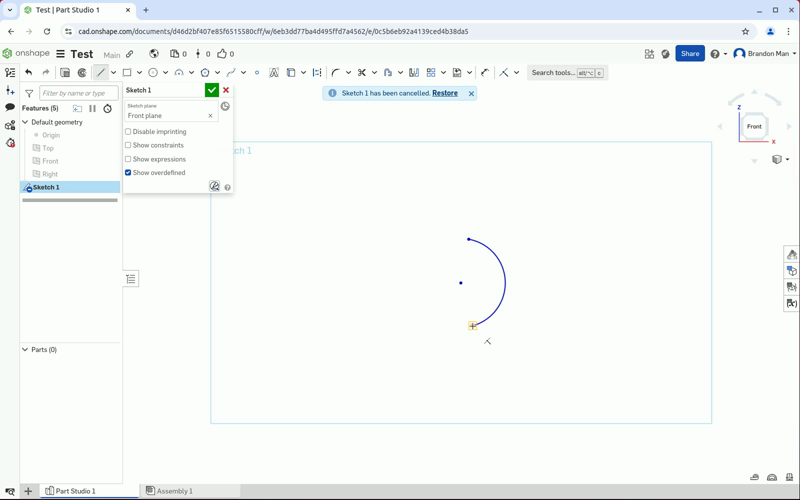
mouse_move(549, 311)
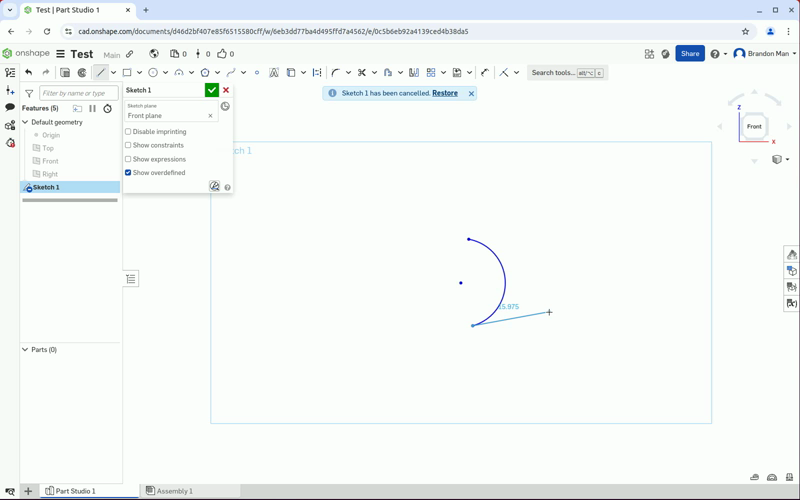
click(549, 311)
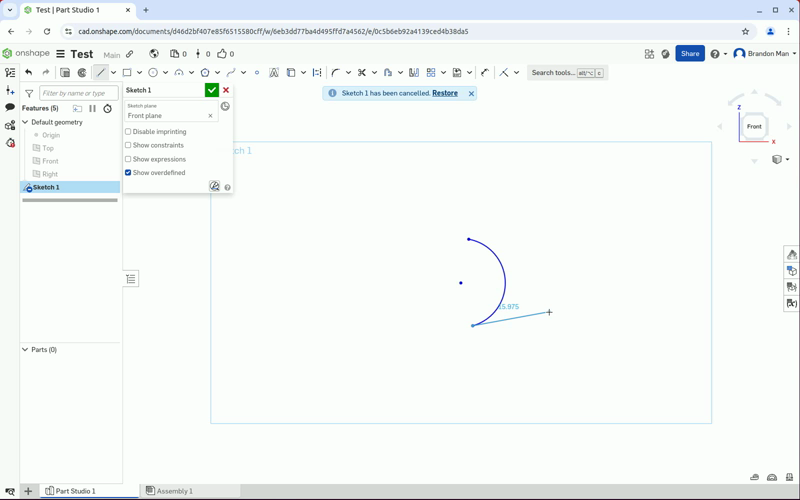
key_up(shift)
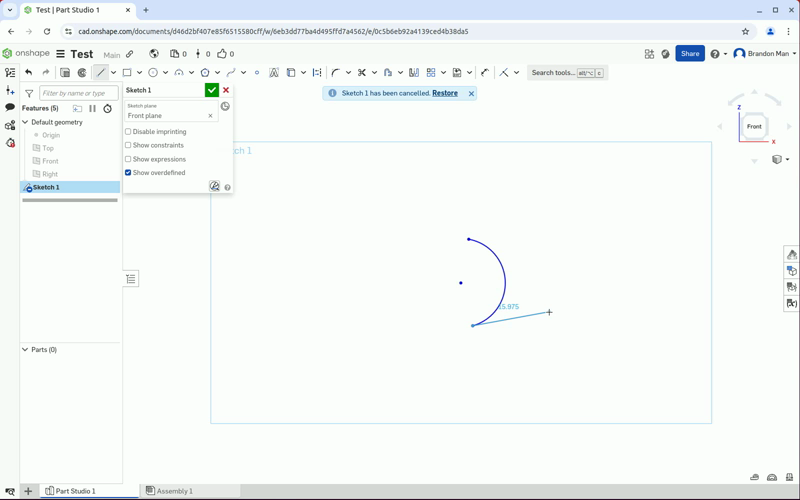
key(esc)
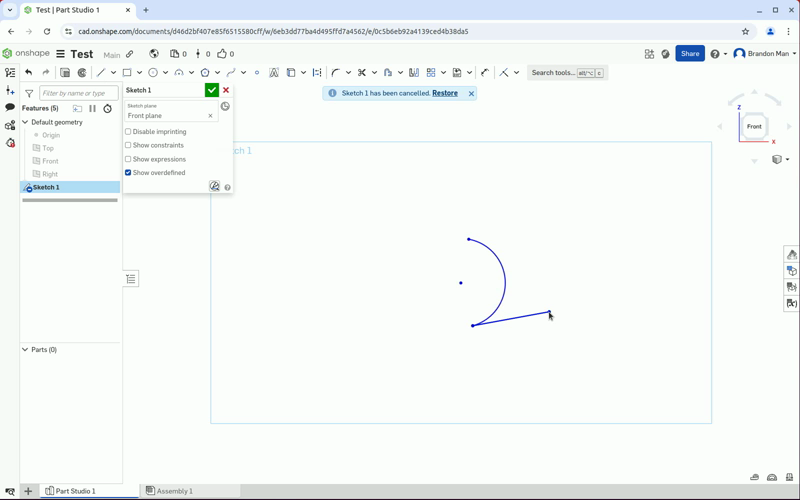
key(a)
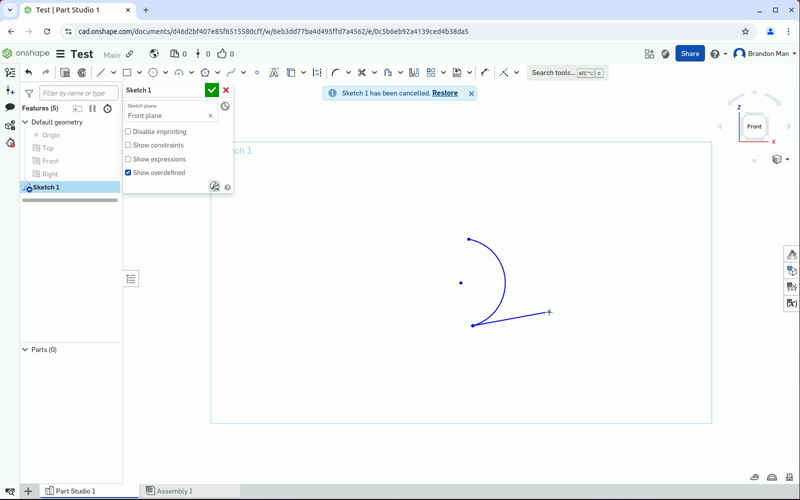
mouse_move(549, 311)
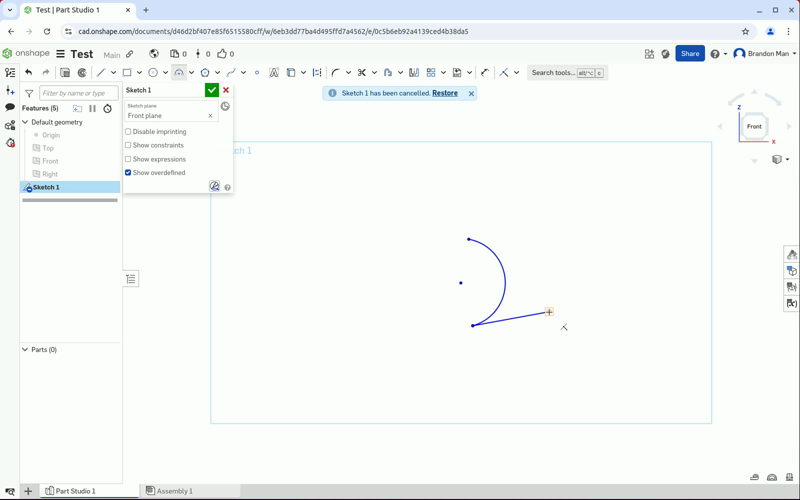
click(549, 311)
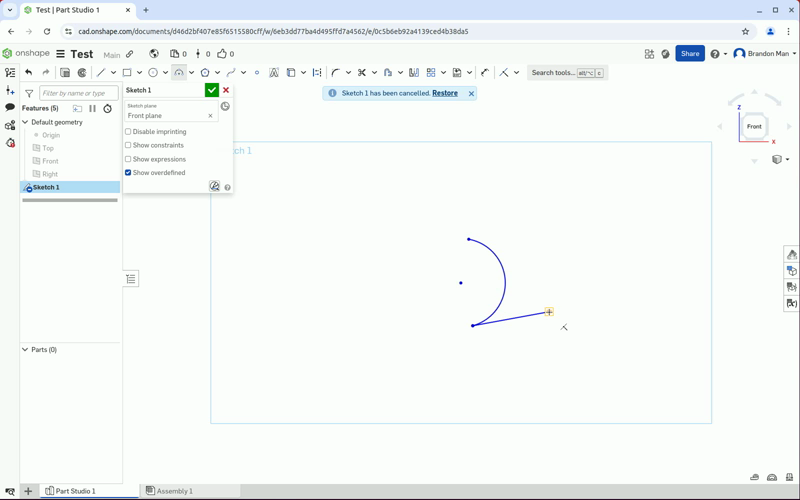
key_down(shift)
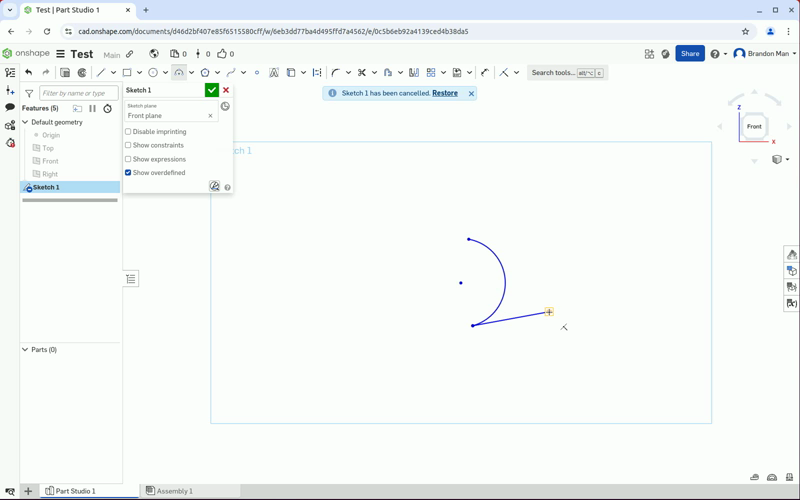
mouse_move(549, 254)
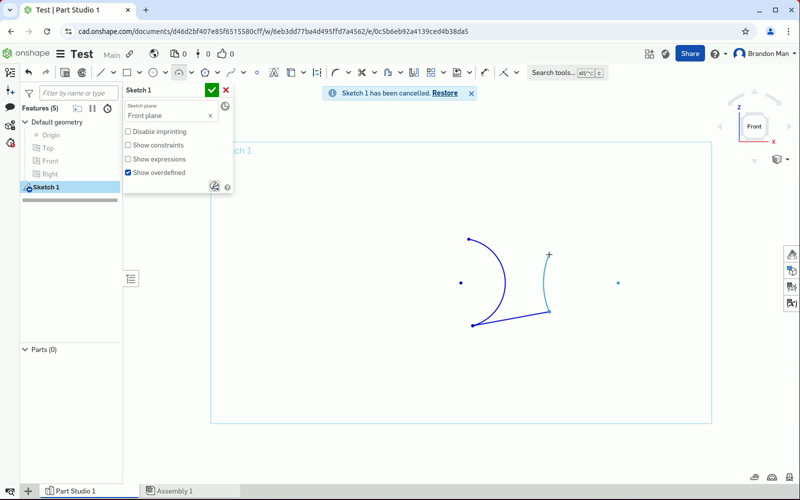
click(549, 254)
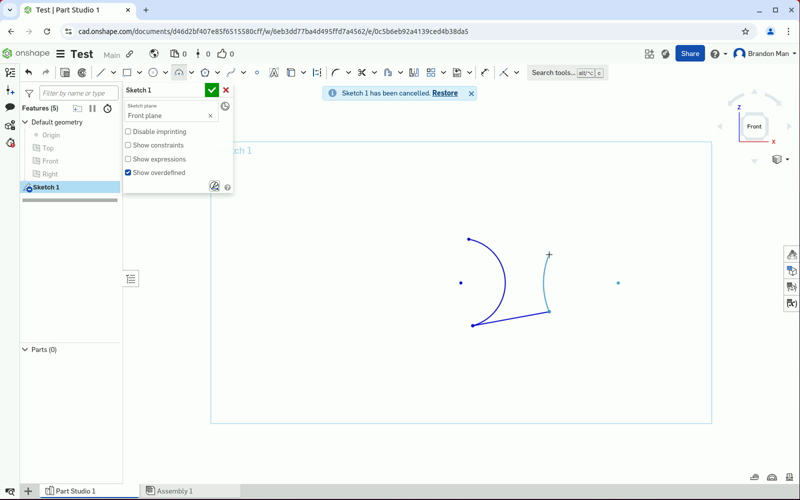
mouse_move(515, 282)
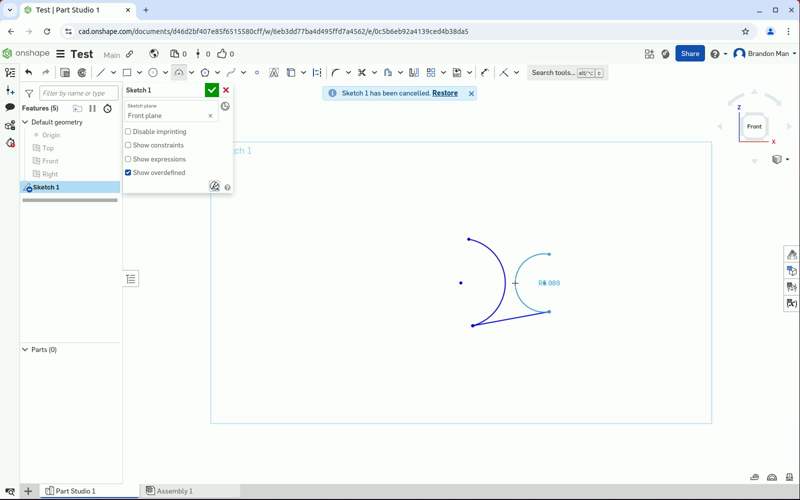
click(515, 282)
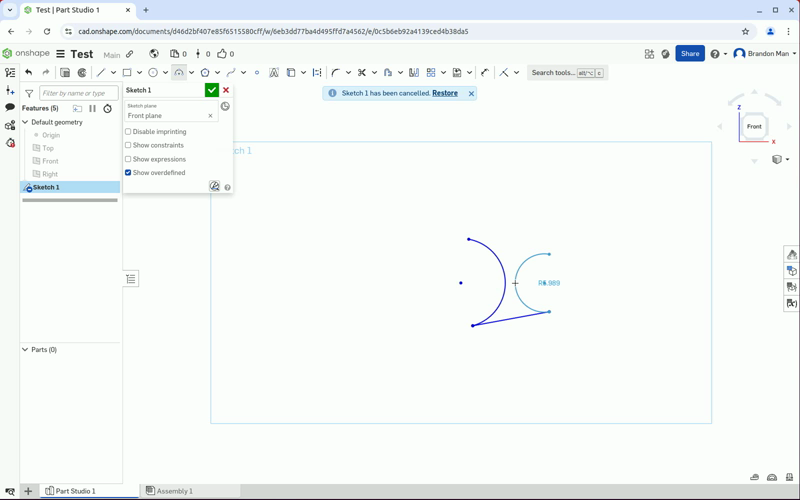
key_up(shift)
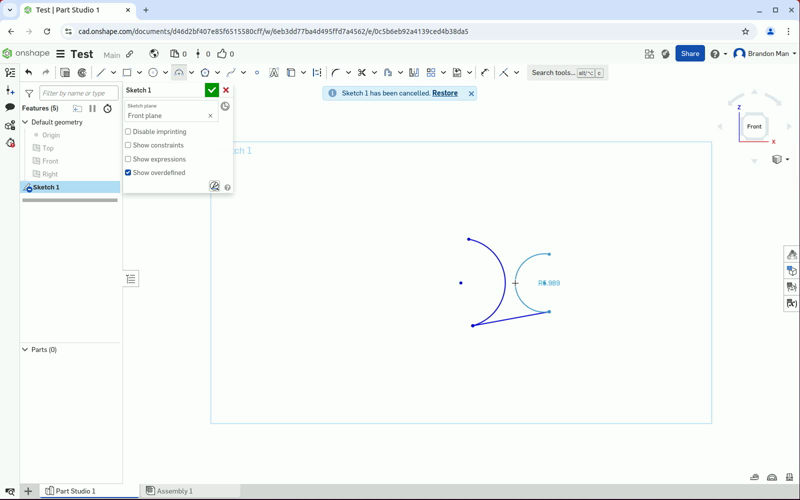
key(esc)
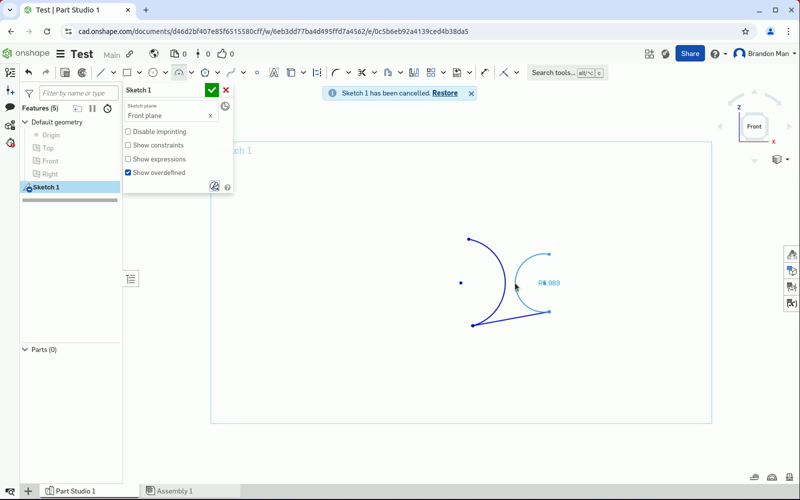
key(l)
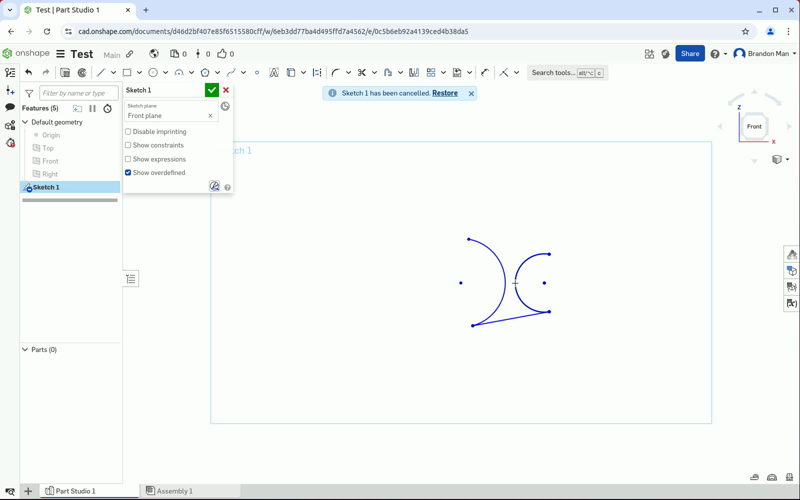
mouse_move(549, 254)
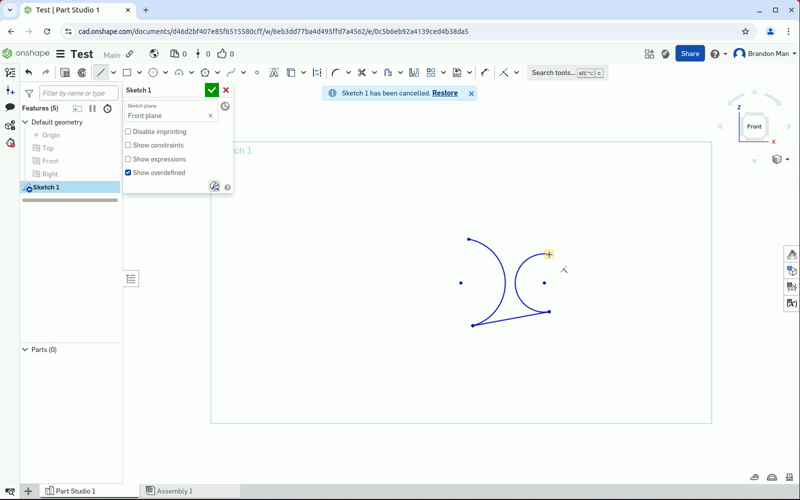
click(549, 254)
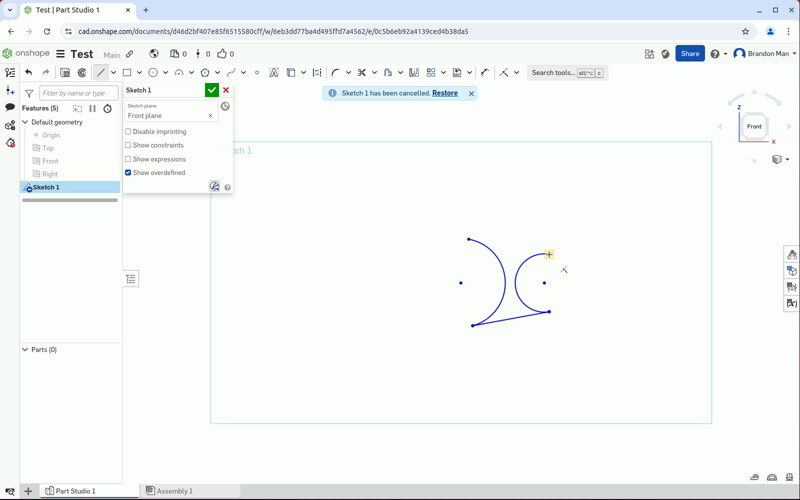
key_down(shift)
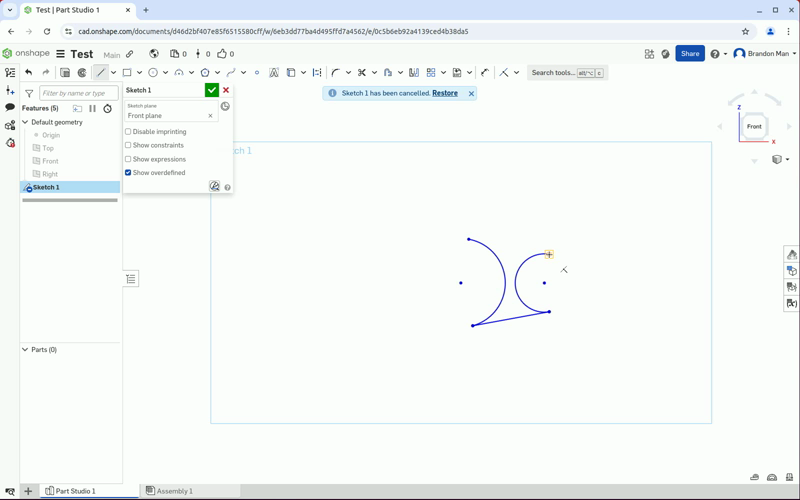
mouse_move(468, 239)
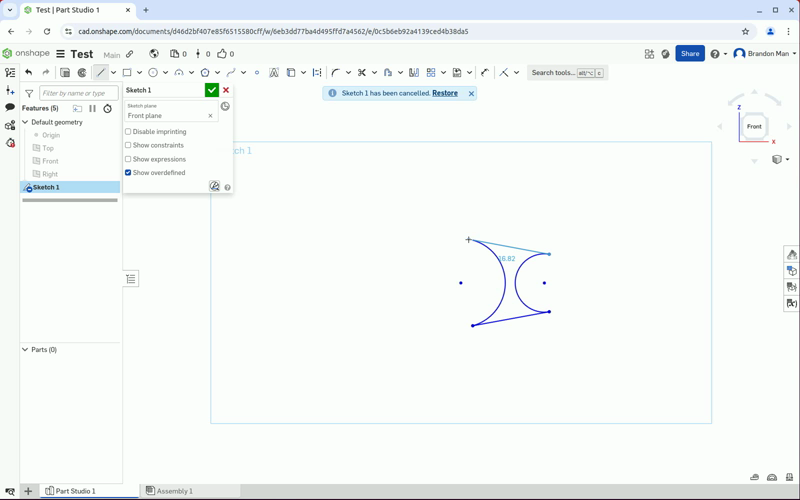
key_up(shift)
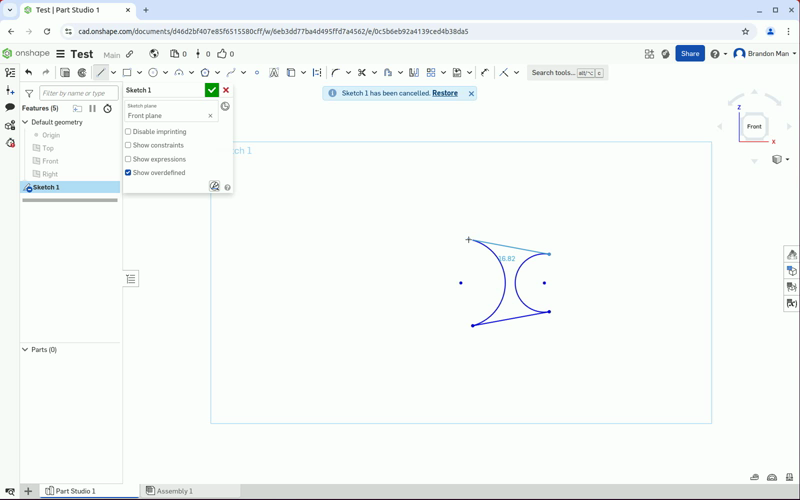
click(468, 239)
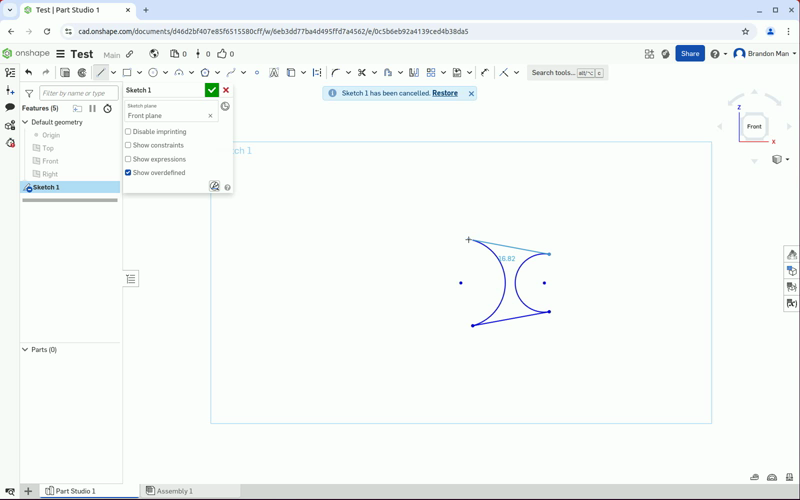
key(esc)
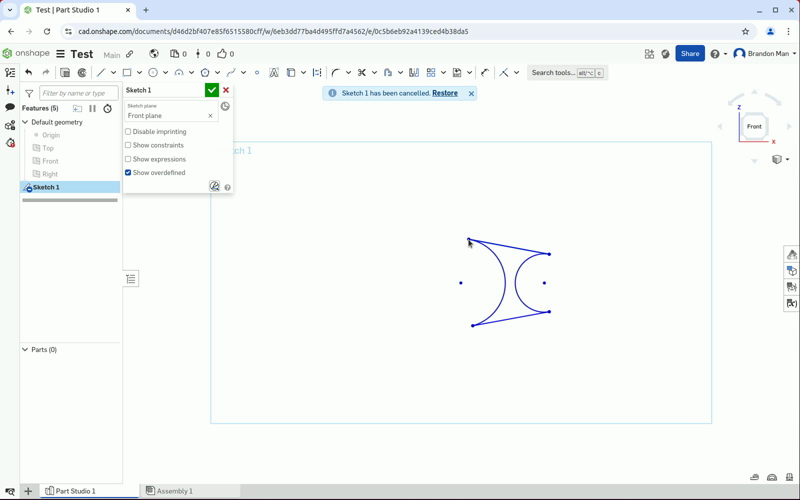
mouse_move(504, 255)
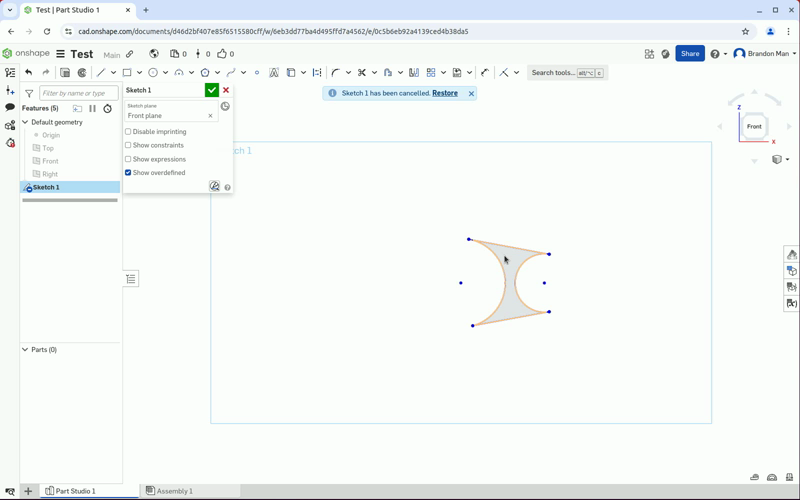
click(504, 255)
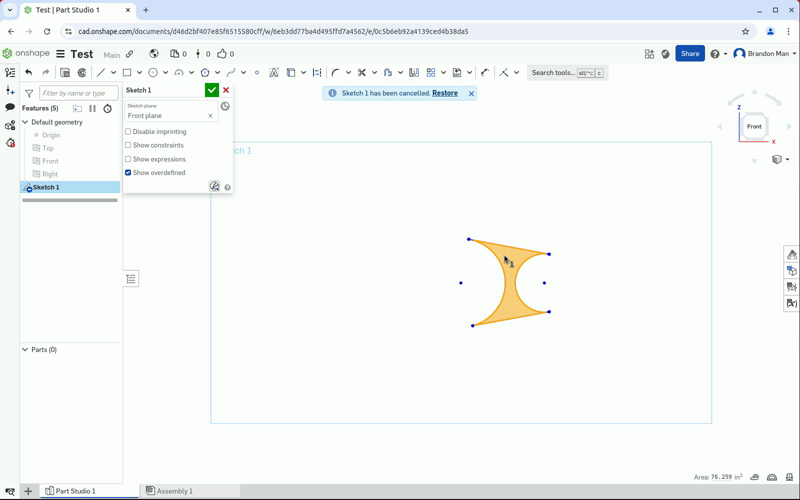
mouse_move(73, 352)
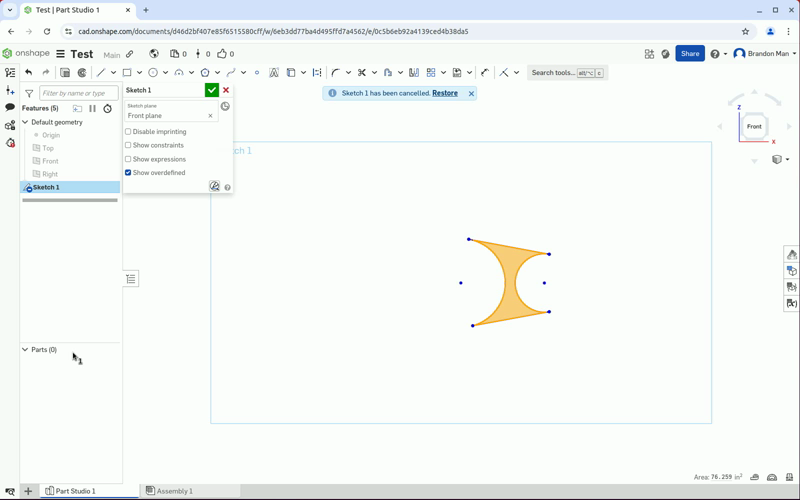
key(shift+y)
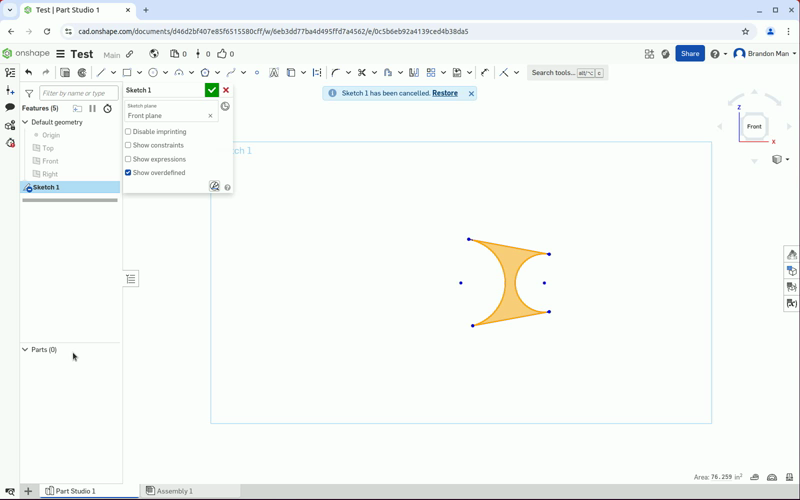
key(shift+e)
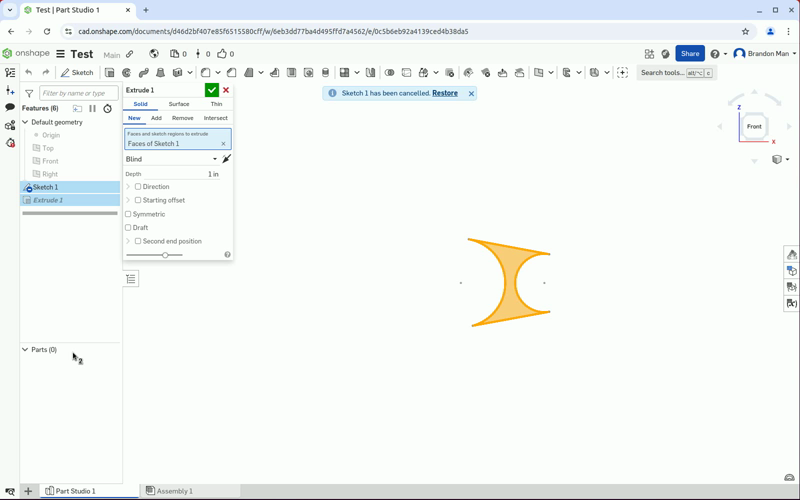
mouse_move(143, 106)
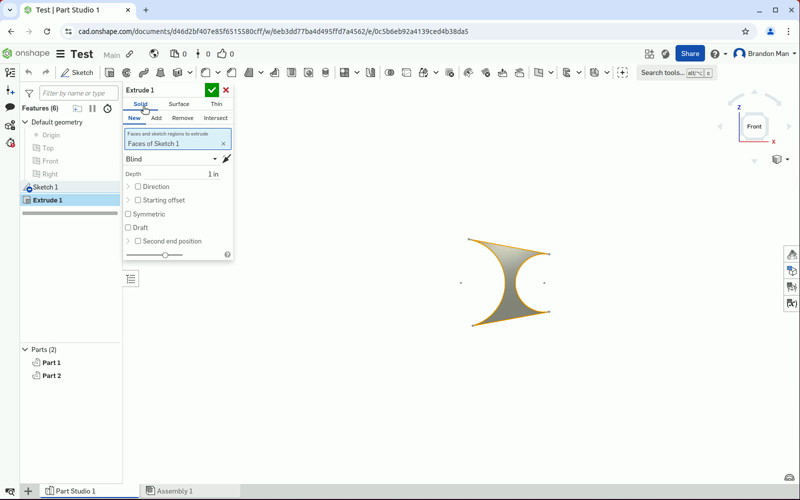
click(143, 106)
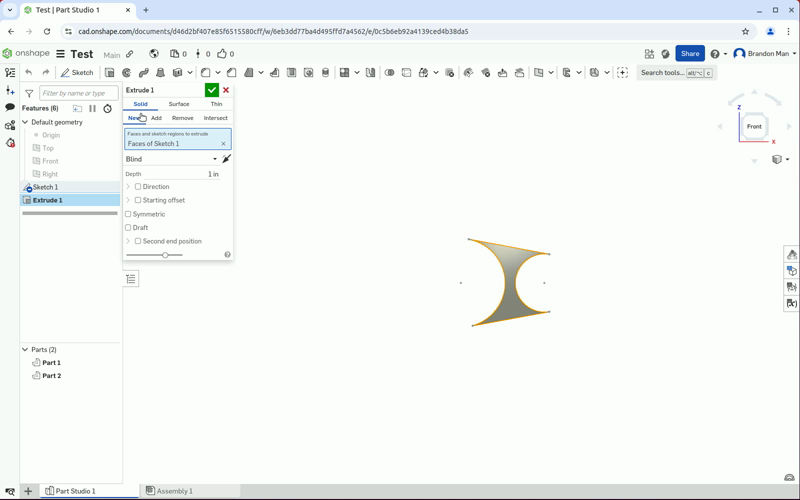
mouse_move(137, 120)
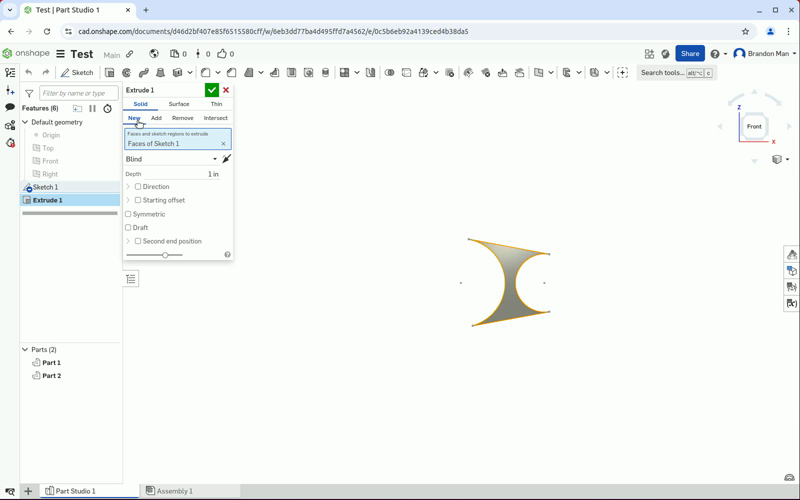
click(137, 120)
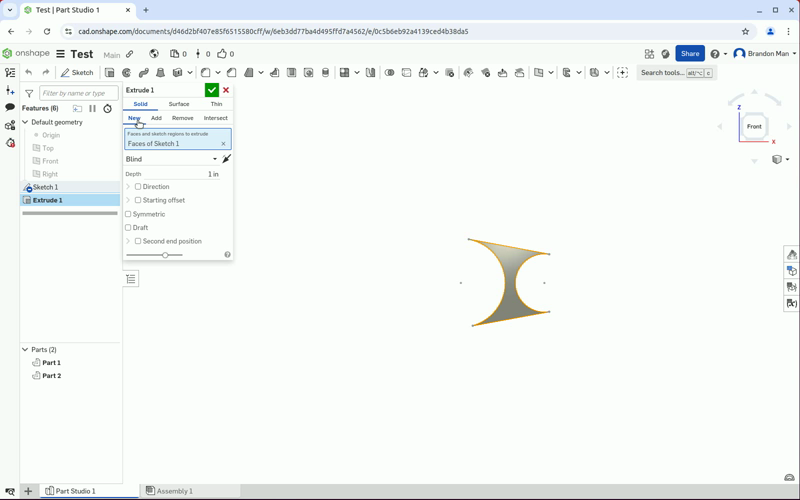
key(tab, 4)
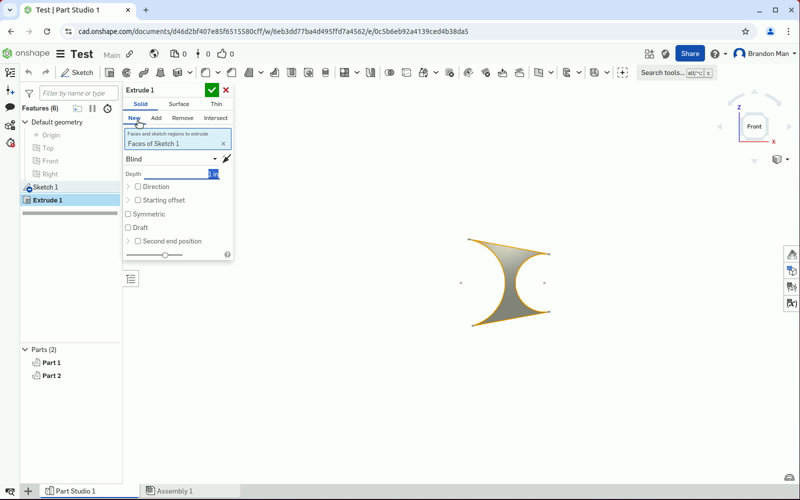
text(-7.943)
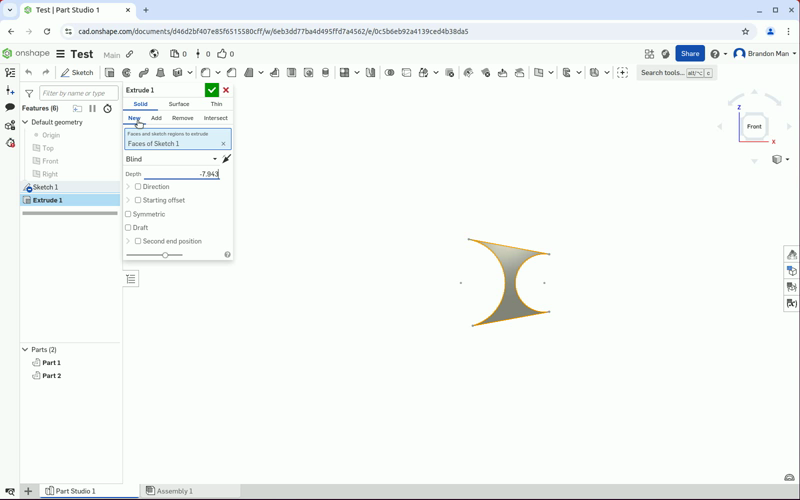
key(enter)
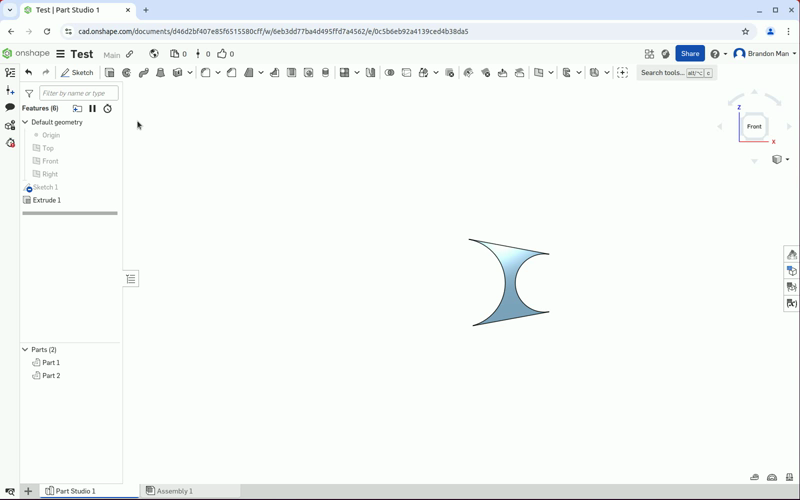
key(shift+h)
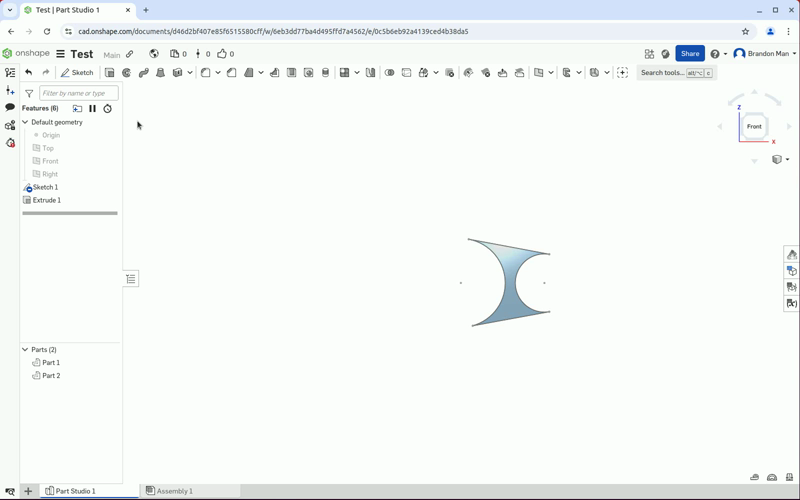
key(shift+h)
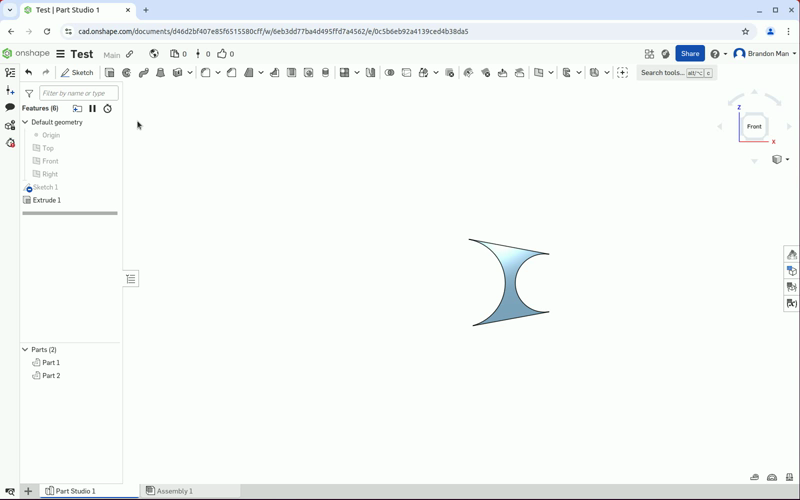
mouse_move(73, 189)
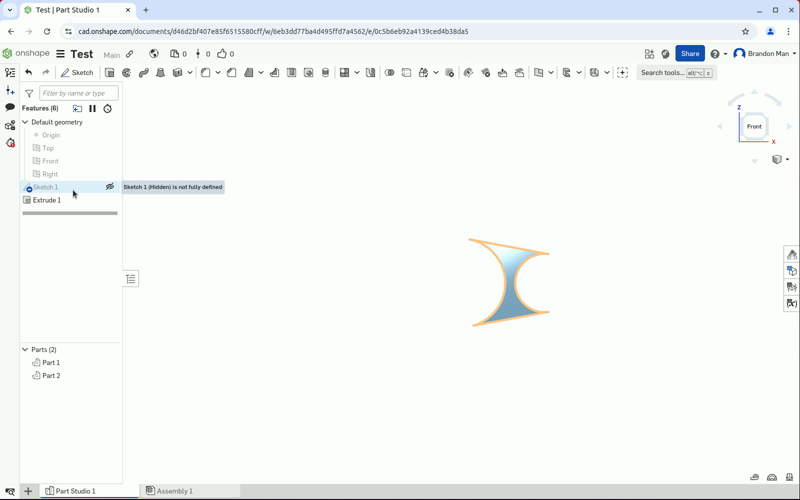
click(73, 189)
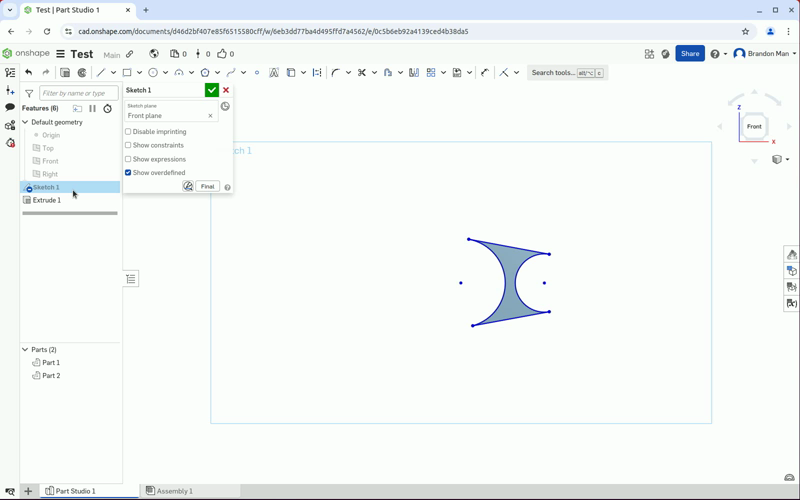
mouse_move(229, 92)
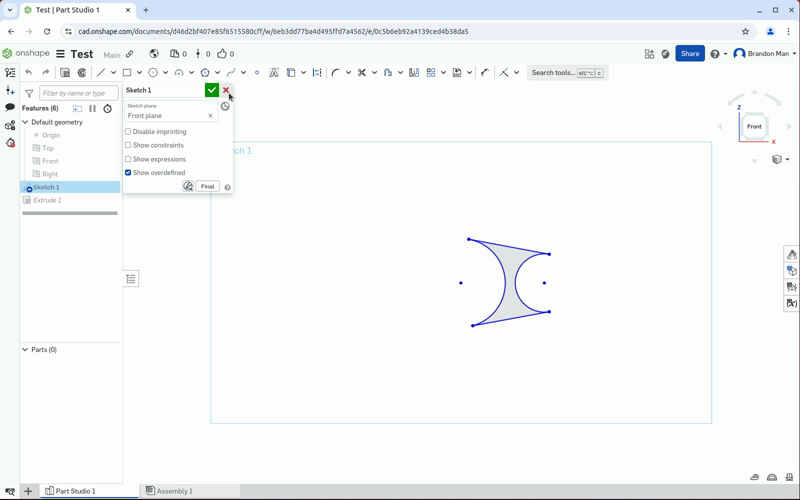
click(229, 92)
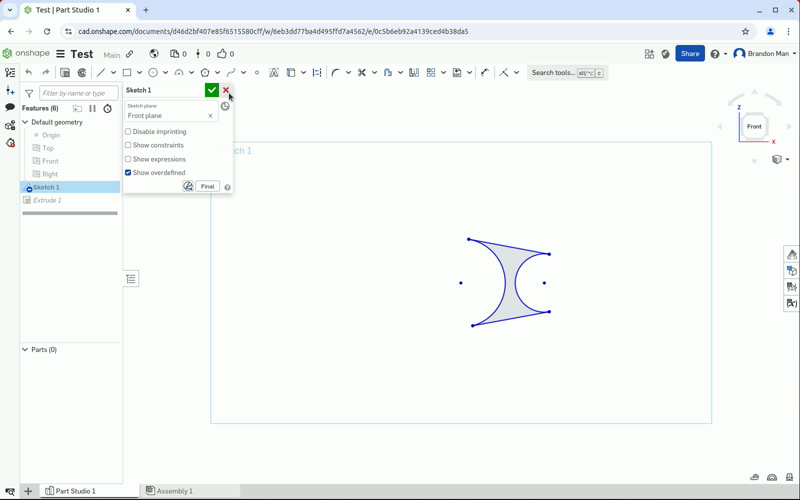
key(shift+s)
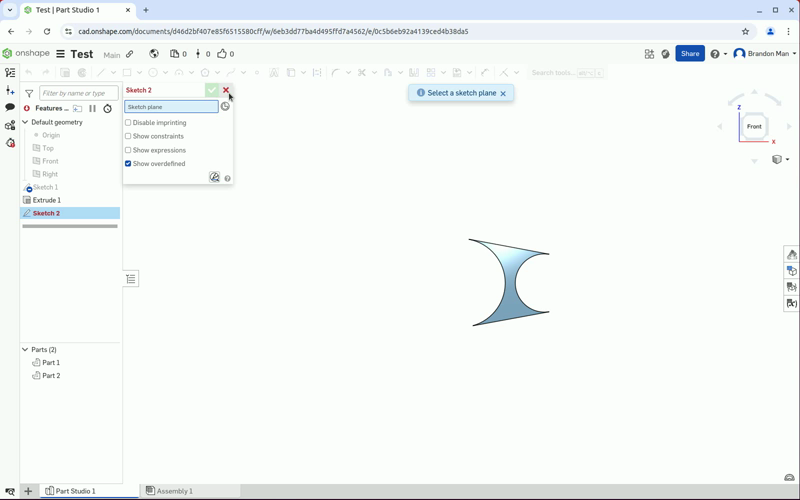
mouse_move(73, 163)
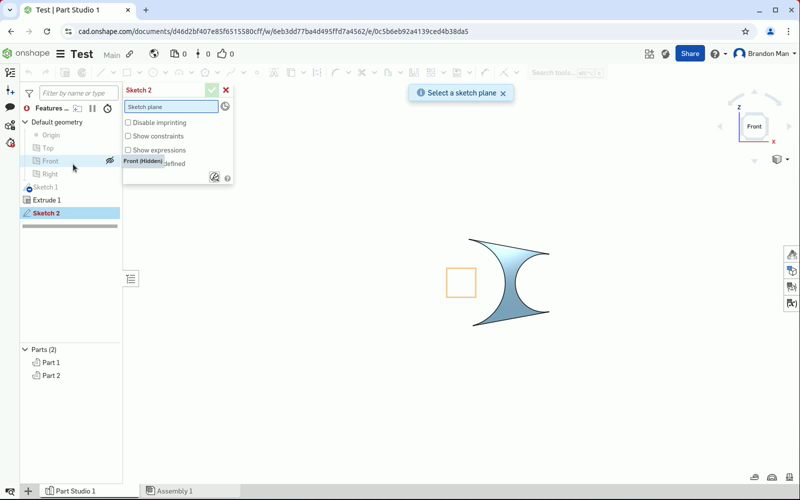
click(73, 163)
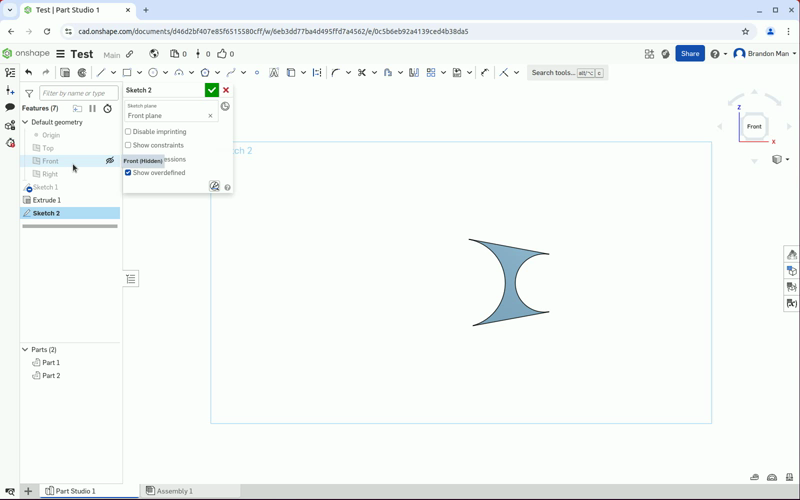
mouse_move(73, 352)
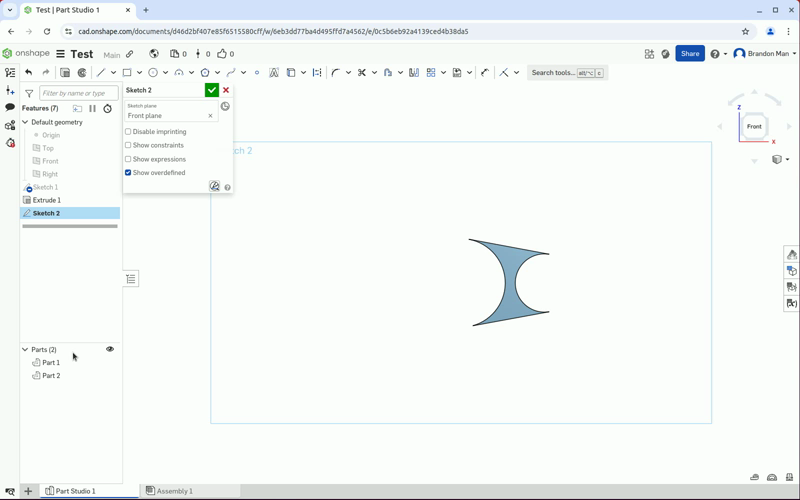
key(y)
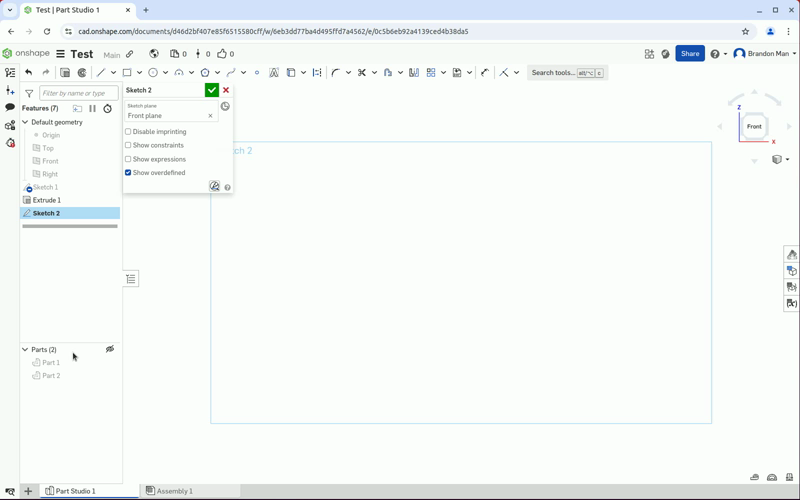
key(c)
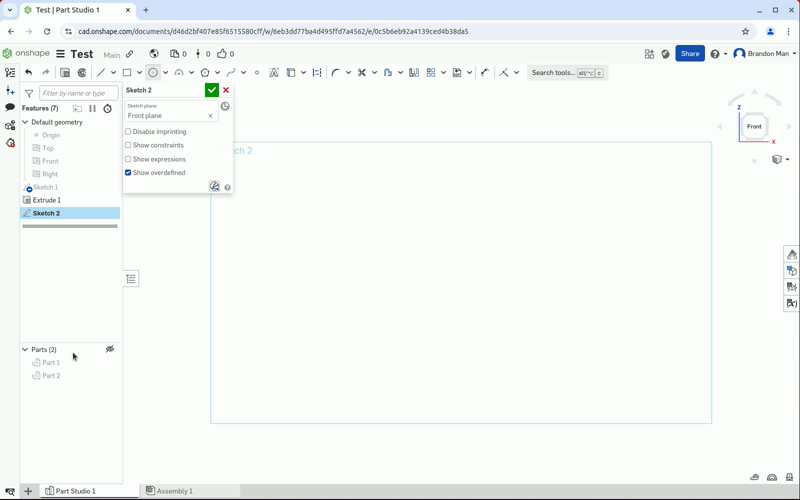
key_down(shift)
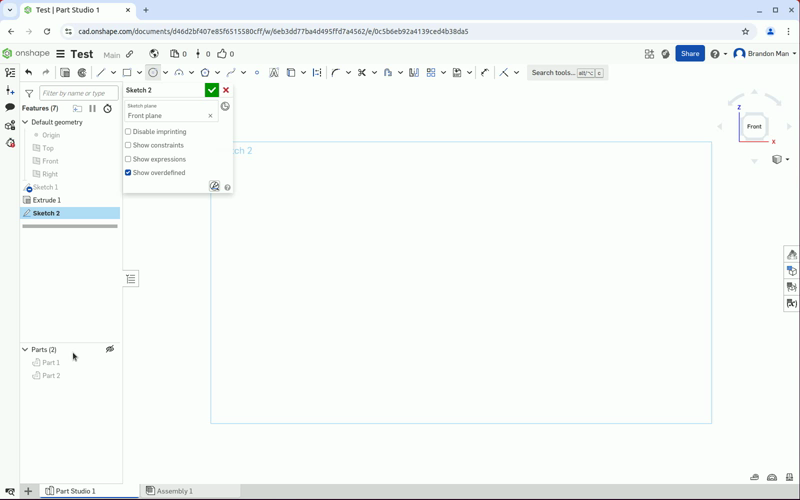
mouse_move(544, 282)
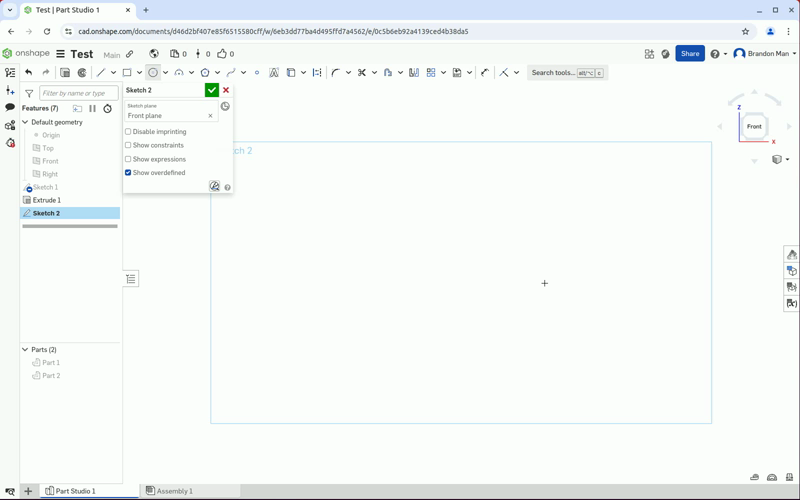
click(544, 282)
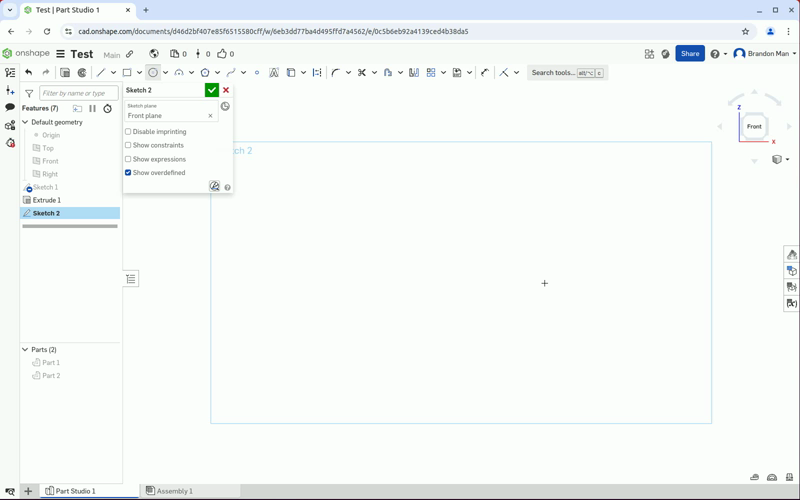
key_up(shift)
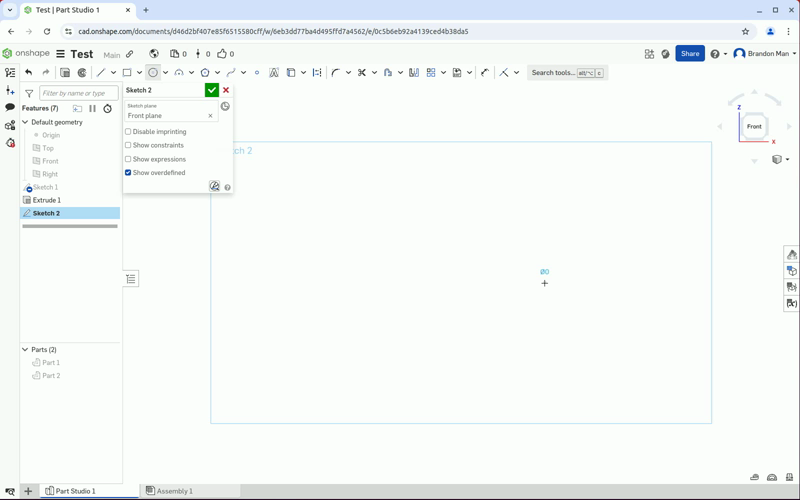
mouse_move(573, 282)
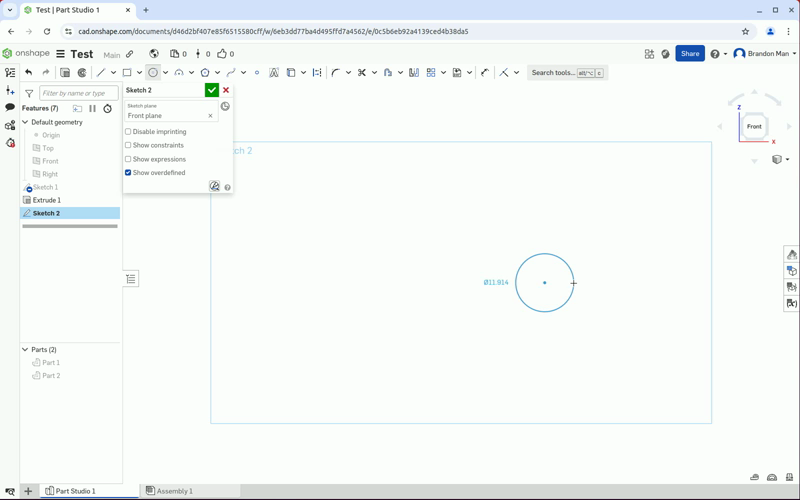
click(573, 282)
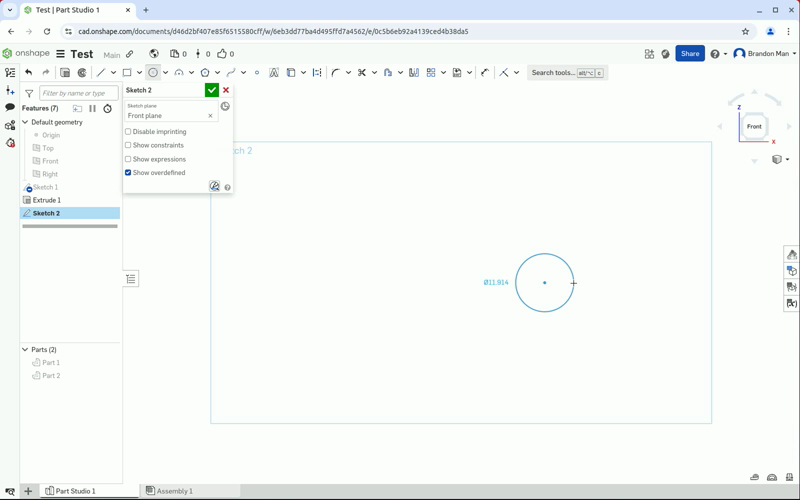
key(esc)
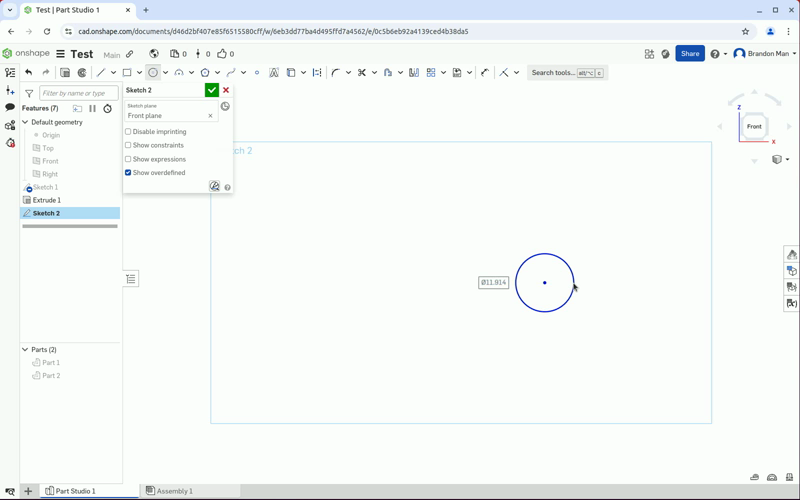
key(c)
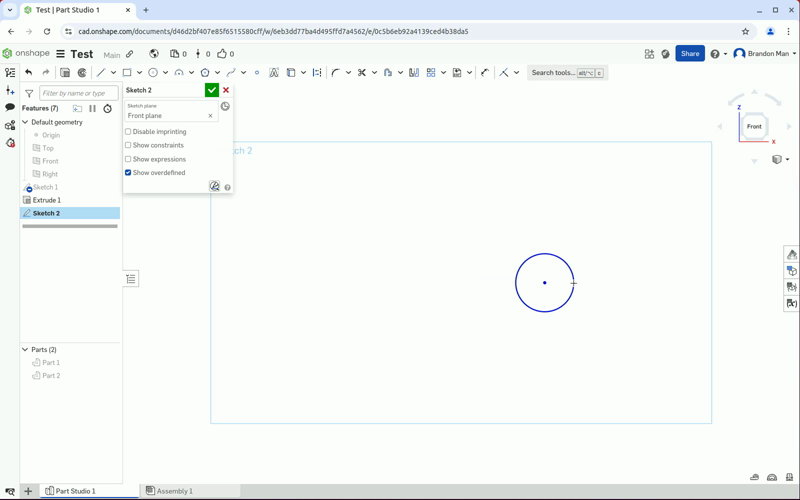
key_down(shift)
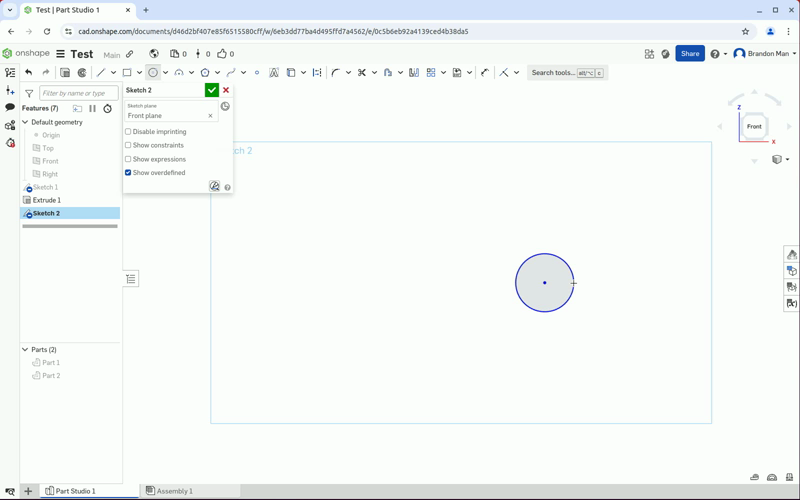
mouse_move(544, 282)
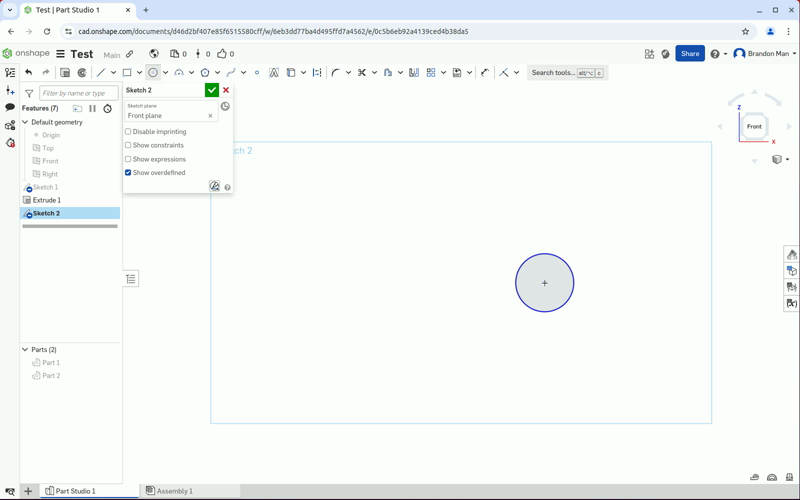
click(544, 282)
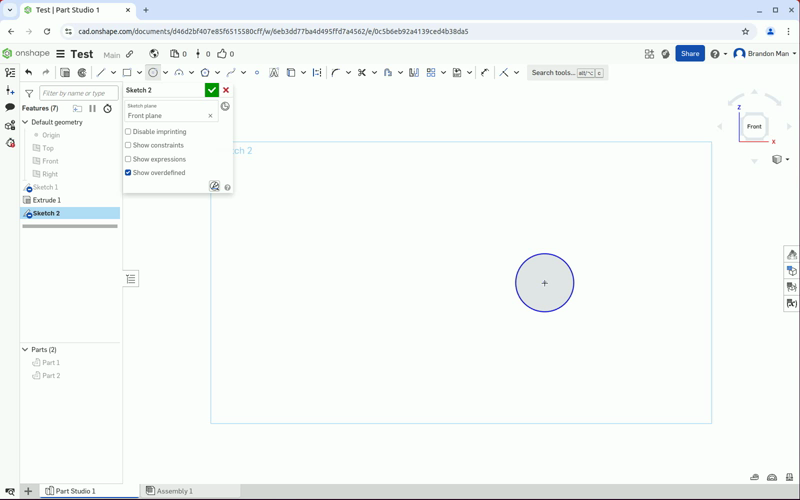
key_up(shift)
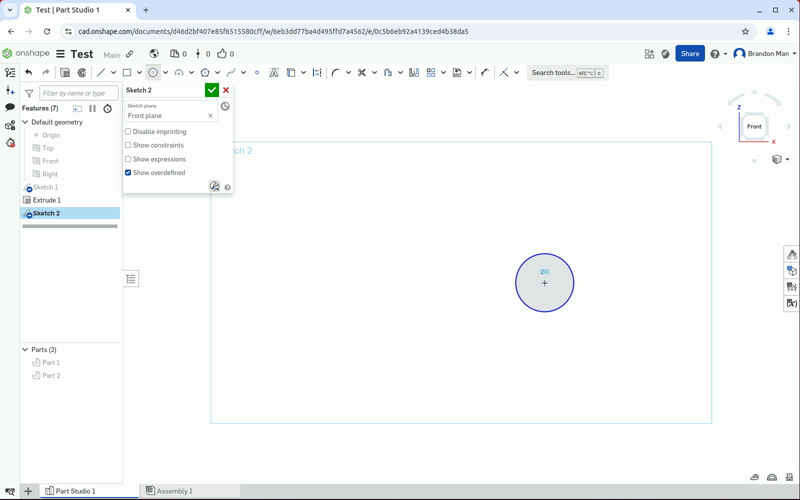
mouse_move(567, 282)
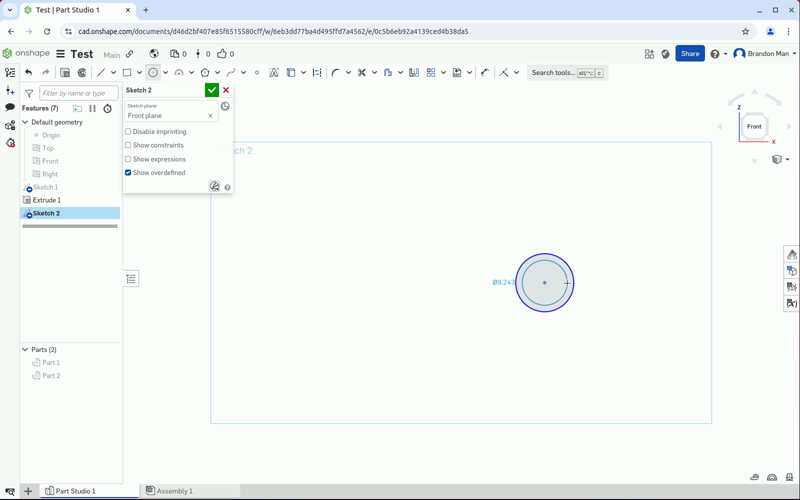
click(567, 282)
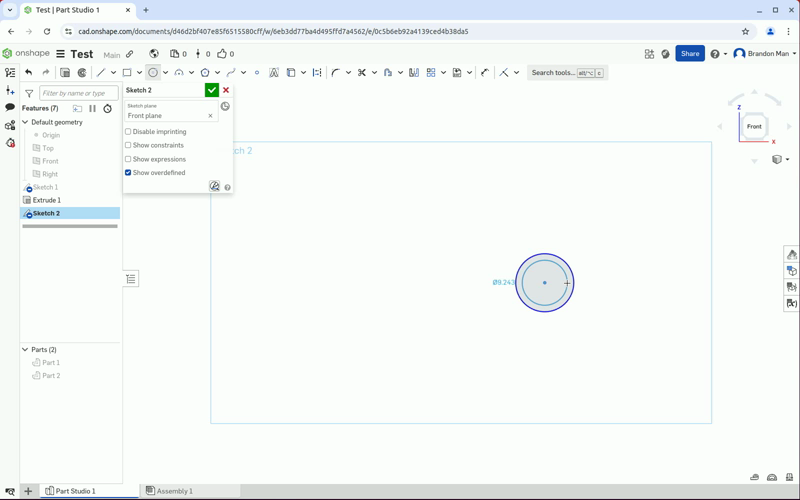
key(esc)
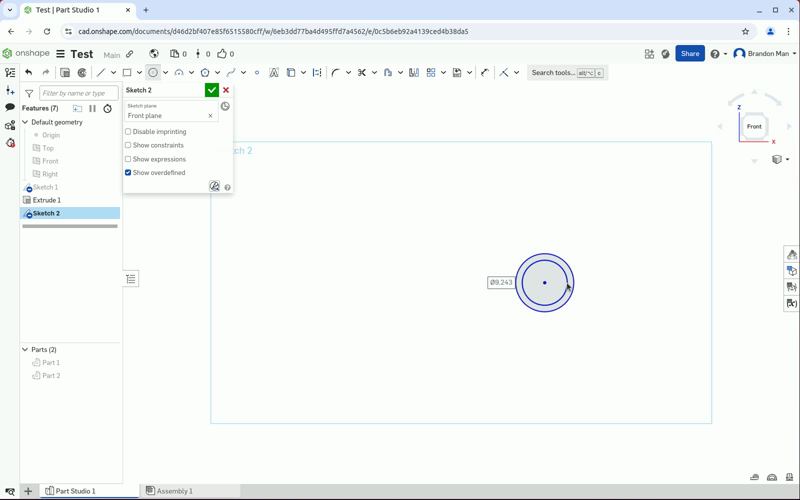
mouse_move(567, 276)
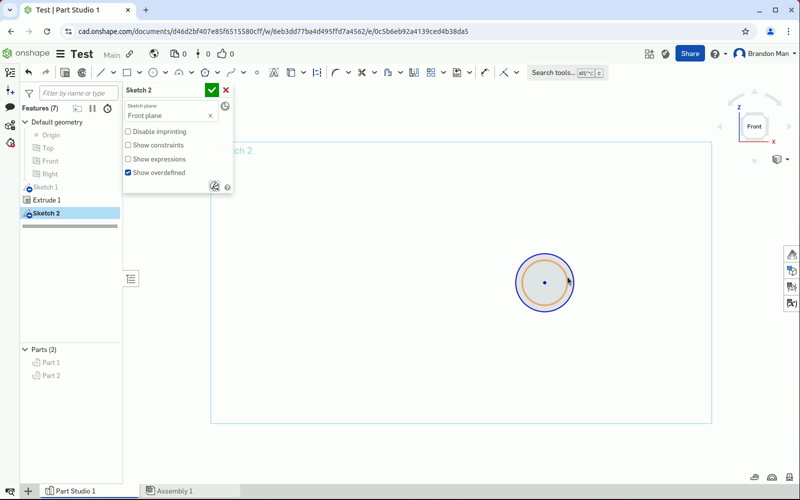
scroll(6)
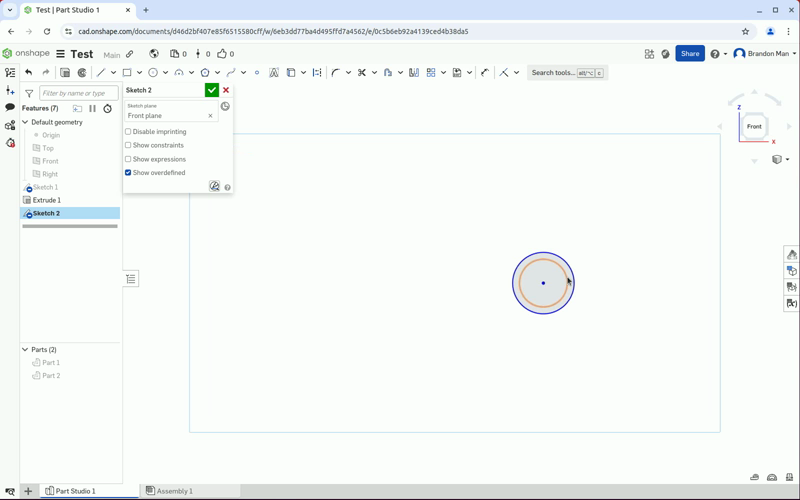
scroll(6)
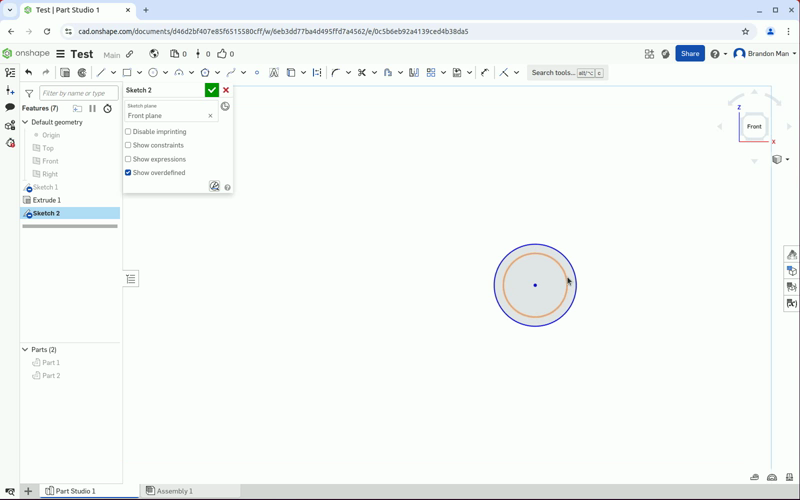
scroll(6)
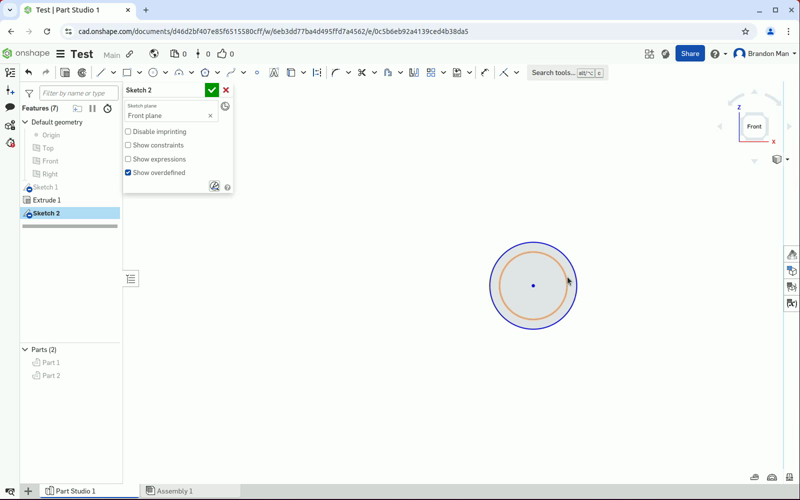
scroll(6)
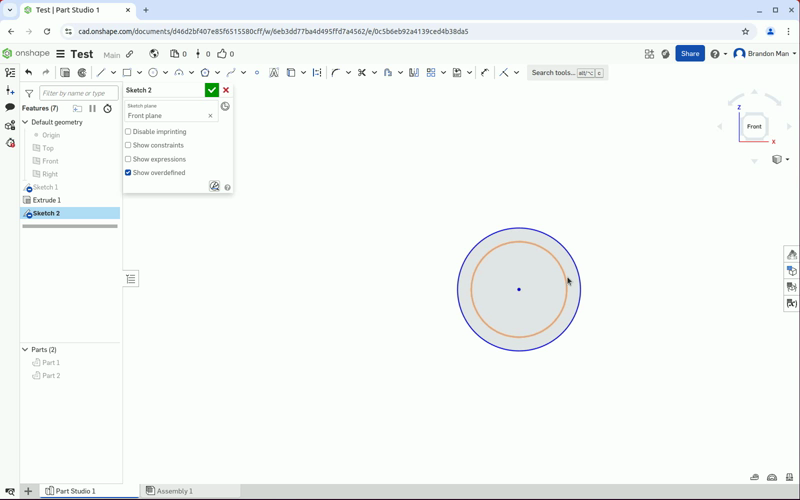
scroll(6)
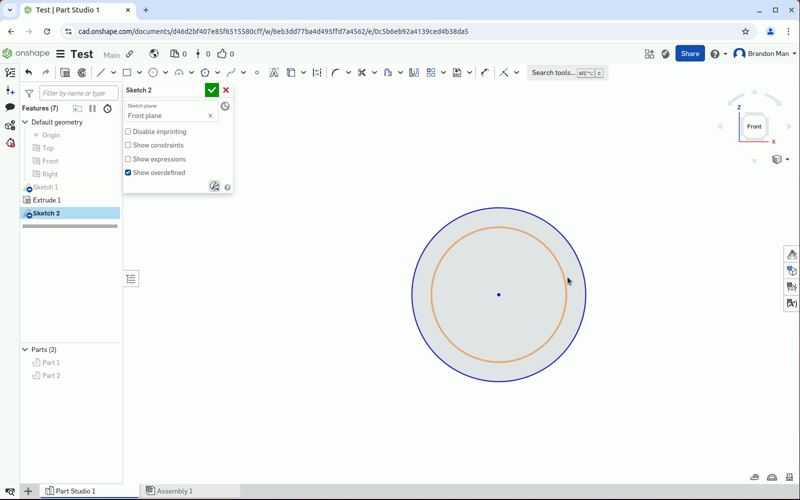
scroll(6)
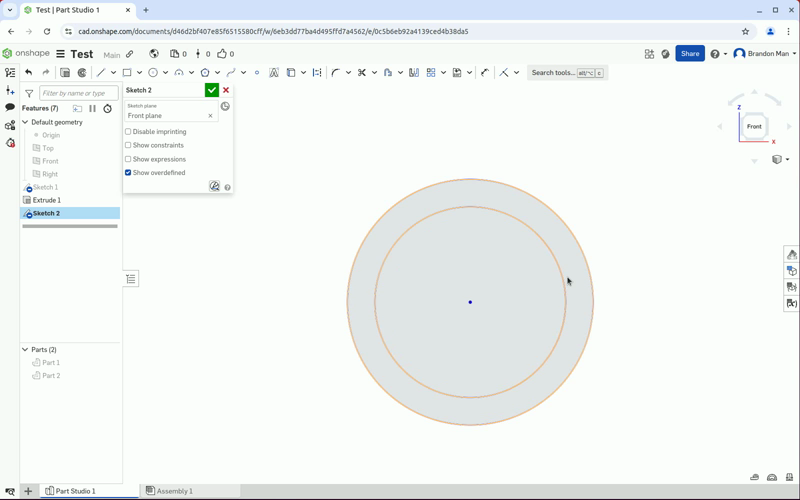
scroll(6)
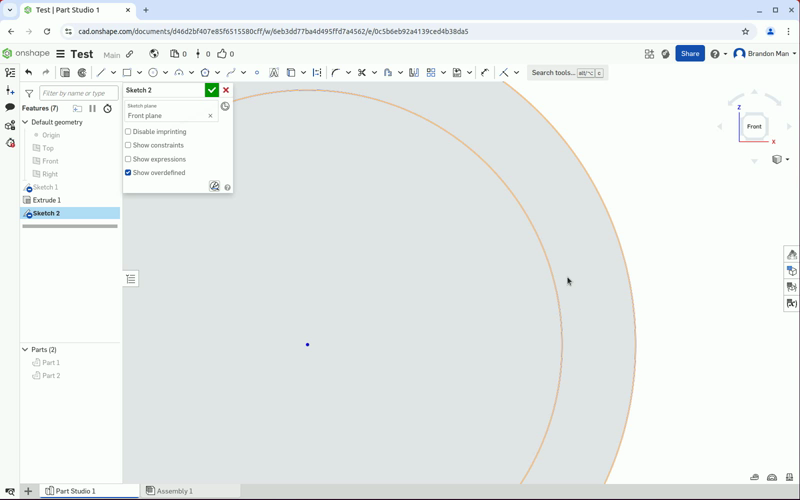
click(567, 276)
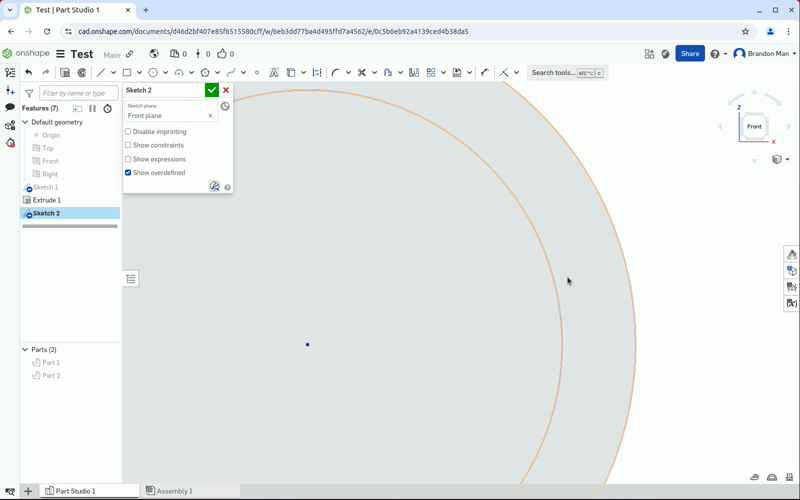
scroll(-6)
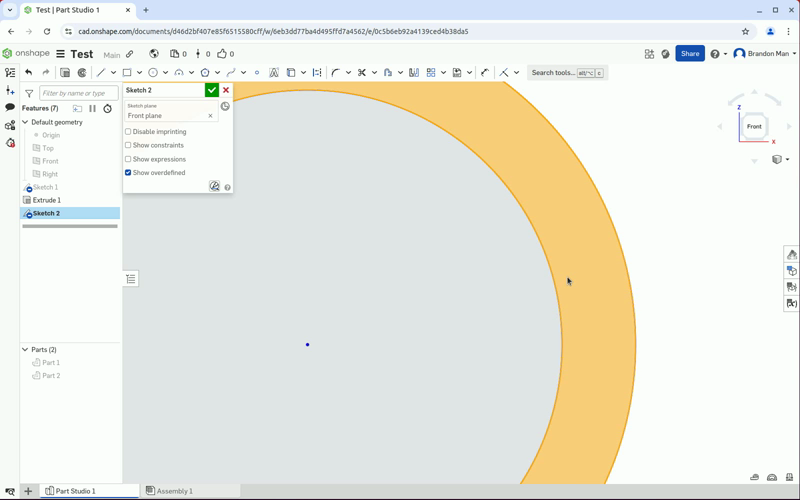
scroll(-6)
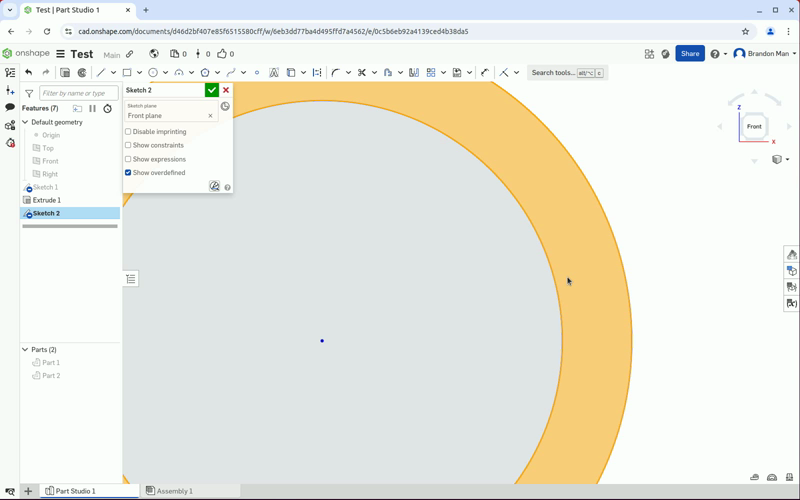
scroll(-6)
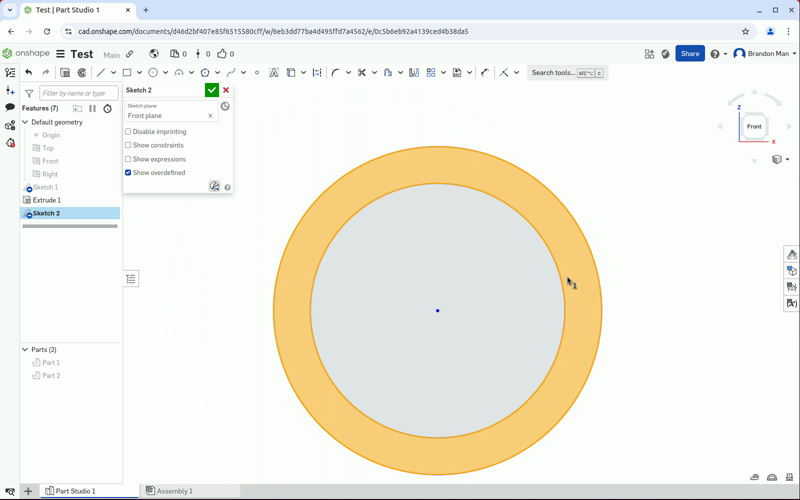
scroll(-6)
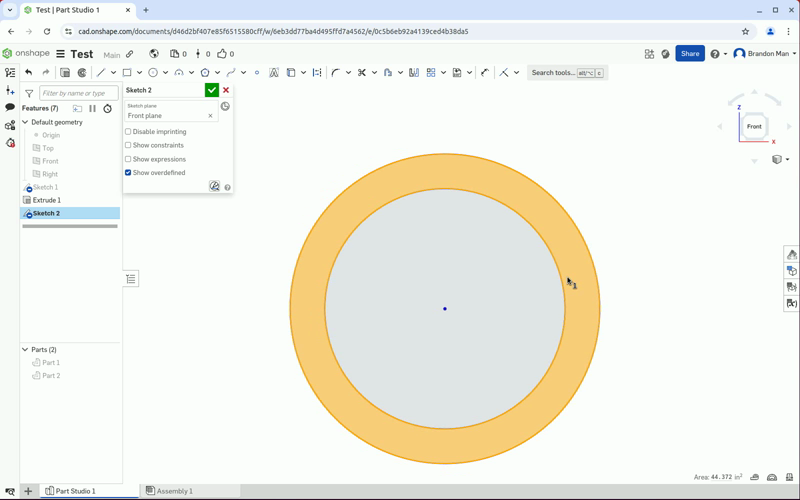
scroll(-6)
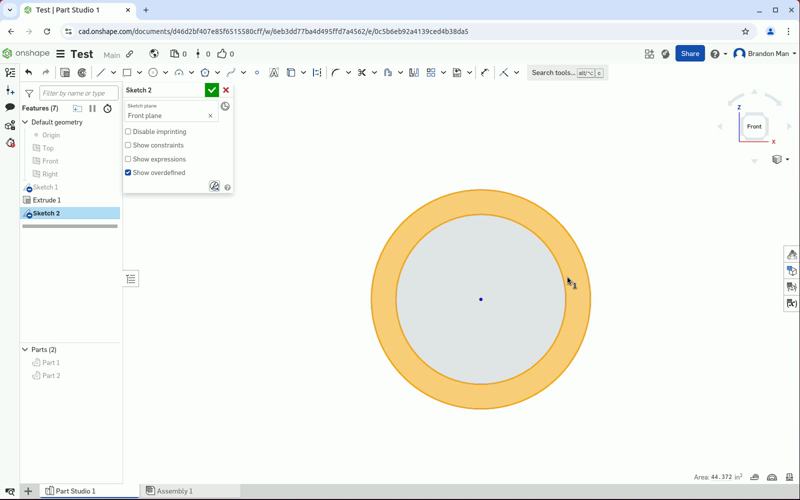
scroll(-6)
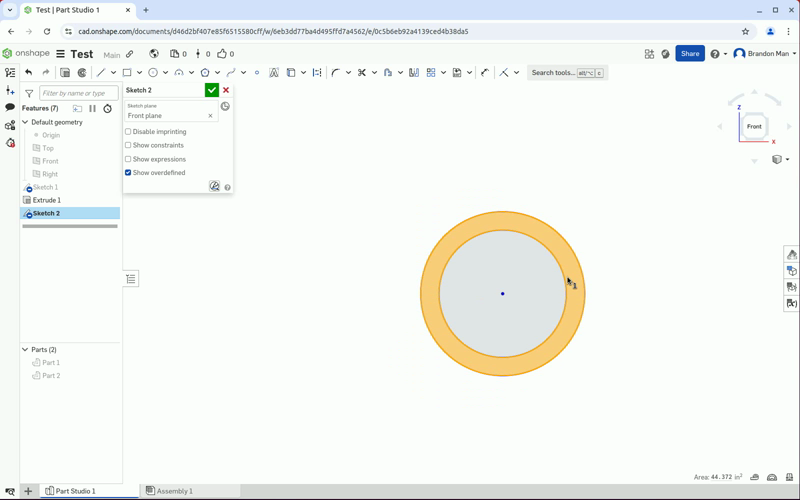
scroll(-6)
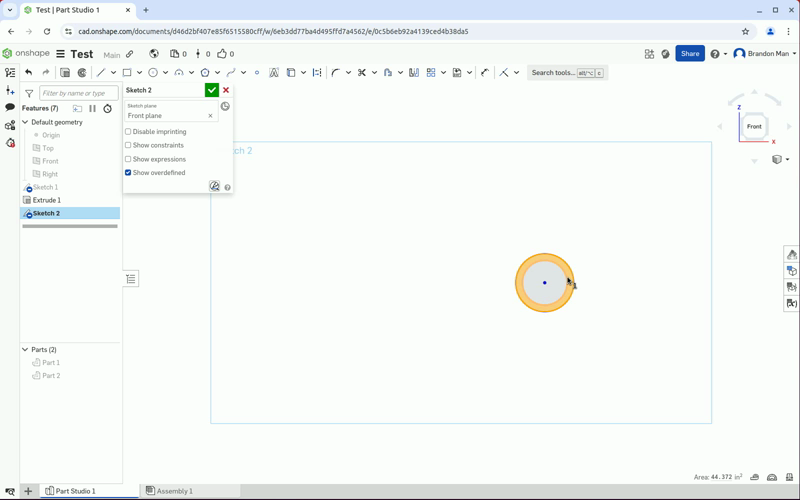
mouse_move(73, 352)
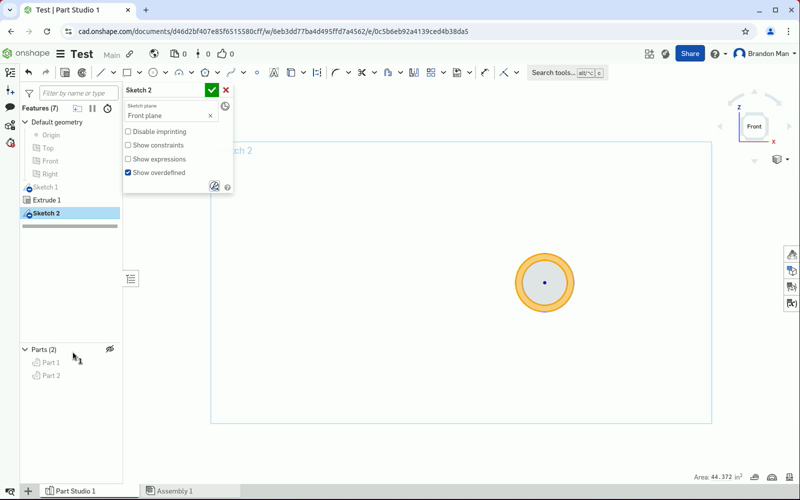
key(shift+y)
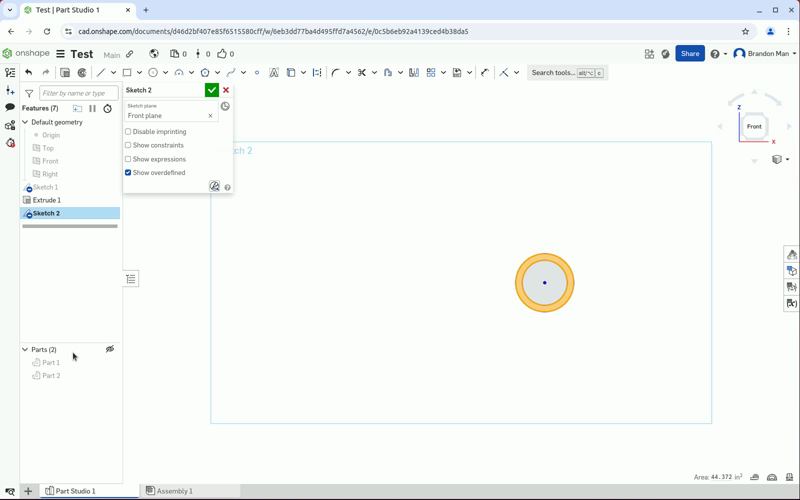
key(shift+e)
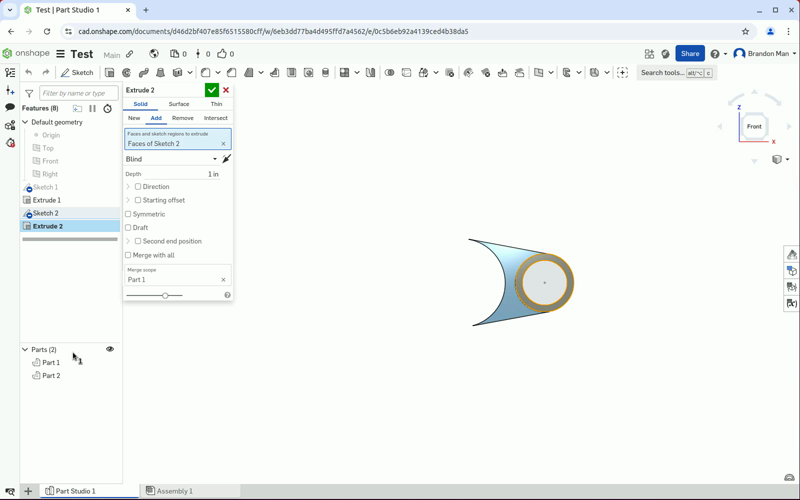
mouse_move(143, 106)
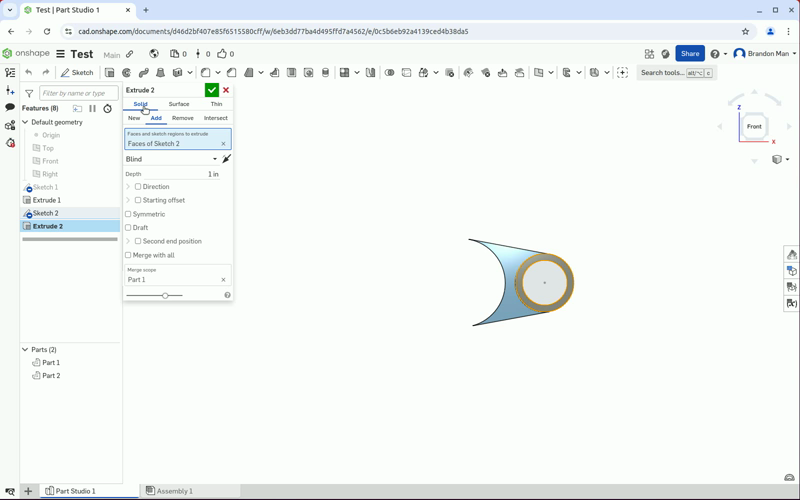
click(143, 106)
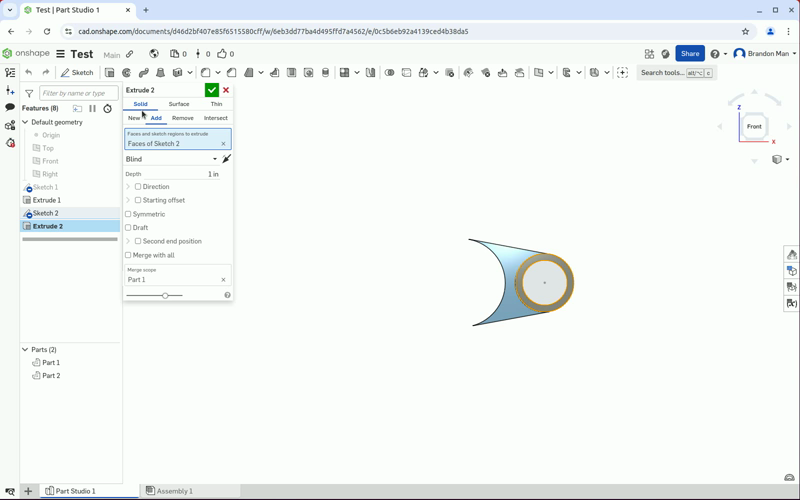
mouse_move(137, 120)
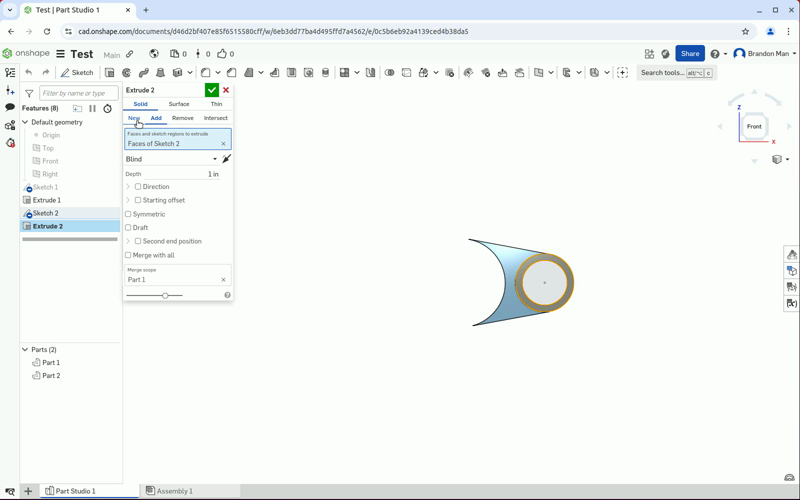
click(137, 120)
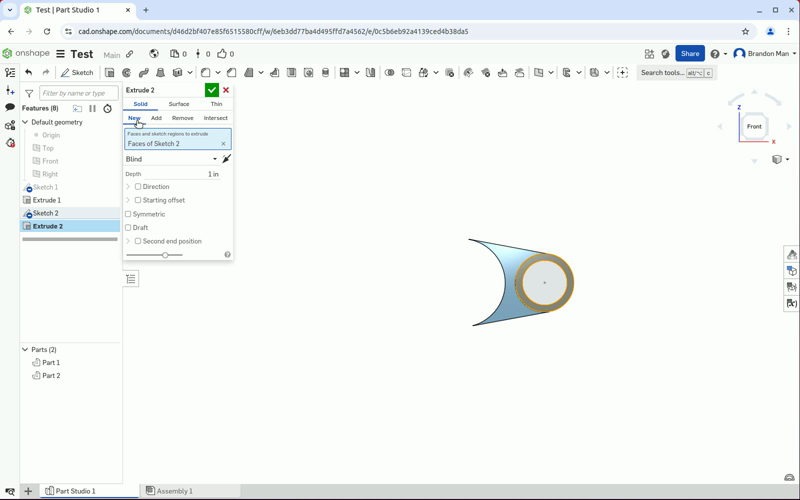
key(tab, 4)
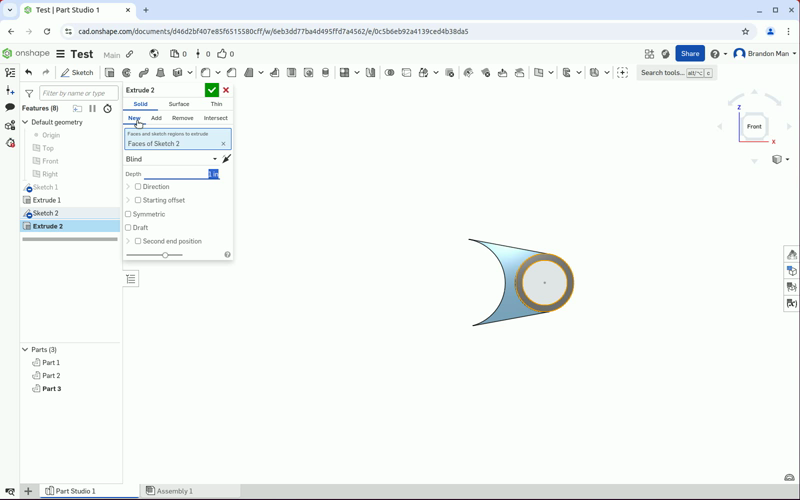
text(-7.943)
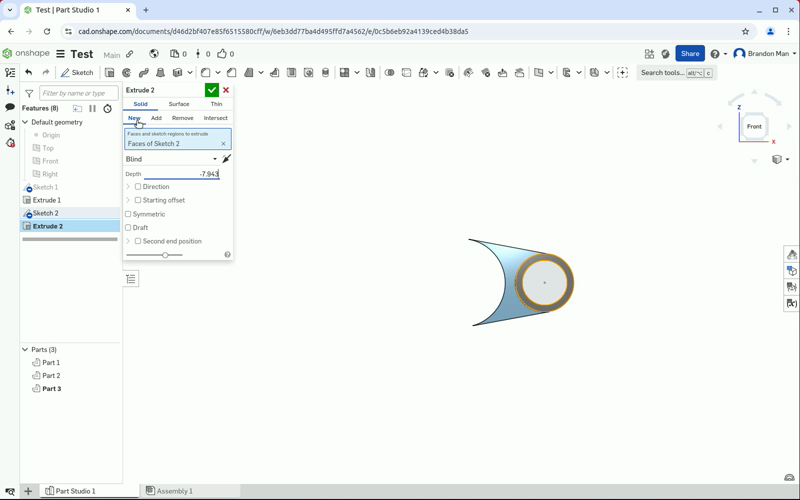
key(enter)
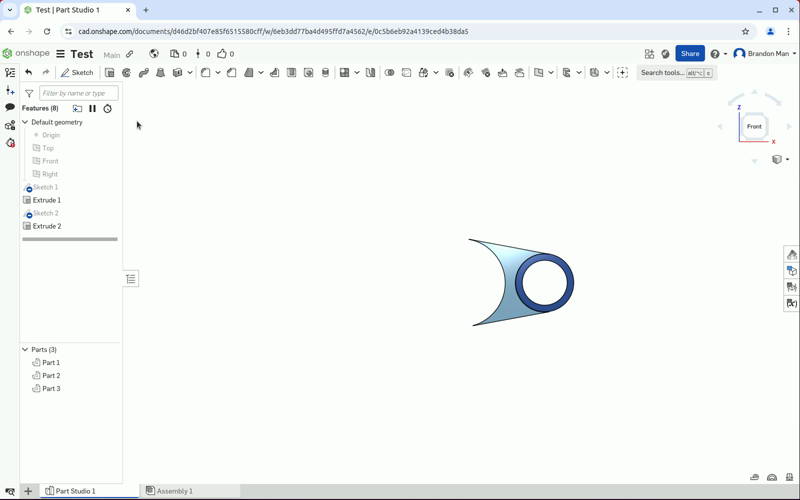
key(shift+h)
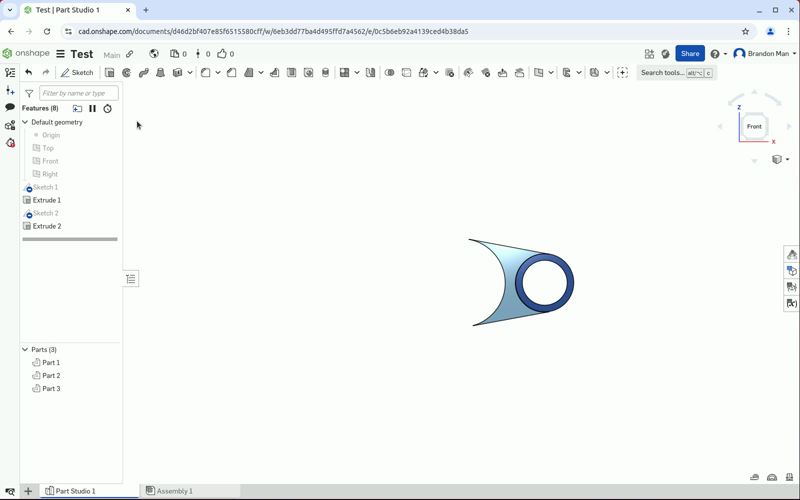
key(shift+h)
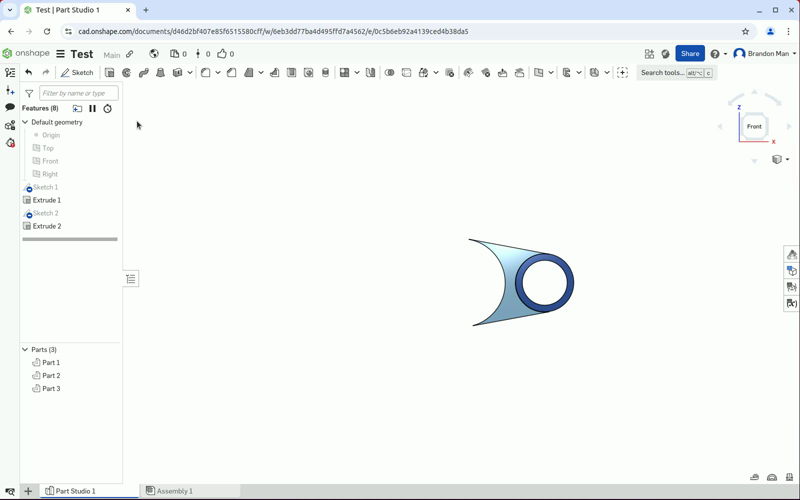
mouse_move(73, 189)
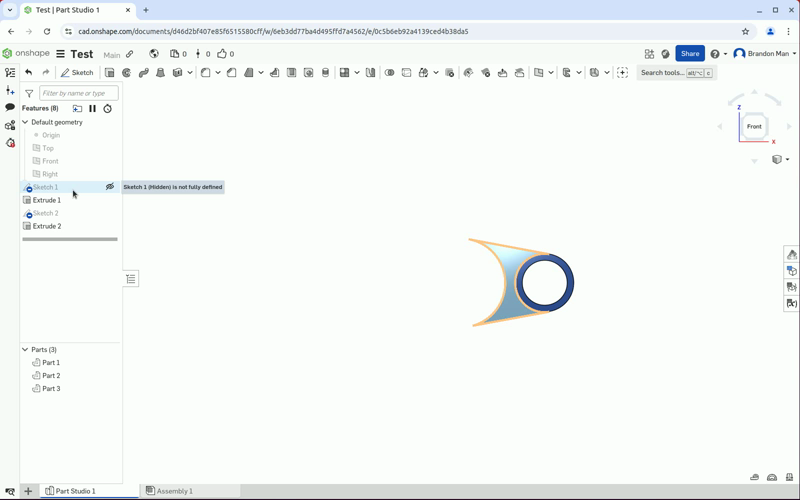
click(73, 189)
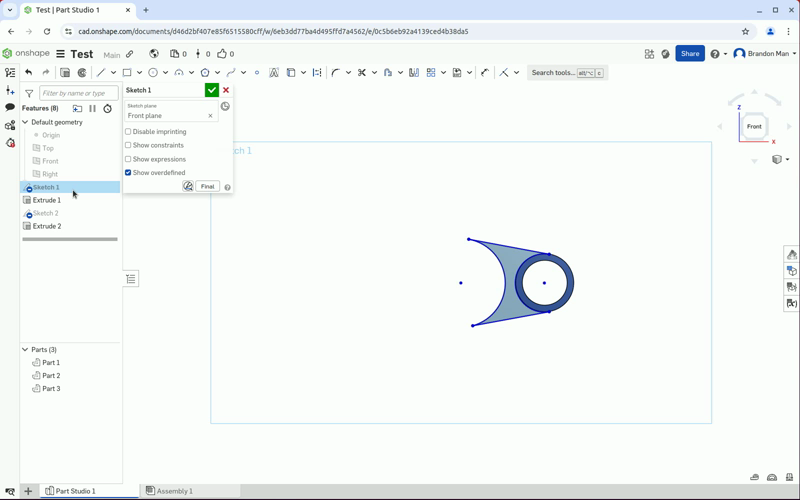
mouse_move(229, 92)
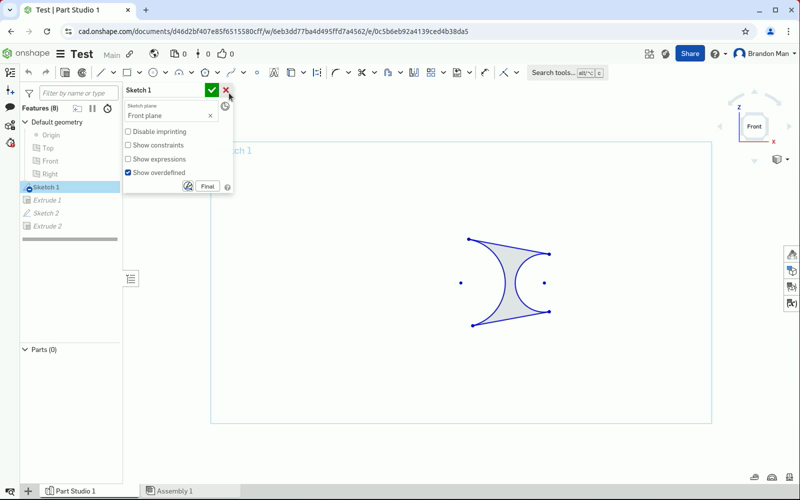
click(229, 92)
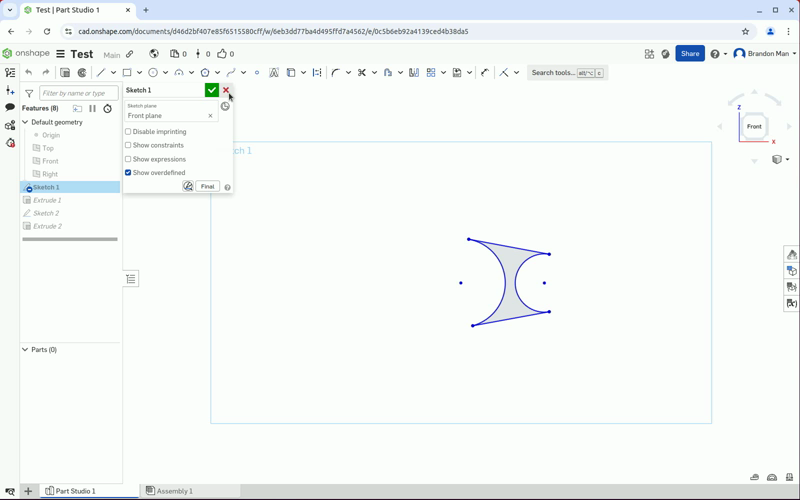
key(shift+s)
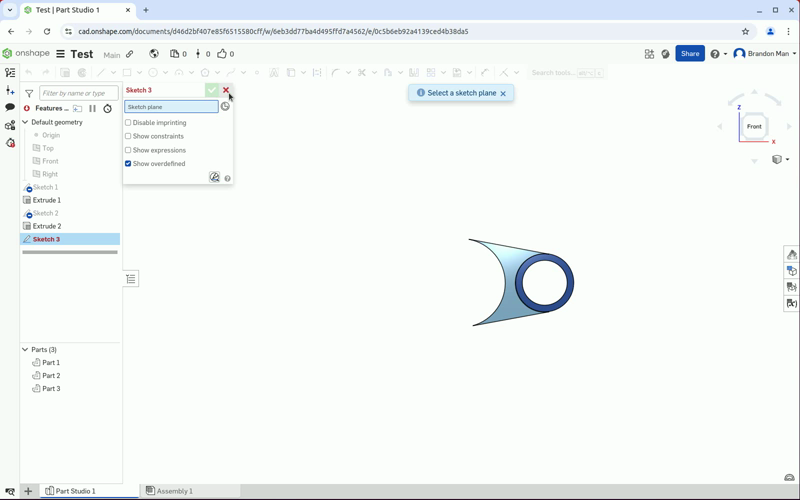
mouse_move(73, 163)
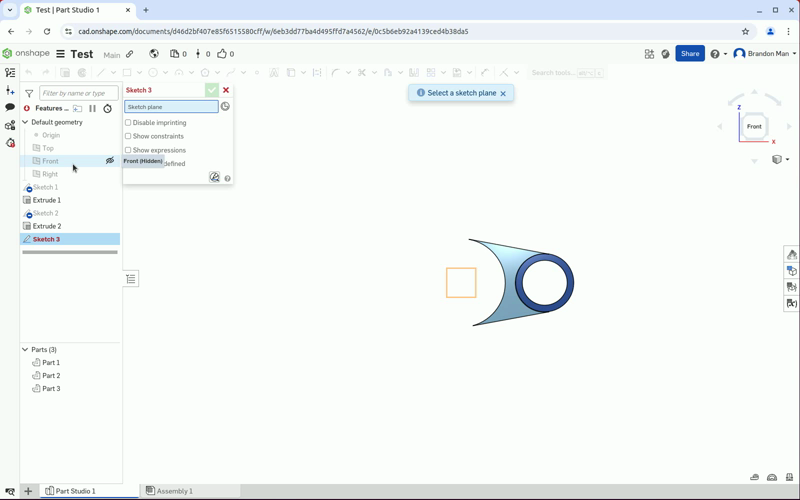
click(73, 163)
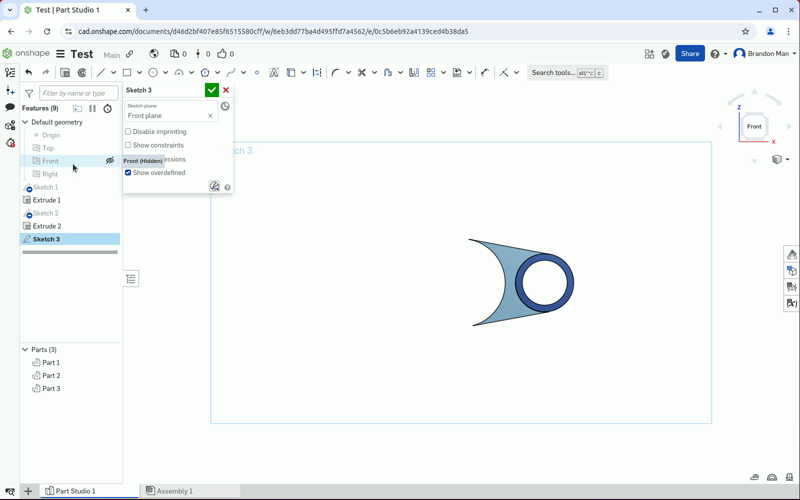
mouse_move(73, 352)
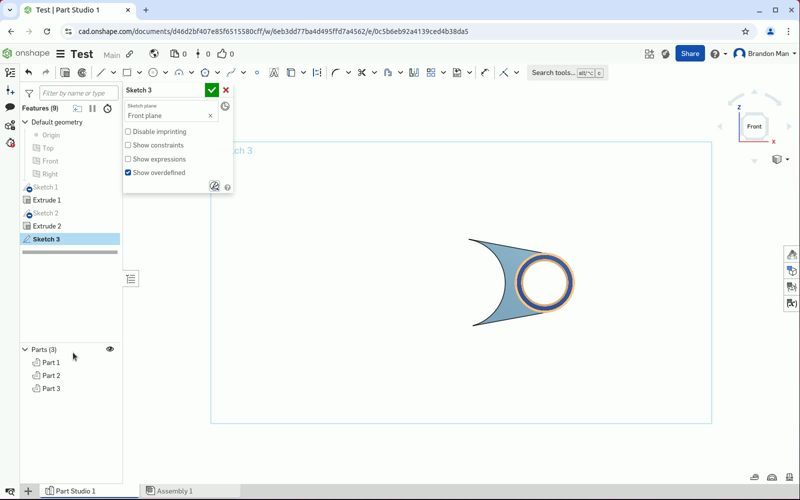
key(y)
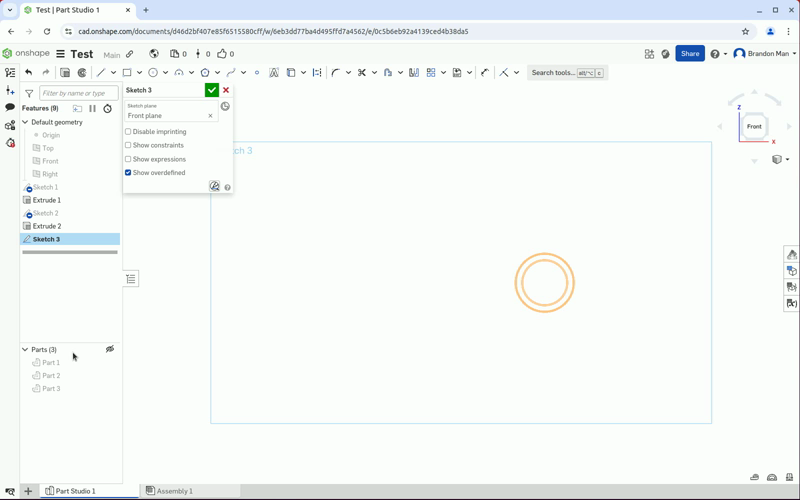
key(c)
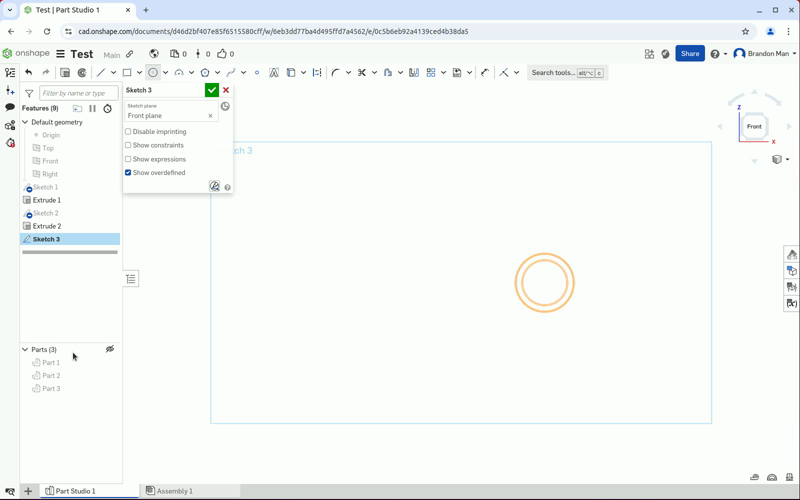
key_down(shift)
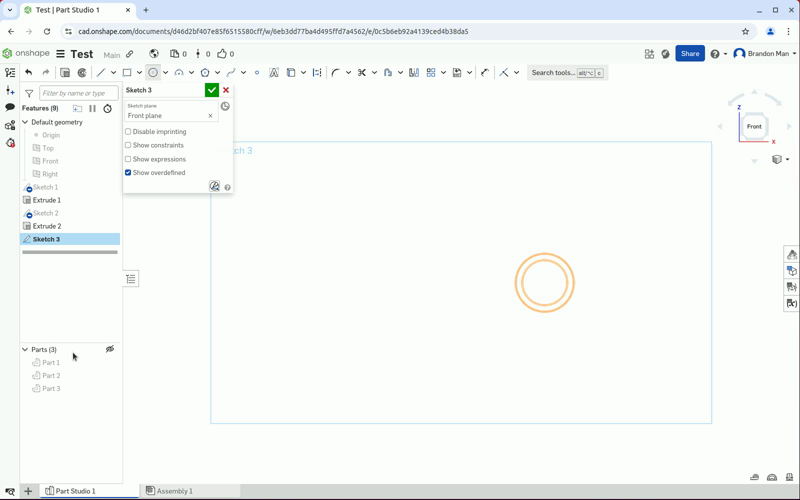
mouse_move(460, 282)
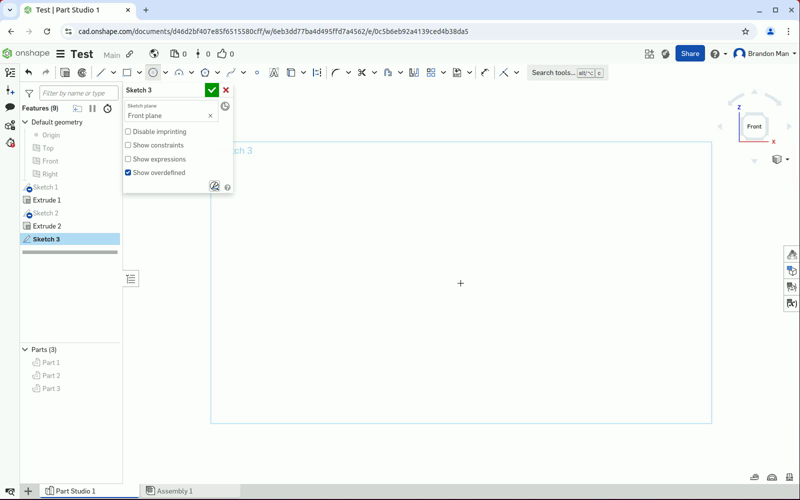
click(460, 282)
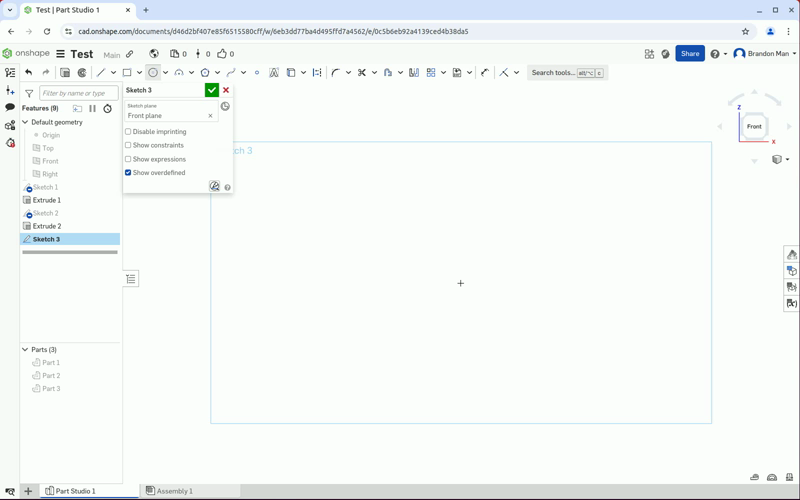
key_up(shift)
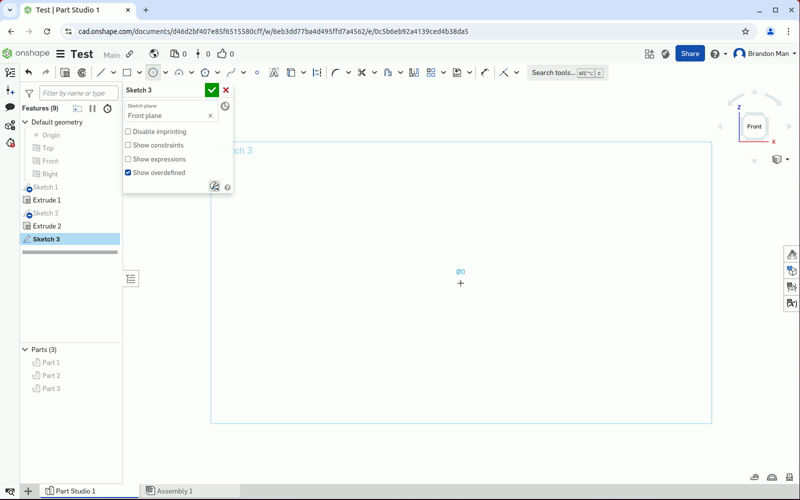
mouse_move(505, 282)
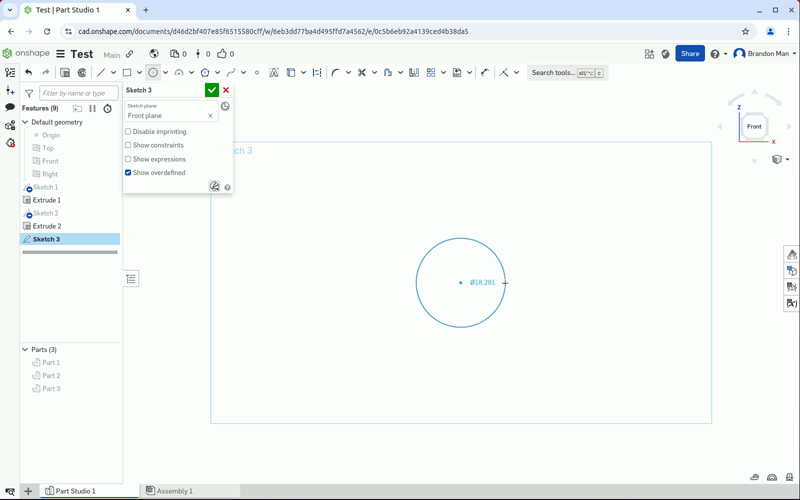
click(505, 282)
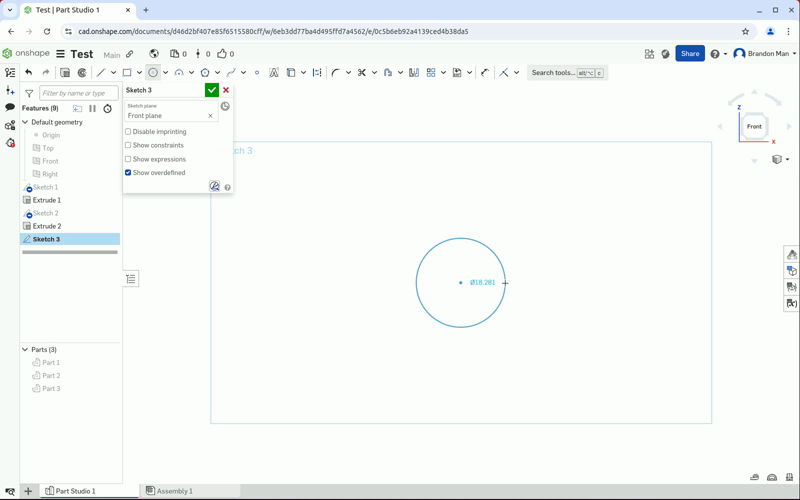
key(esc)
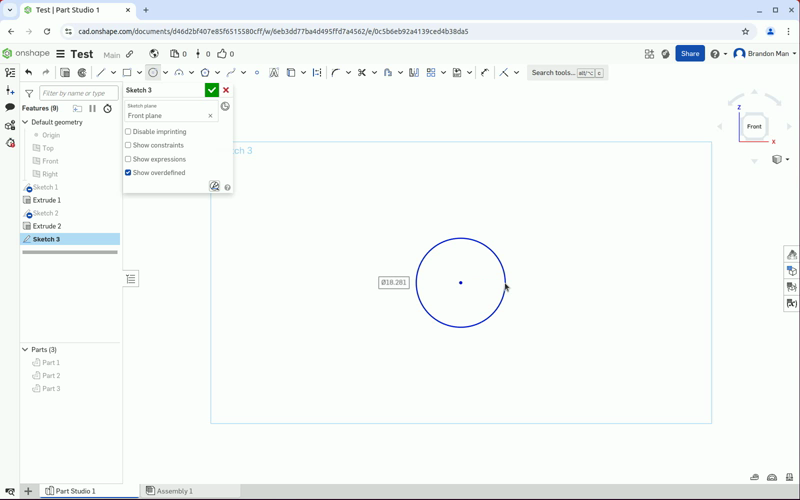
key(l)
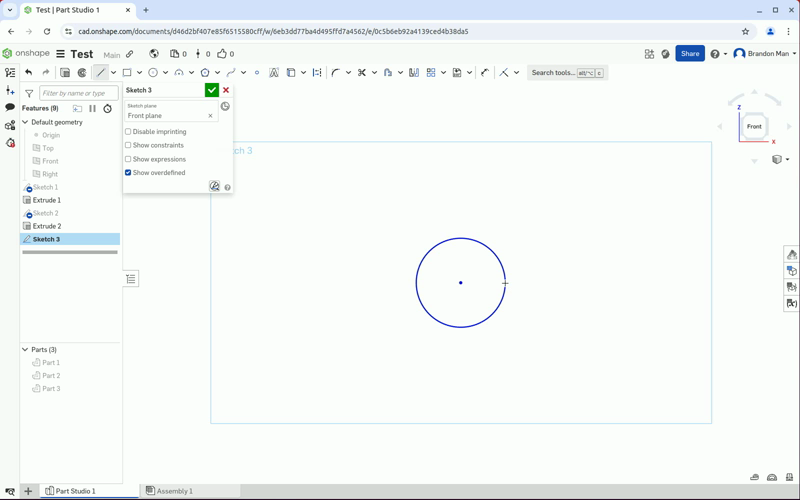
key_down(shift)
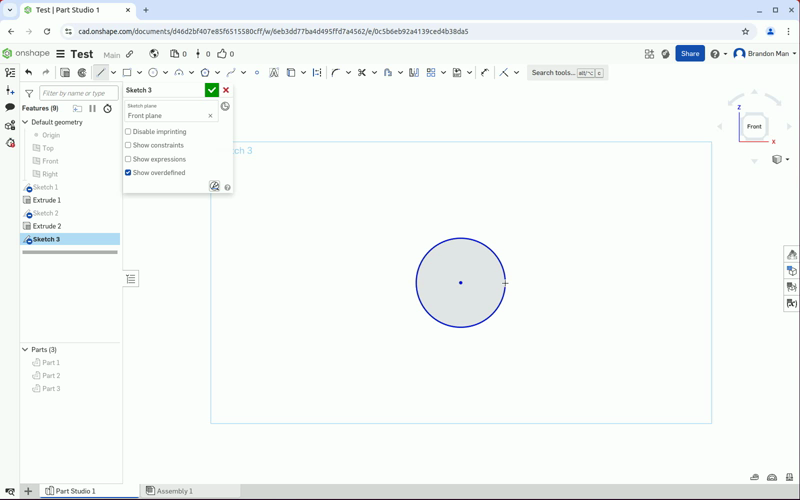
mouse_move(431, 290)
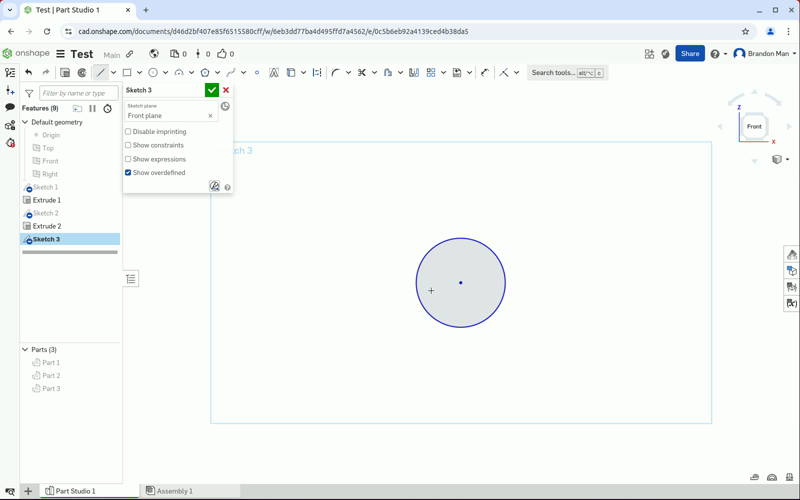
click(431, 290)
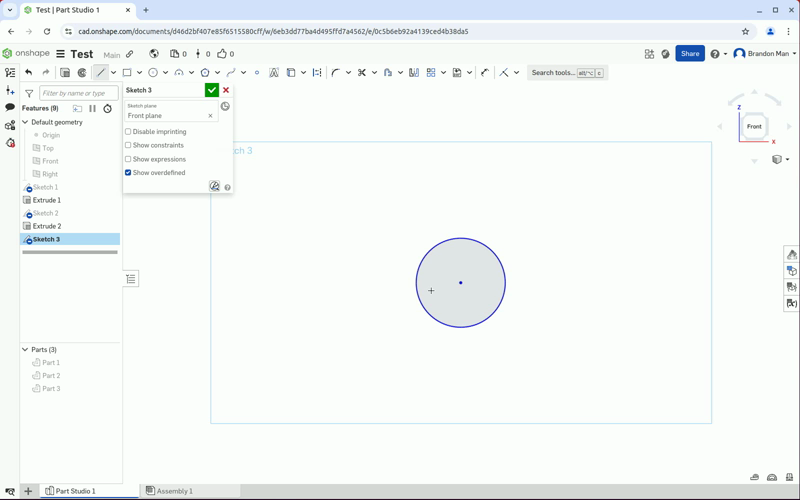
key_up(shift)
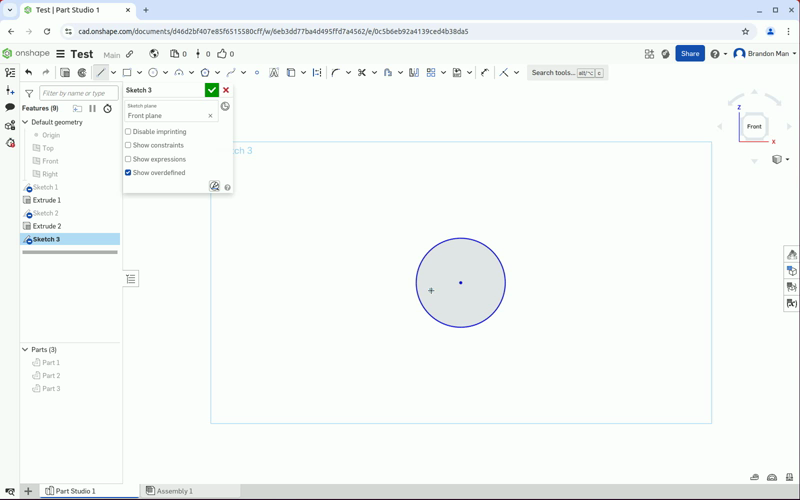
key_down(shift)
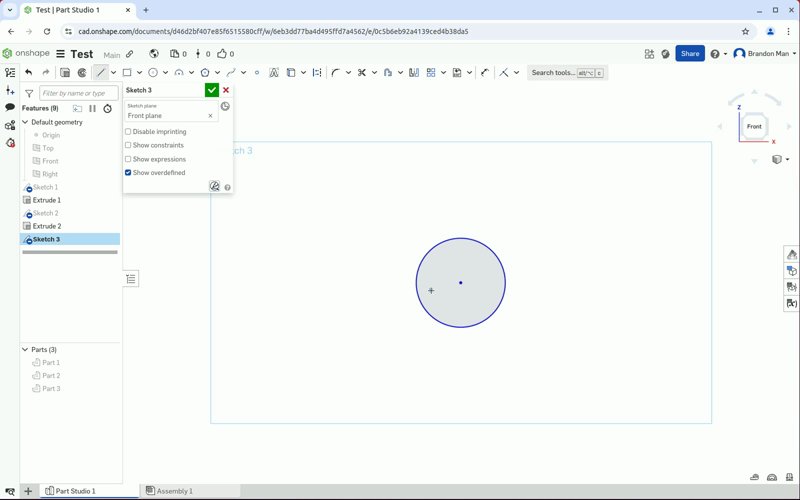
mouse_move(461, 290)
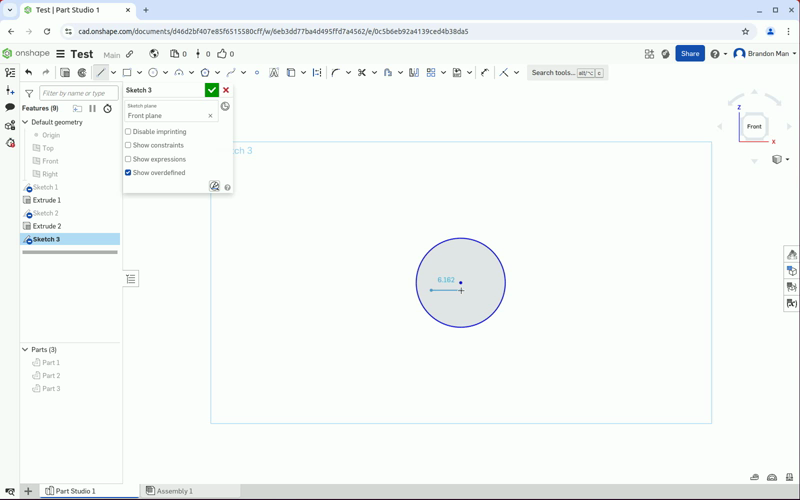
mouse_move(439, 290)
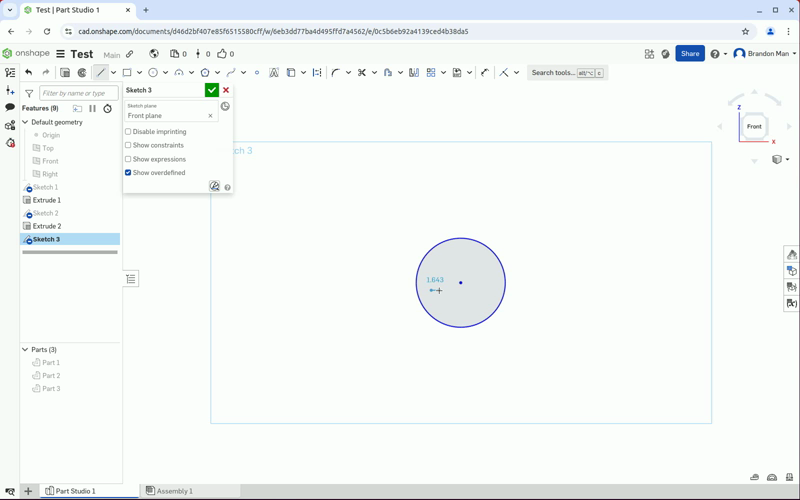
click(439, 290)
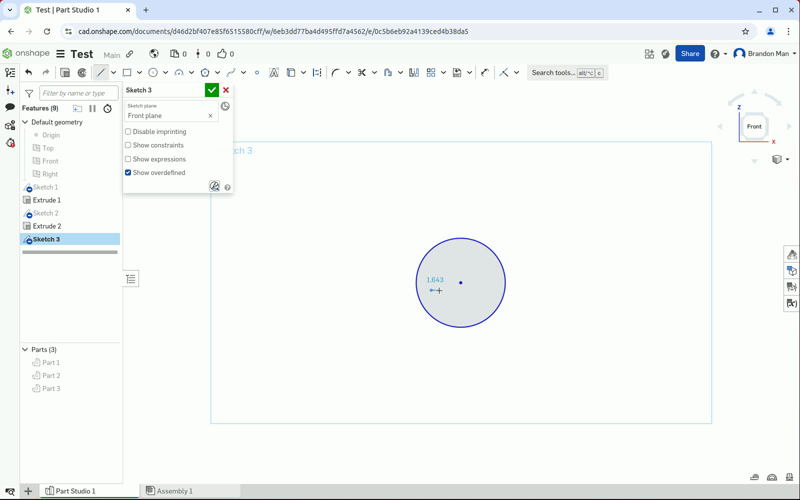
key_up(shift)
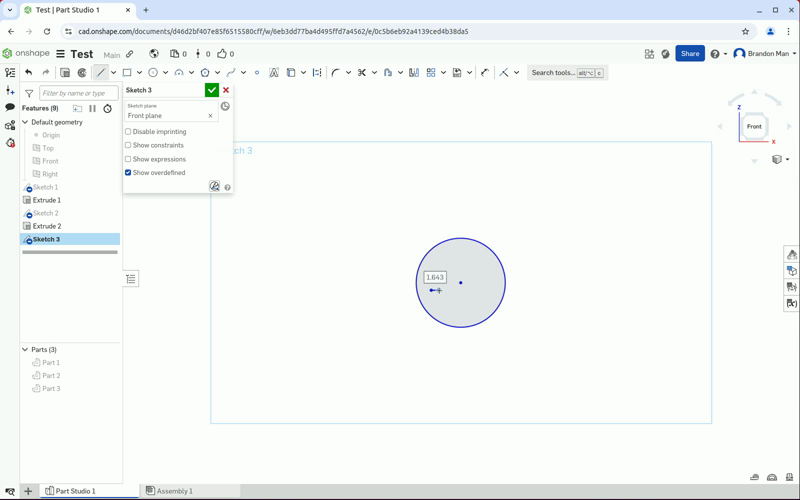
key(esc)
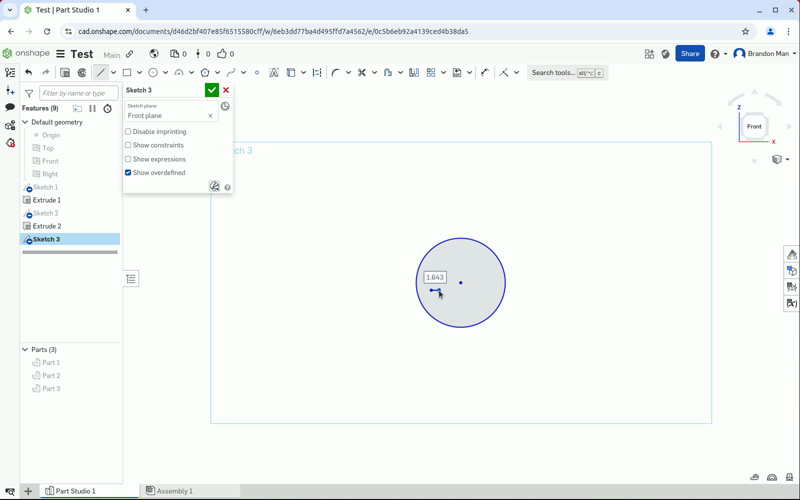
key(a)
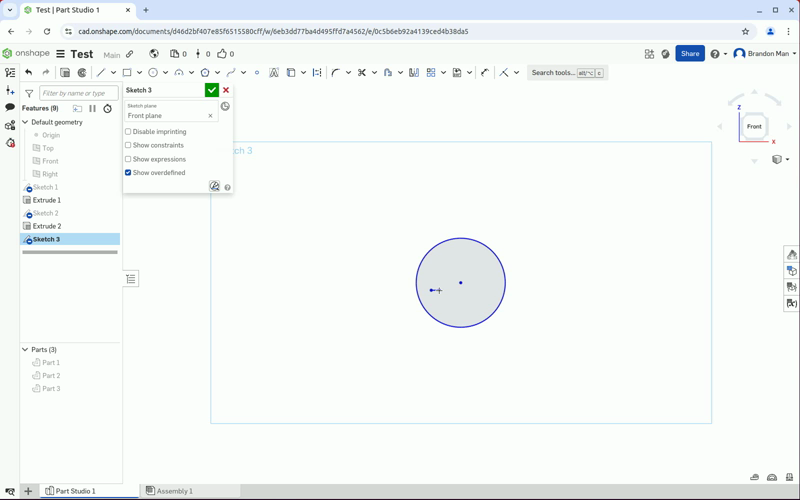
mouse_move(439, 290)
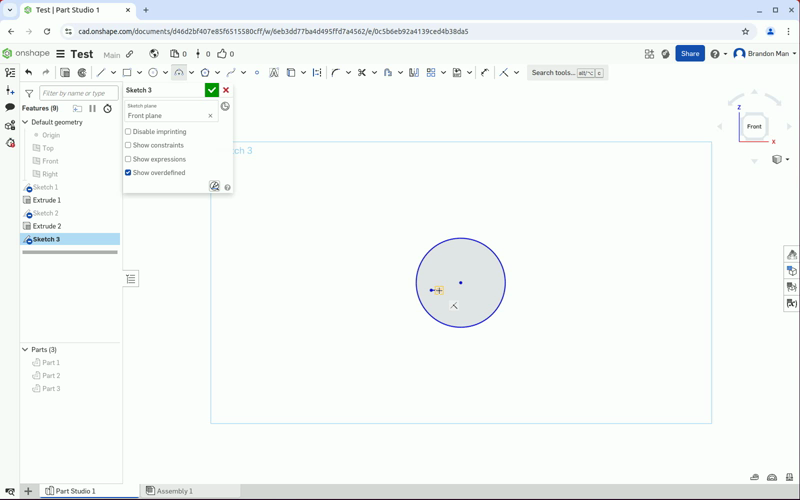
click(439, 290)
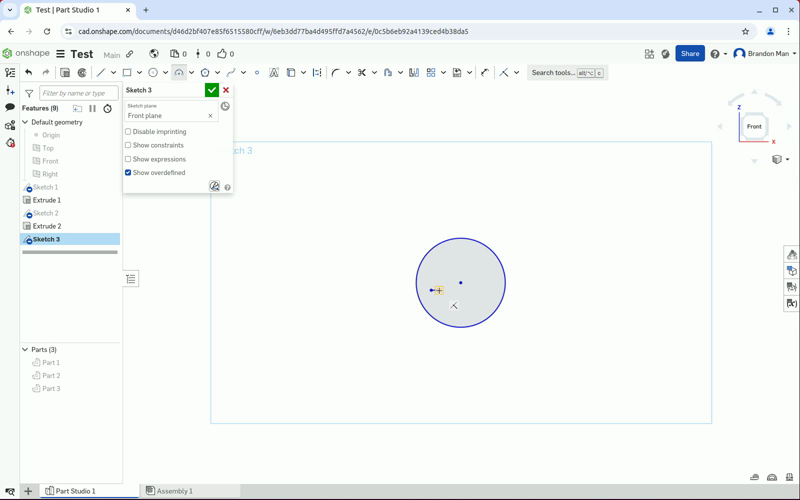
key_down(shift)
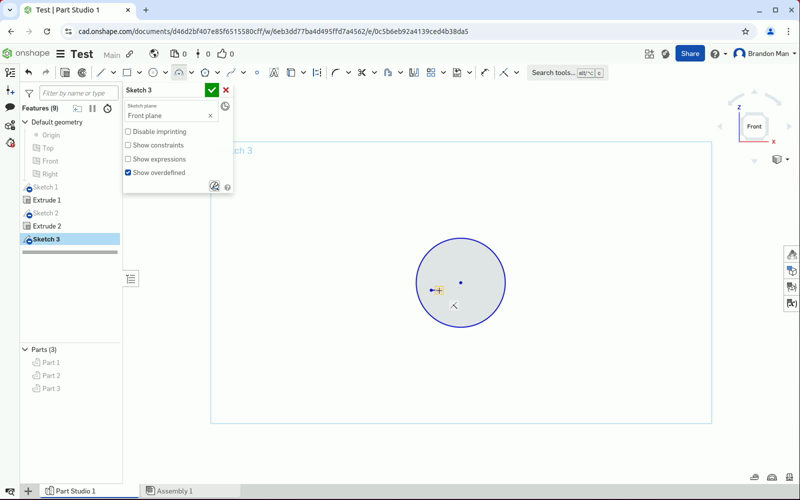
mouse_move(481, 290)
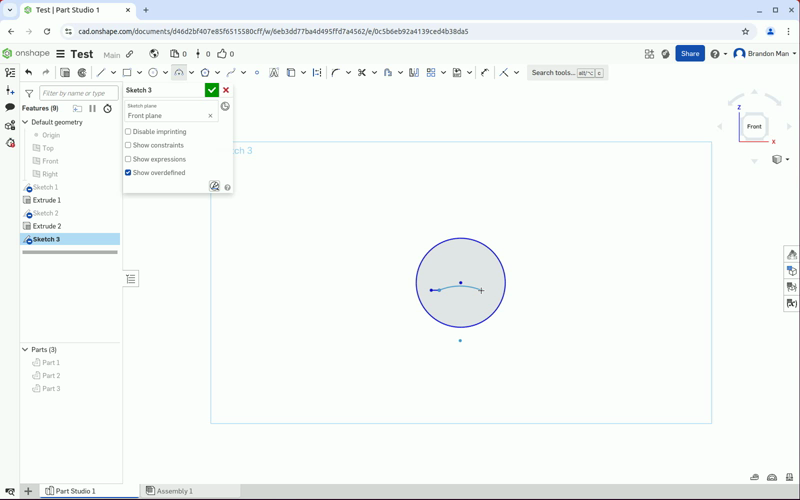
click(481, 290)
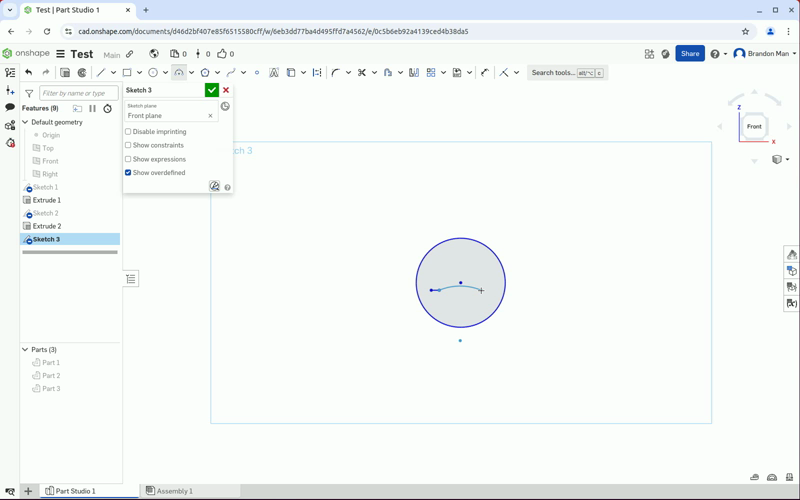
mouse_move(460, 305)
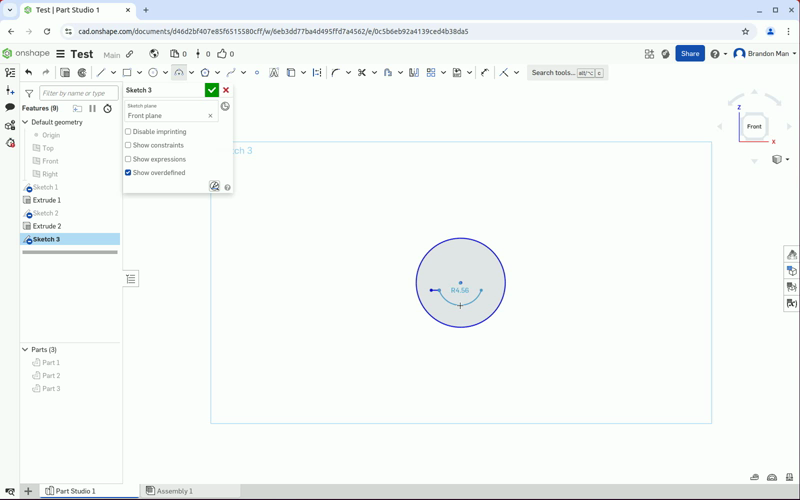
click(460, 305)
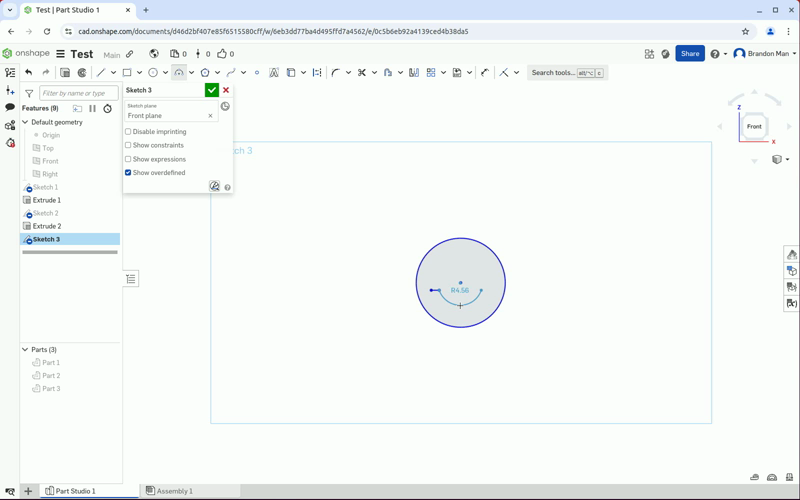
key_up(shift)
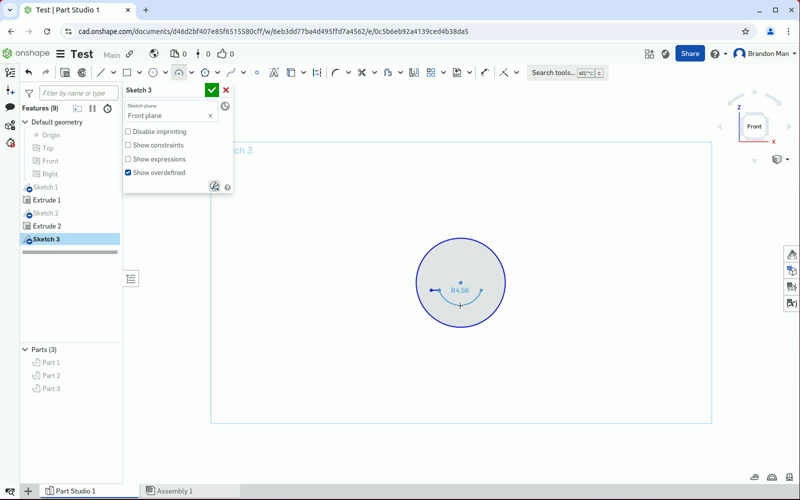
key(esc)
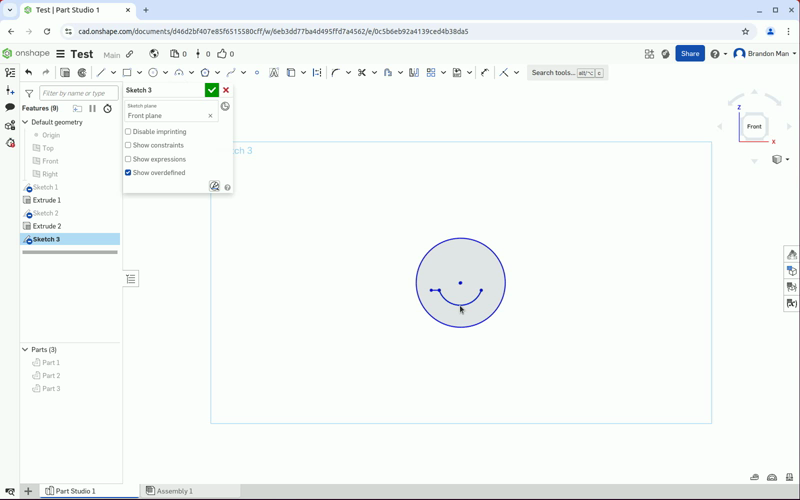
key(l)
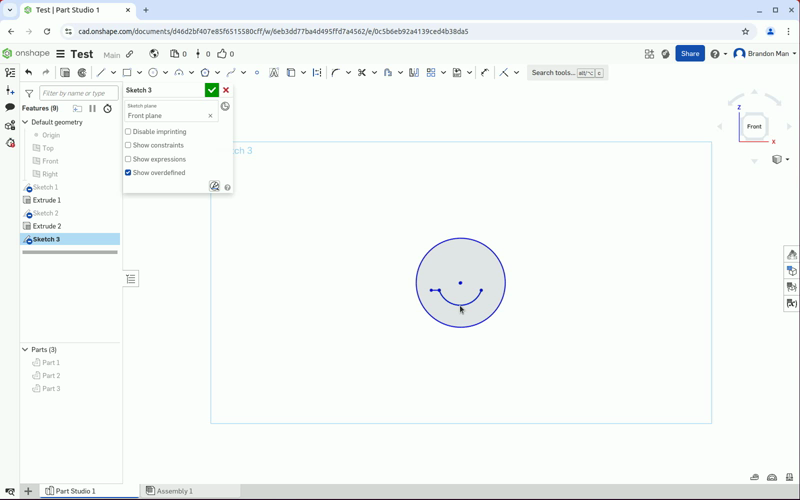
mouse_move(481, 290)
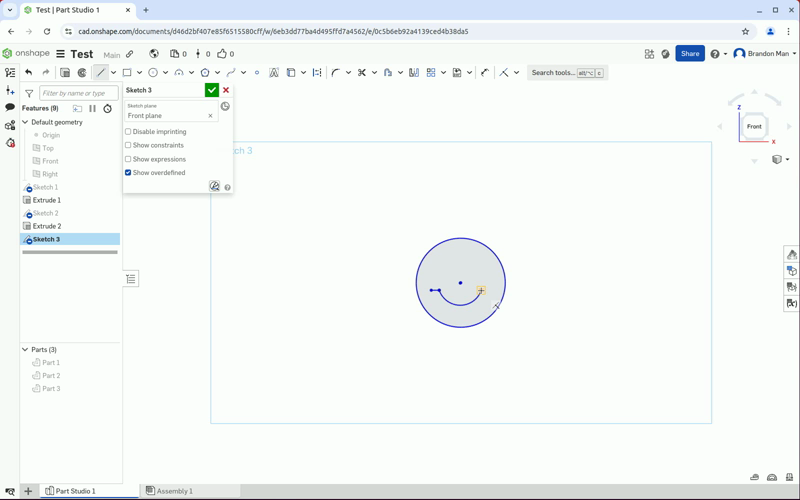
click(481, 290)
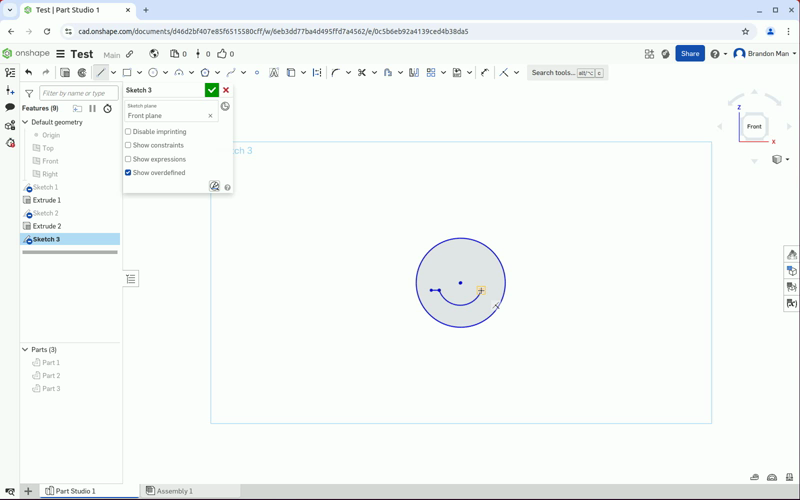
key_down(shift)
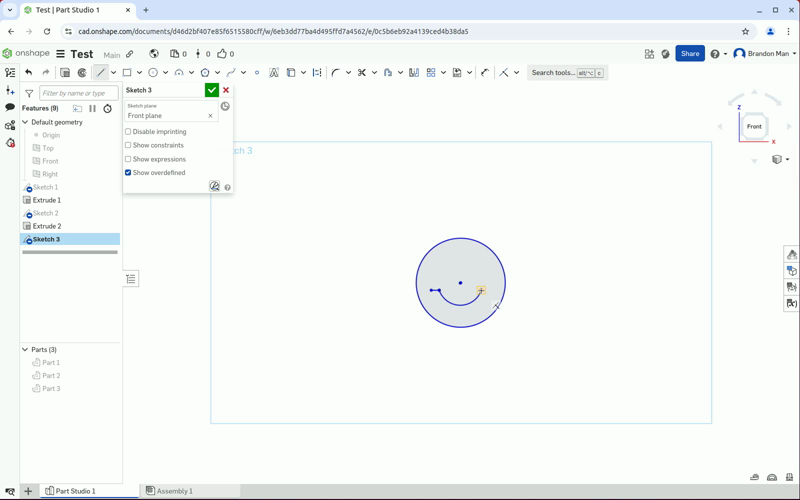
mouse_move(511, 290)
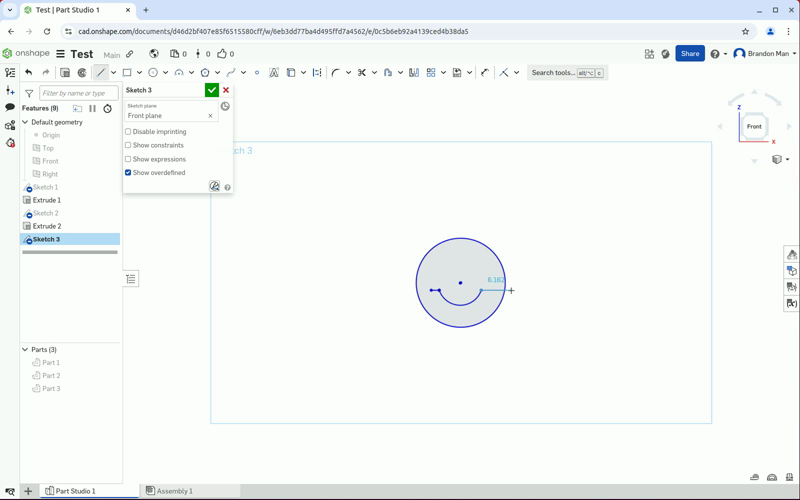
mouse_move(489, 290)
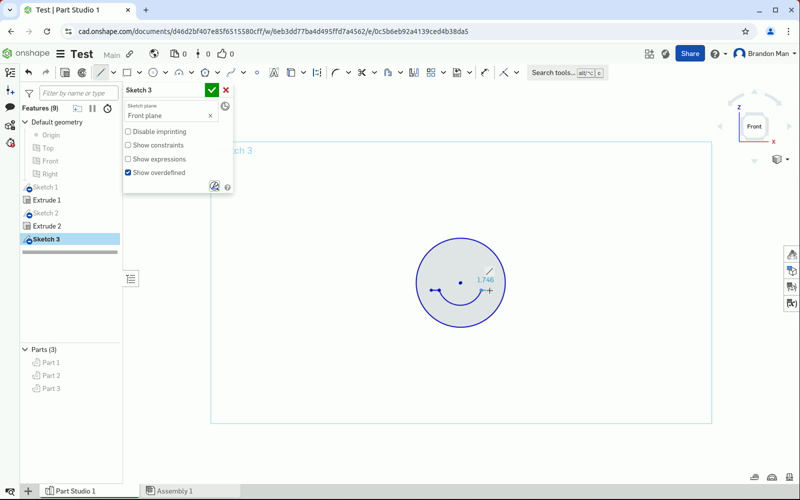
click(489, 290)
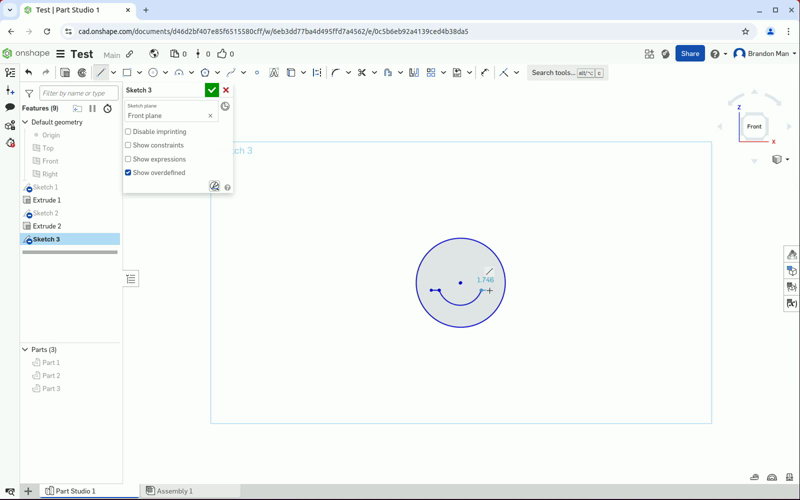
key_up(shift)
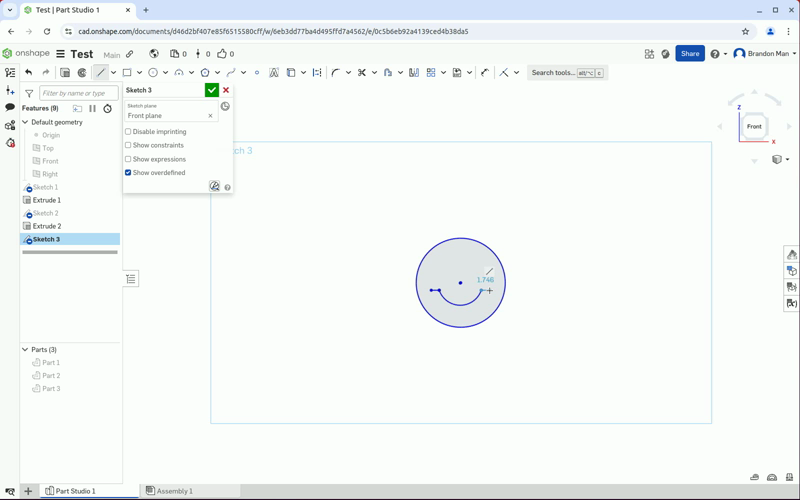
key_down(shift)
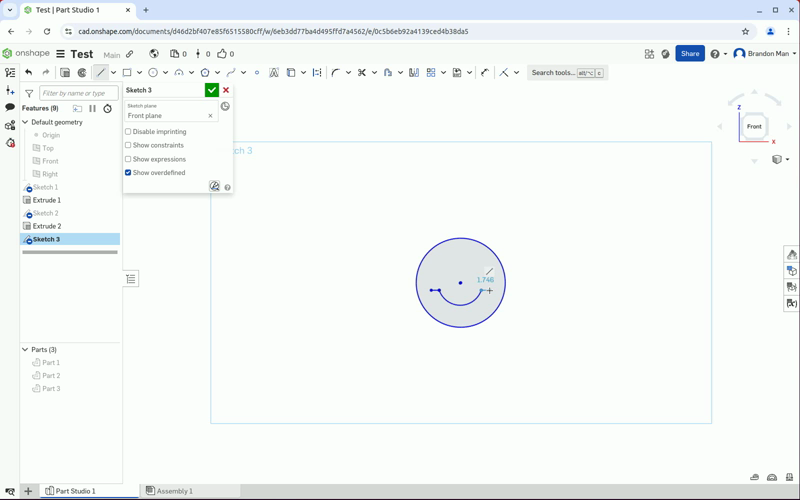
mouse_move(519, 290)
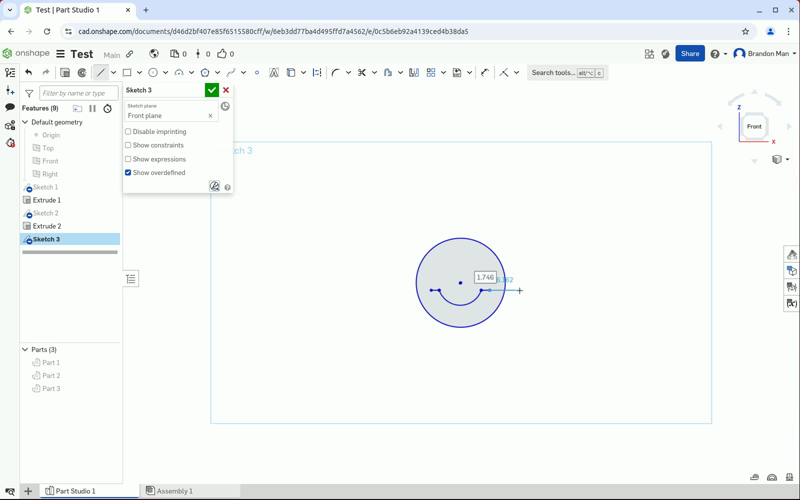
mouse_move(489, 275)
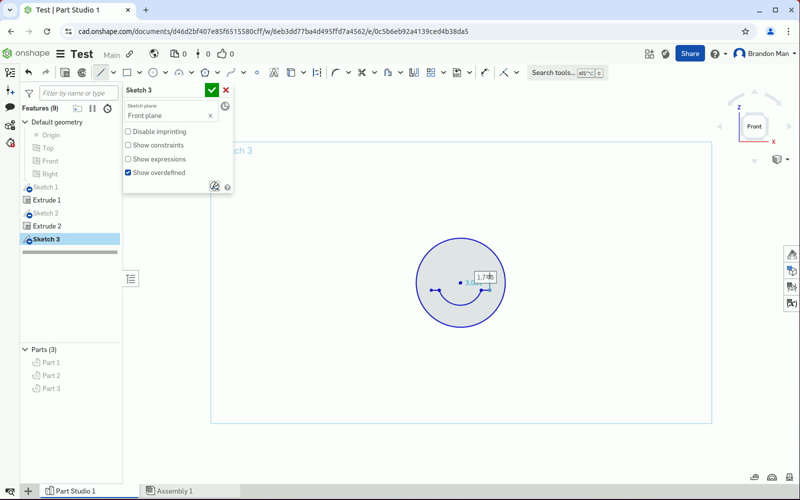
click(489, 275)
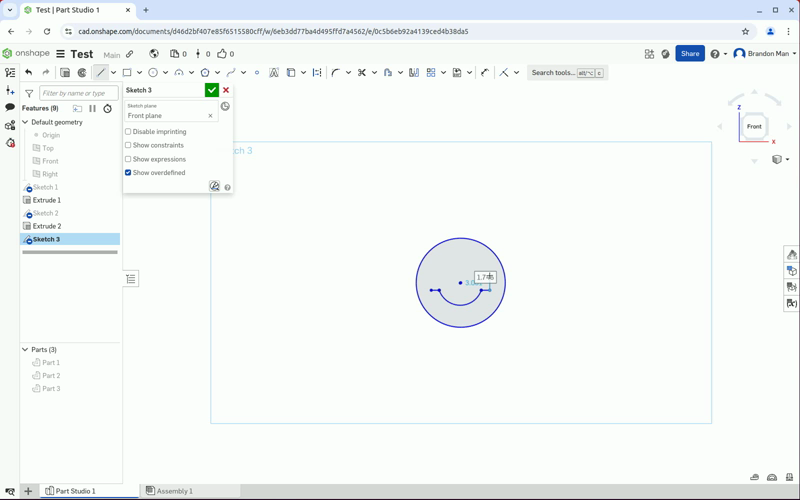
key_up(shift)
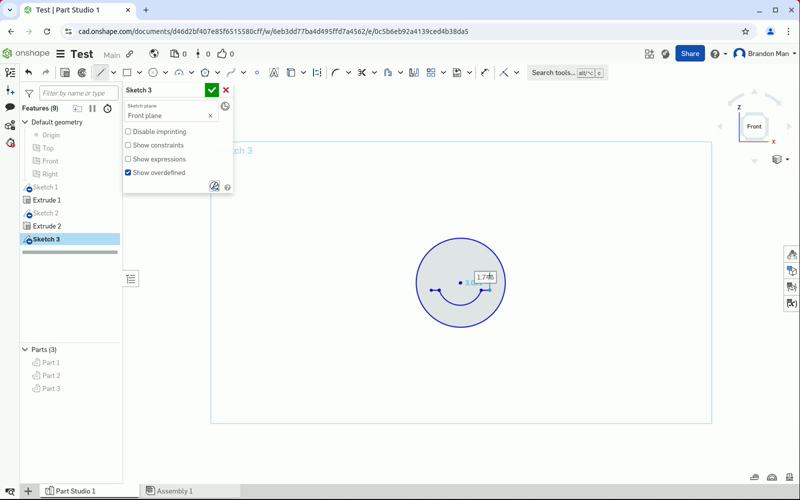
key_down(shift)
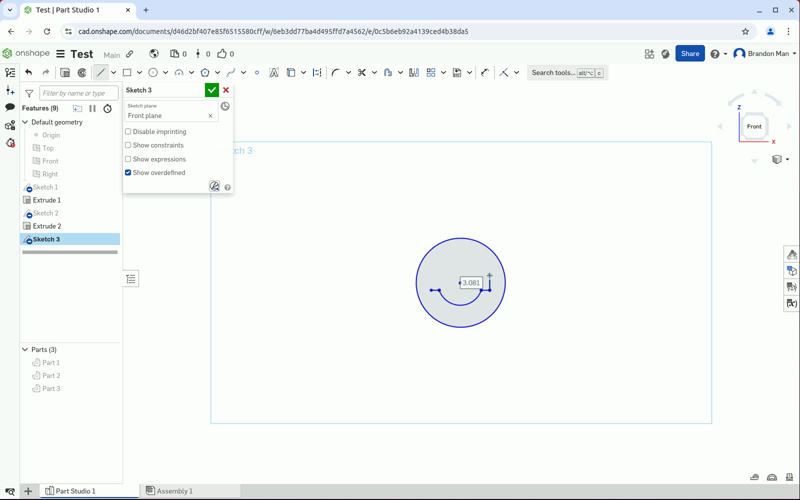
mouse_move(519, 275)
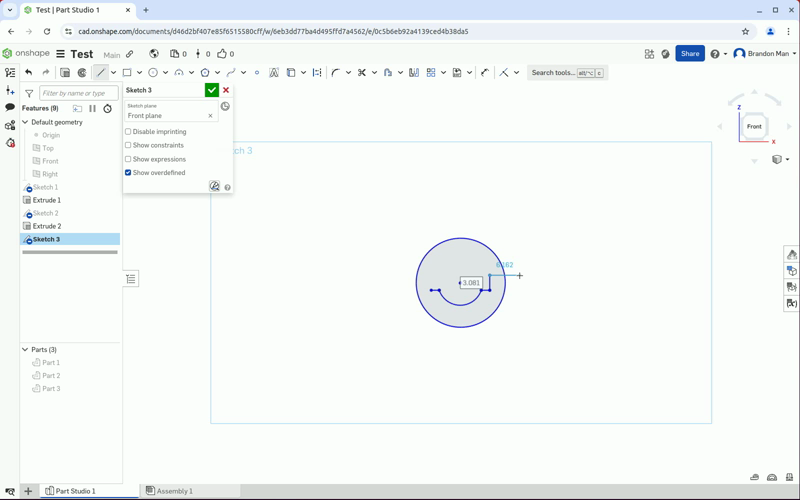
mouse_move(481, 275)
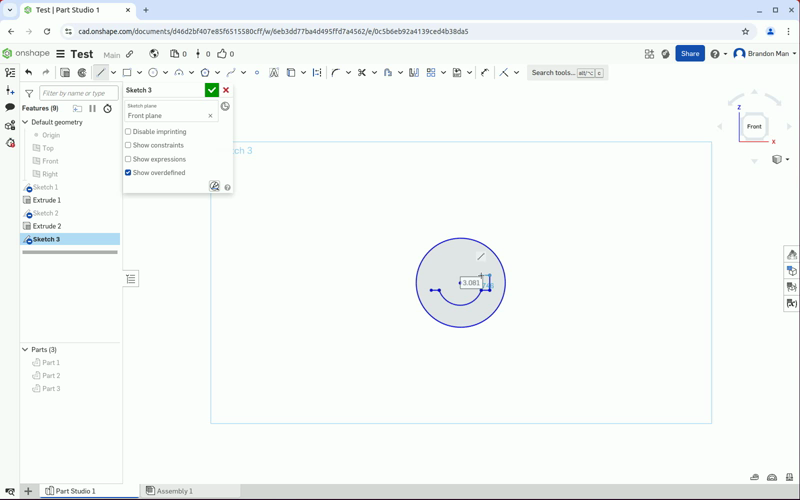
click(481, 275)
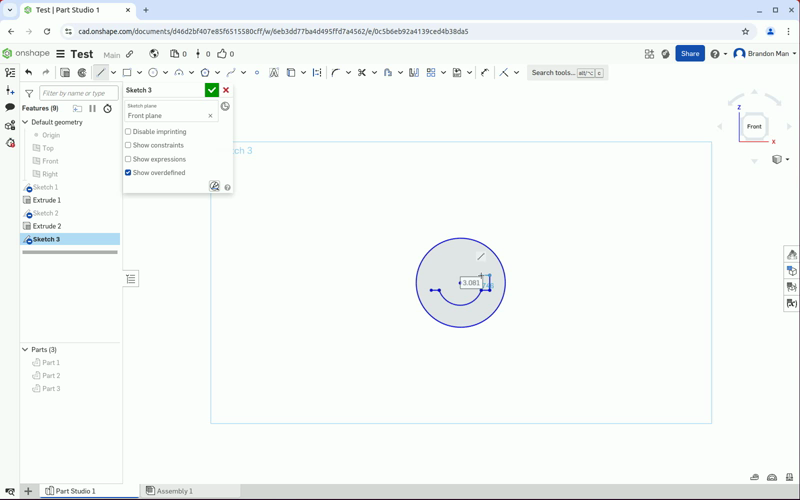
key_up(shift)
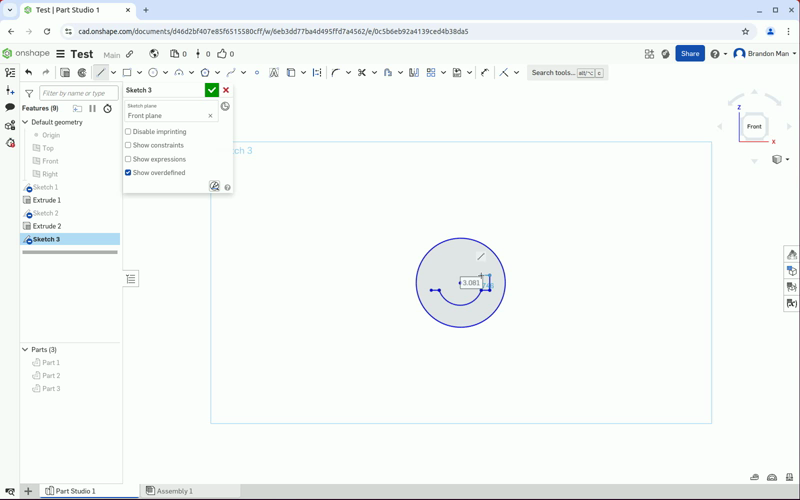
key(esc)
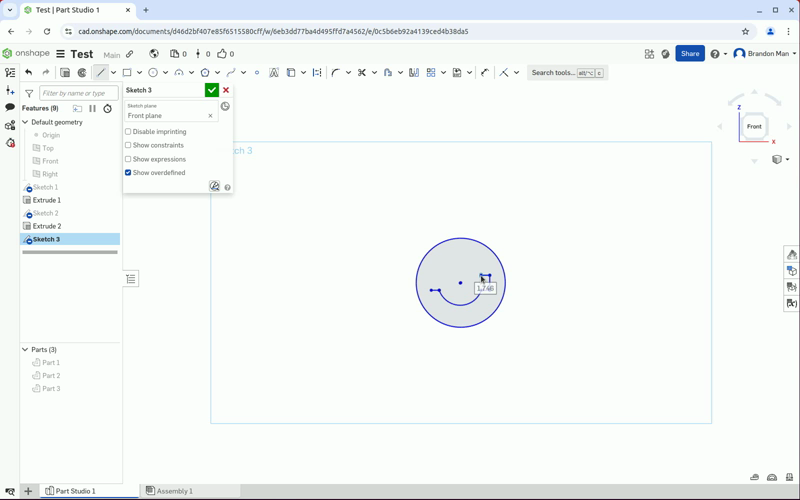
key(a)
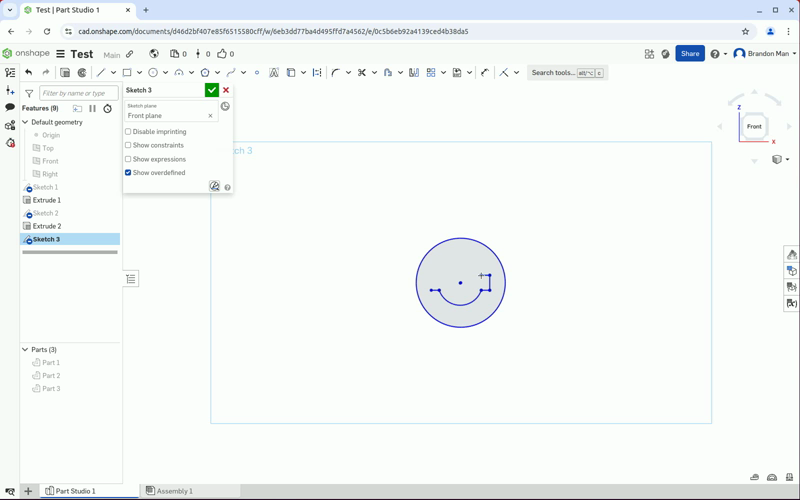
mouse_move(481, 275)
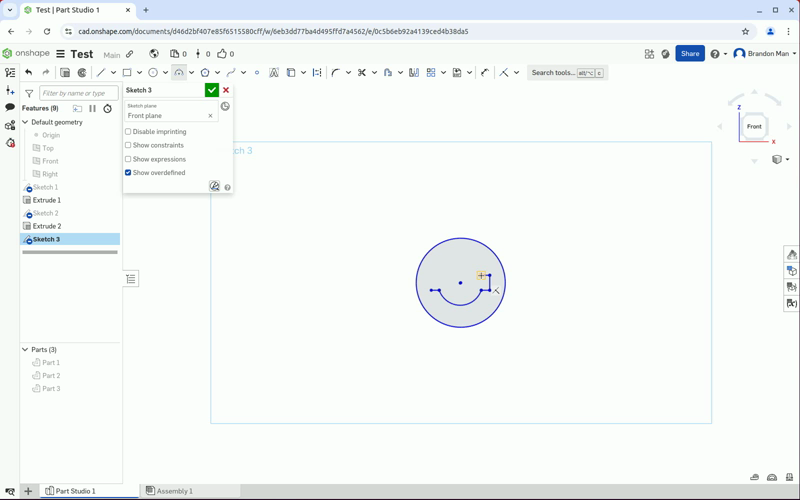
click(481, 275)
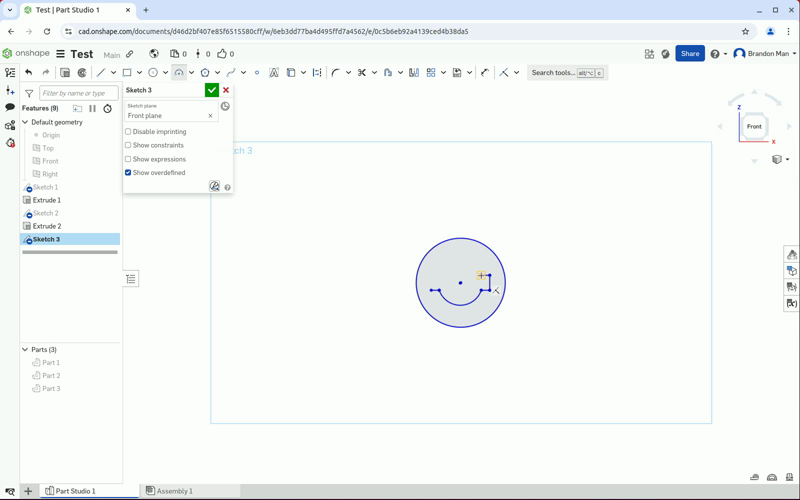
key_down(shift)
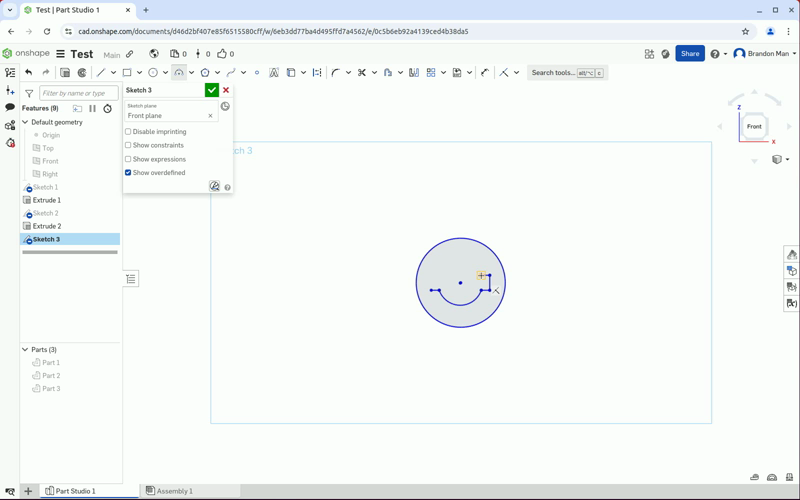
mouse_move(439, 275)
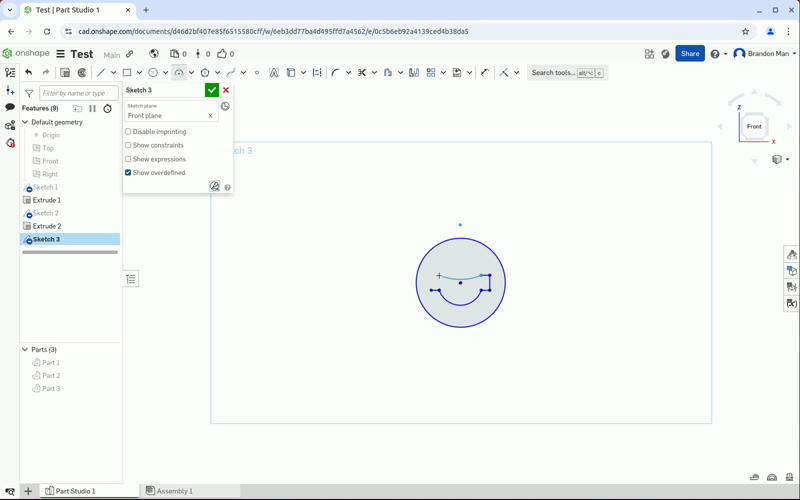
click(439, 275)
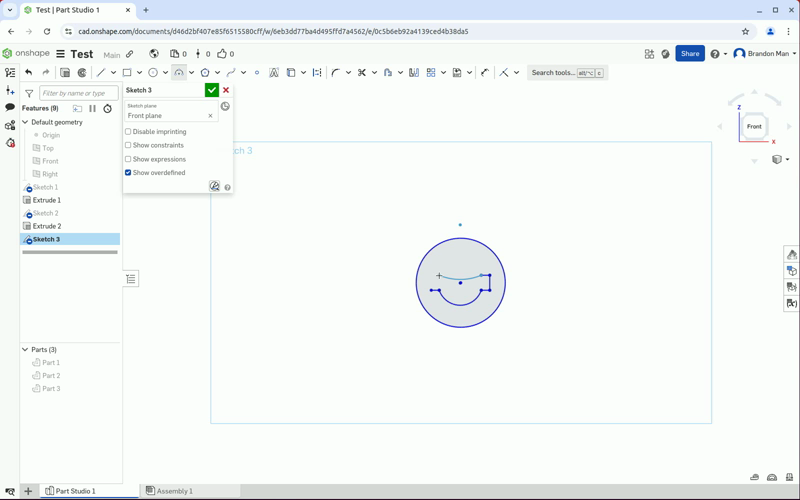
mouse_move(460, 260)
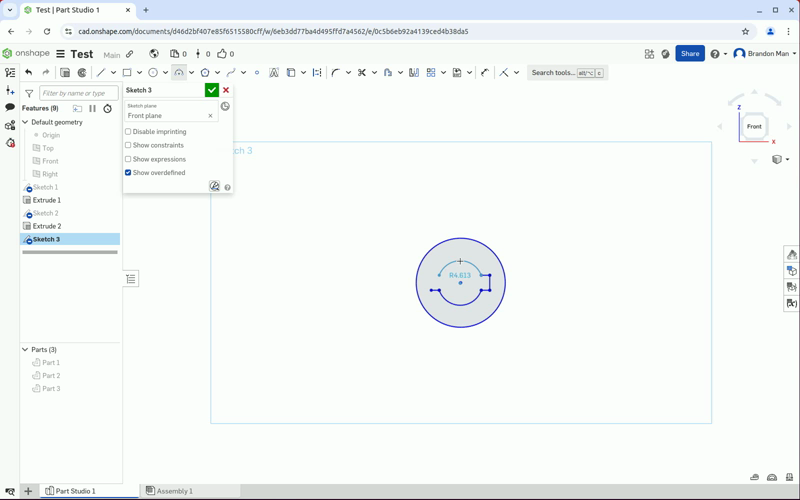
click(460, 260)
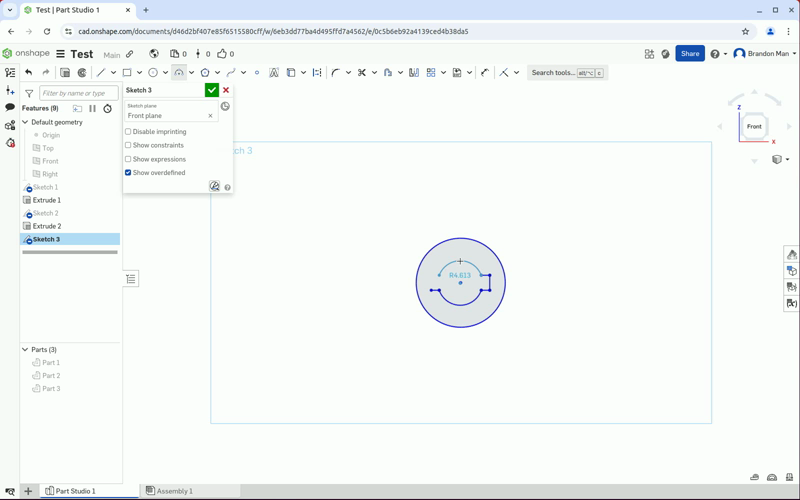
key_up(shift)
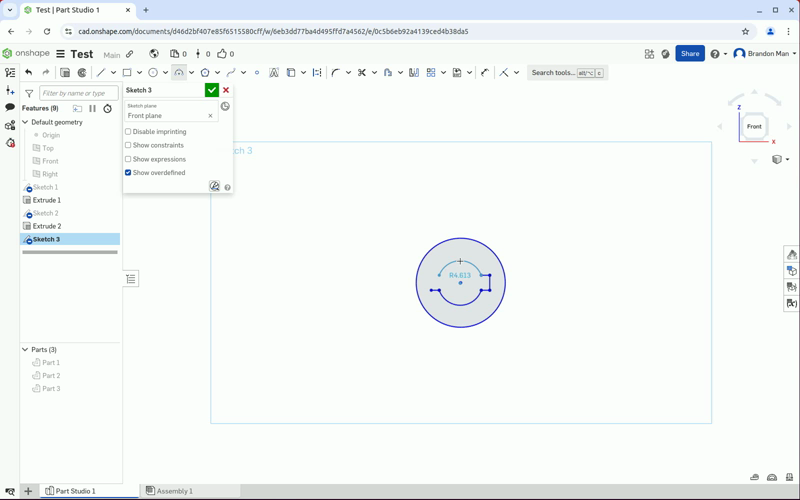
key(esc)
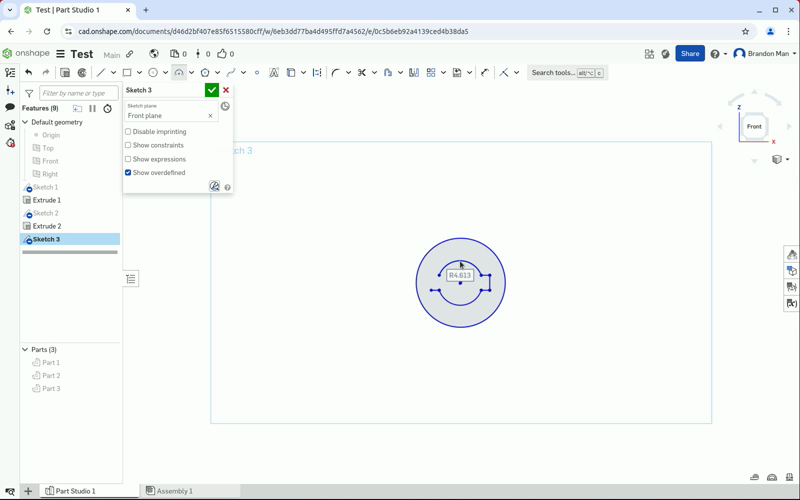
key(l)
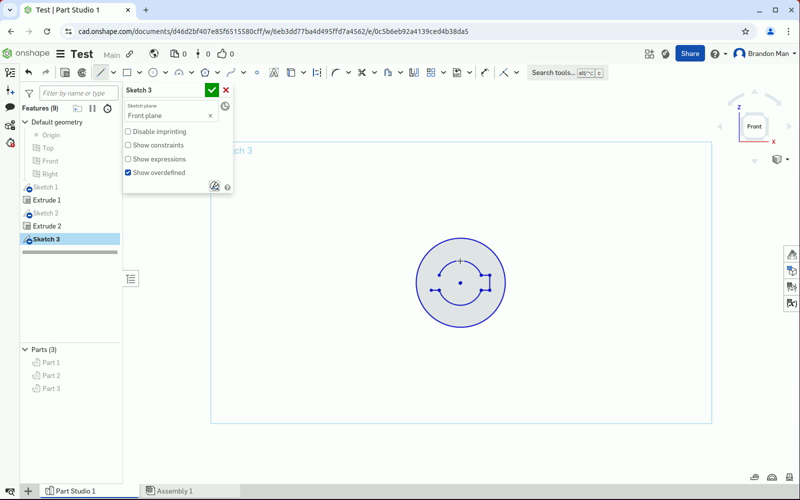
mouse_move(439, 275)
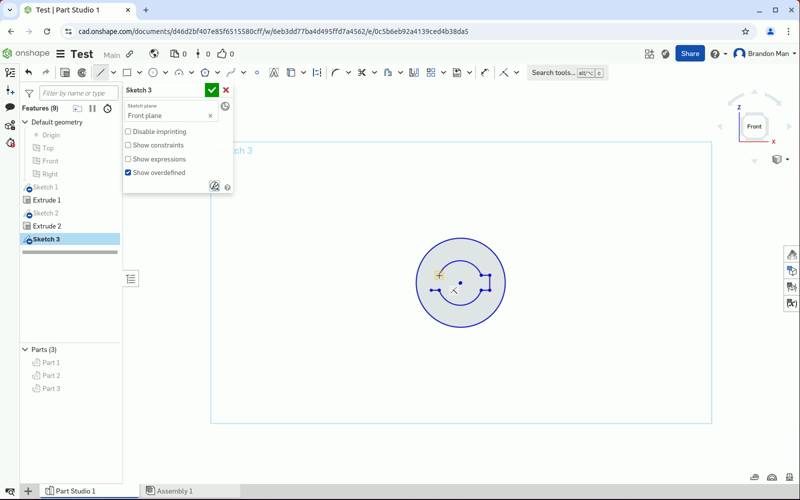
click(439, 275)
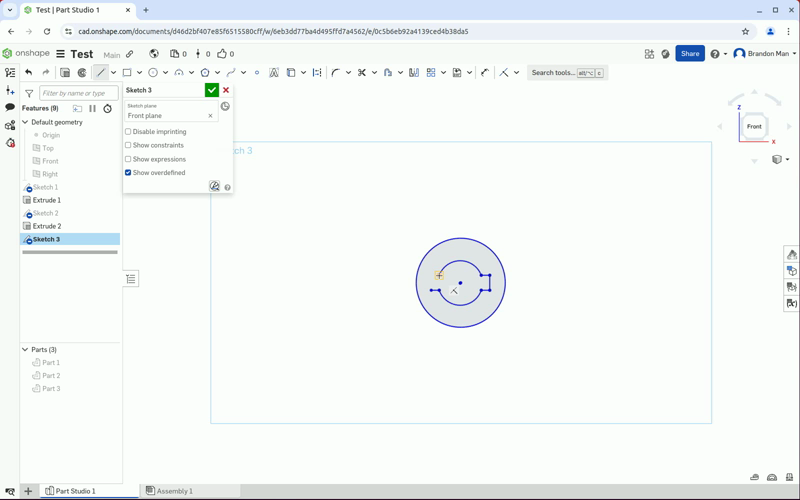
key_down(shift)
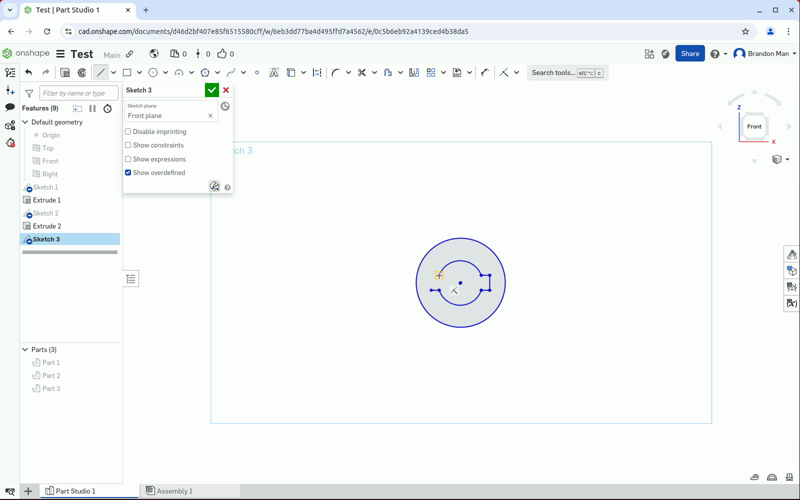
mouse_move(469, 275)
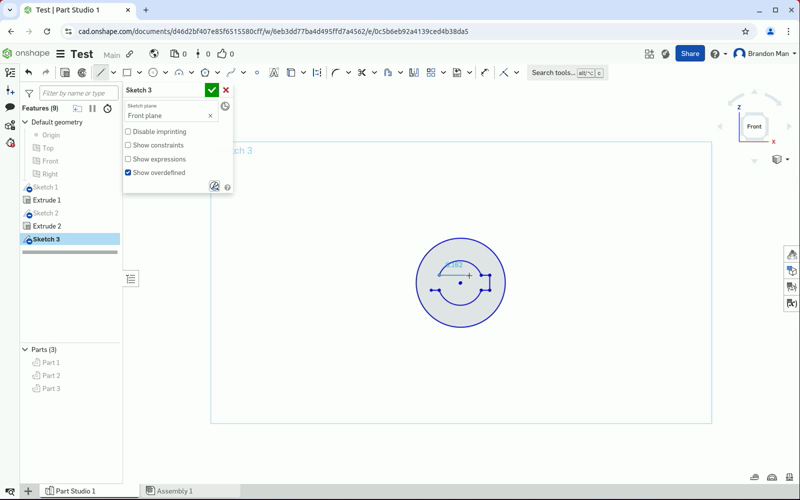
mouse_move(431, 275)
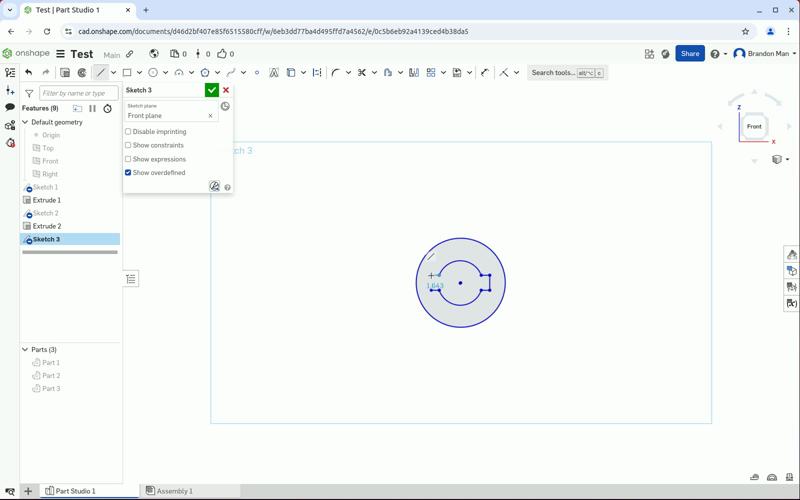
click(431, 275)
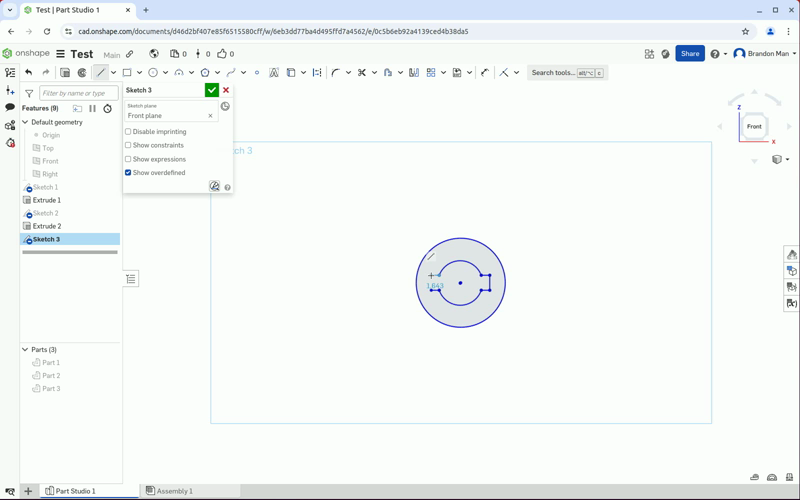
key_up(shift)
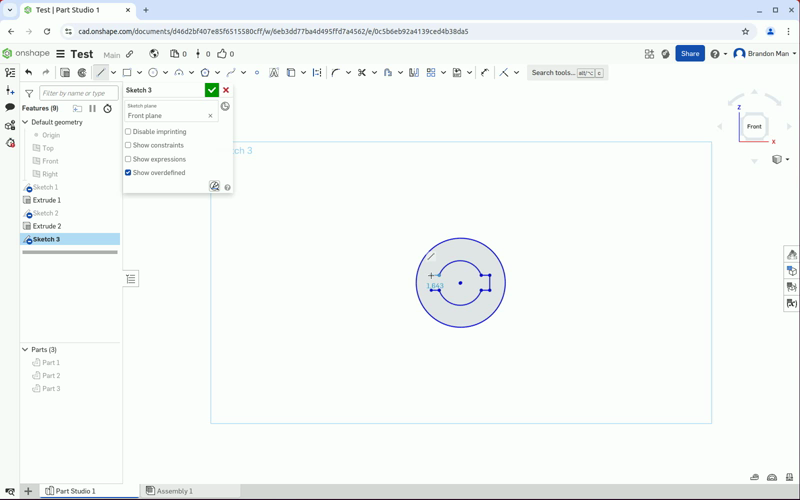
mouse_move(461, 275)
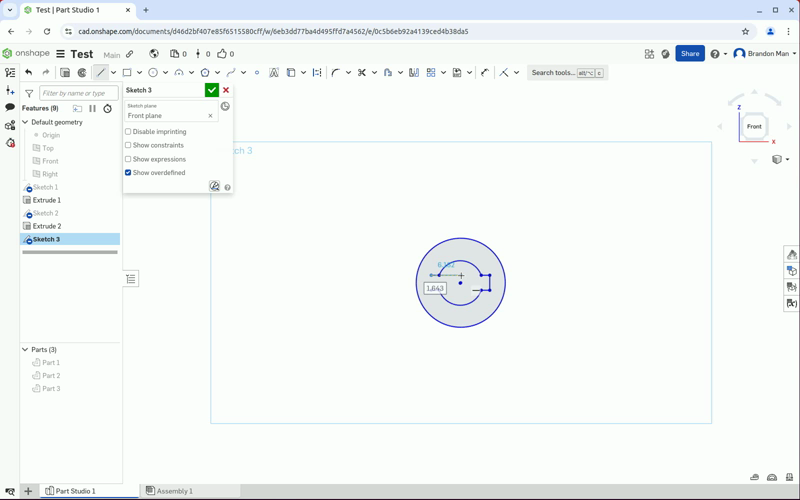
key_down(shift)
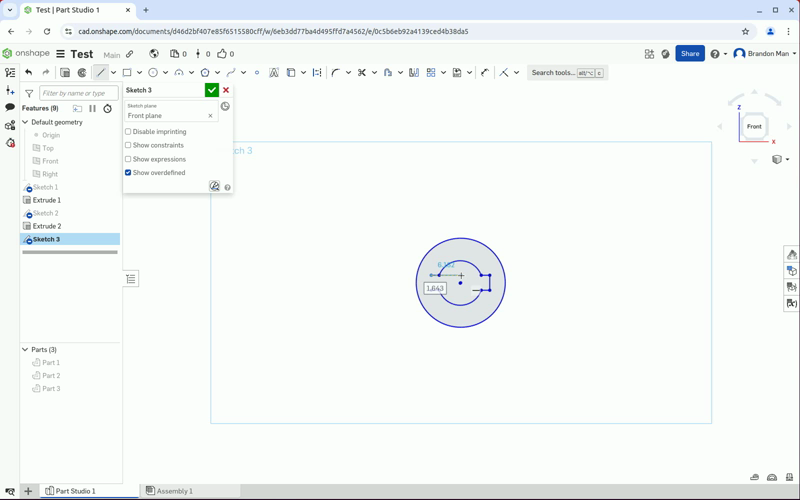
mouse_move(431, 290)
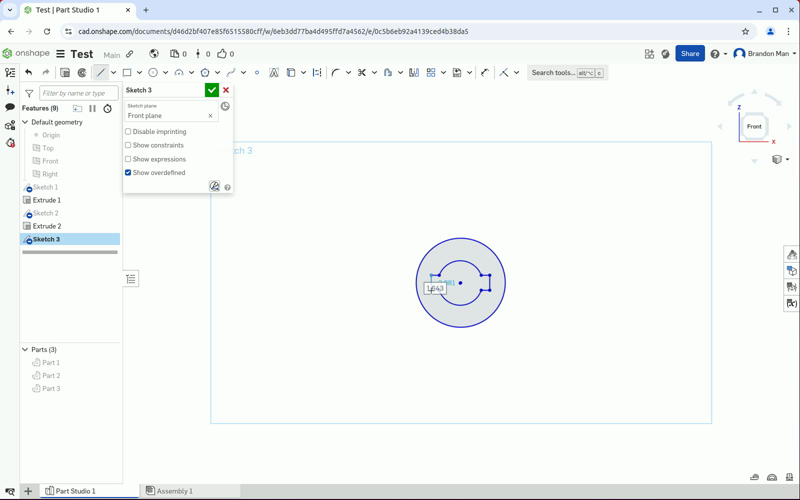
key_up(shift)
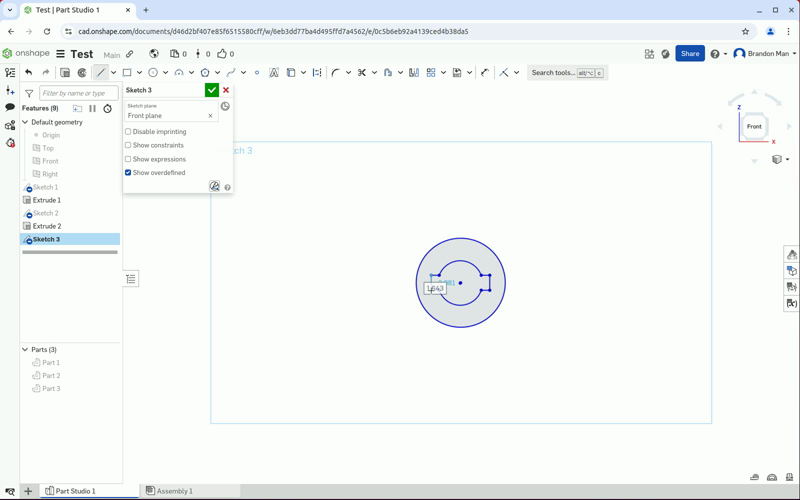
click(431, 290)
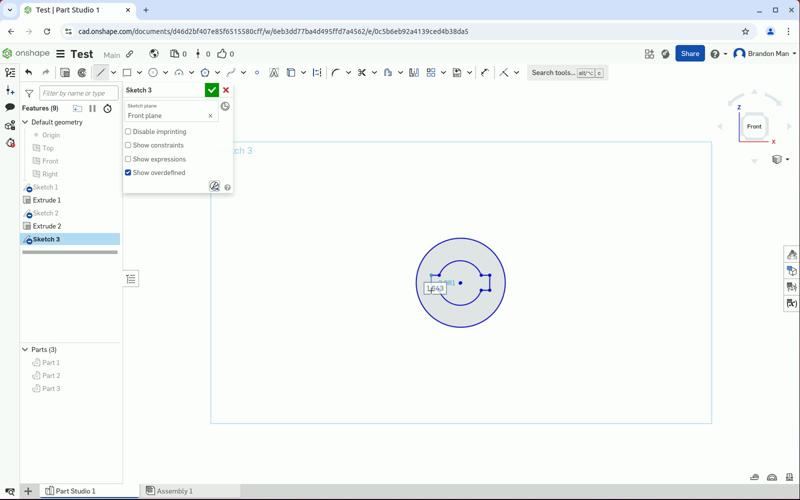
key(esc)
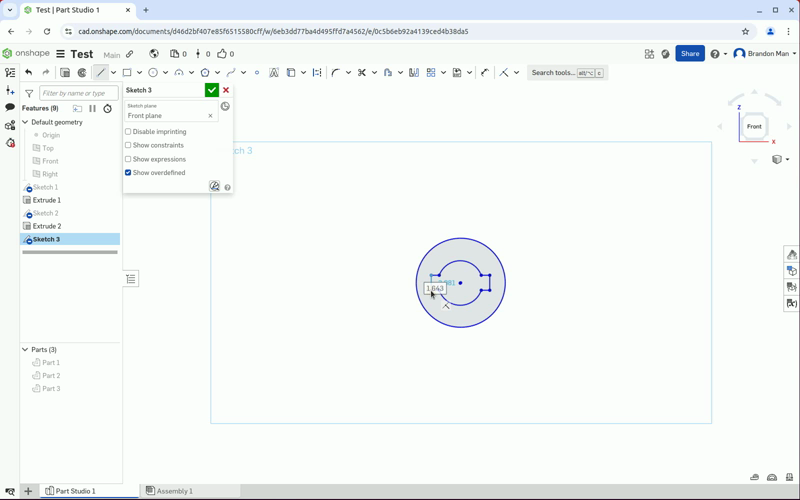
mouse_move(436, 313)
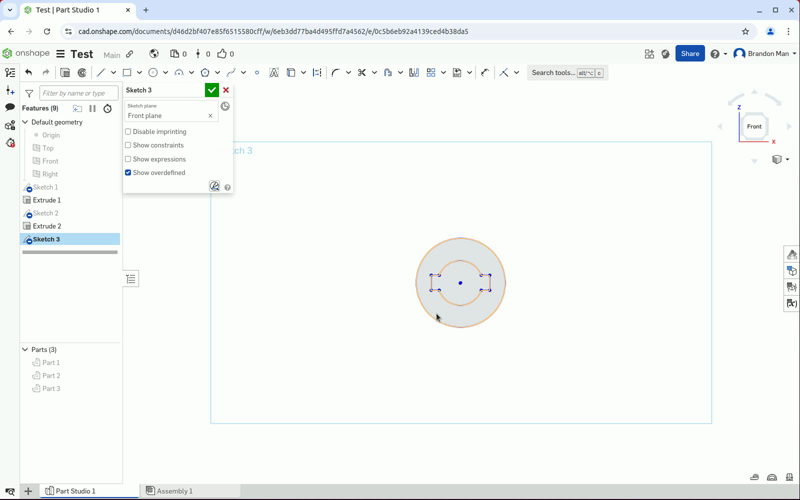
click(436, 313)
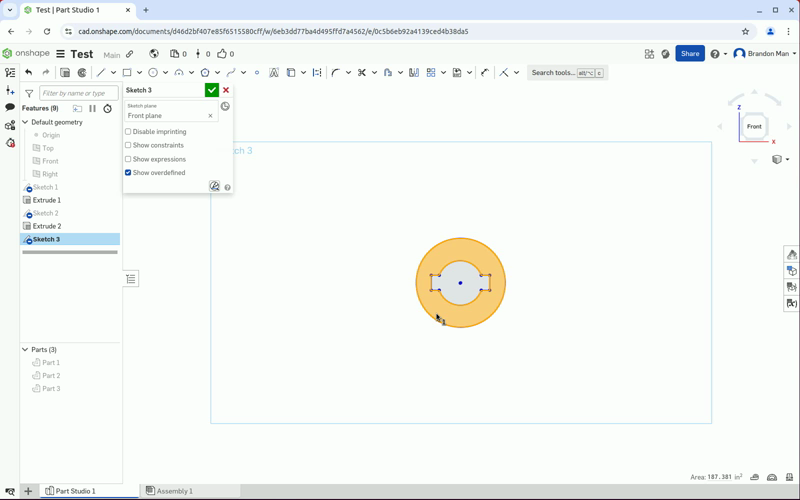
mouse_move(73, 352)
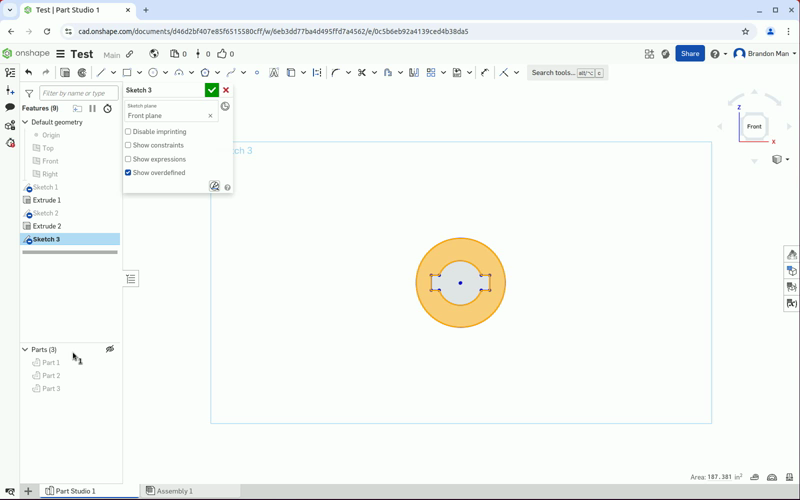
key(shift+y)
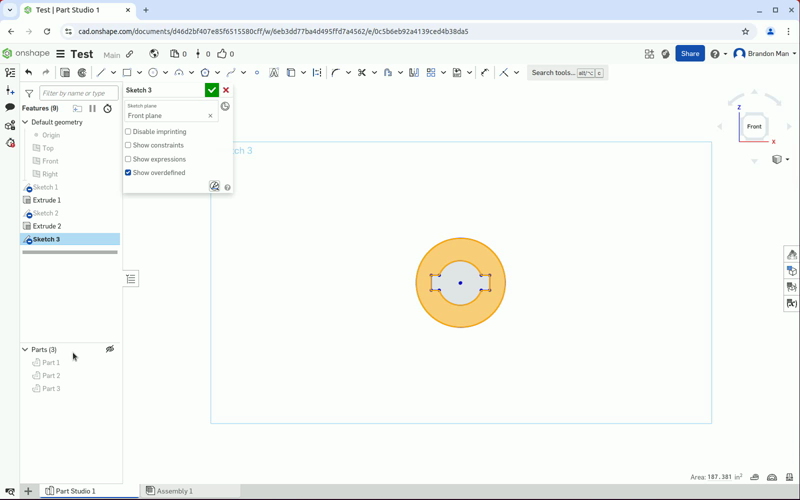
key(shift+e)
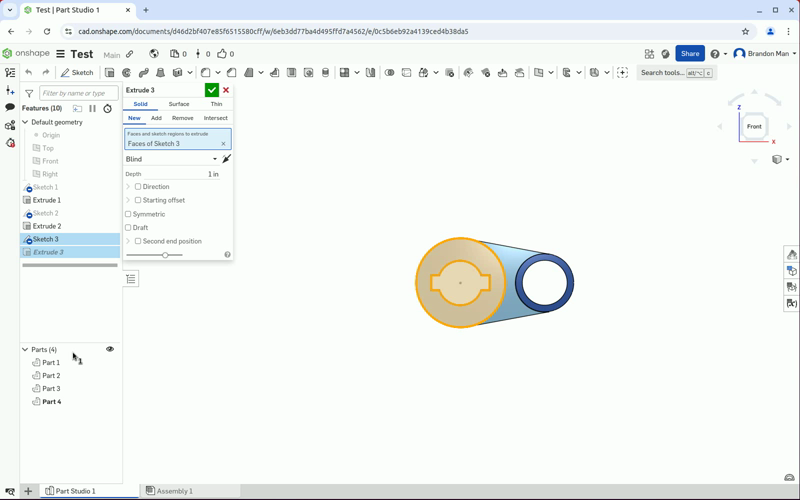
mouse_move(143, 106)
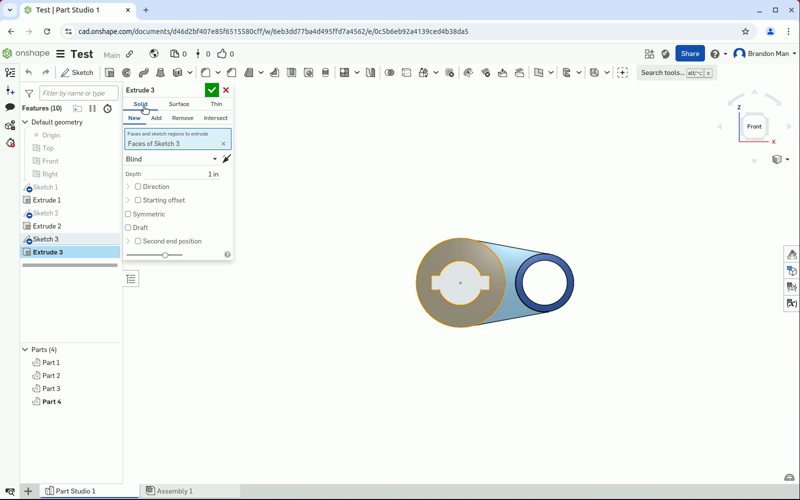
click(143, 106)
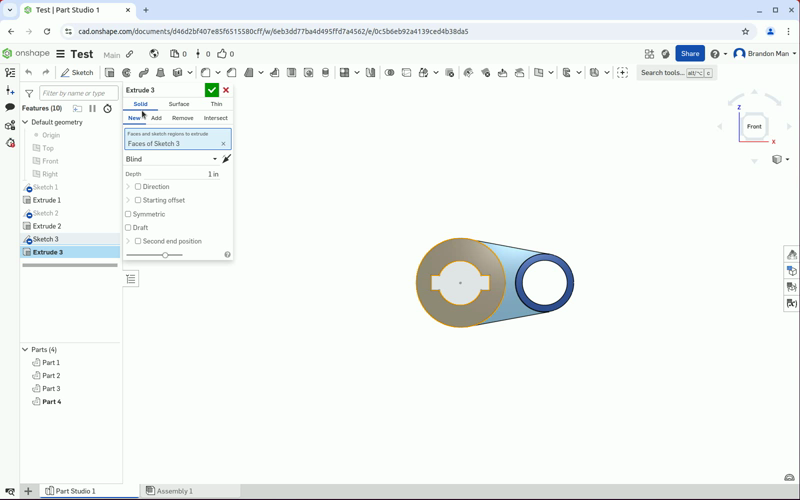
mouse_move(137, 120)
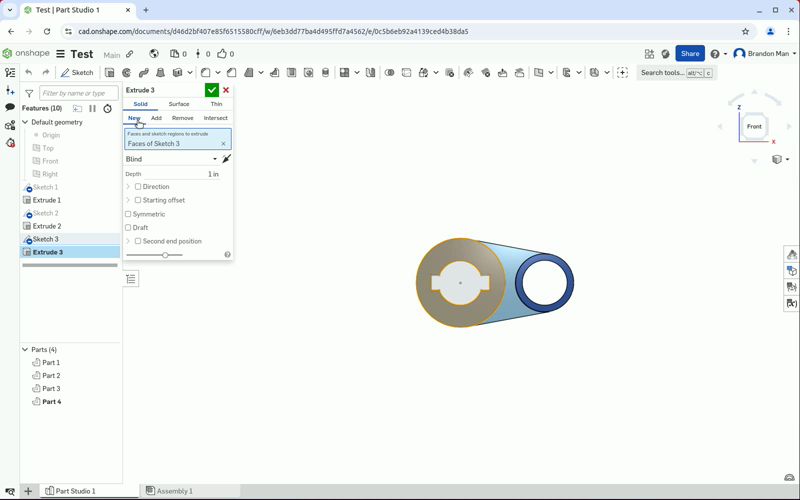
click(137, 120)
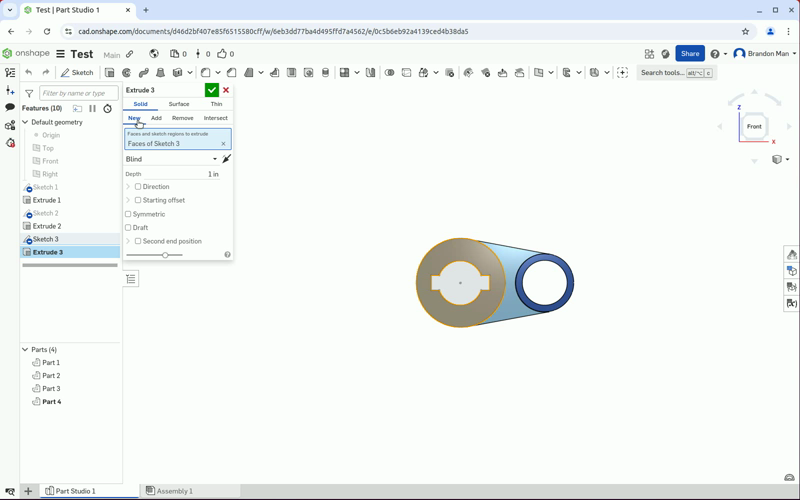
key(tab, 4)
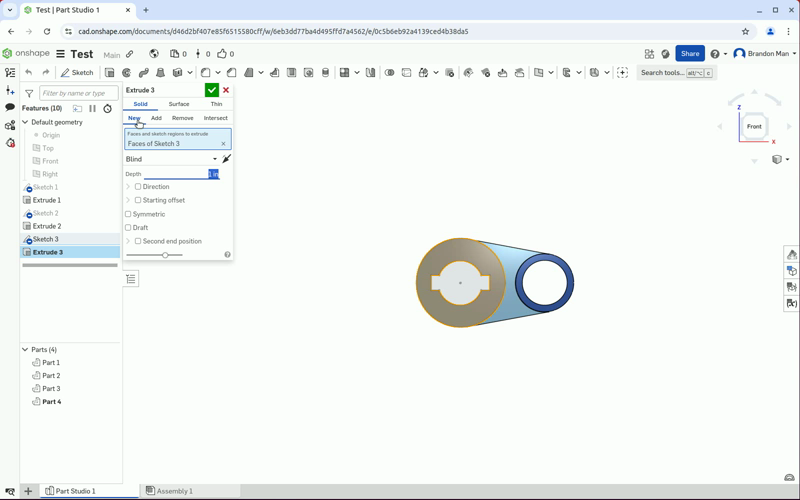
text(-7.943)
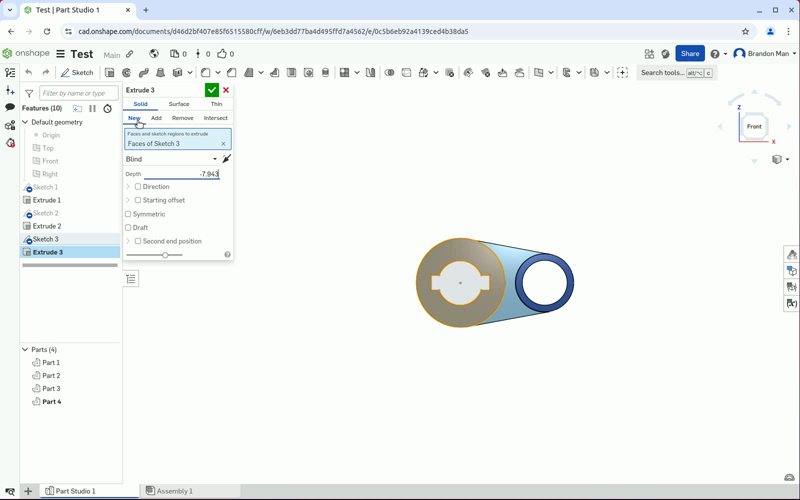
key(enter)
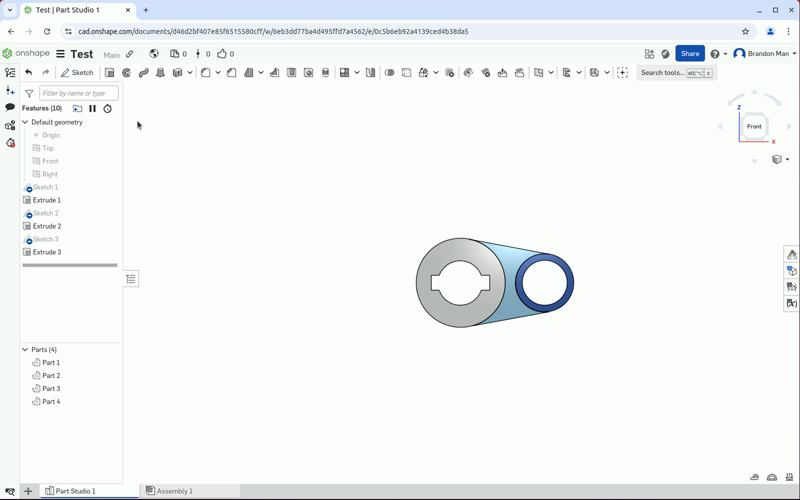
key(shift+h)
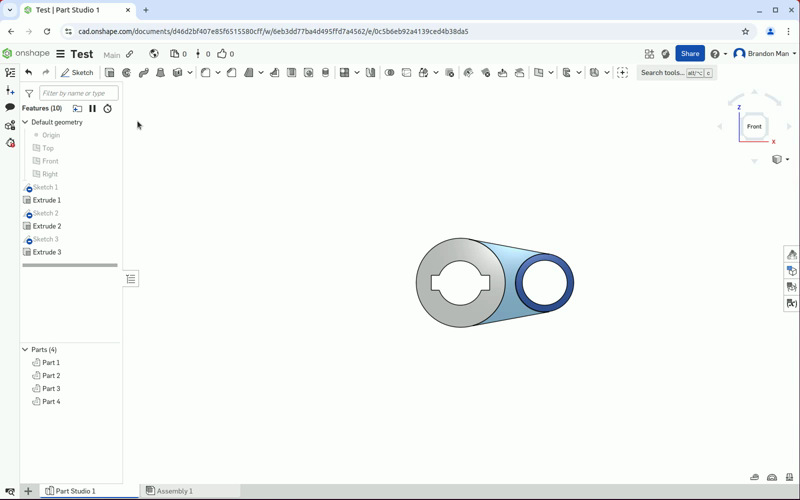
key(shift+h)
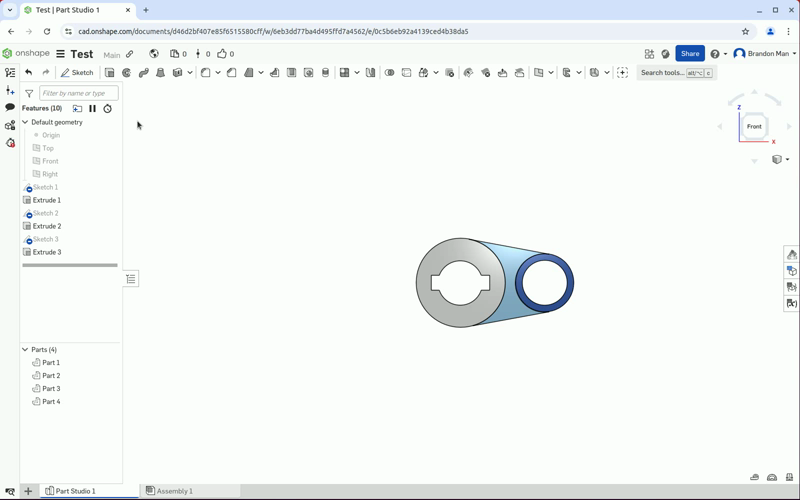
mouse_move(73, 189)
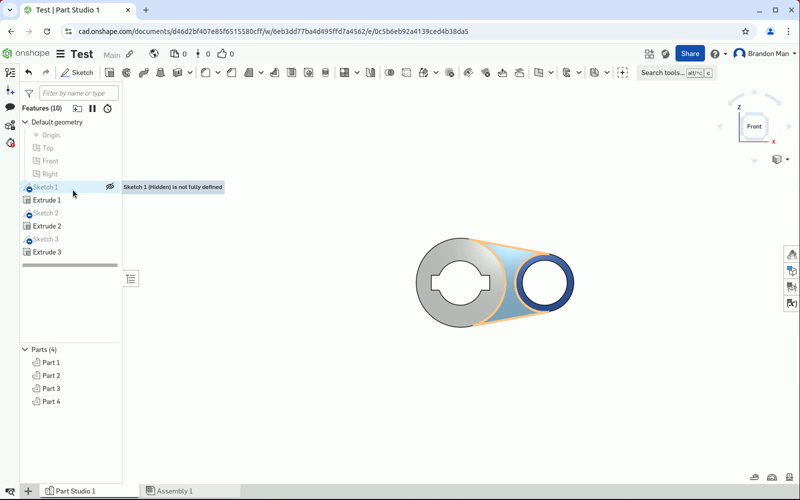
click(73, 189)
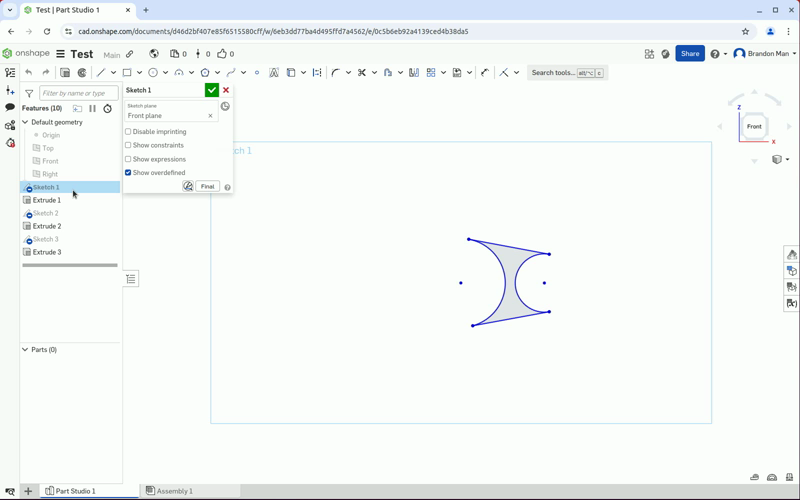
mouse_move(229, 92)
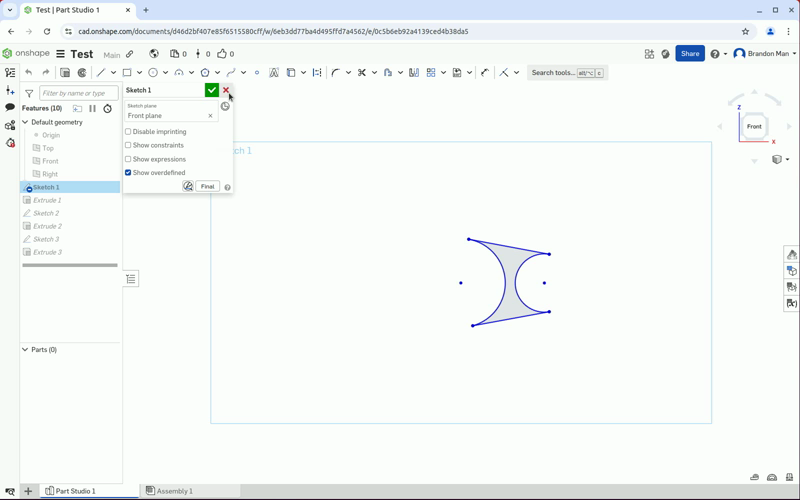
click(229, 92)
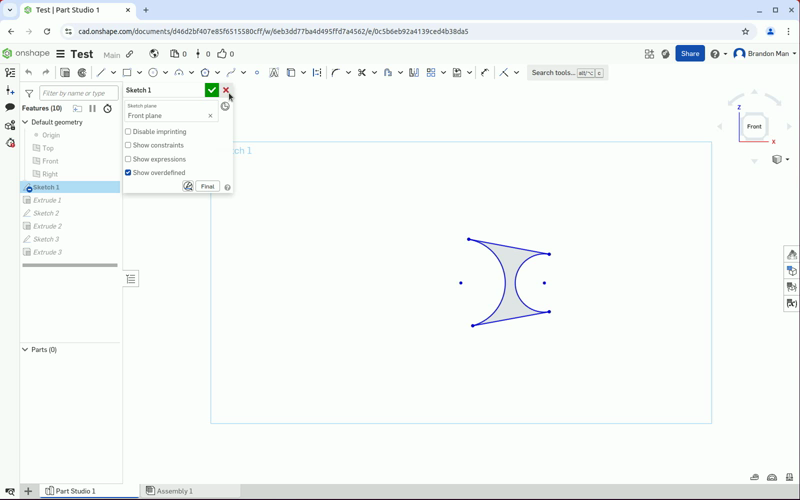
key(shift+s)
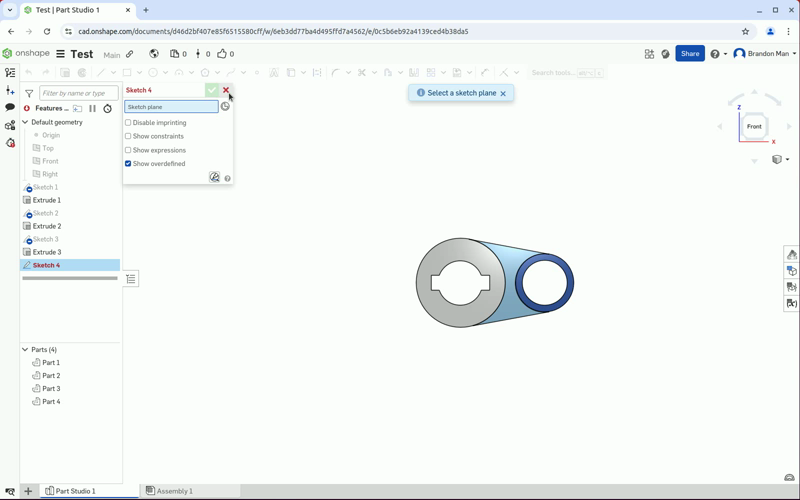
mouse_move(73, 163)
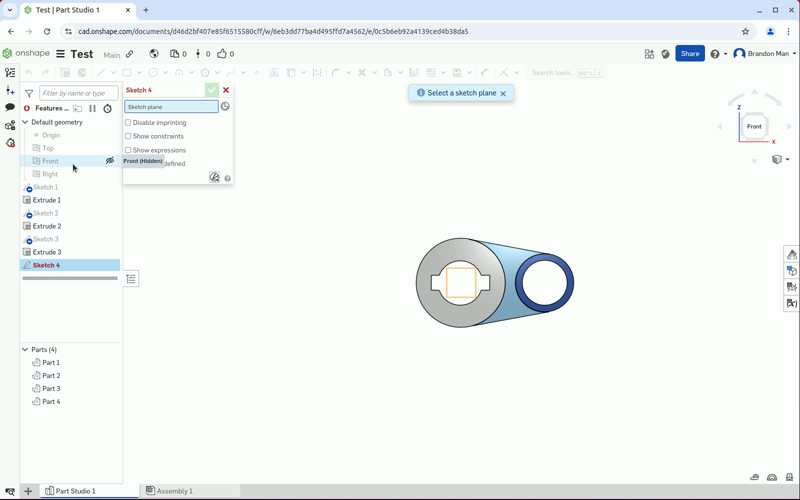
click(73, 163)
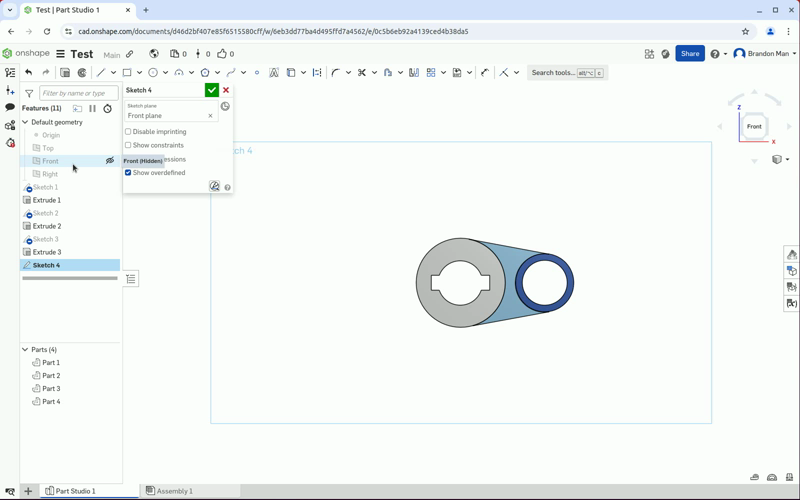
mouse_move(73, 352)
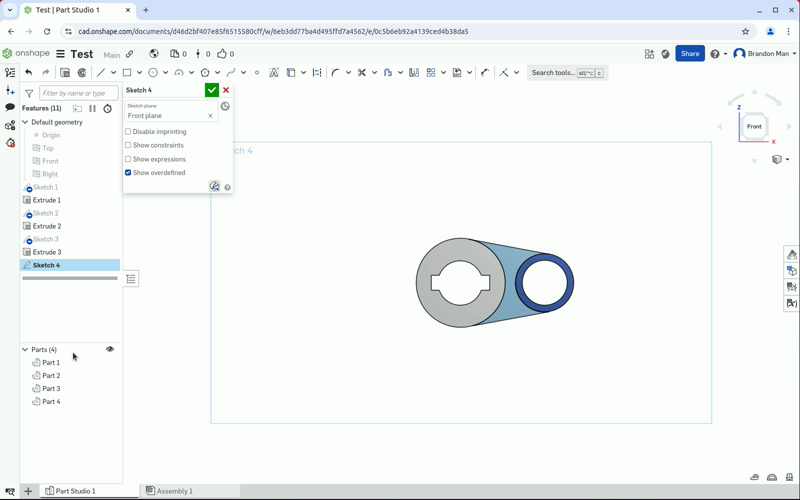
key(y)
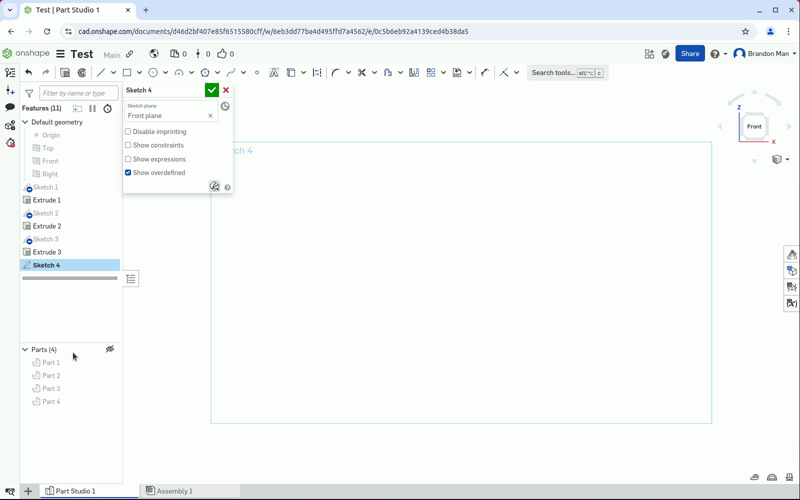
key(l)
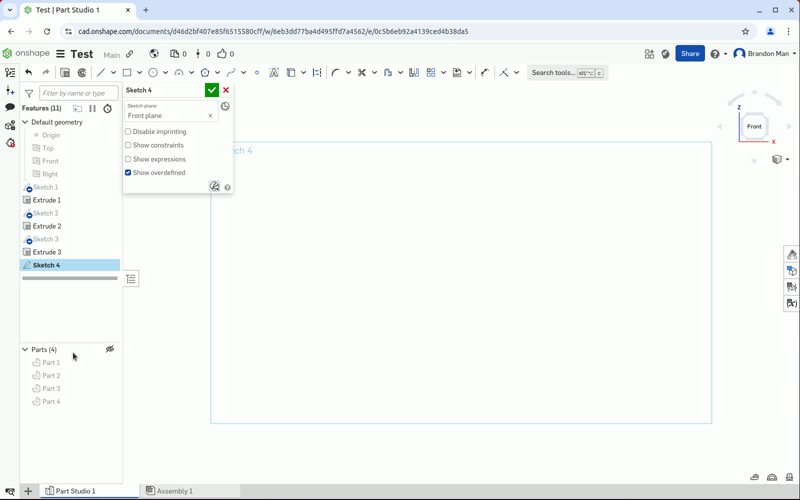
key_down(shift)
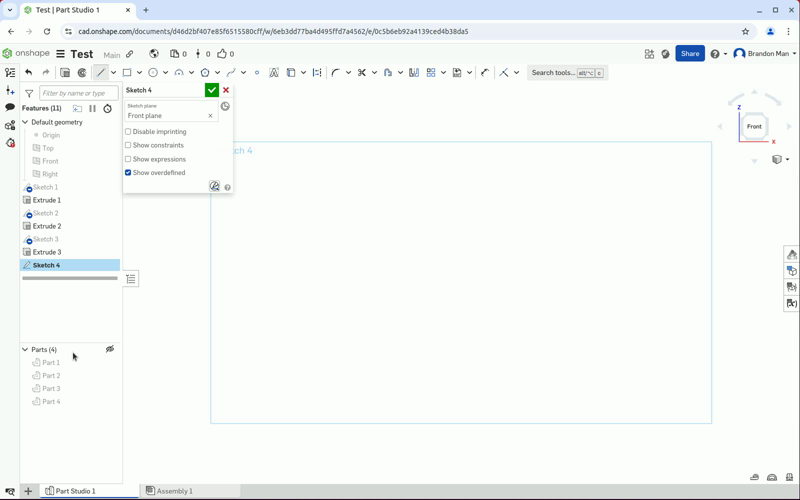
mouse_move(431, 290)
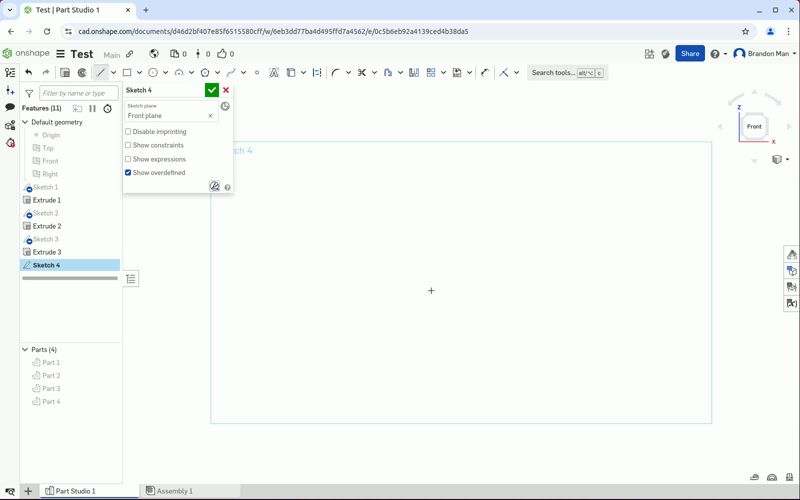
click(431, 290)
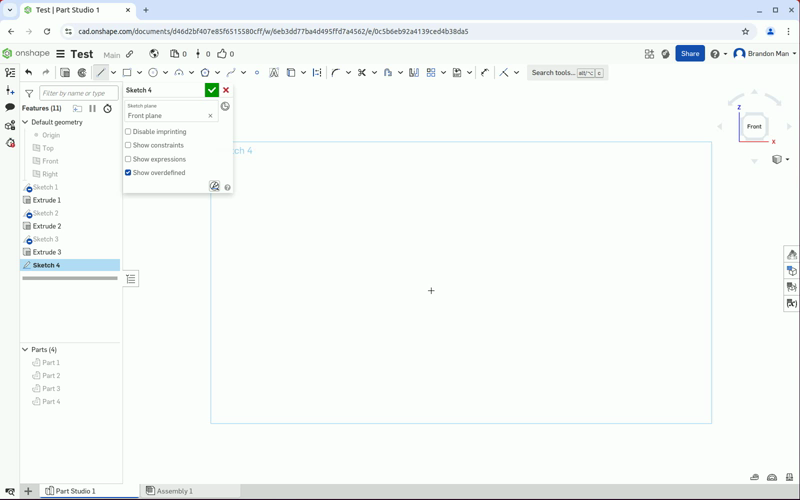
key_up(shift)
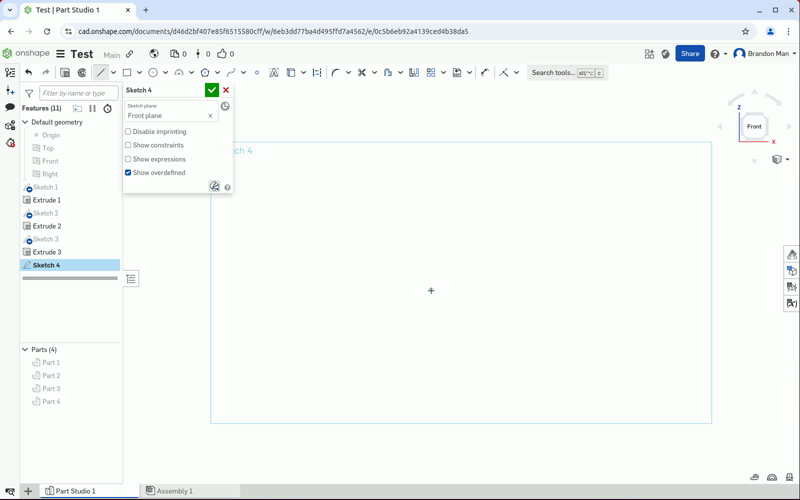
key_down(shift)
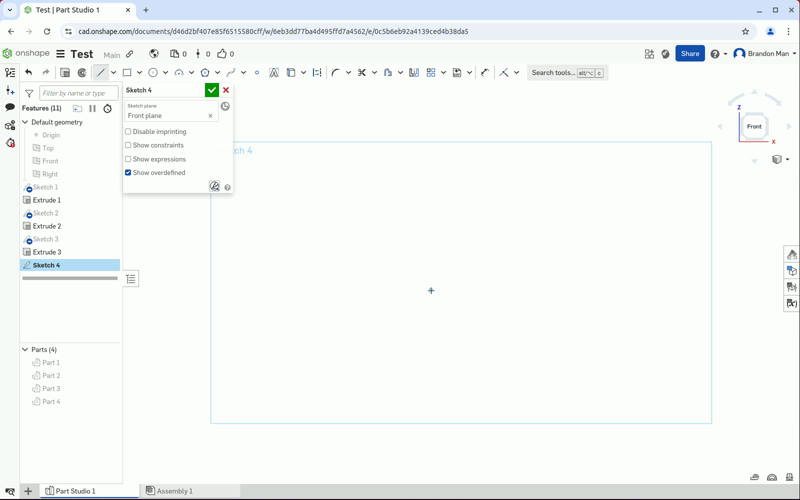
mouse_move(461, 290)
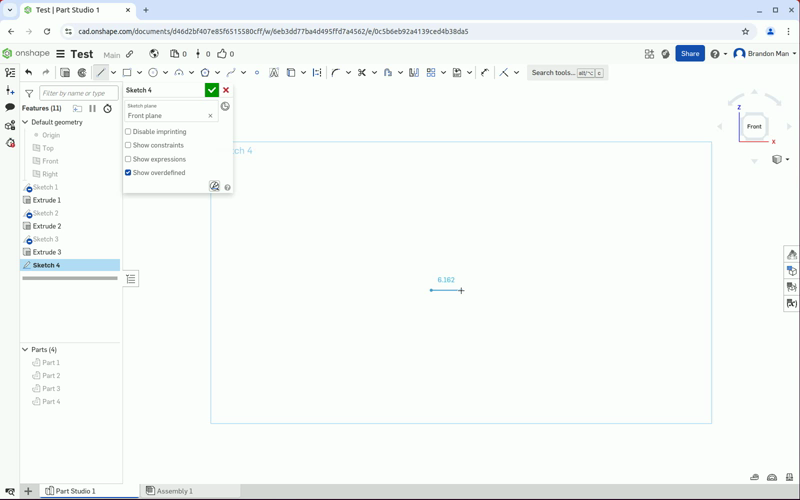
mouse_move(440, 290)
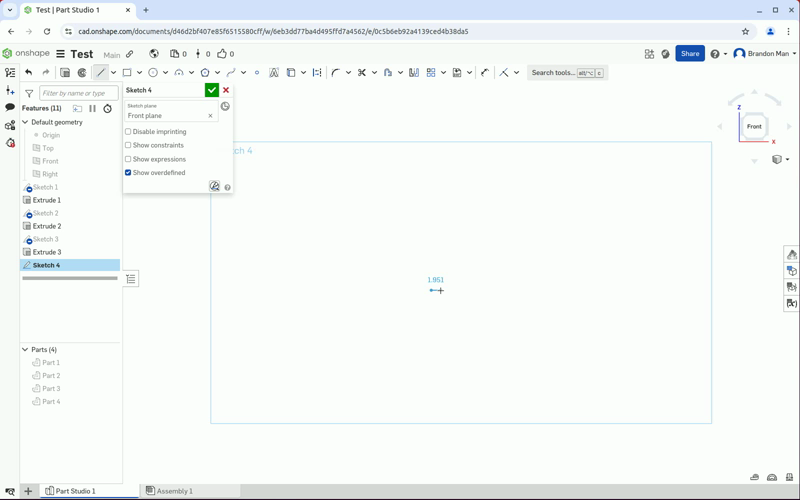
click(440, 290)
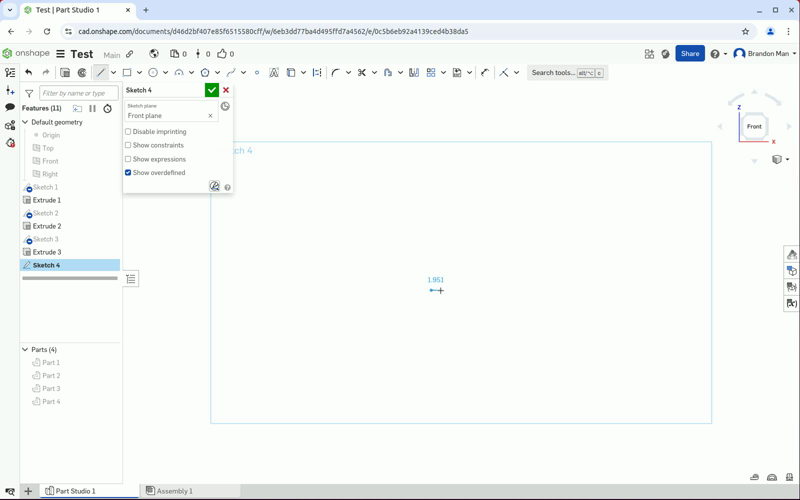
key_up(shift)
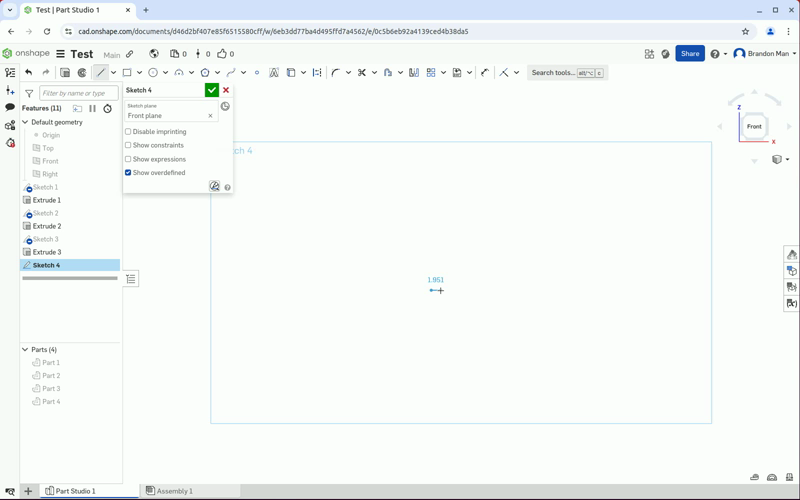
key(esc)
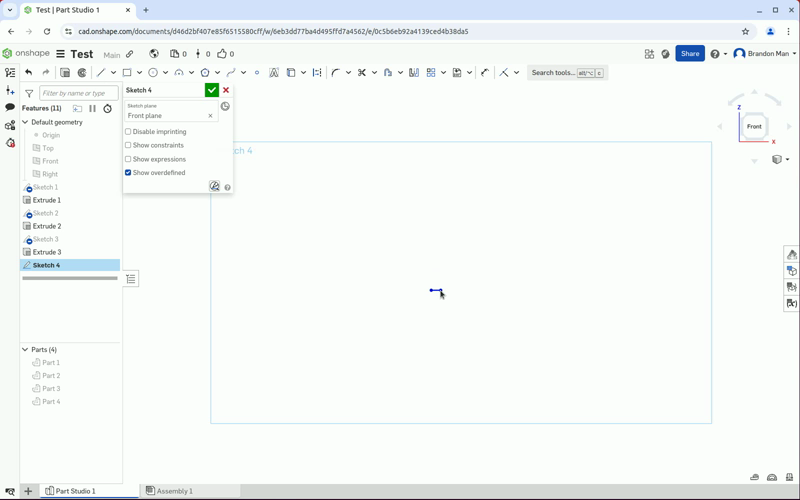
key(a)
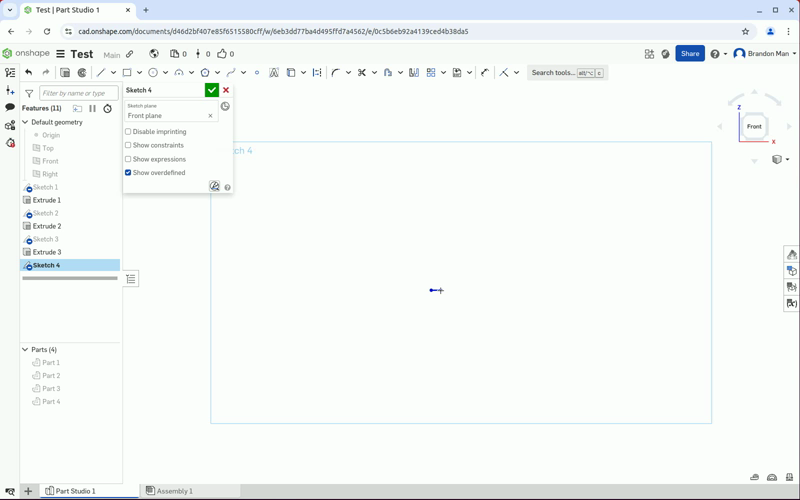
mouse_move(440, 290)
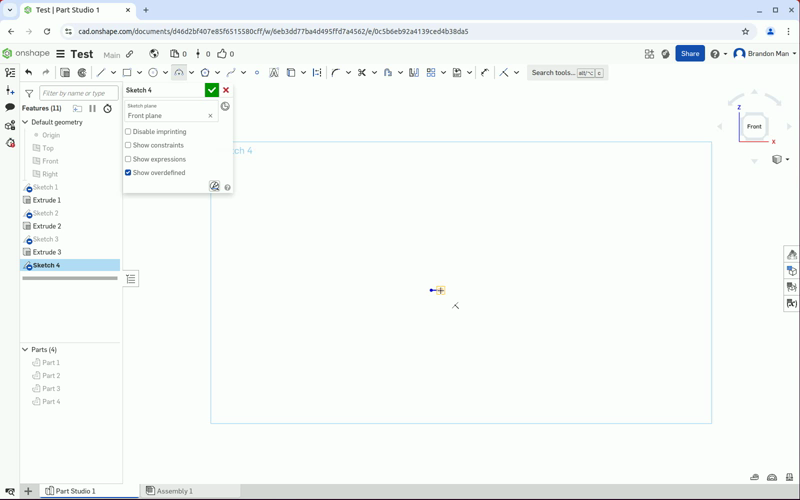
click(440, 290)
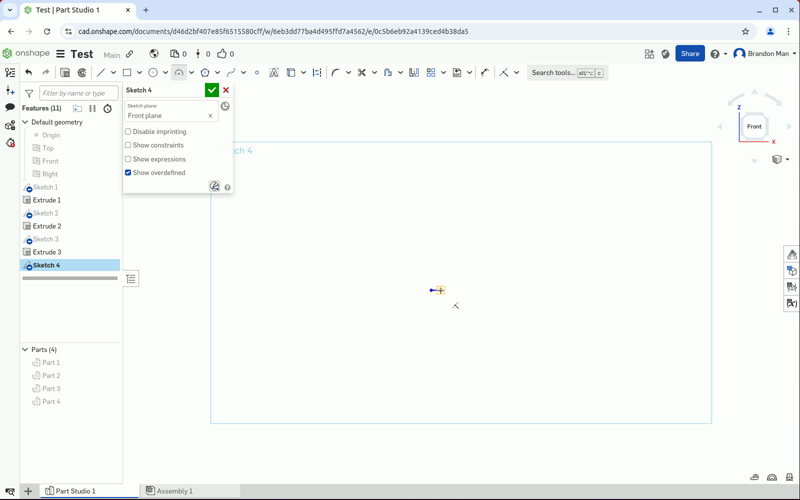
key_down(shift)
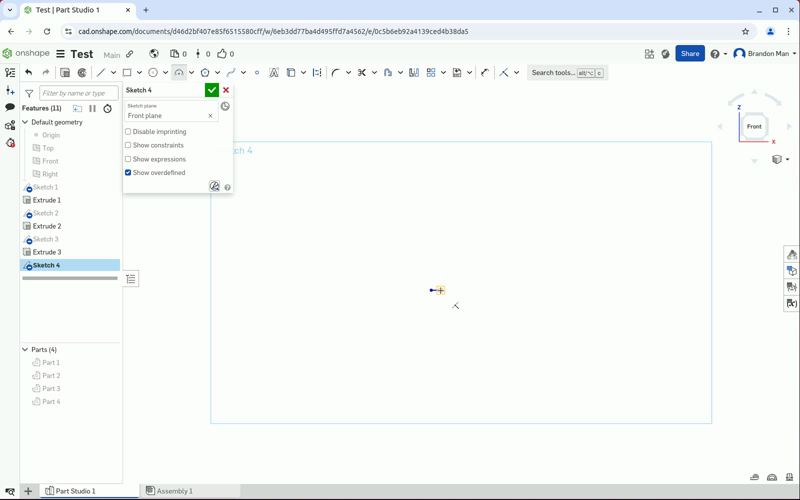
mouse_move(440, 273)
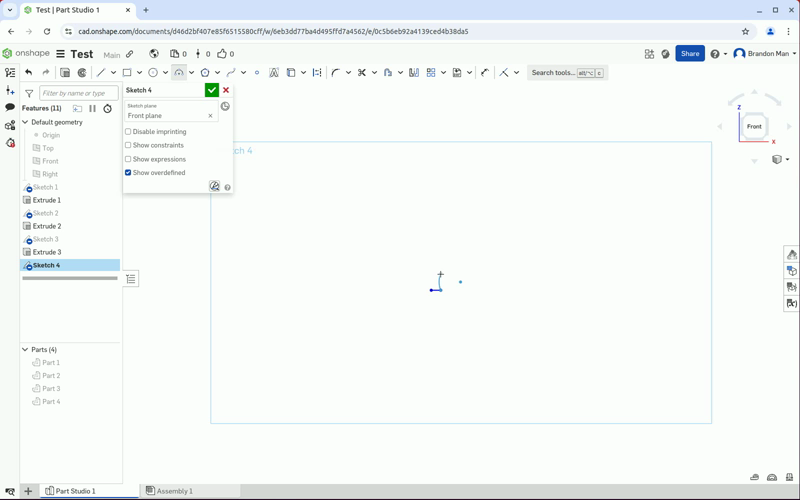
click(440, 273)
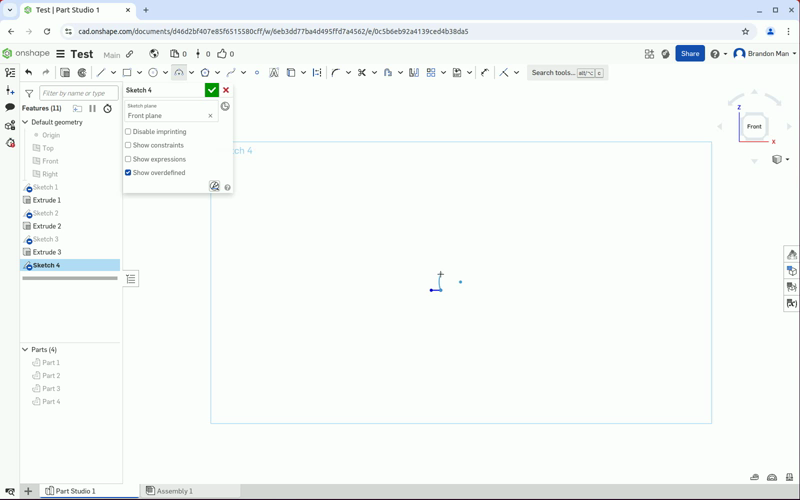
mouse_move(439, 281)
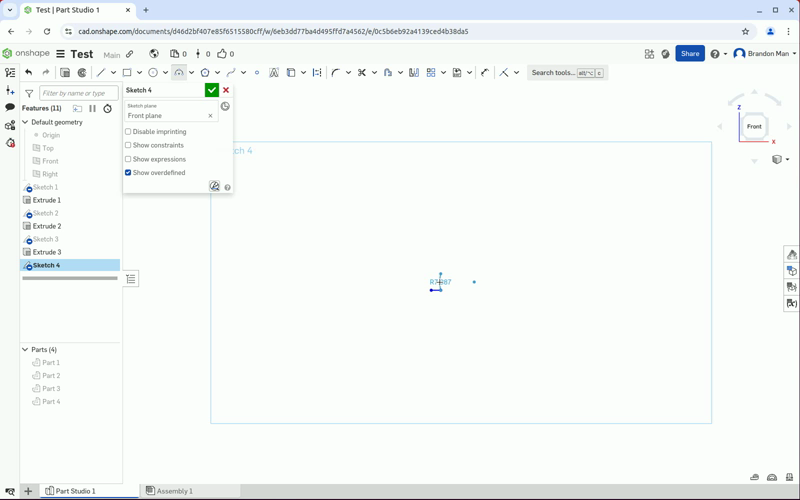
click(439, 281)
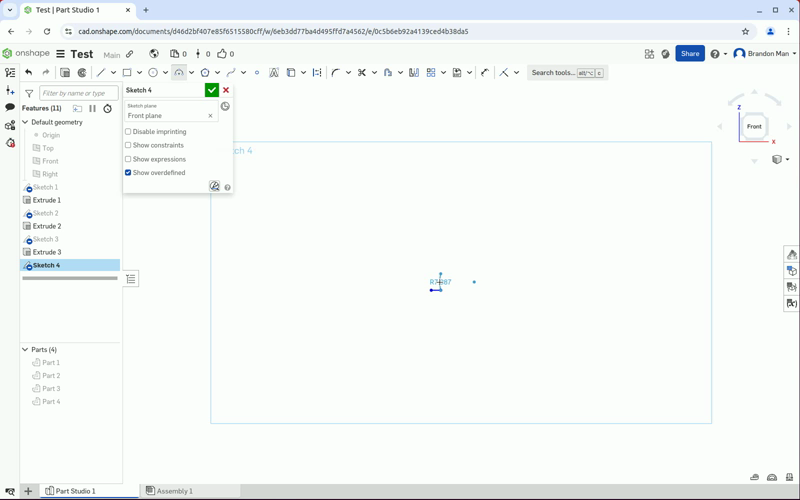
key_up(shift)
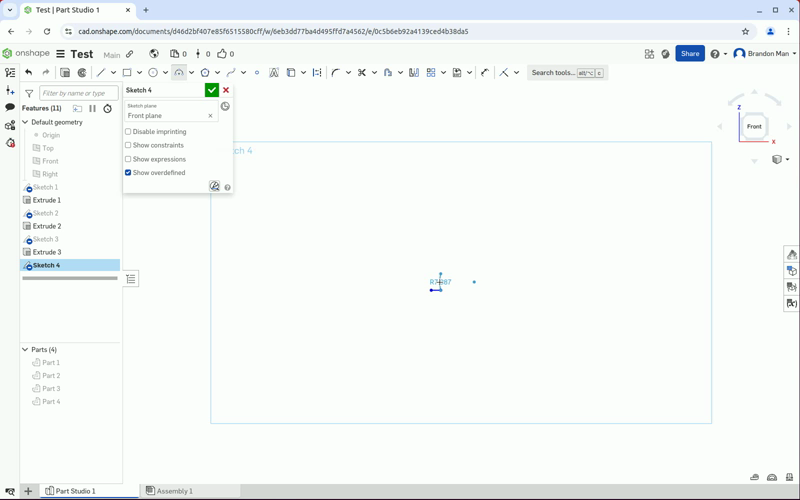
key(esc)
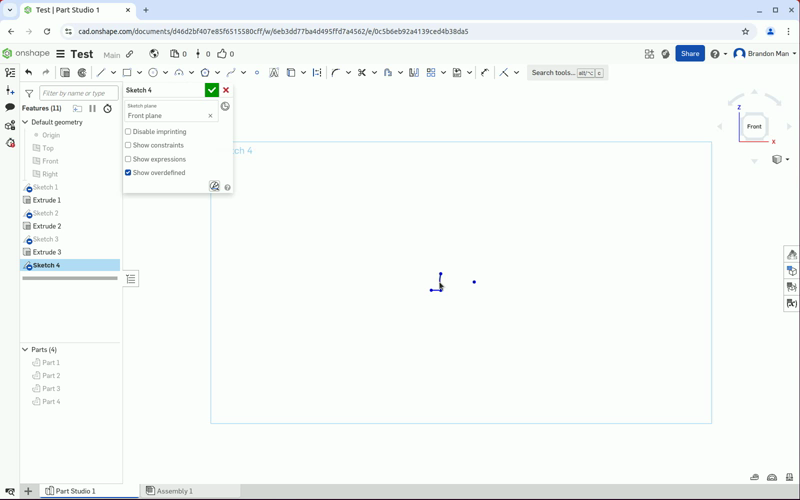
key(l)
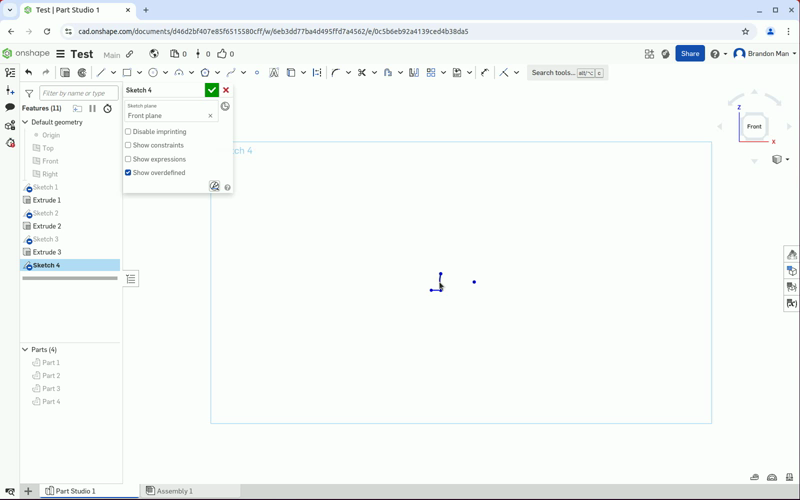
mouse_move(440, 273)
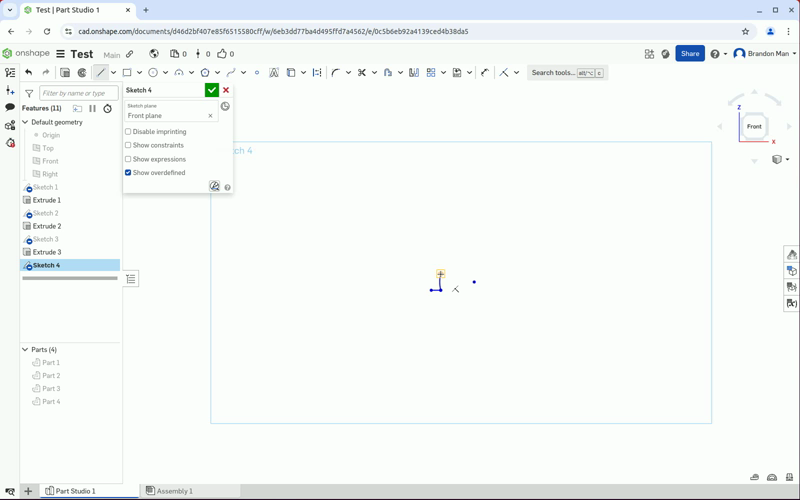
click(440, 273)
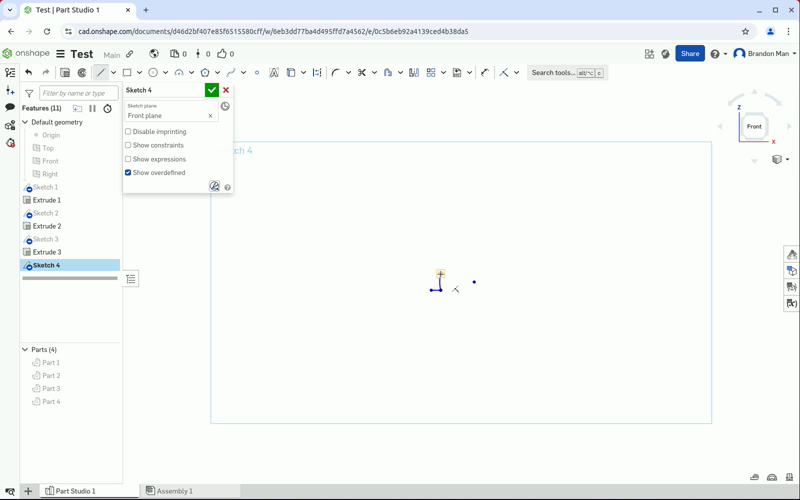
key_down(shift)
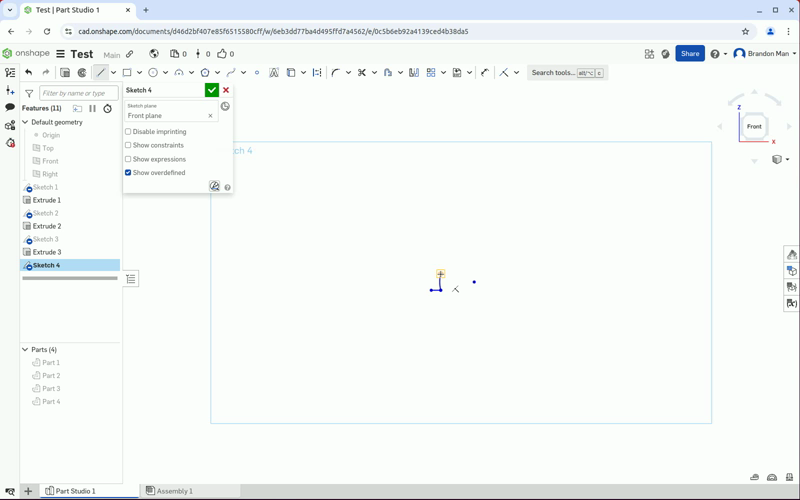
mouse_move(470, 273)
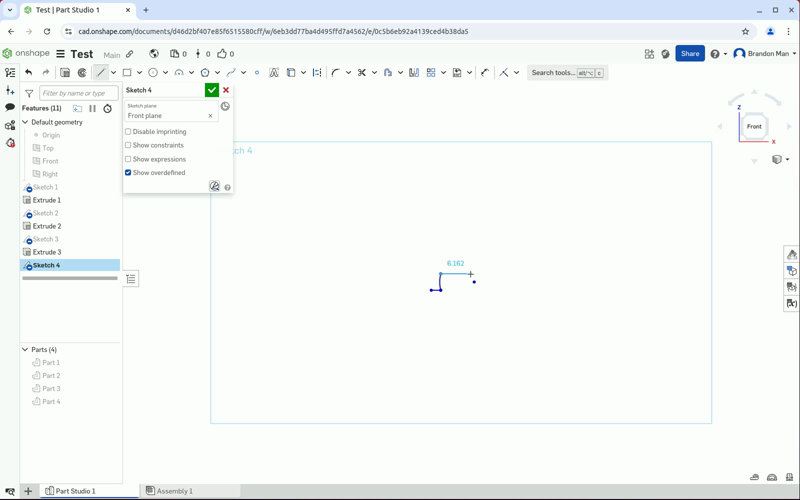
mouse_move(431, 273)
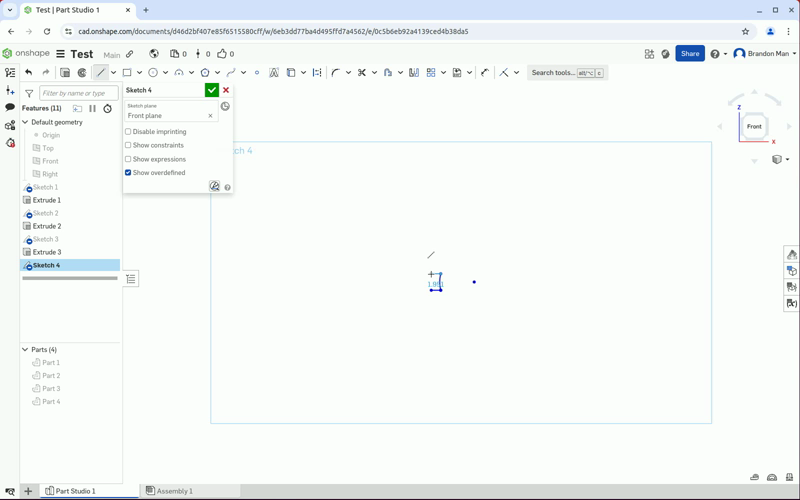
click(431, 273)
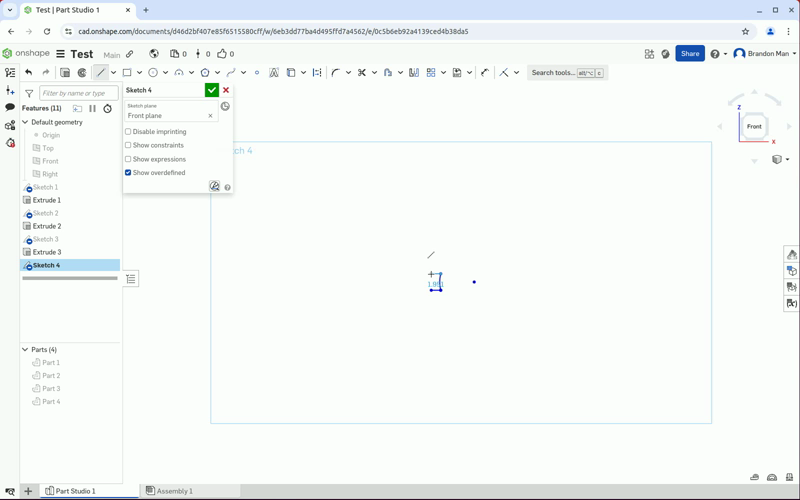
key_up(shift)
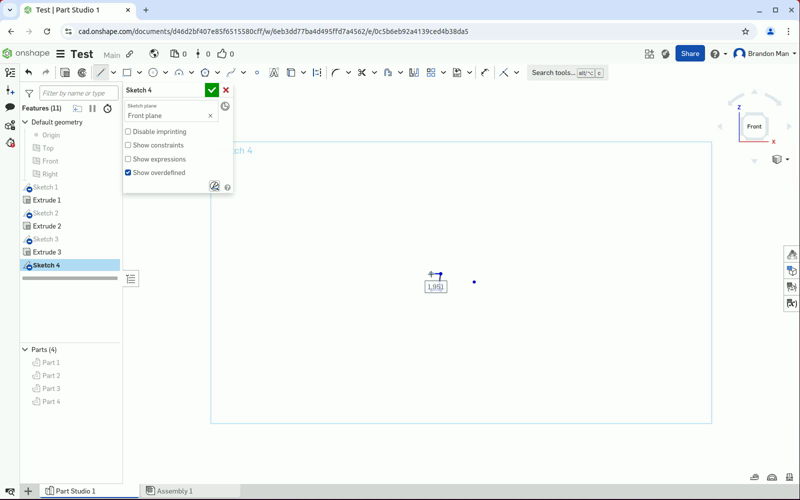
mouse_move(461, 273)
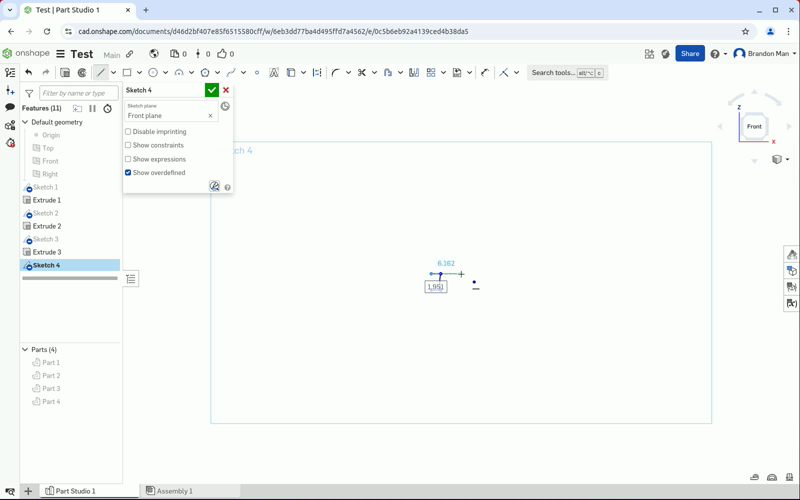
key_down(shift)
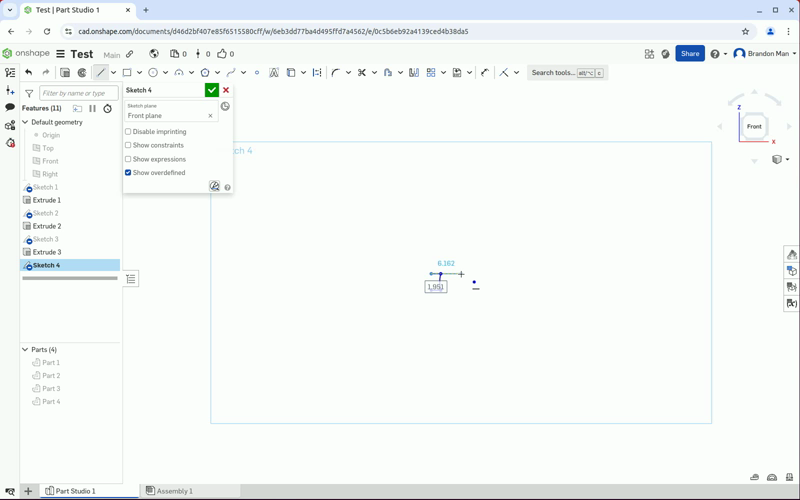
mouse_move(431, 290)
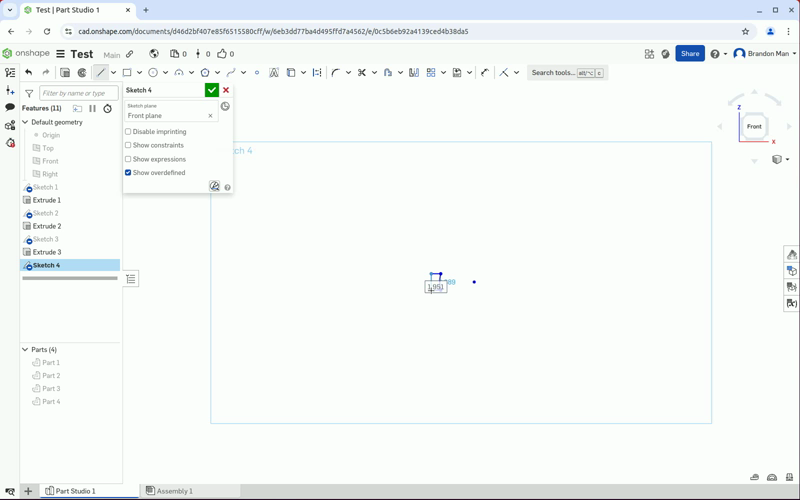
key_up(shift)
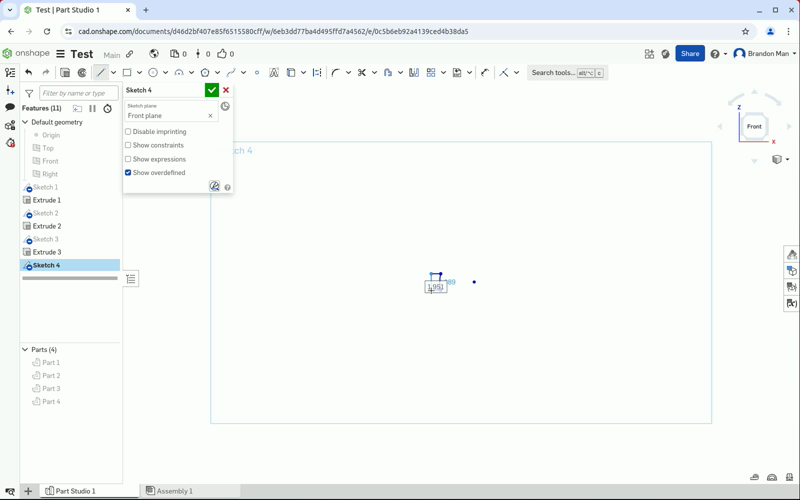
click(431, 290)
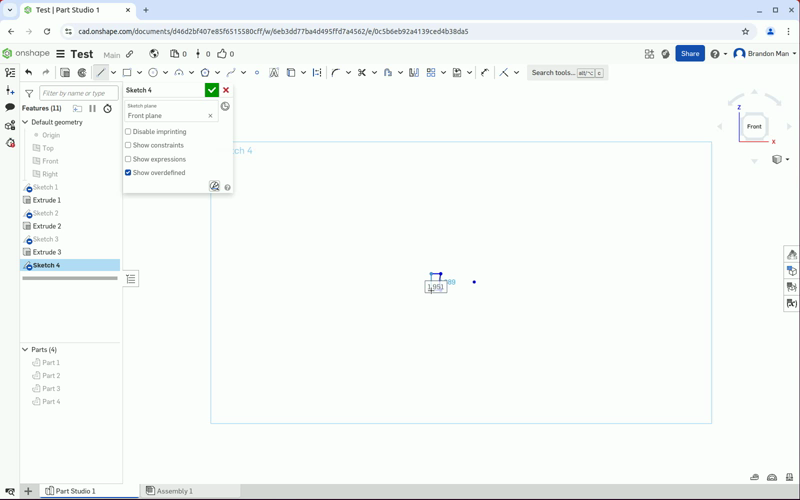
key(esc)
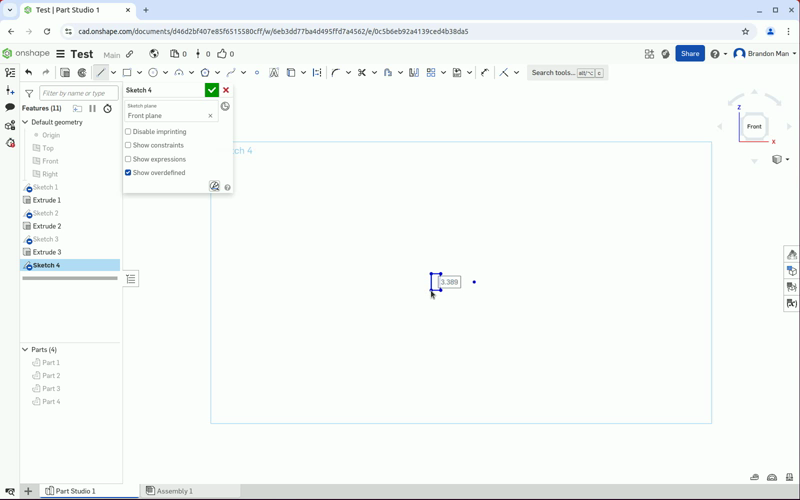
mouse_move(434, 287)
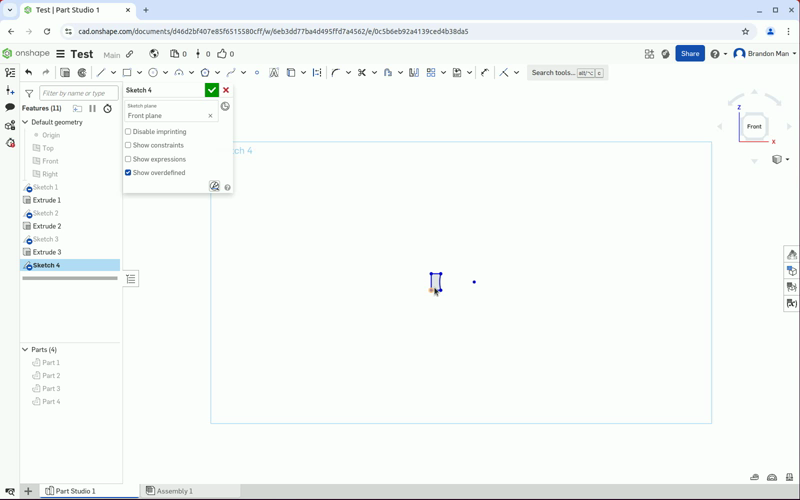
scroll(6)
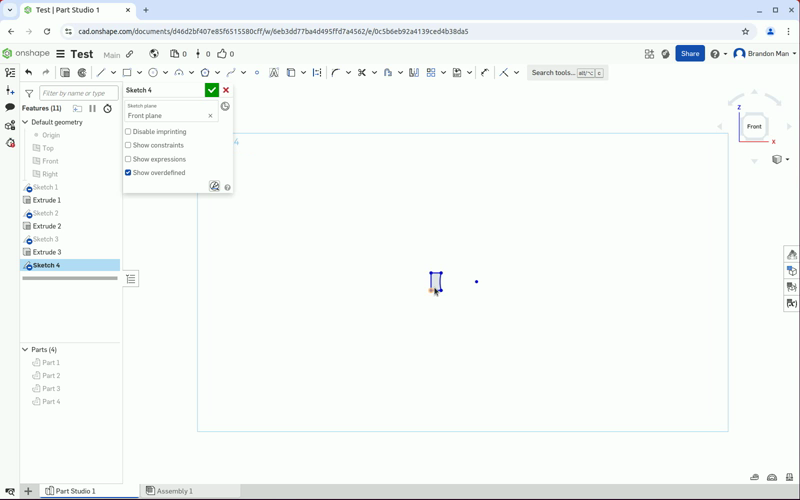
scroll(6)
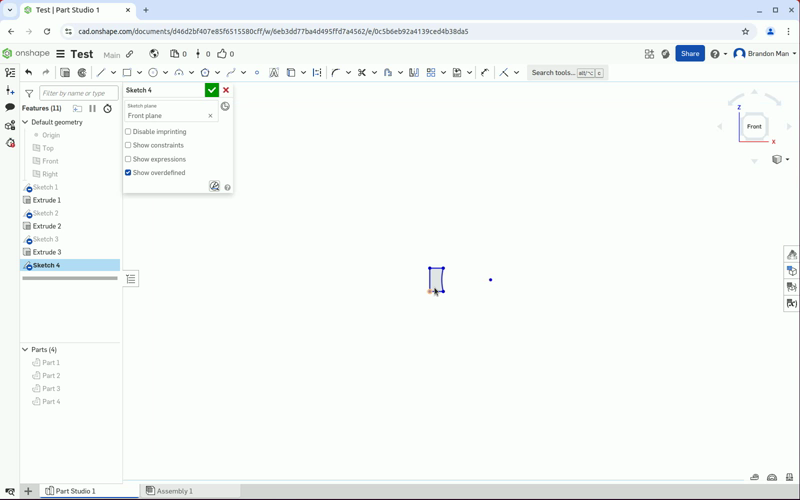
scroll(6)
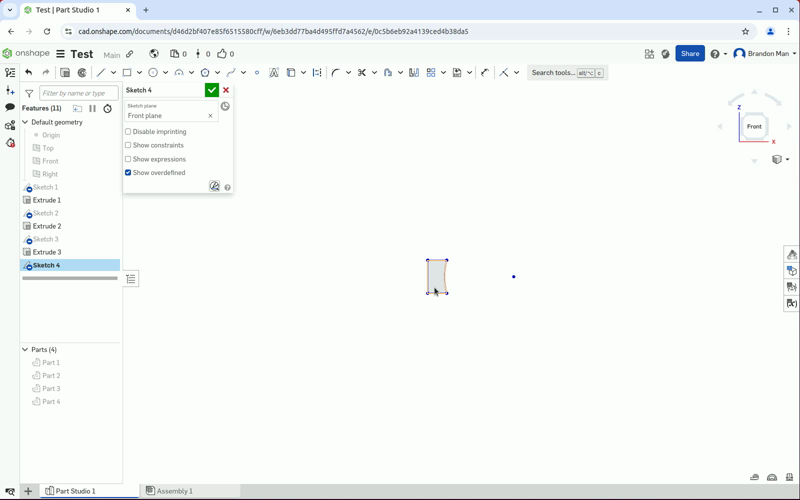
scroll(6)
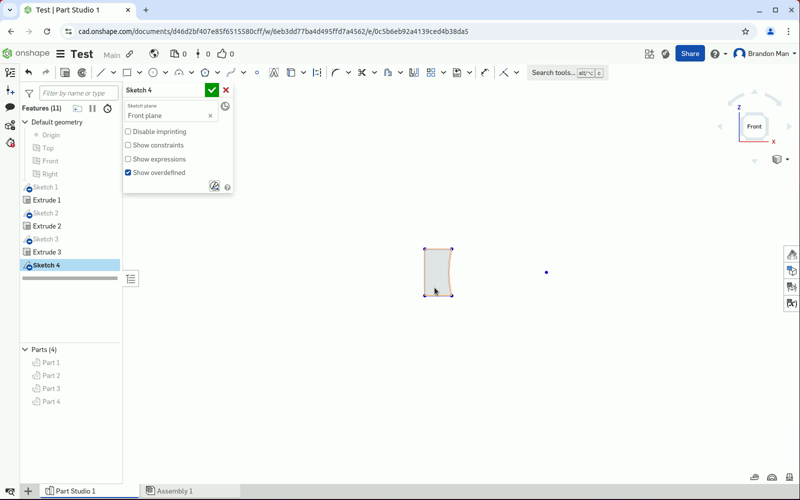
scroll(6)
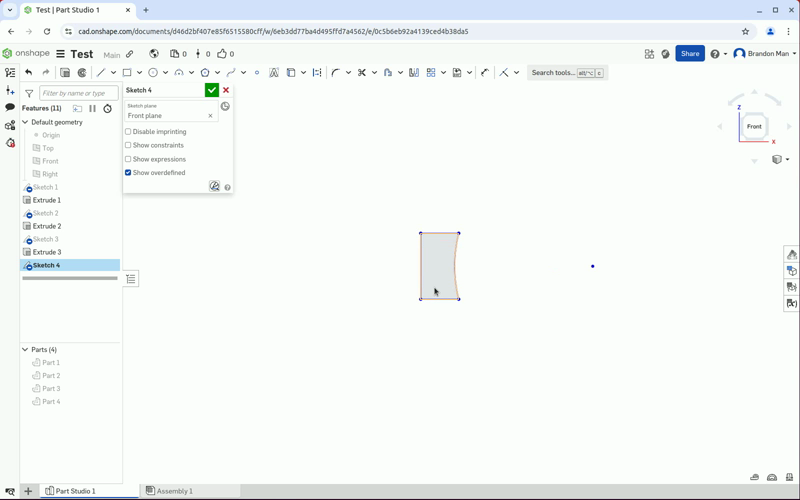
scroll(6)
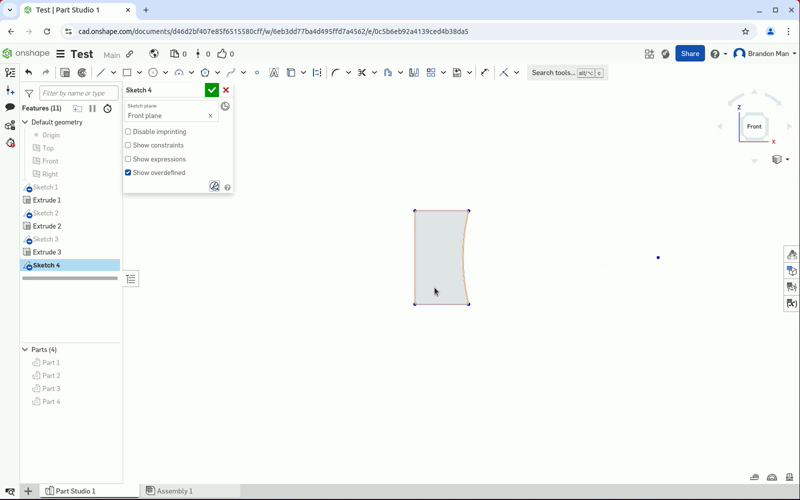
scroll(6)
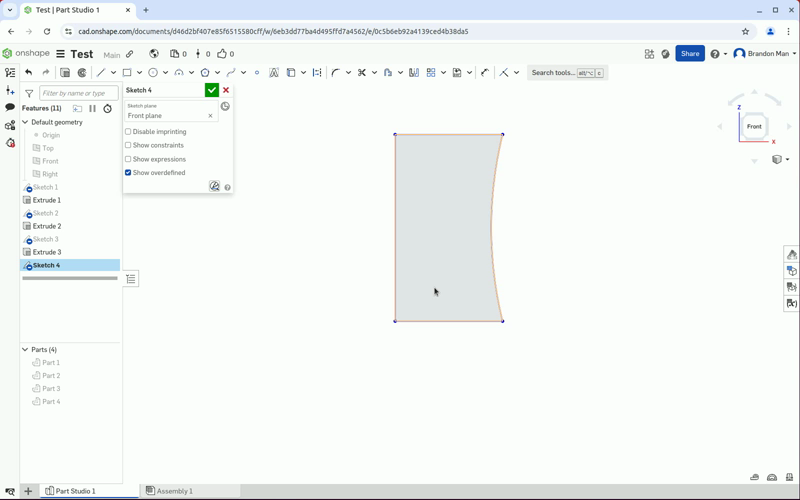
click(434, 287)
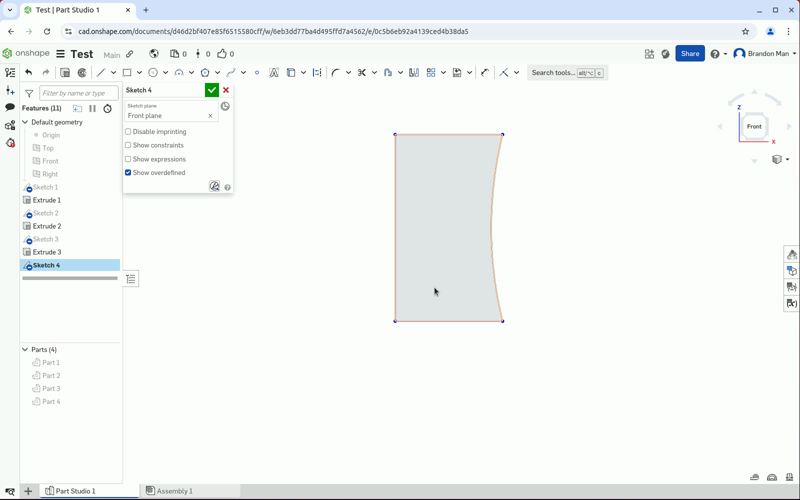
scroll(-6)
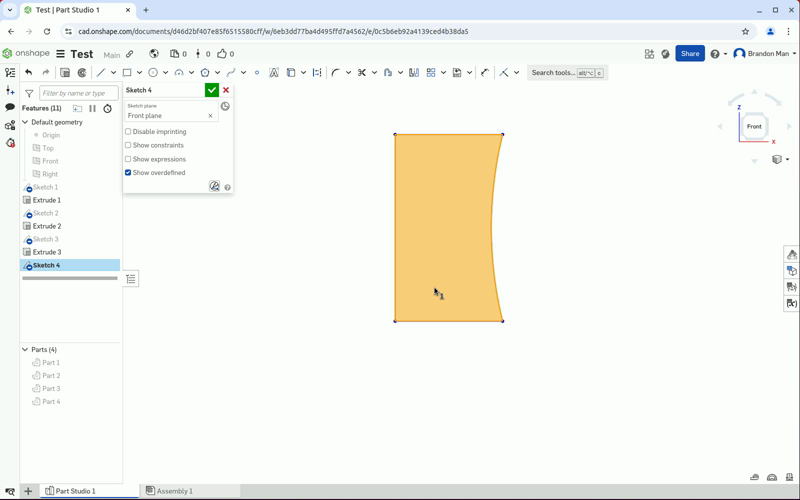
scroll(-6)
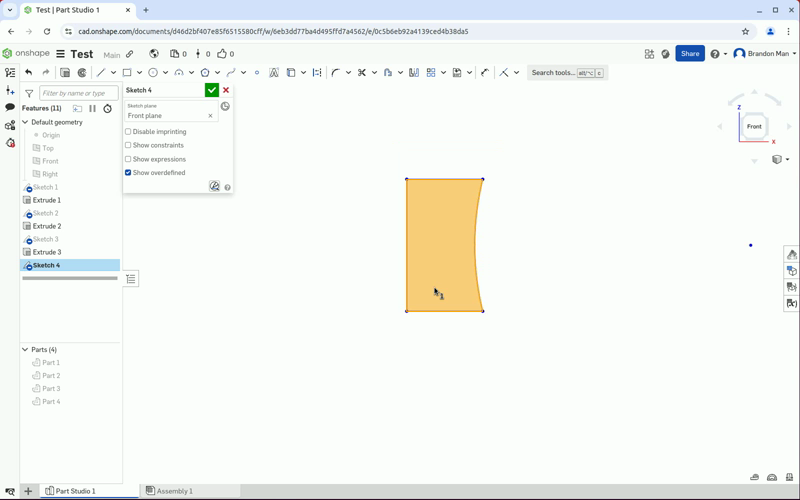
scroll(-6)
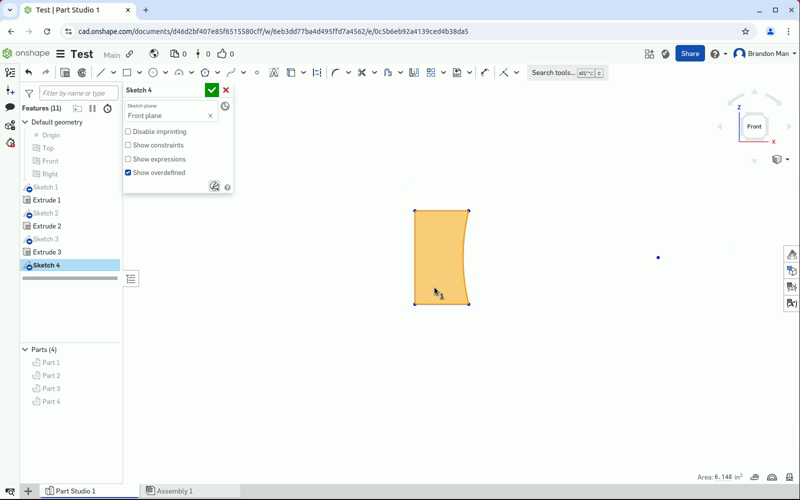
scroll(-6)
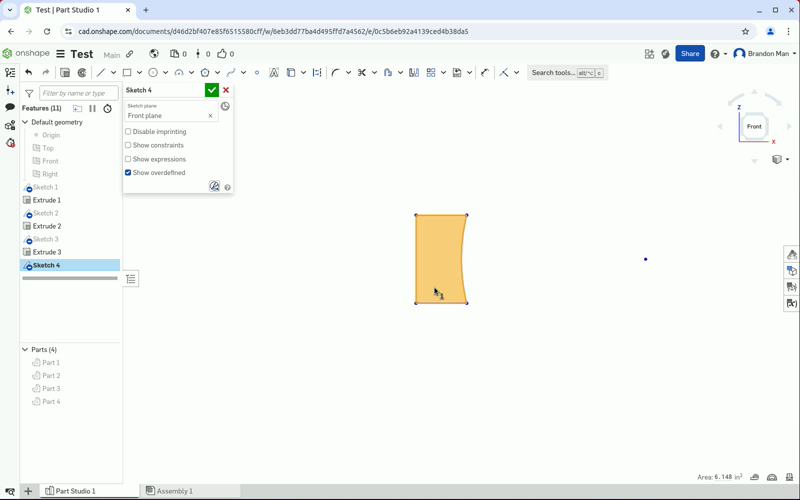
scroll(-6)
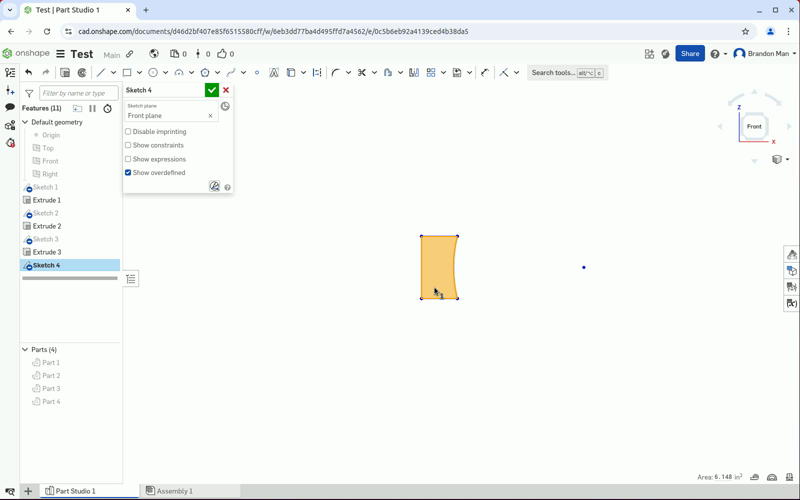
scroll(-6)
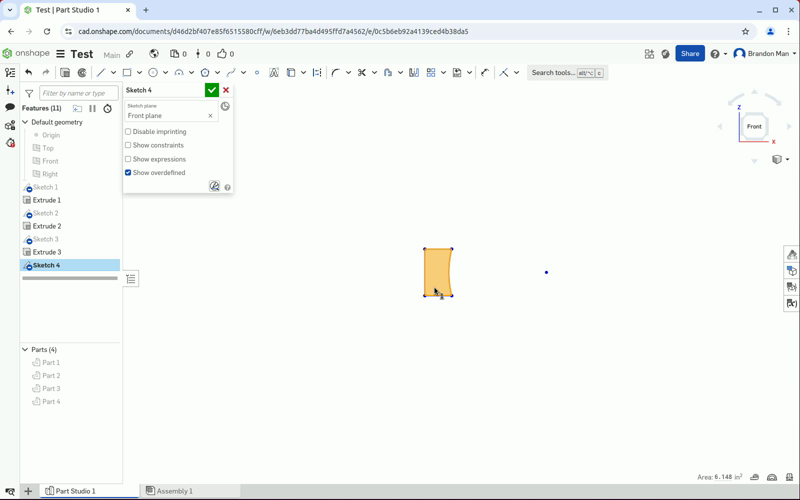
scroll(-6)
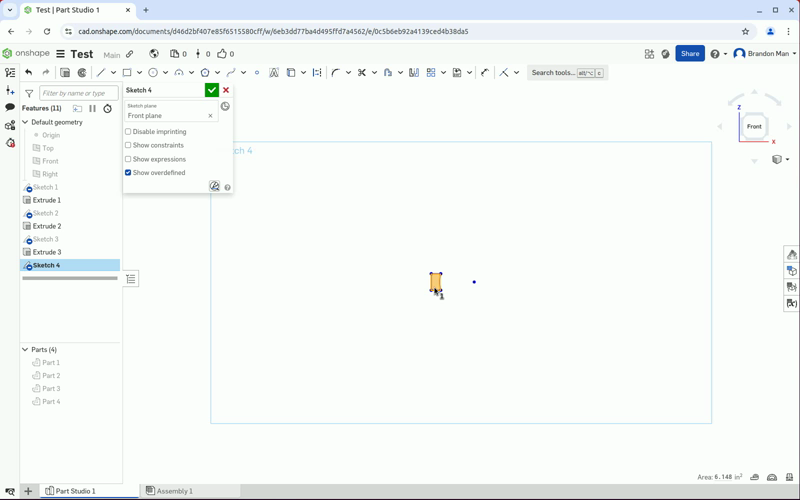
mouse_move(73, 352)
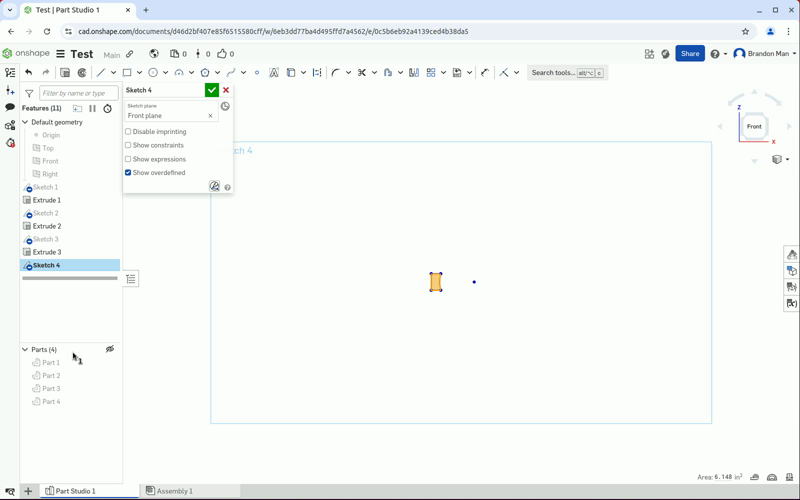
key(shift+y)
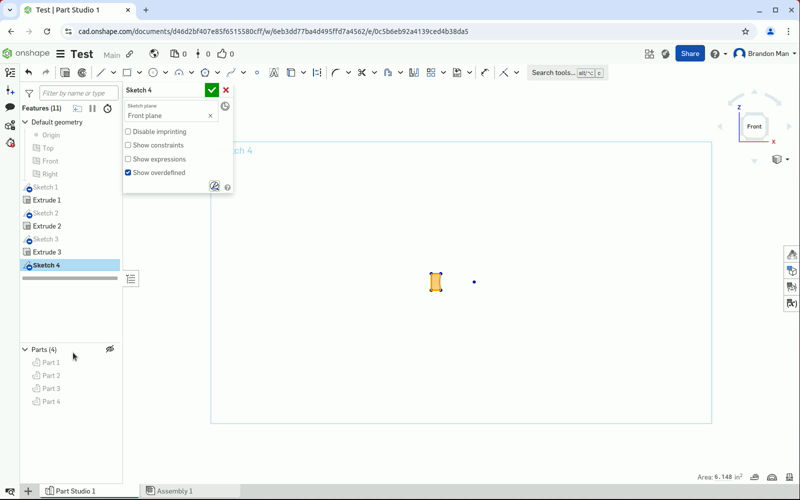
key(shift+e)
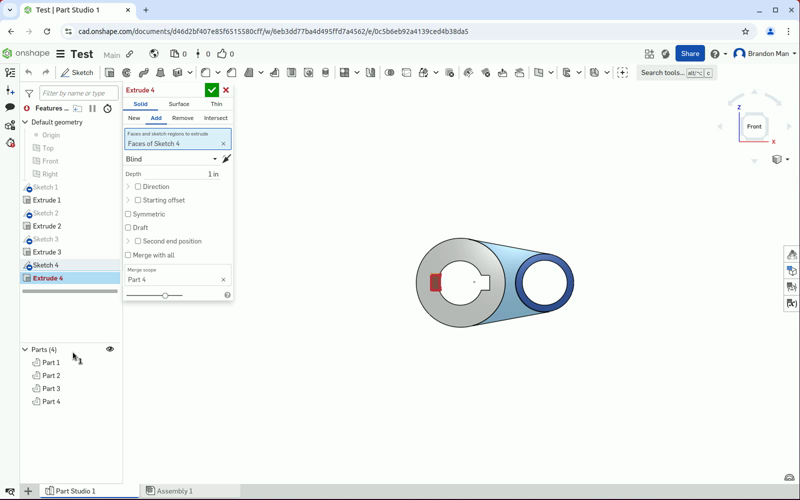
mouse_move(143, 106)
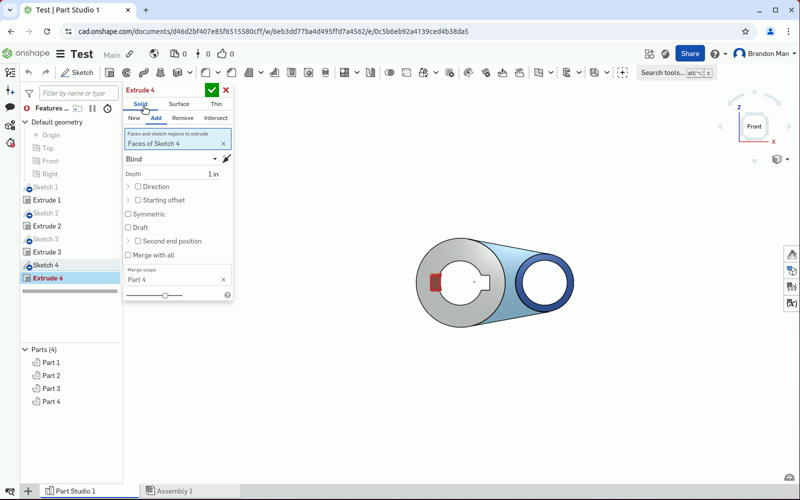
click(143, 106)
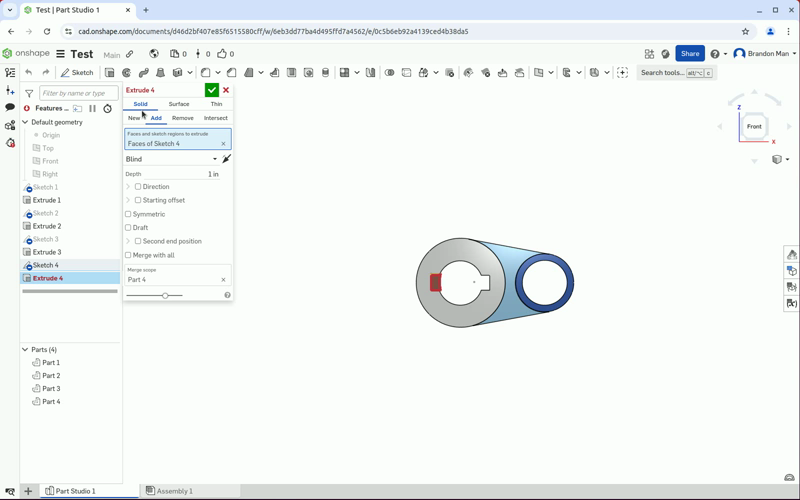
mouse_move(137, 120)
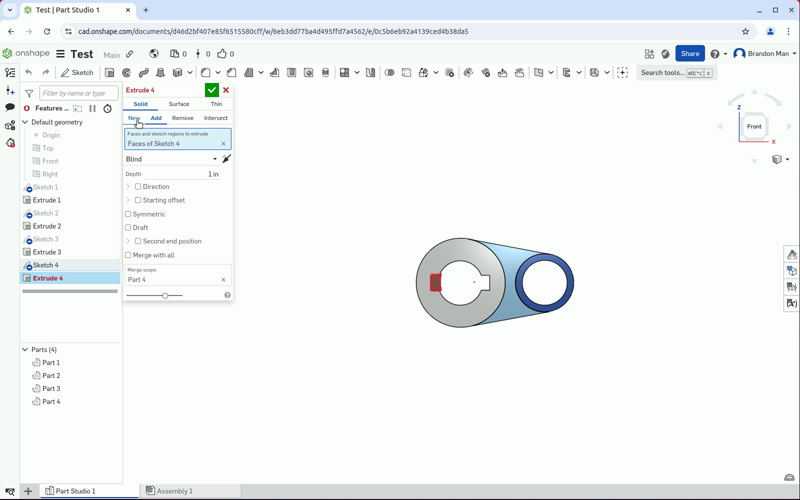
click(137, 120)
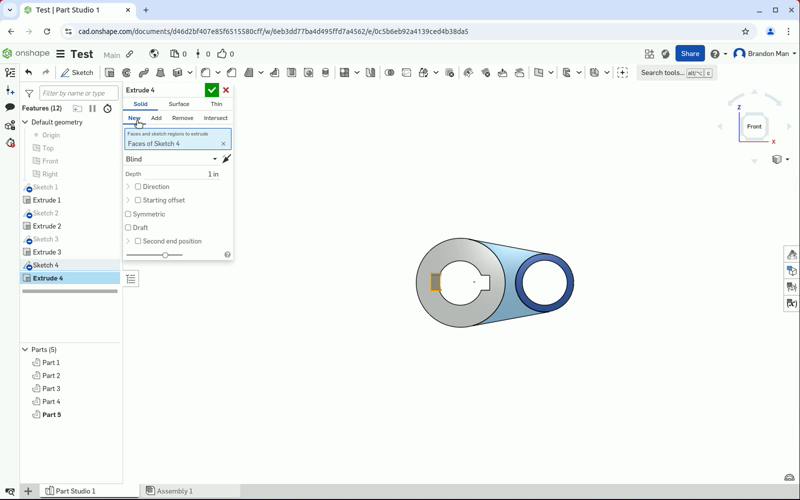
key(tab, 4)
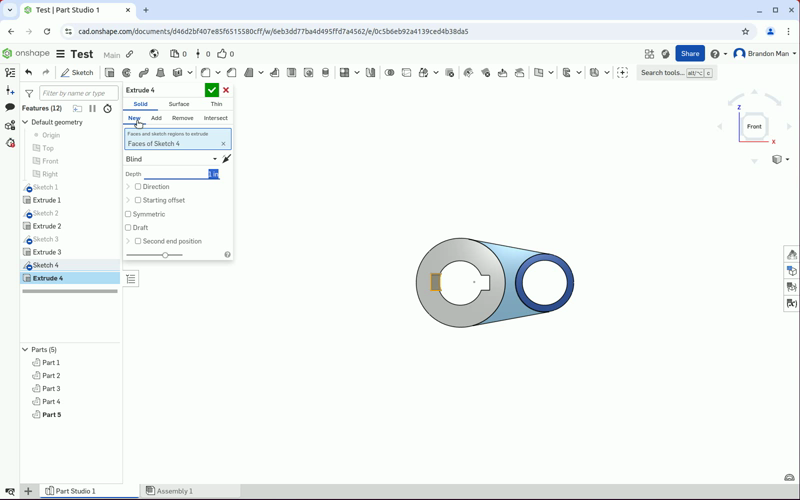
text(-7.943)
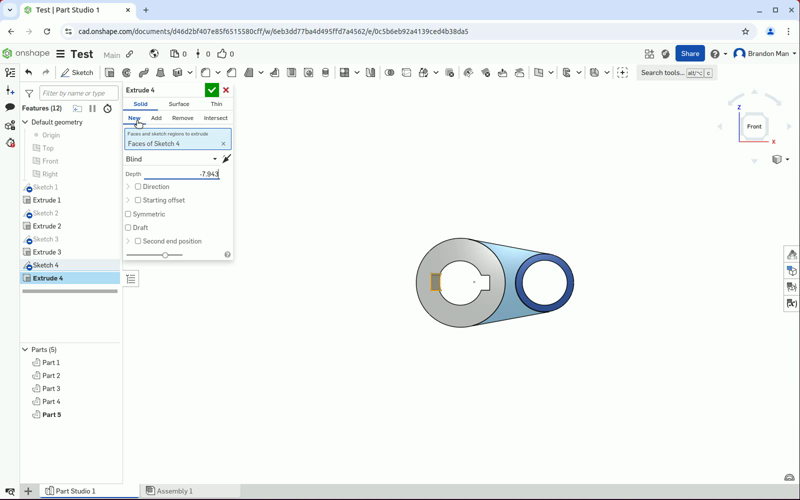
key(enter)
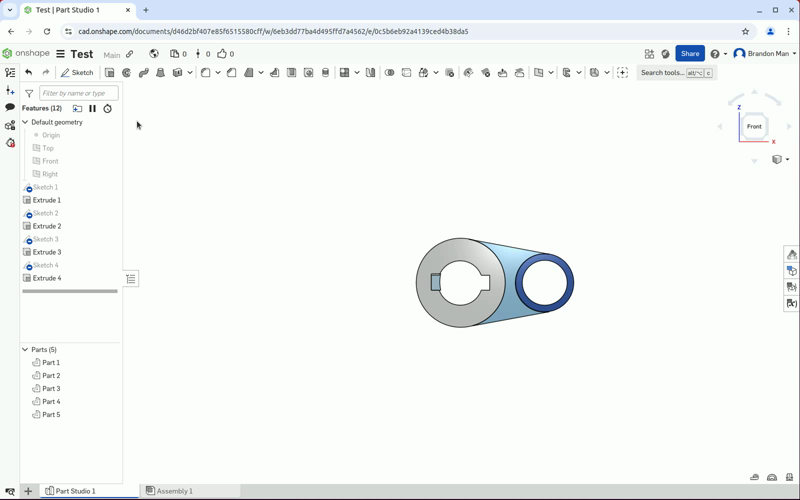
key(shift+h)
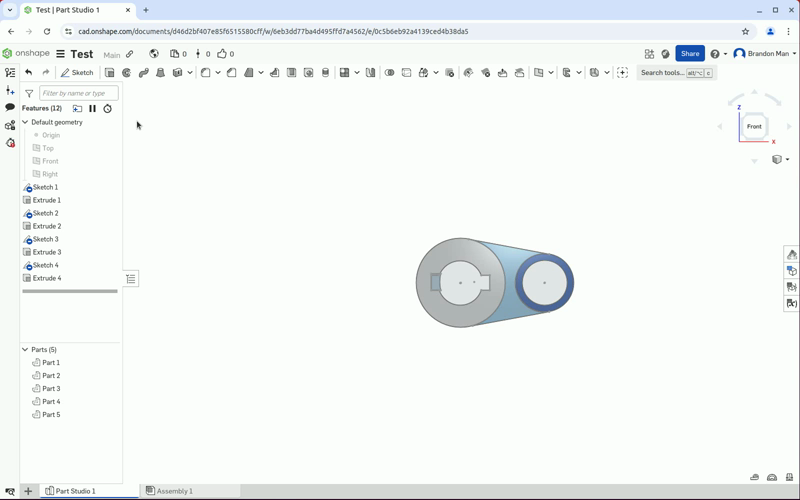
key(shift+h)
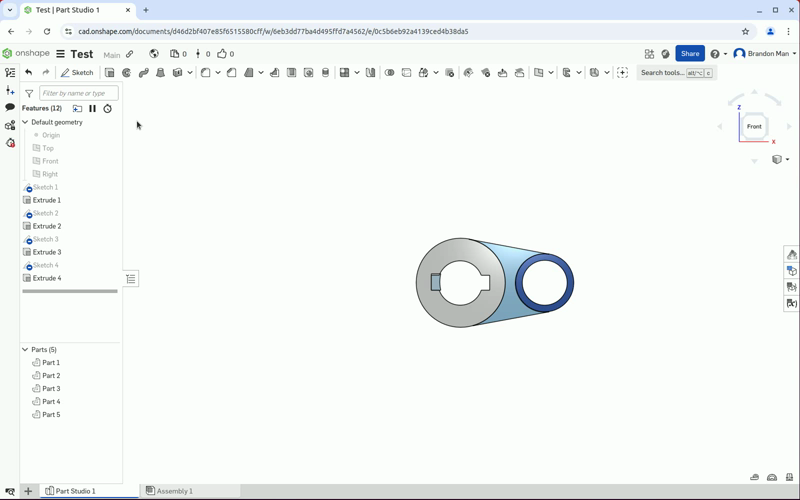
mouse_move(73, 189)
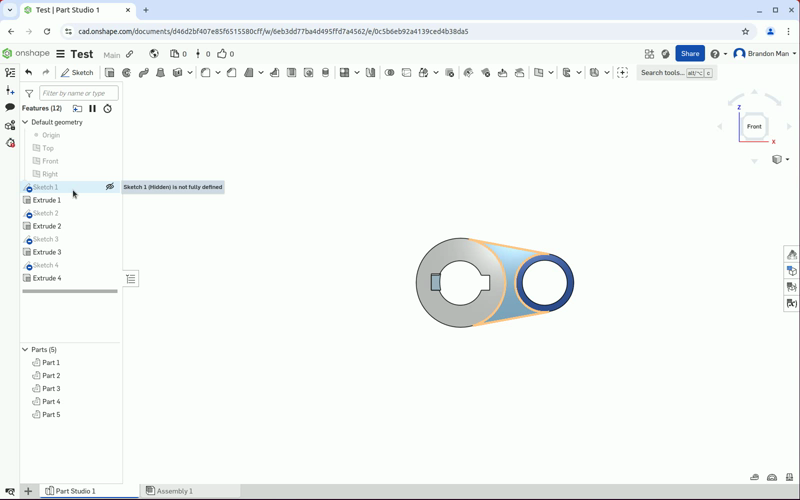
click(73, 189)
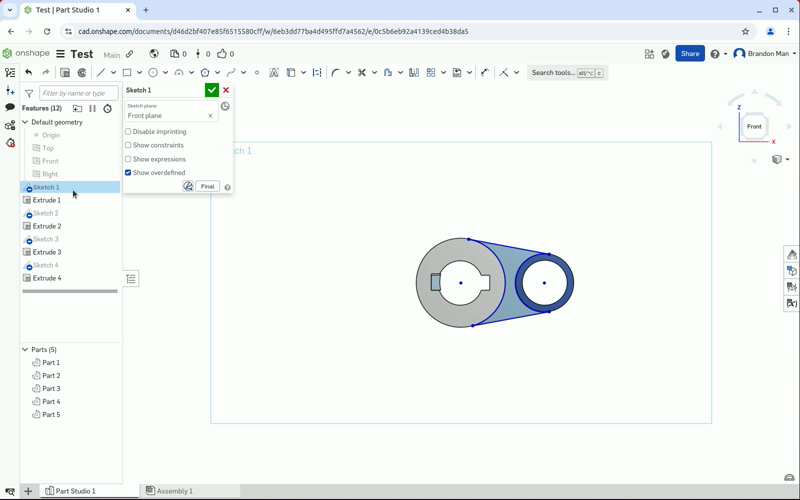
mouse_move(229, 92)
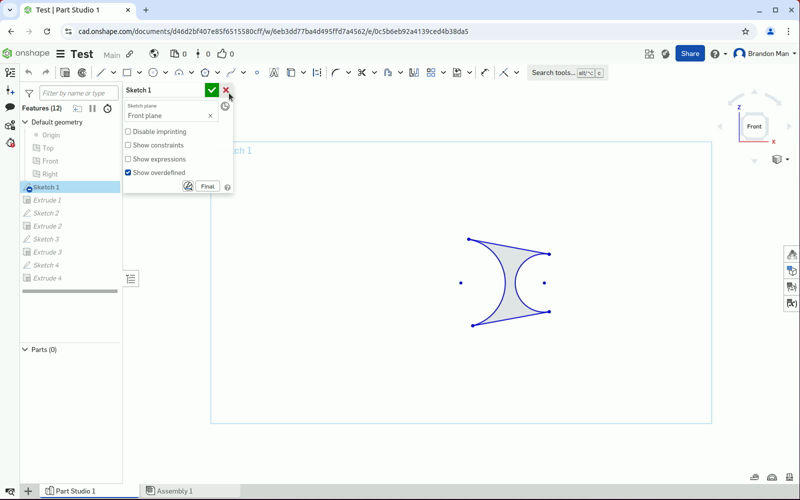
click(229, 92)
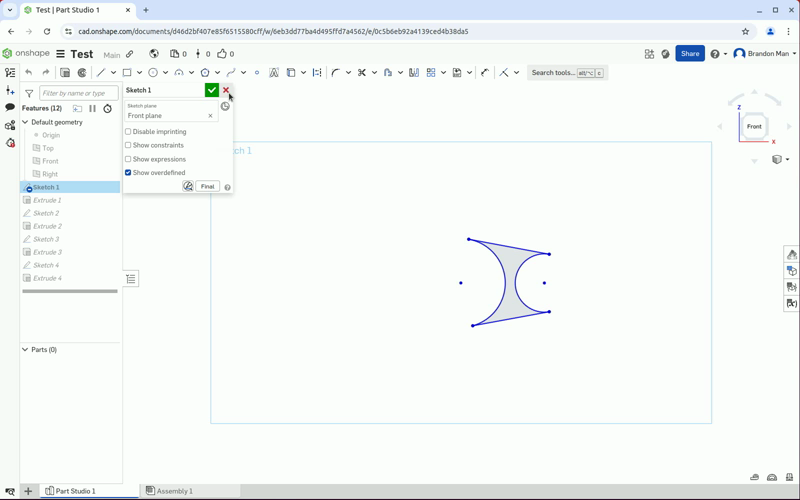
key(shift+s)
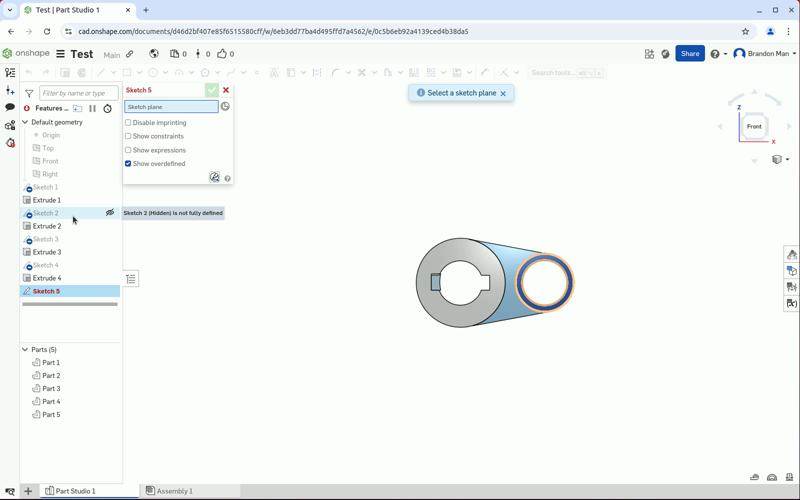
scroll(3)
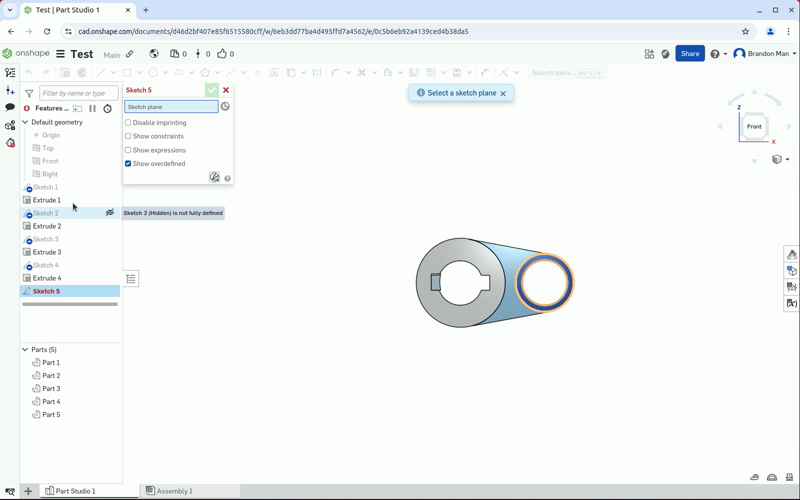
mouse_move(73, 163)
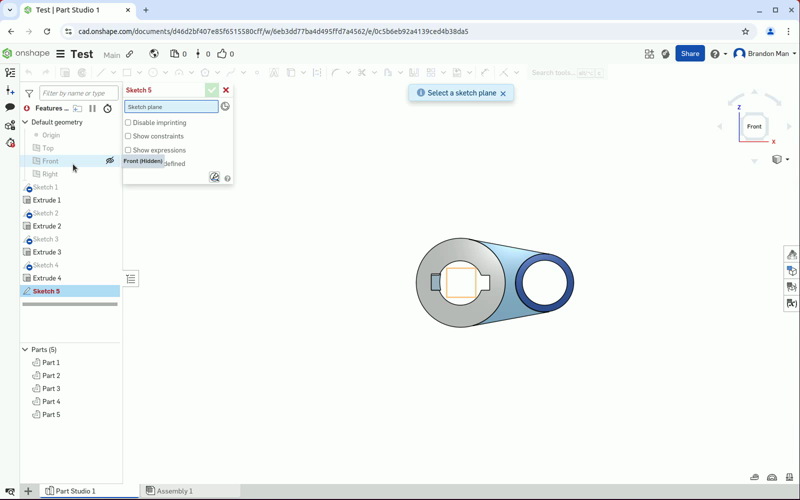
click(73, 163)
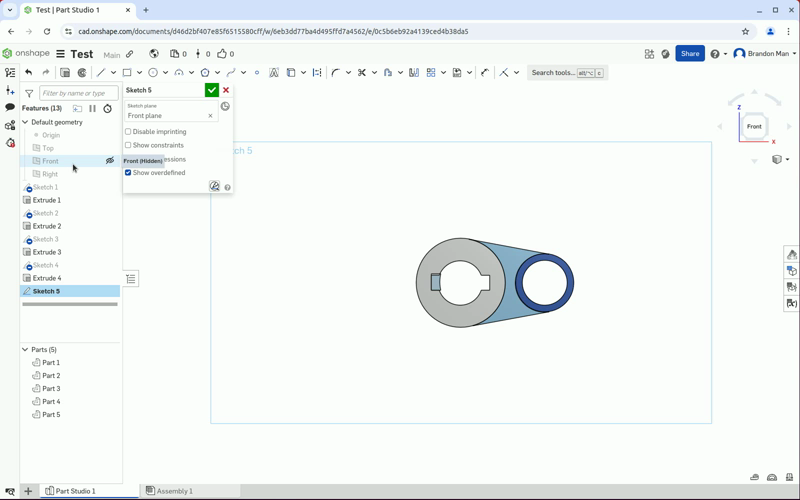
mouse_move(73, 352)
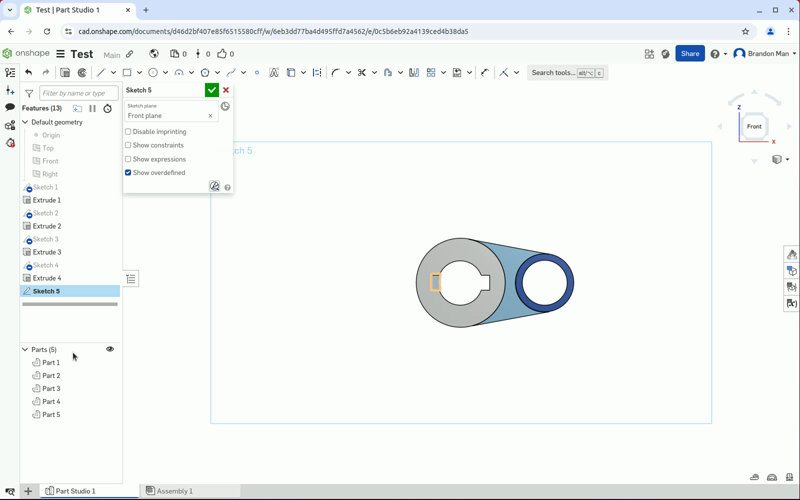
key(y)
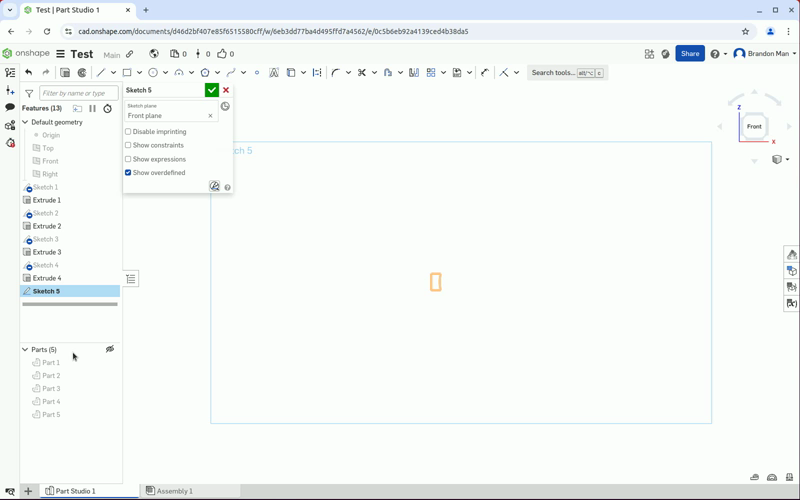
key(l)
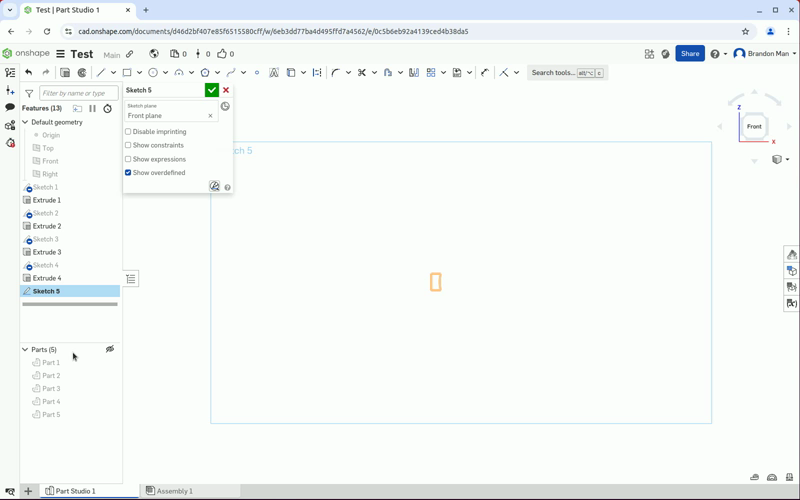
key_down(shift)
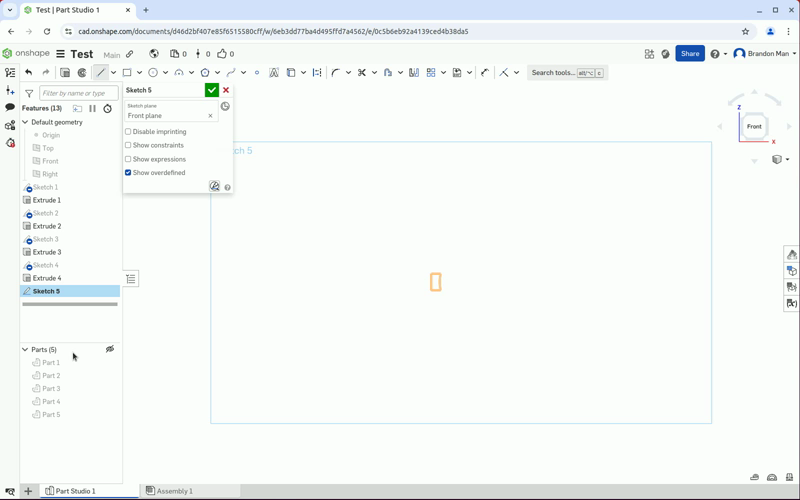
mouse_move(431, 290)
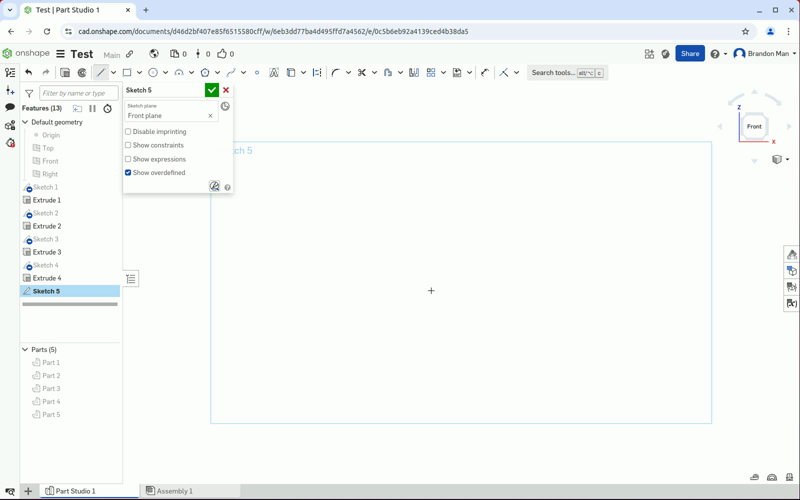
click(431, 290)
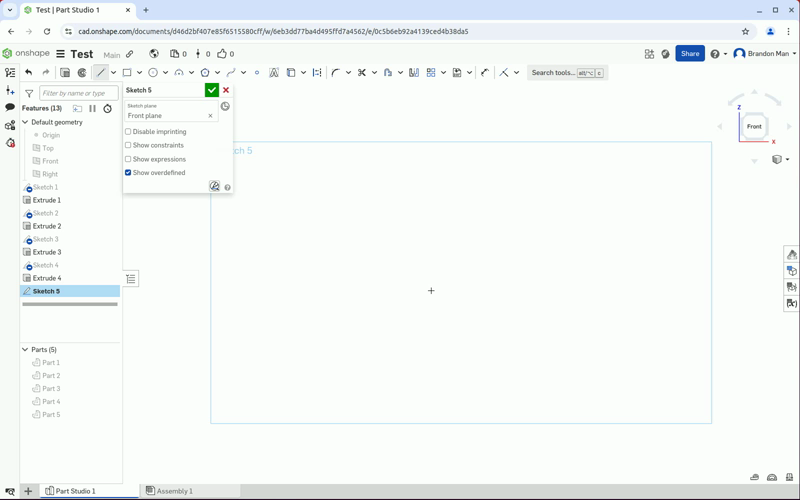
key_up(shift)
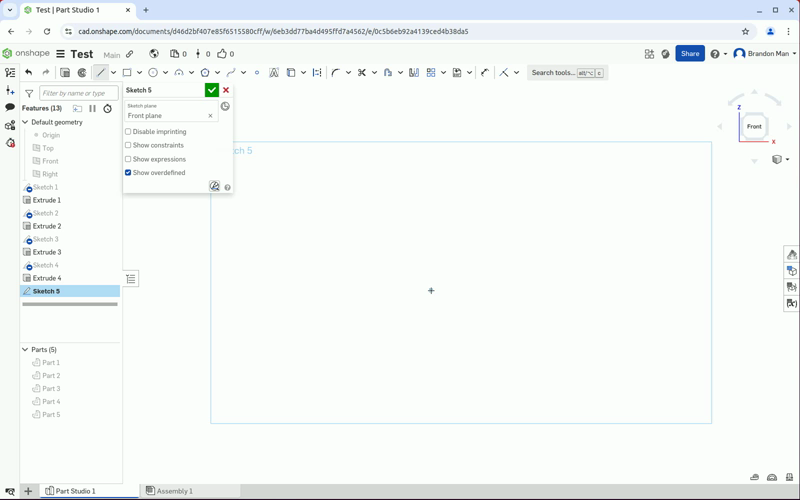
key_down(shift)
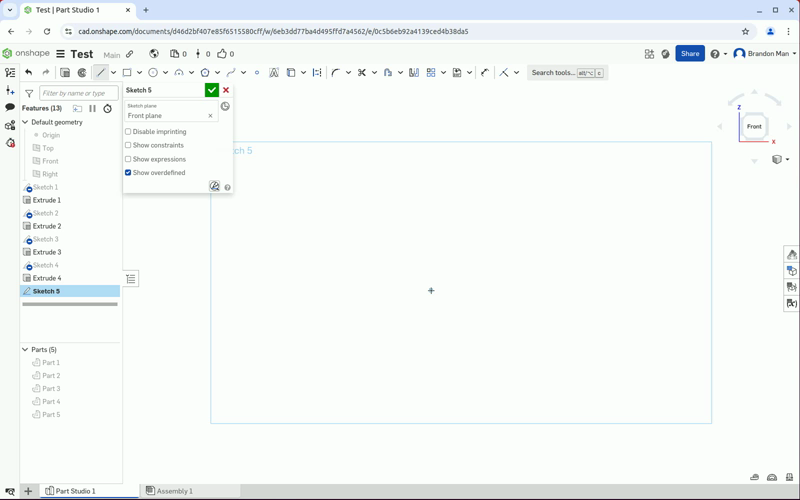
mouse_move(461, 290)
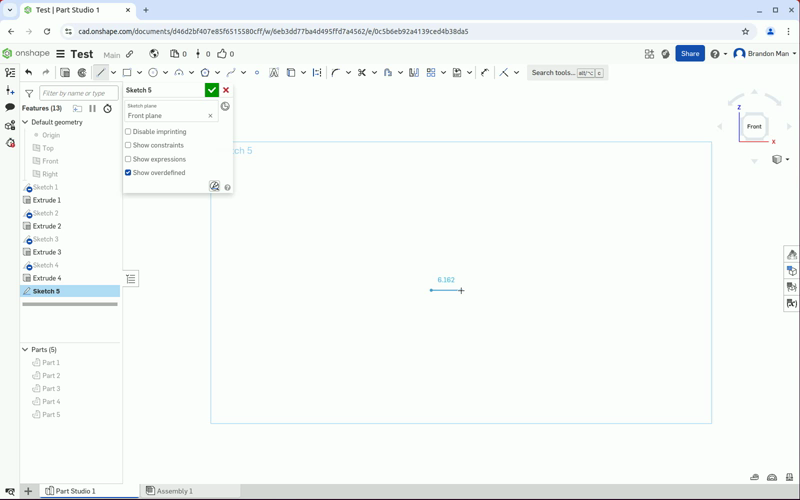
mouse_move(440, 290)
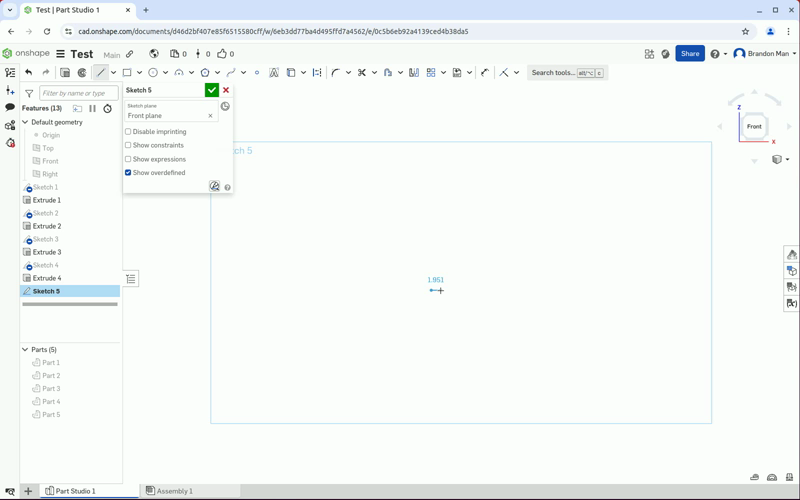
click(440, 290)
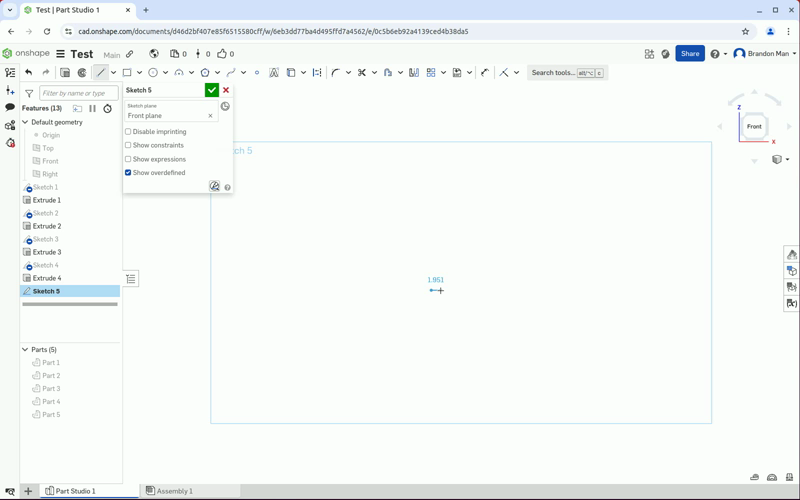
key_up(shift)
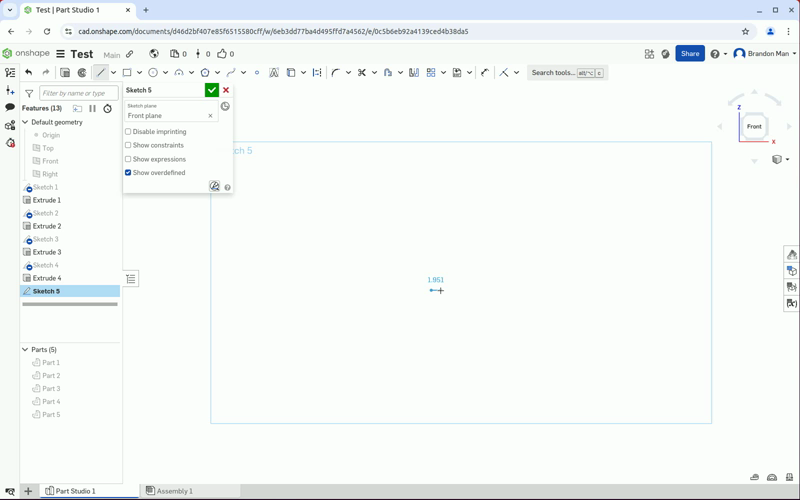
key(esc)
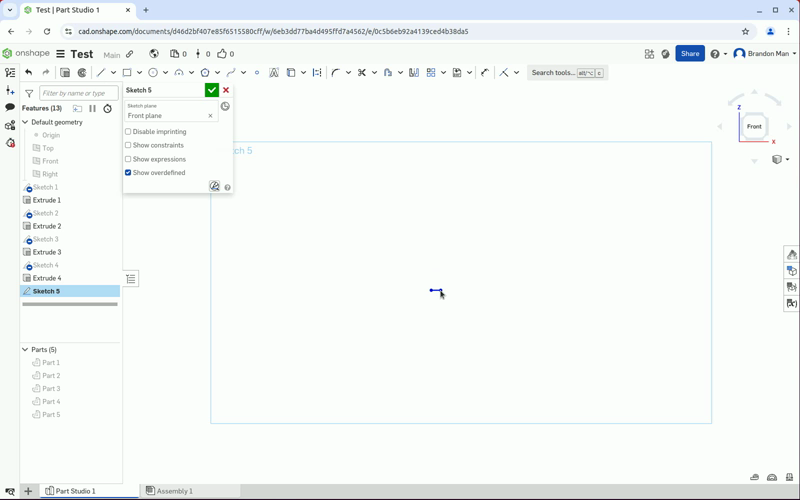
key(a)
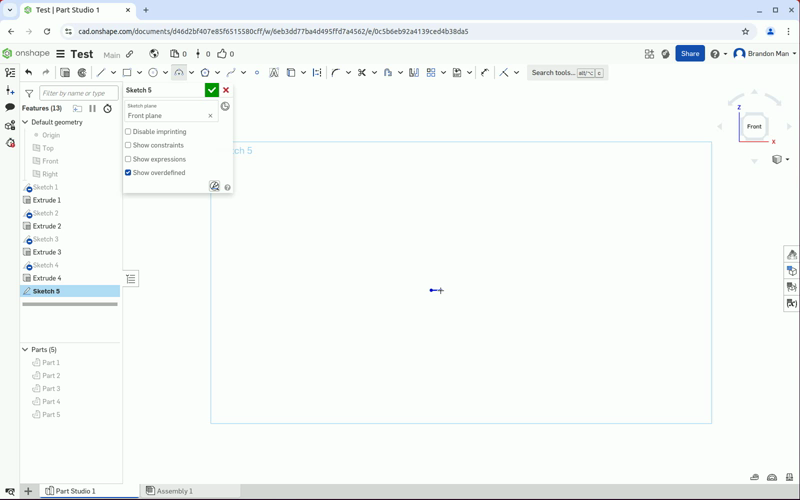
mouse_move(440, 290)
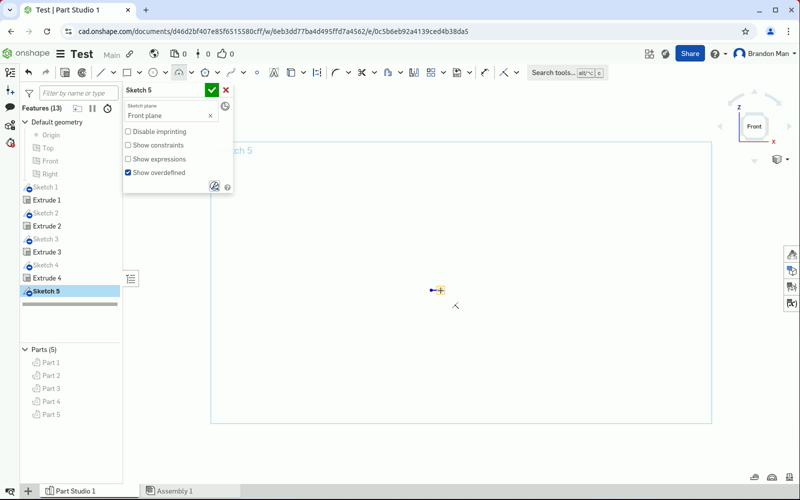
click(440, 290)
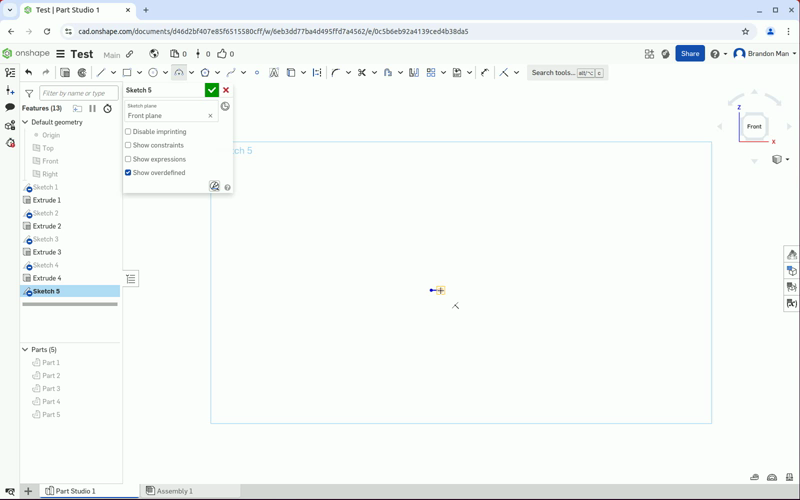
key_down(shift)
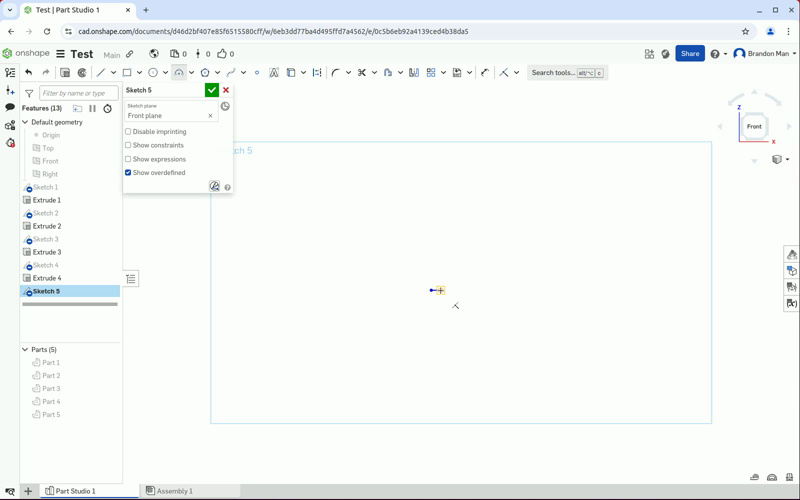
mouse_move(440, 273)
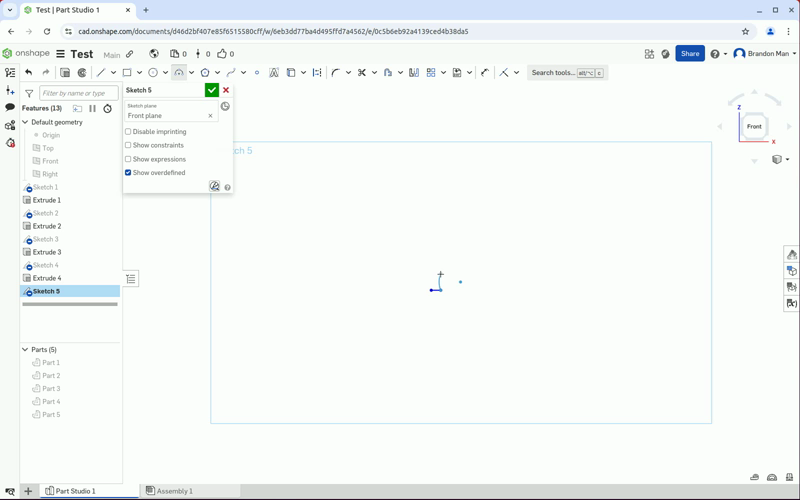
click(440, 273)
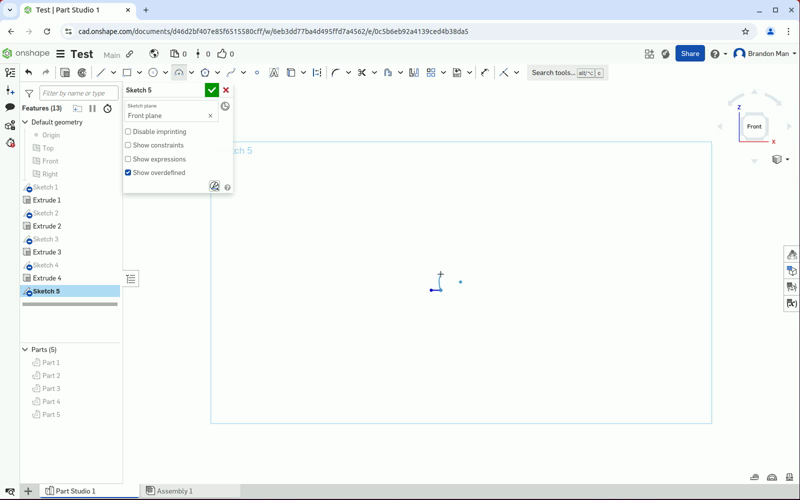
mouse_move(439, 281)
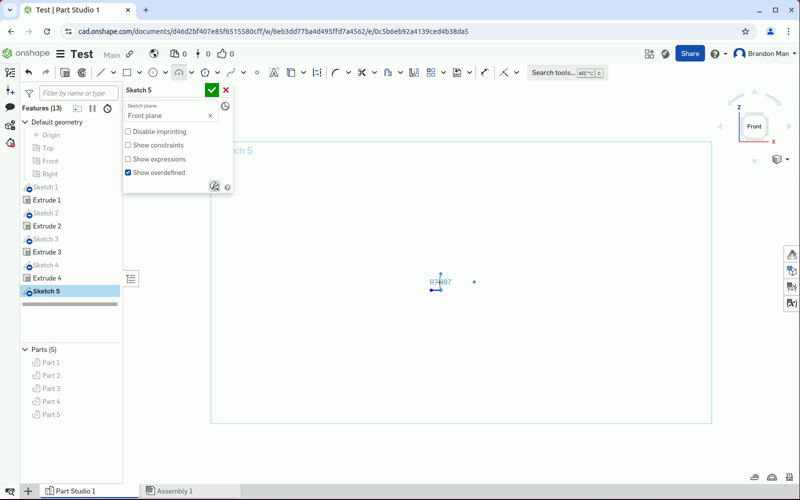
click(439, 281)
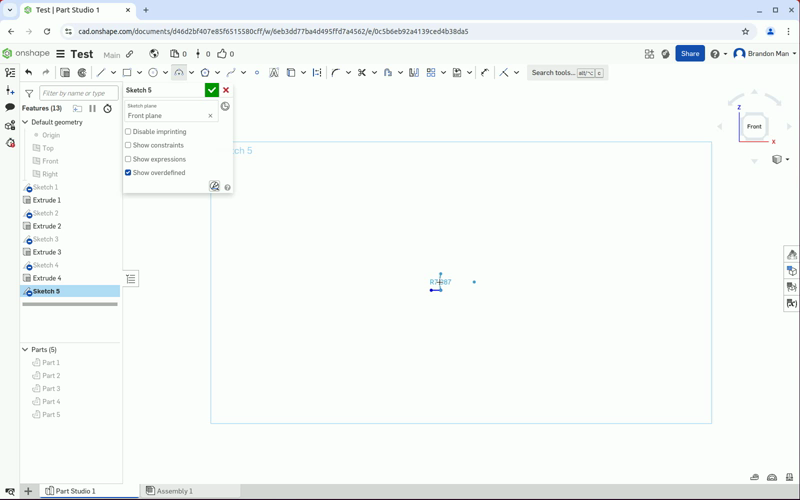
key_up(shift)
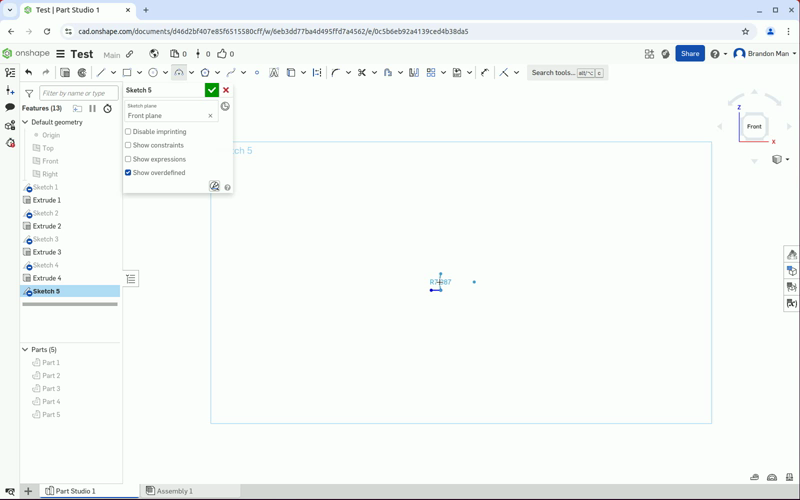
key(esc)
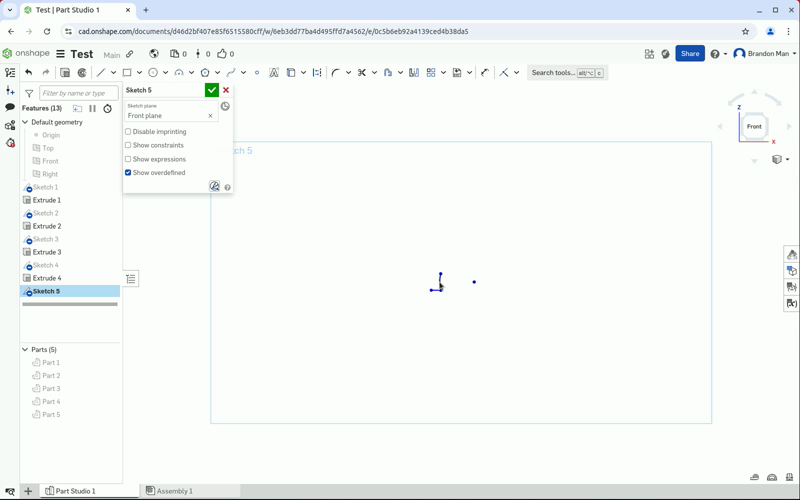
key(l)
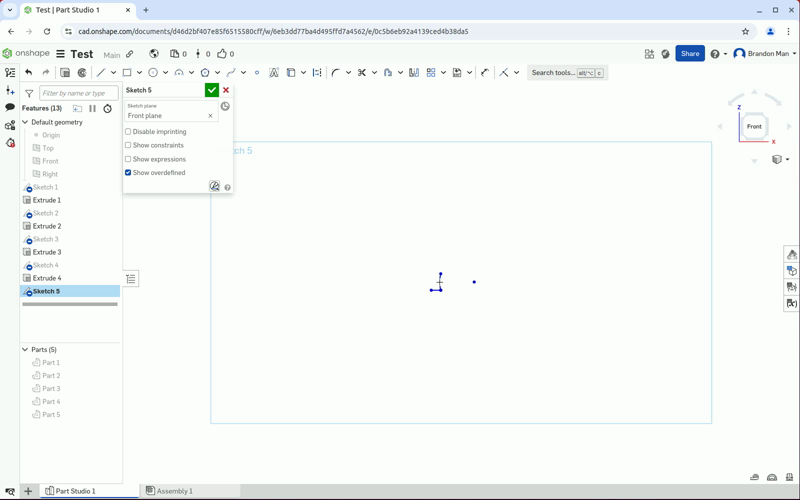
mouse_move(440, 273)
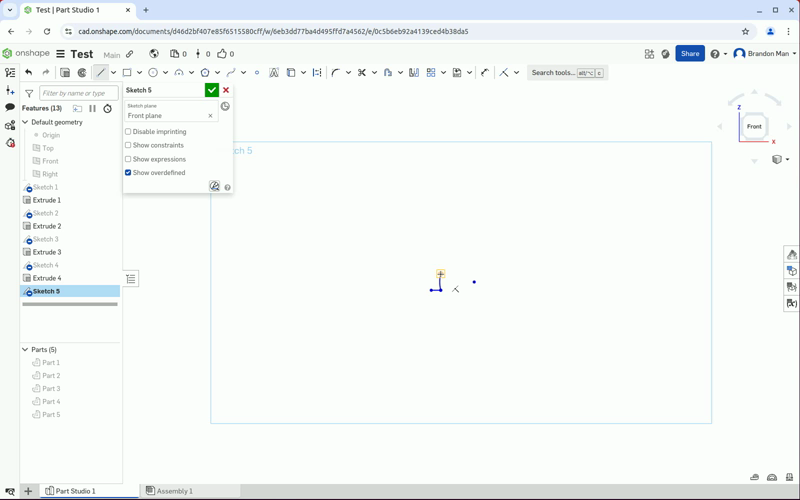
click(440, 273)
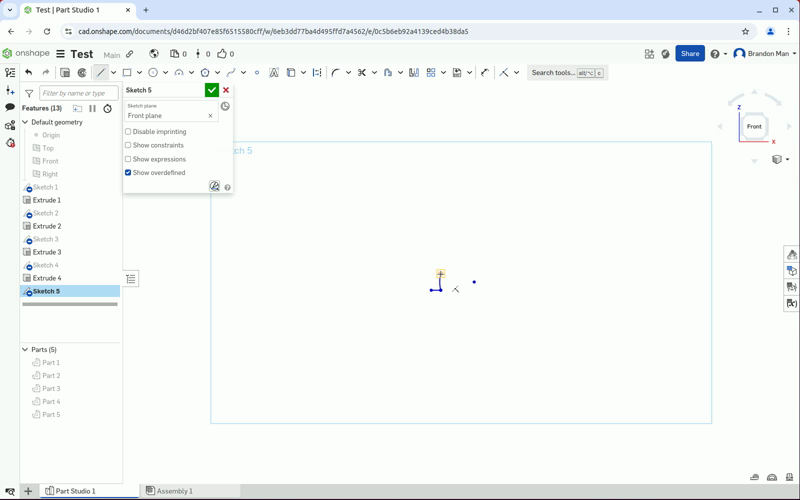
key_down(shift)
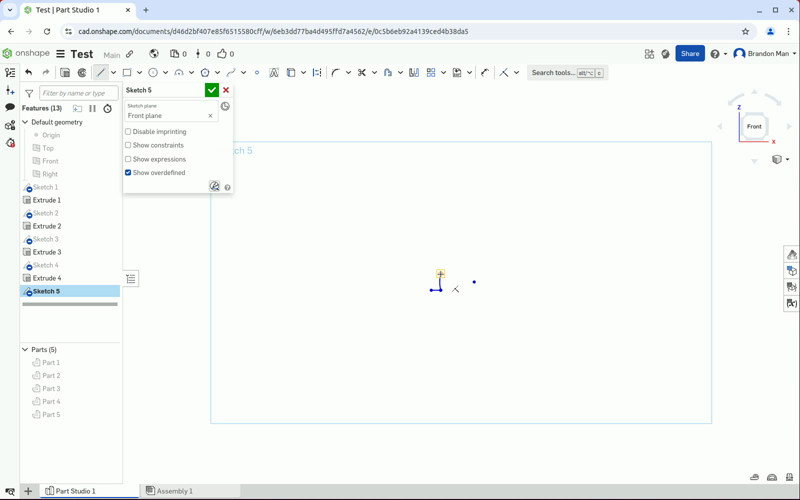
mouse_move(470, 273)
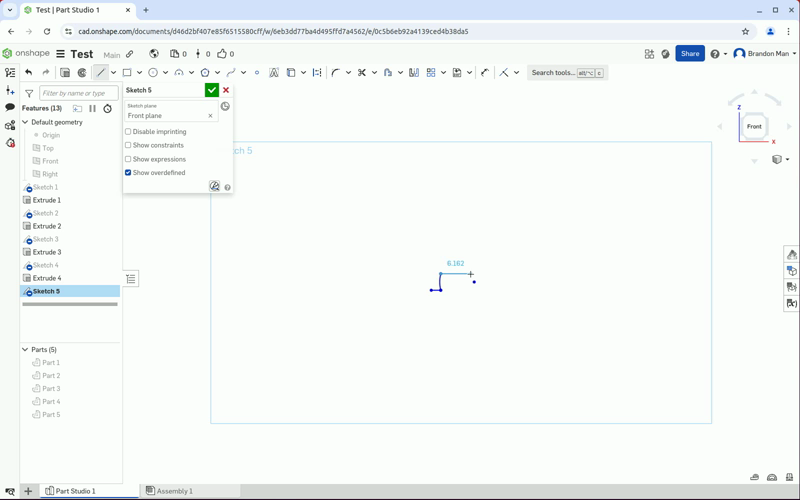
mouse_move(431, 273)
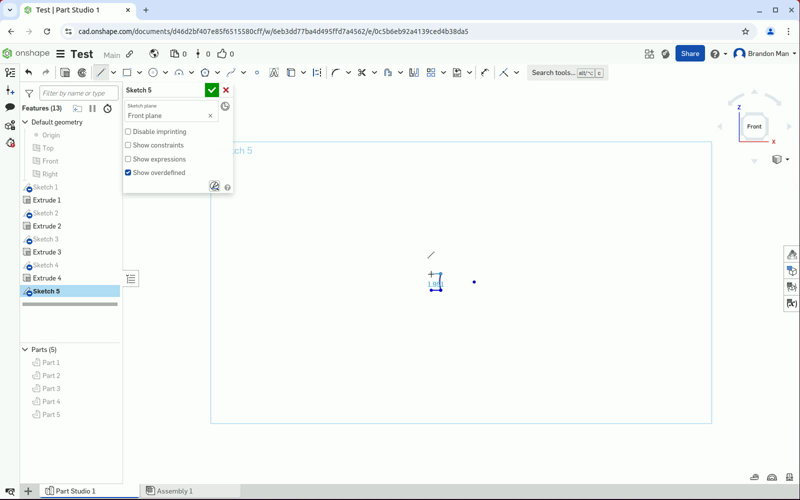
click(431, 273)
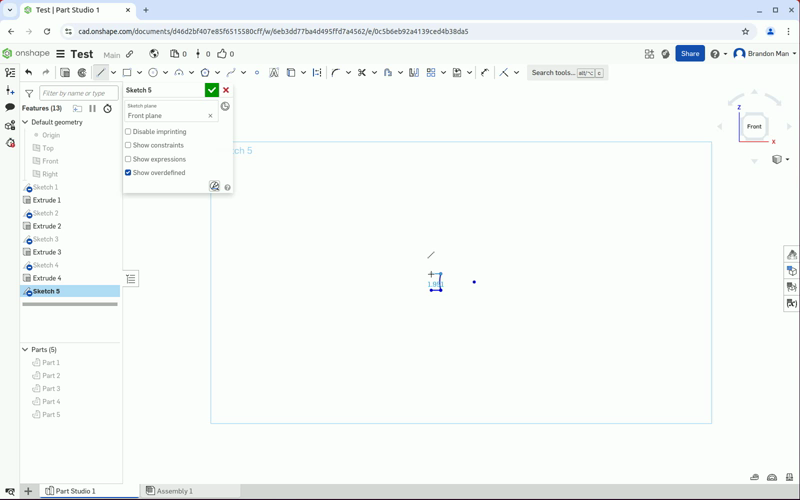
key_up(shift)
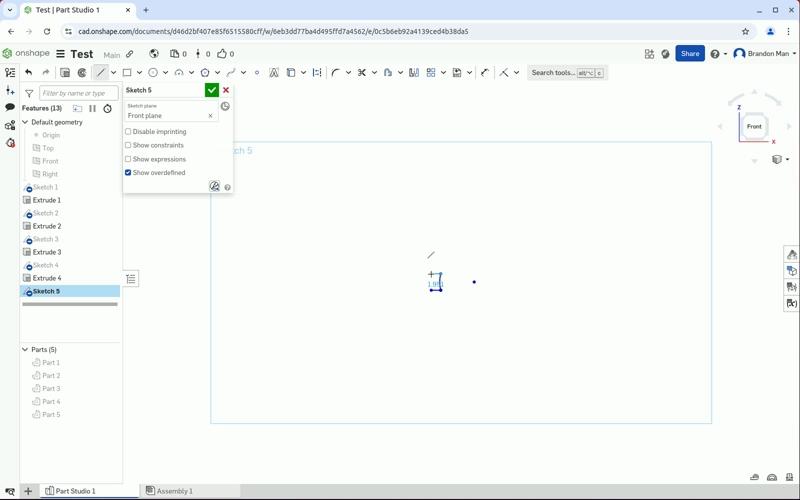
mouse_move(461, 273)
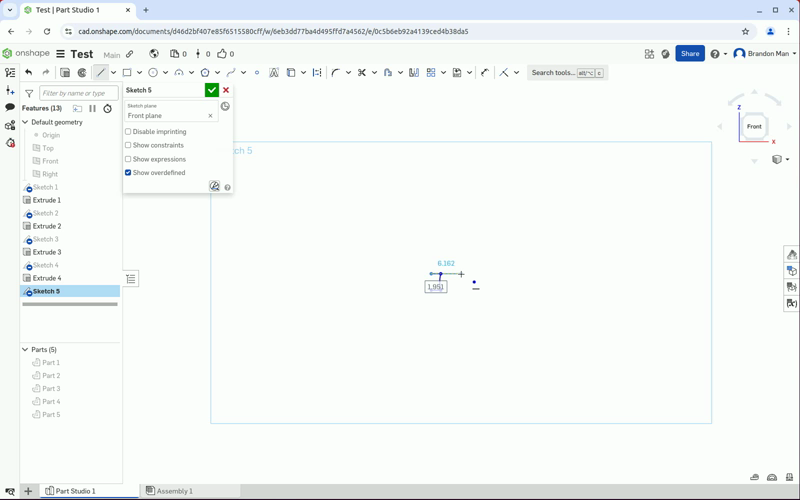
key_down(shift)
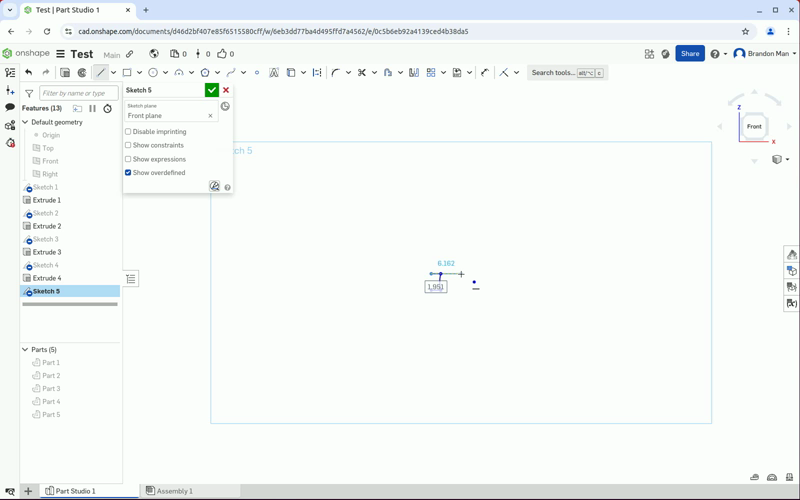
mouse_move(431, 290)
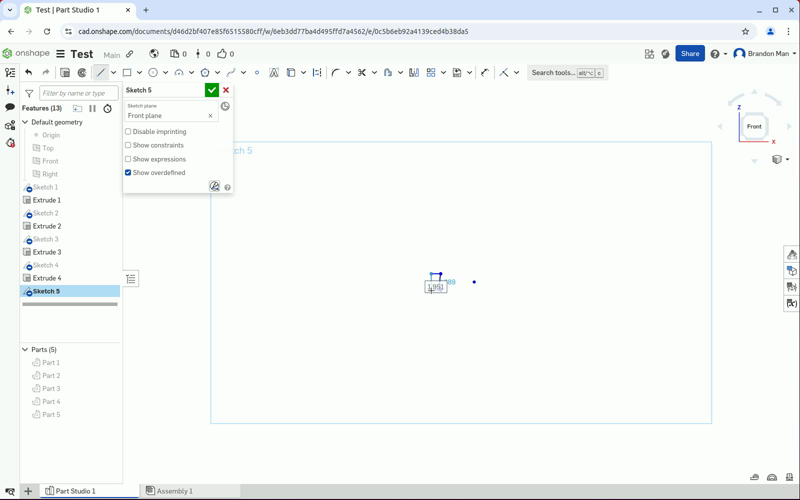
key_up(shift)
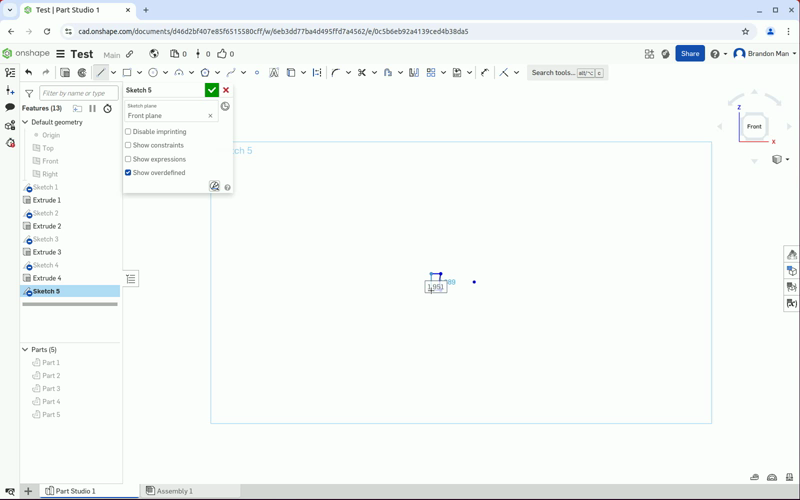
click(431, 290)
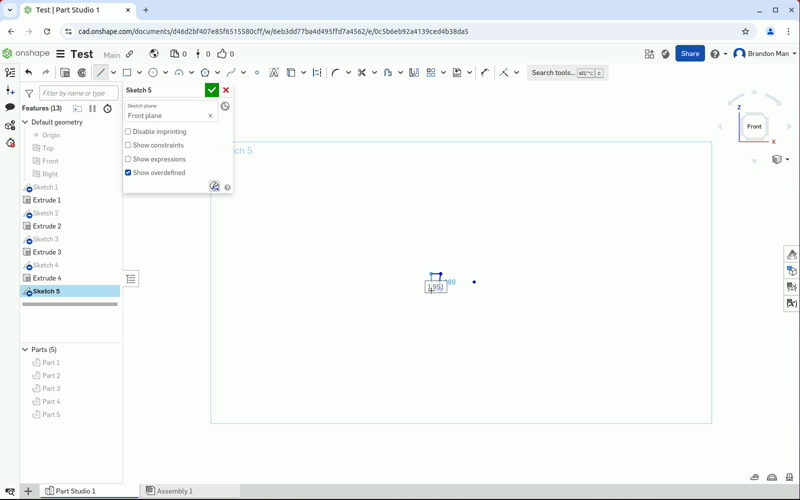
key(esc)
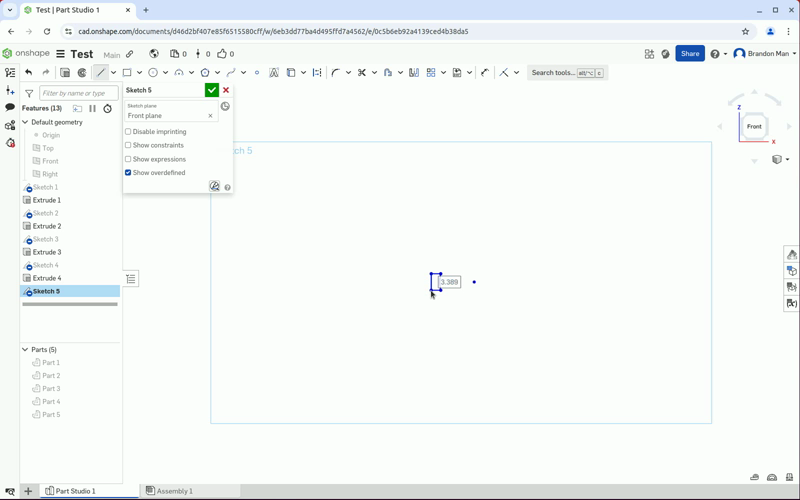
mouse_move(436, 277)
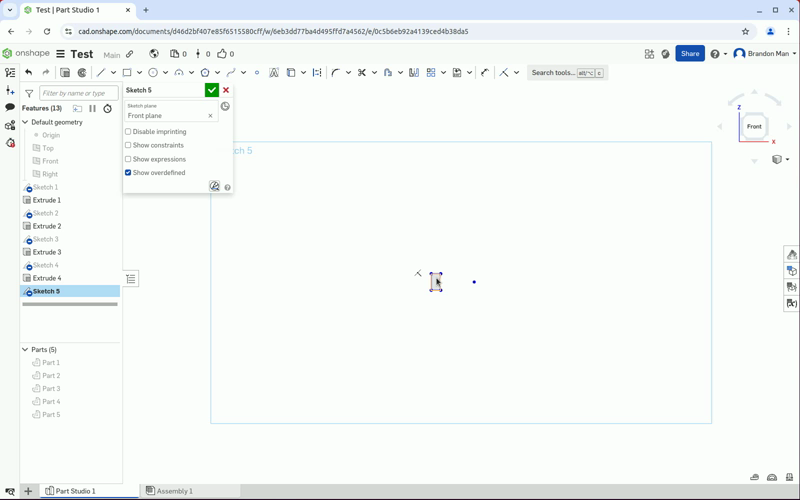
scroll(6)
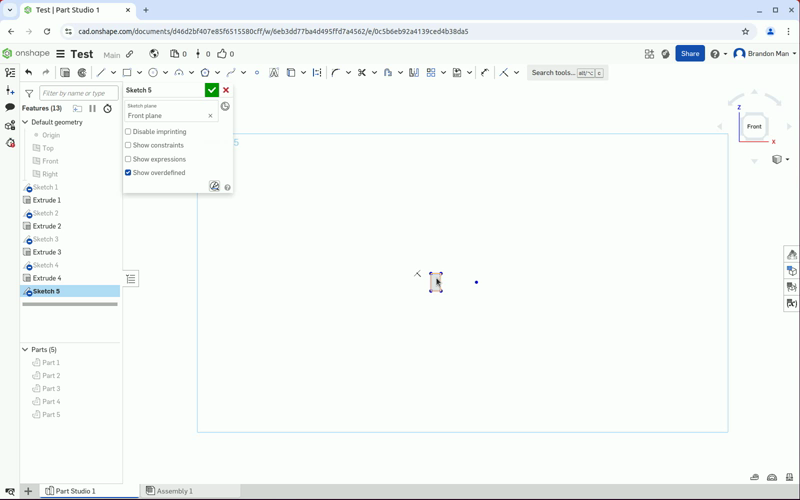
scroll(6)
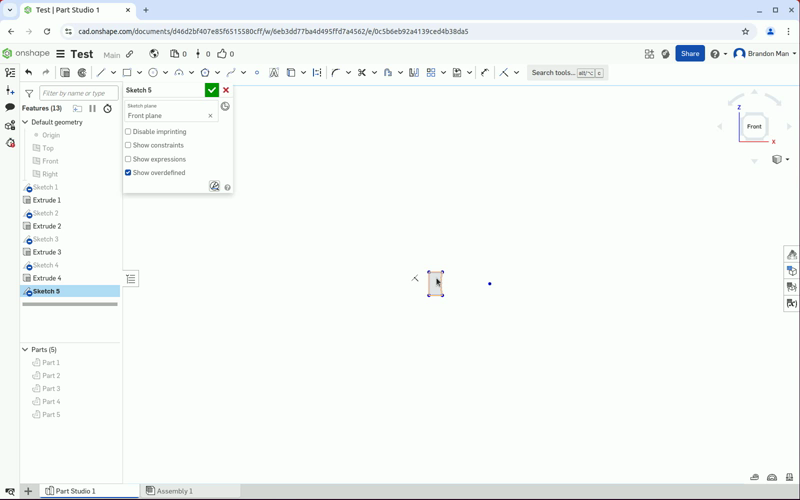
scroll(6)
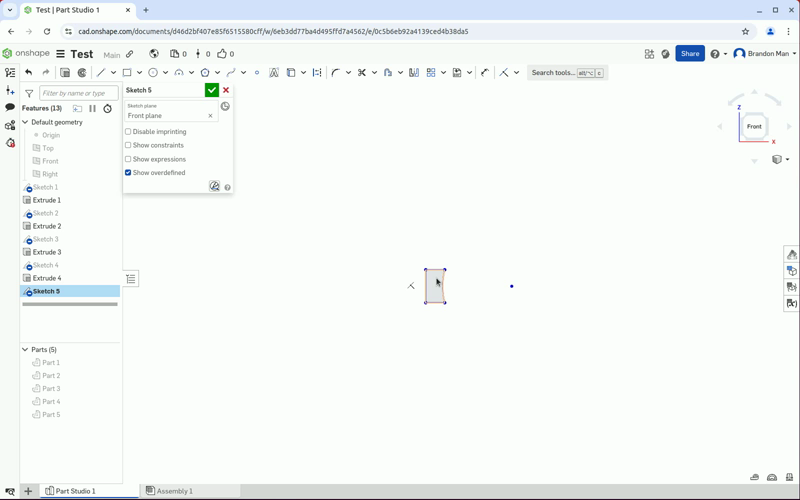
scroll(6)
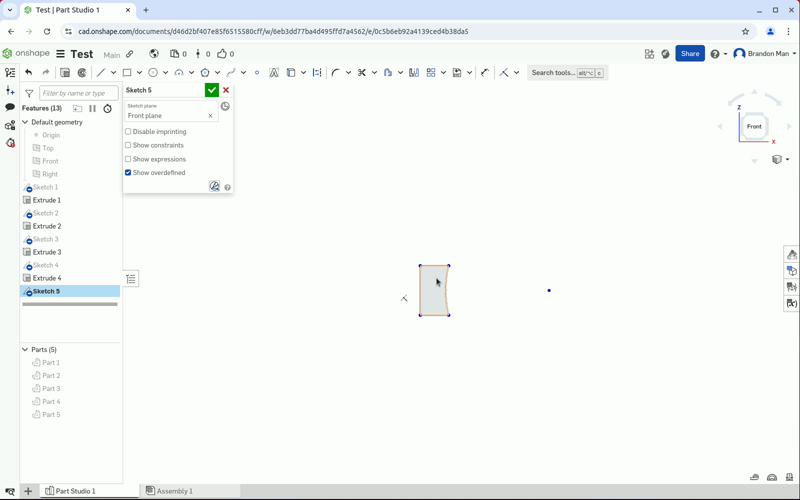
scroll(6)
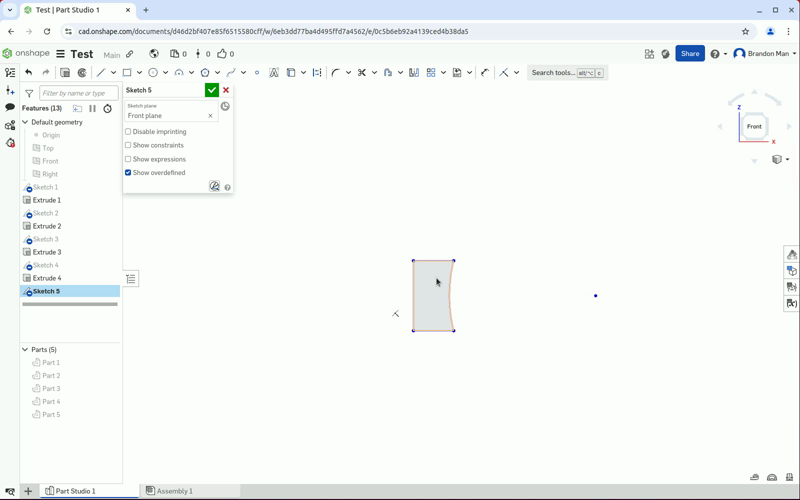
scroll(6)
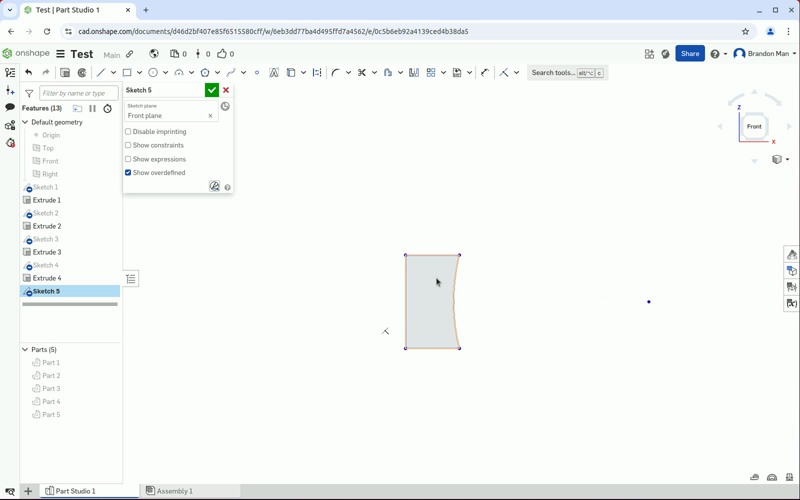
scroll(6)
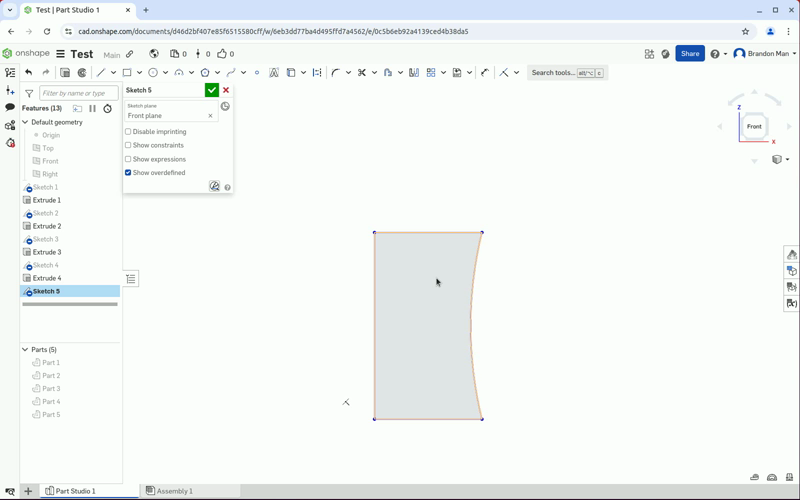
click(436, 277)
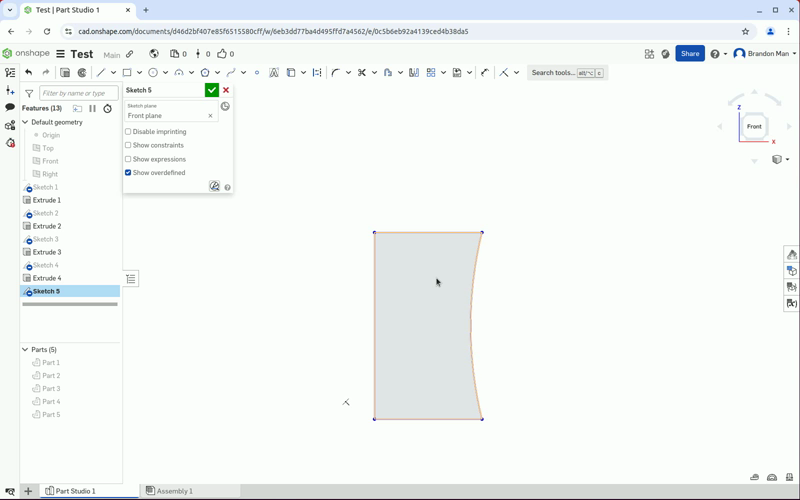
scroll(-6)
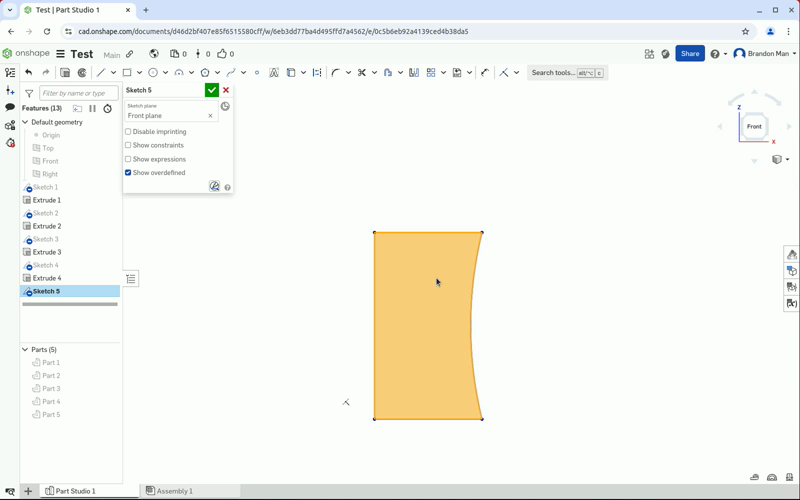
scroll(-6)
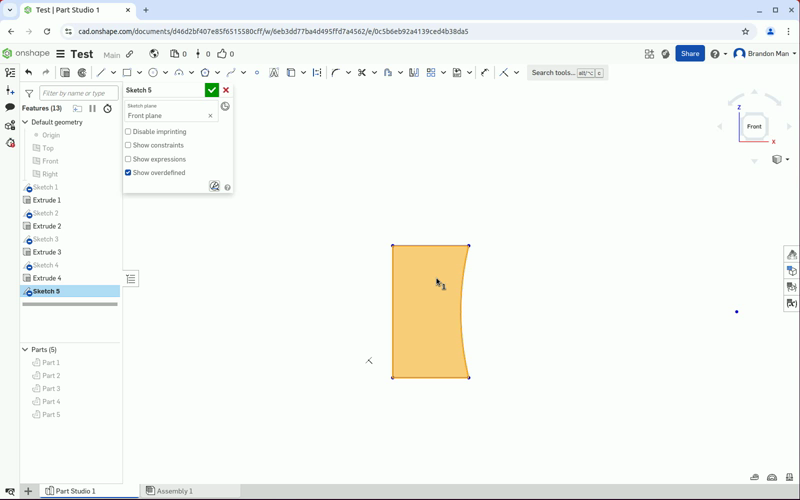
scroll(-6)
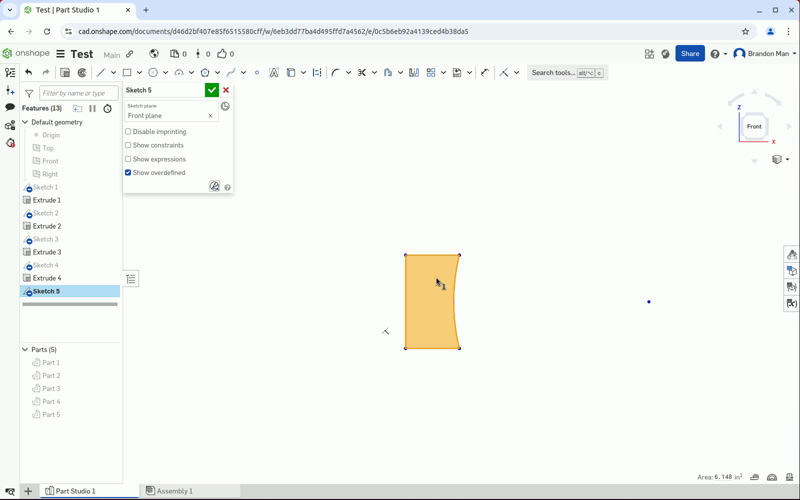
scroll(-6)
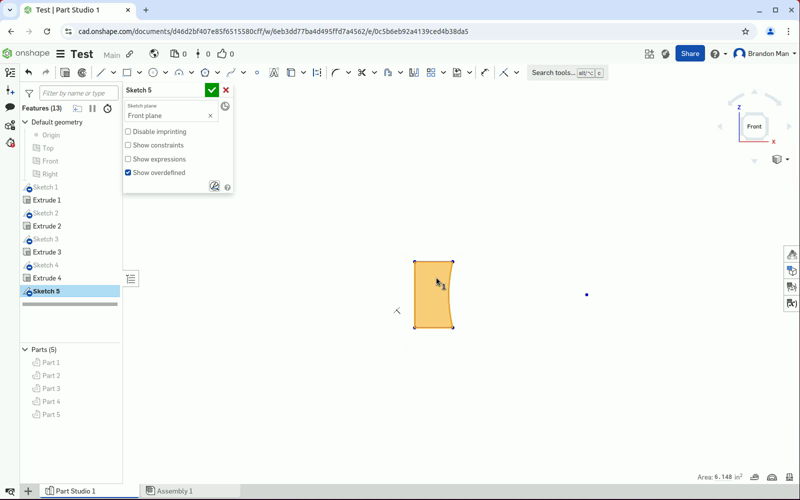
scroll(-6)
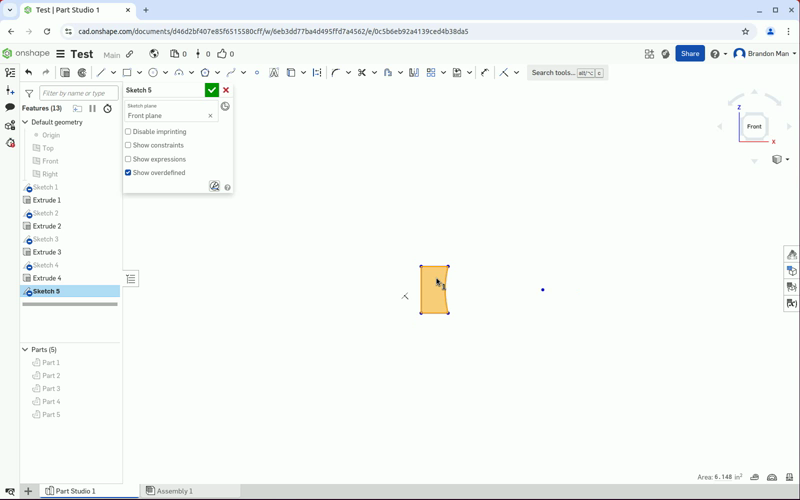
scroll(-6)
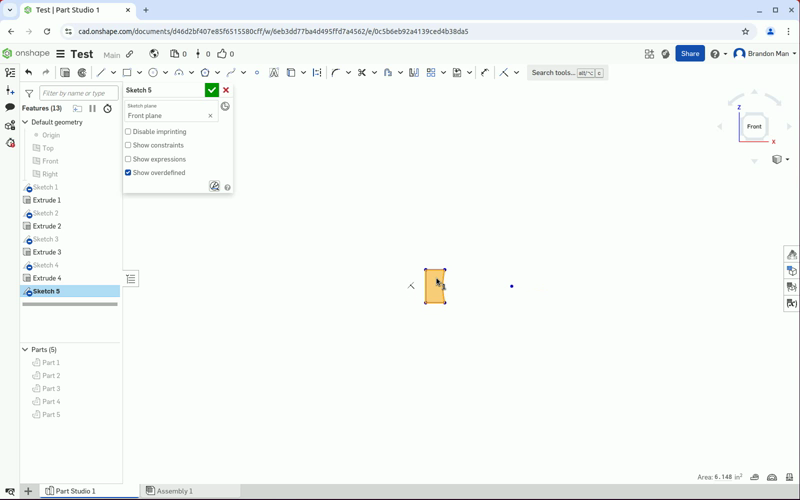
scroll(-6)
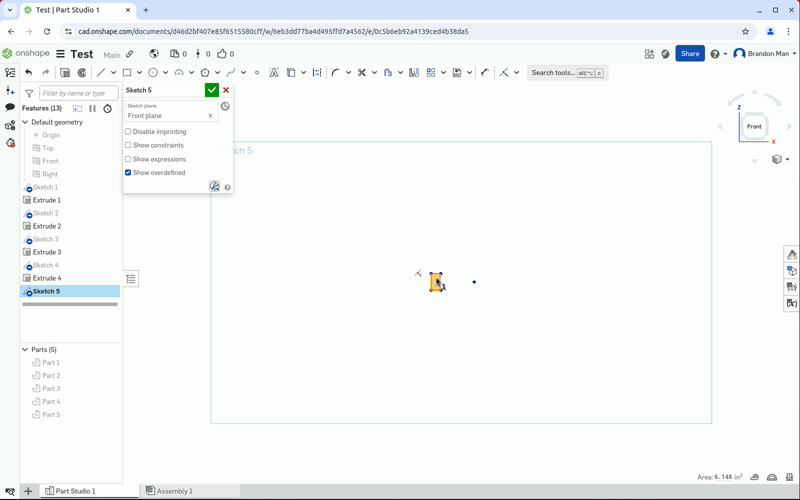
mouse_move(73, 352)
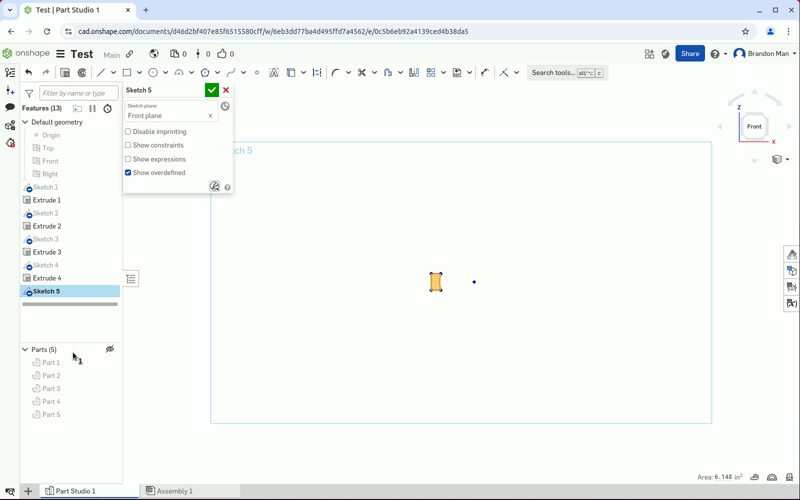
key(shift+y)
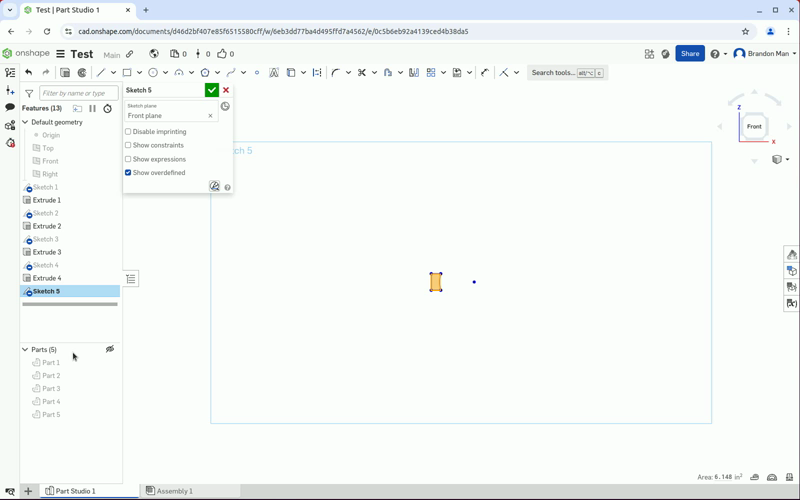
key(shift+e)
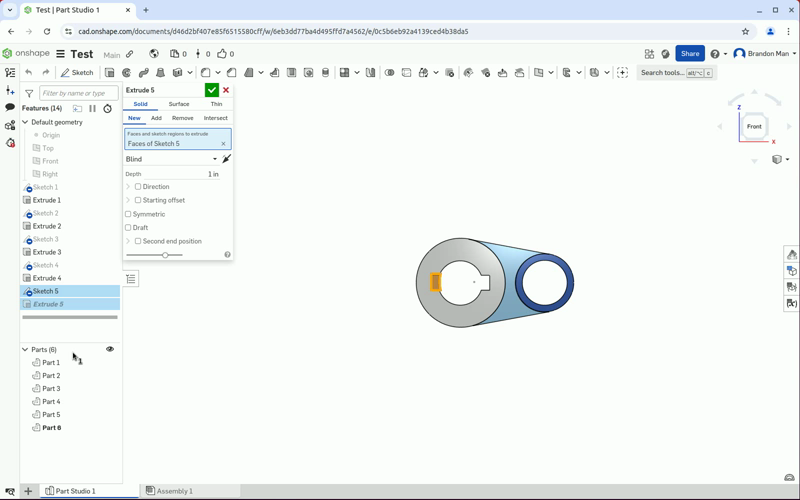
mouse_move(143, 106)
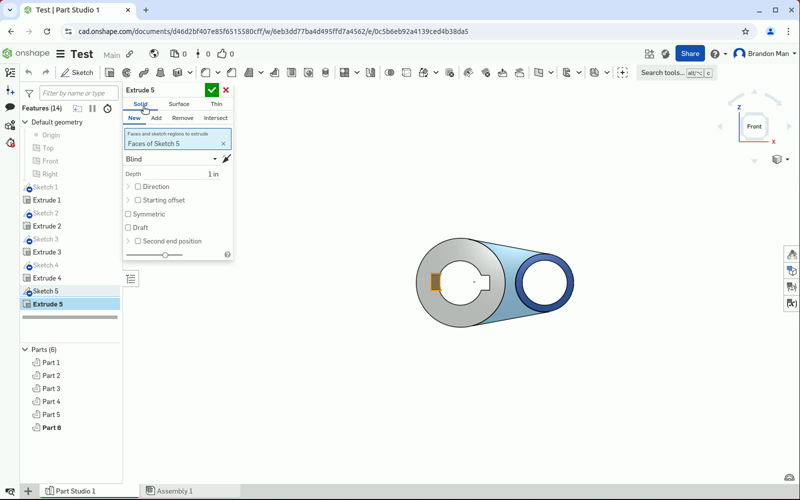
click(143, 106)
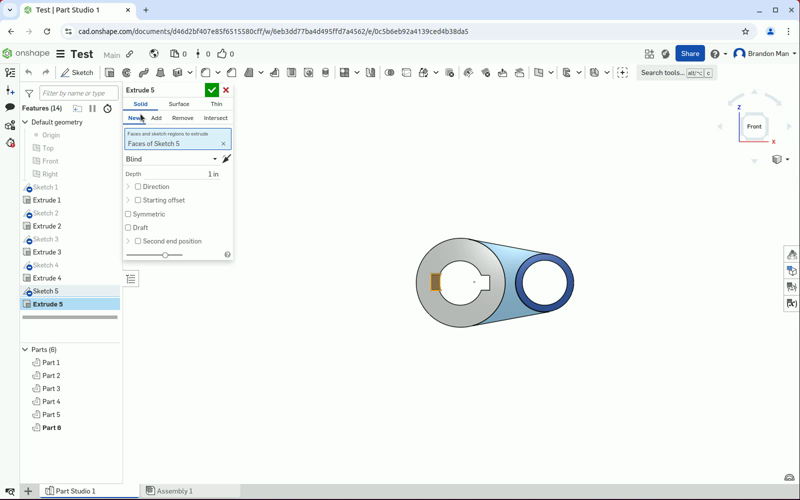
mouse_move(137, 120)
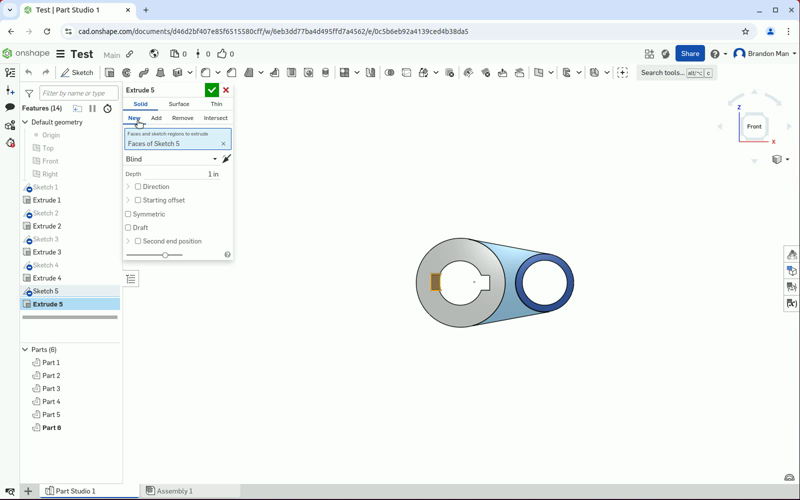
click(137, 120)
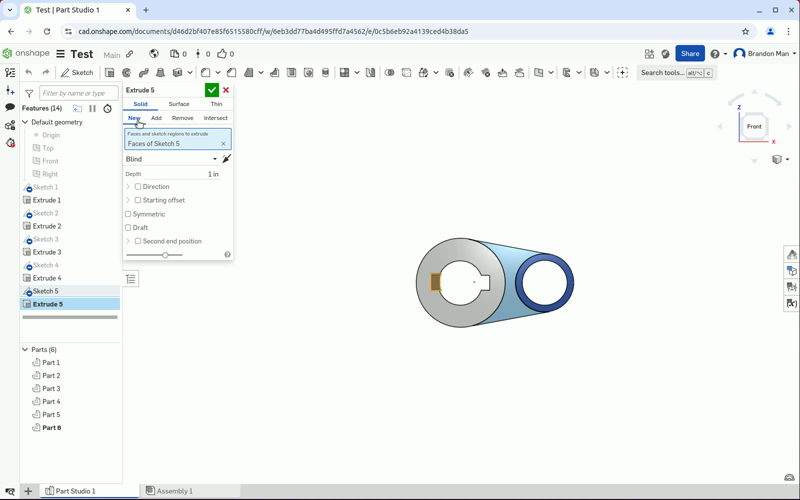
key(tab, 4)
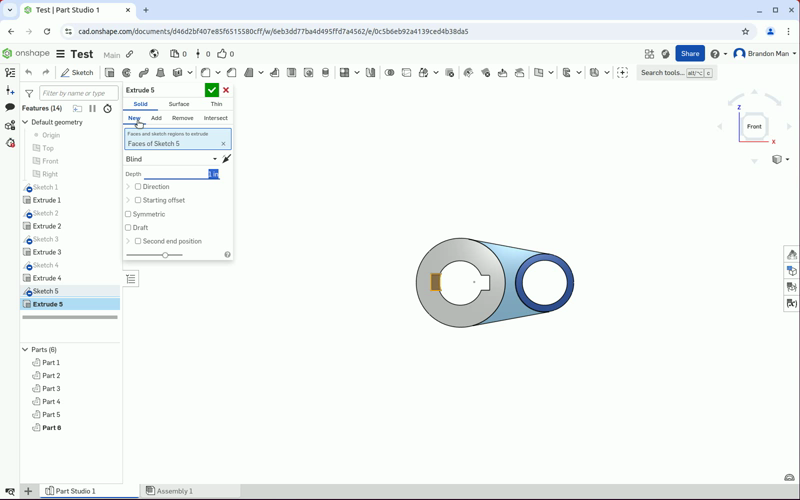
text(-13.721)
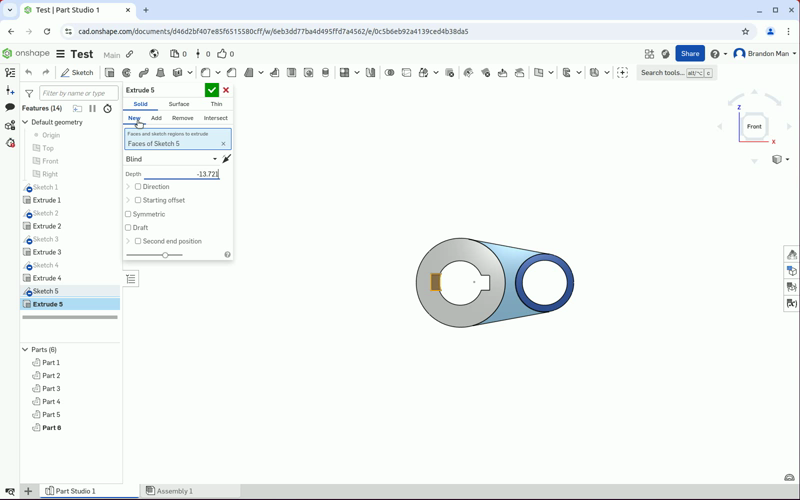
key(enter)
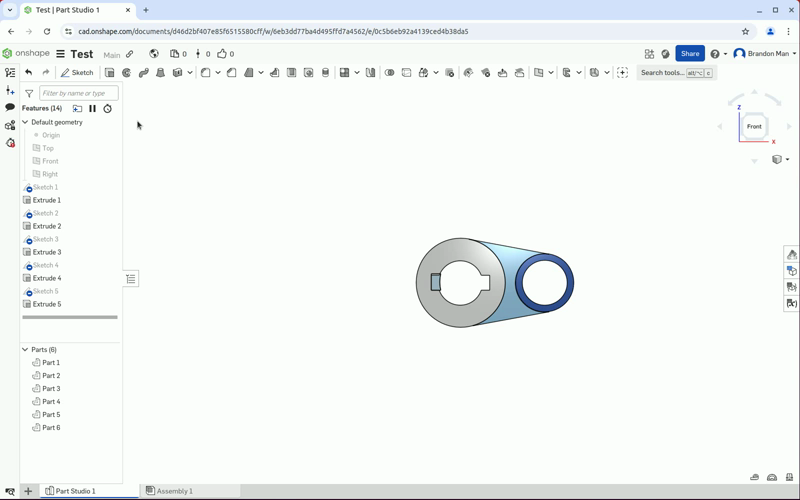
key(shift+h)
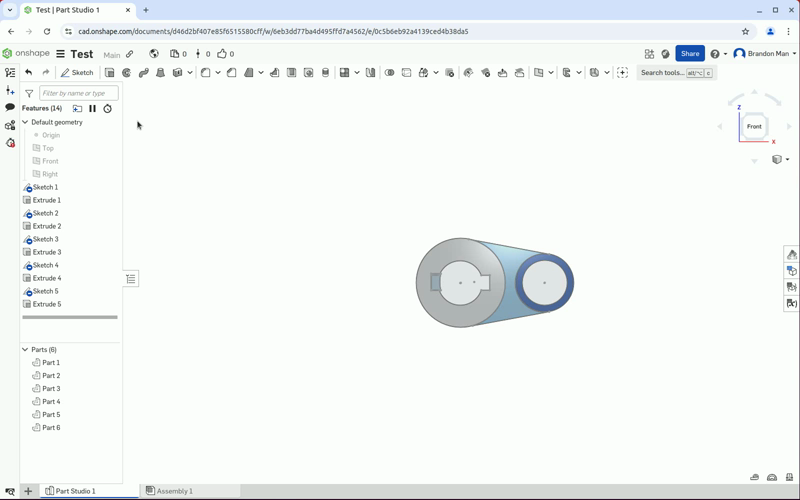
key(shift+h)
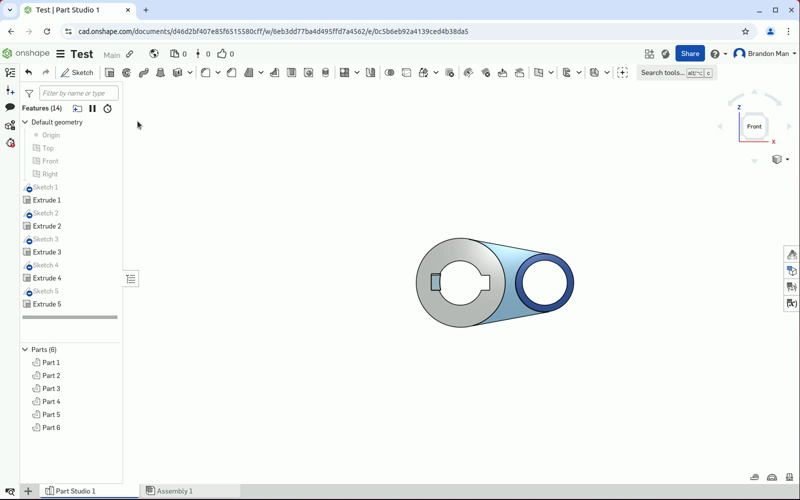
mouse_move(73, 189)
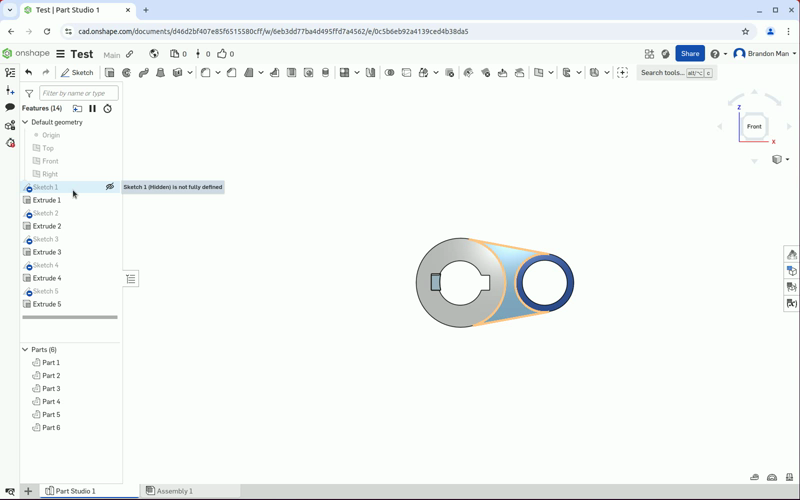
click(73, 189)
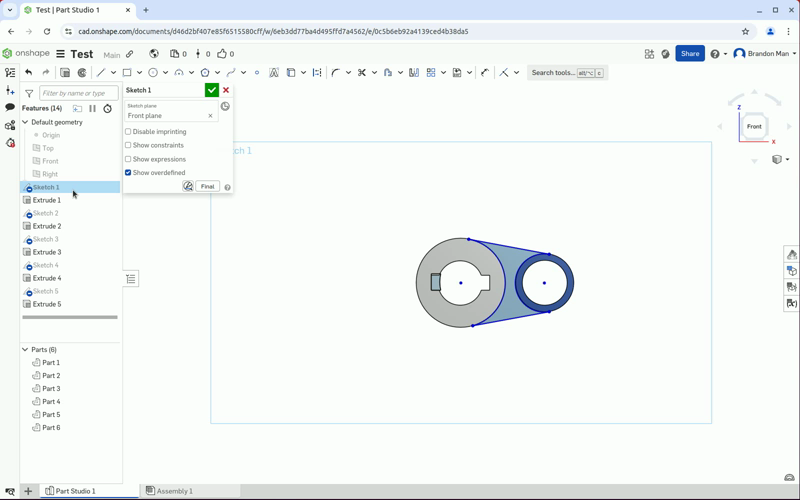
mouse_move(229, 92)
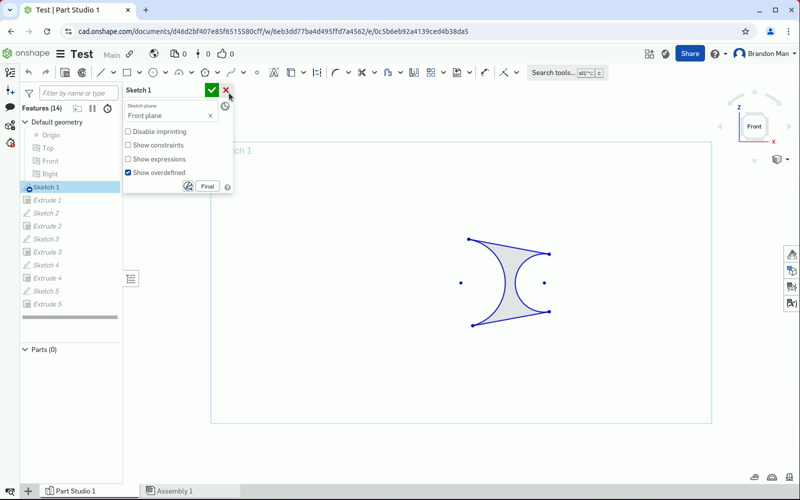
click(229, 92)
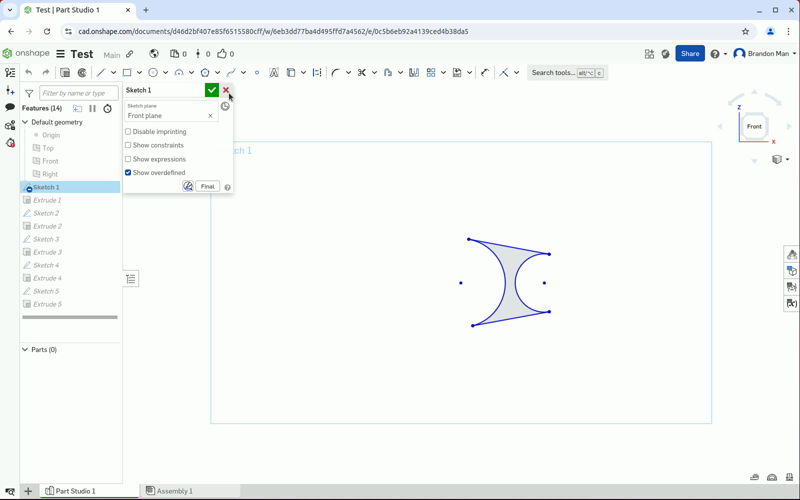
key(shift+s)
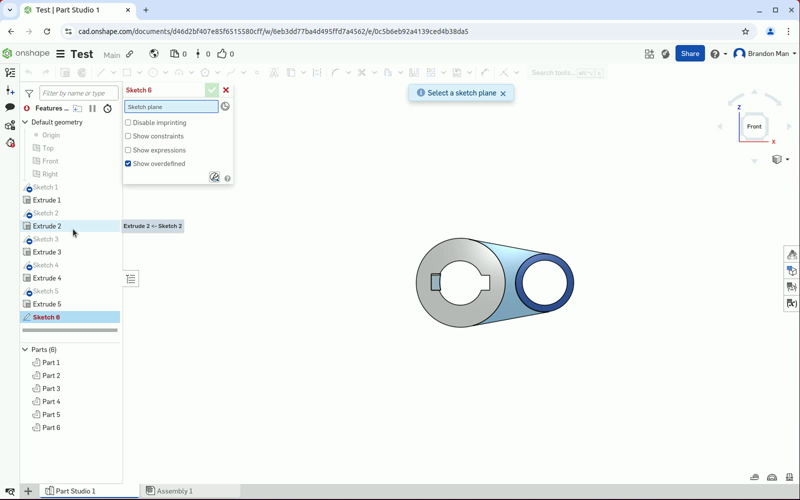
scroll(3)
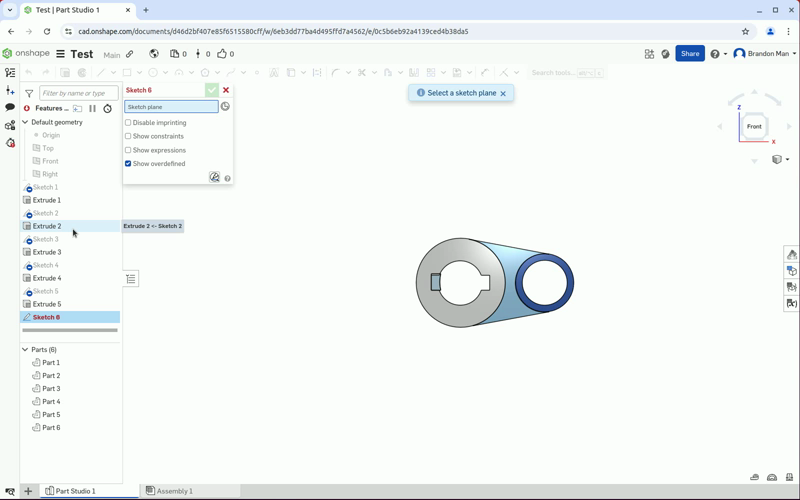
mouse_move(73, 163)
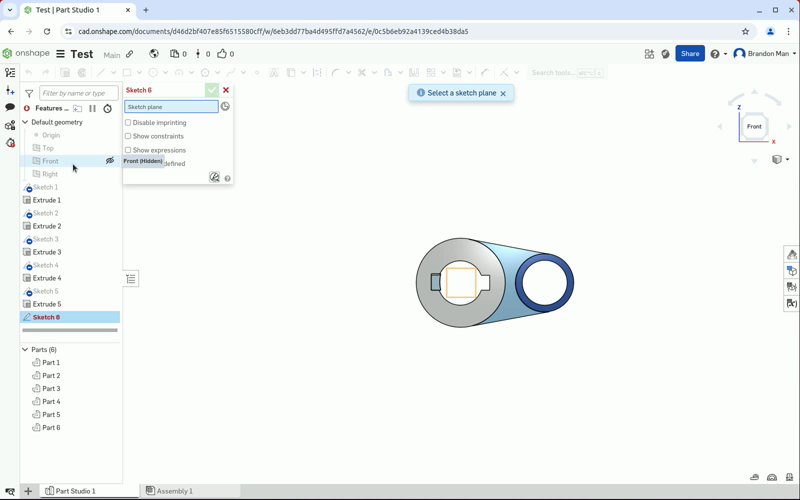
click(73, 163)
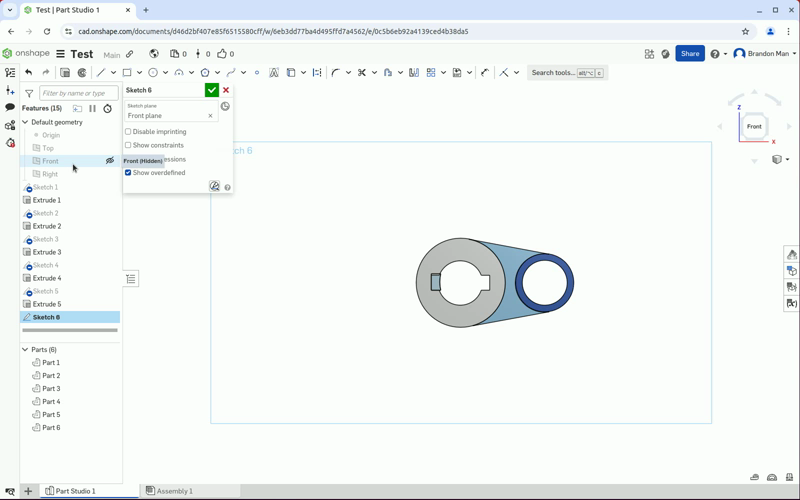
mouse_move(73, 352)
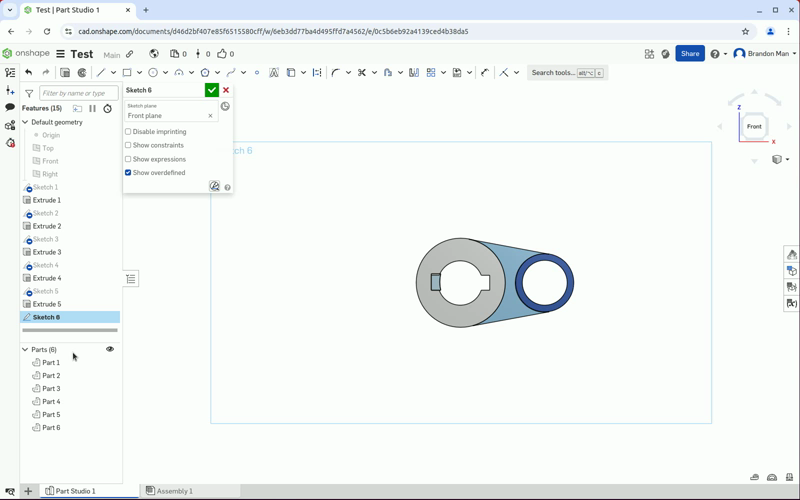
key(y)
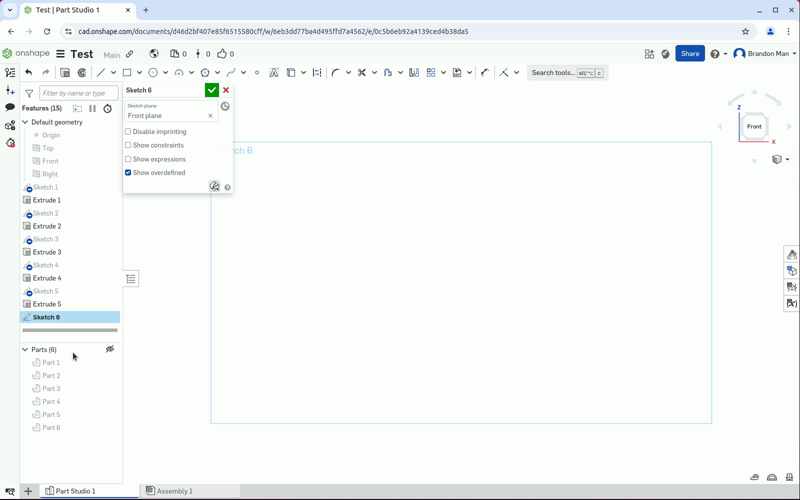
key(c)
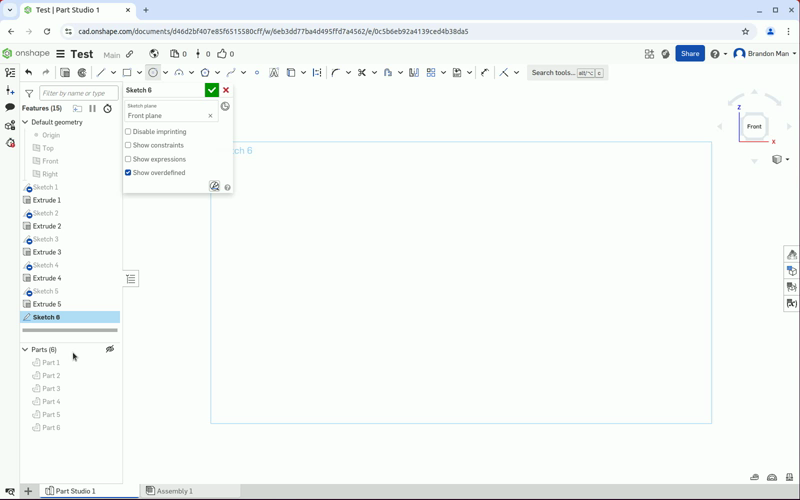
key_down(shift)
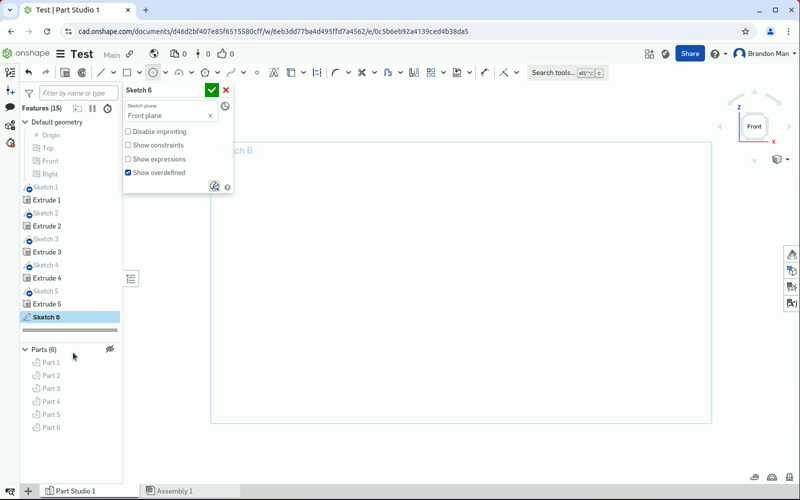
mouse_move(460, 282)
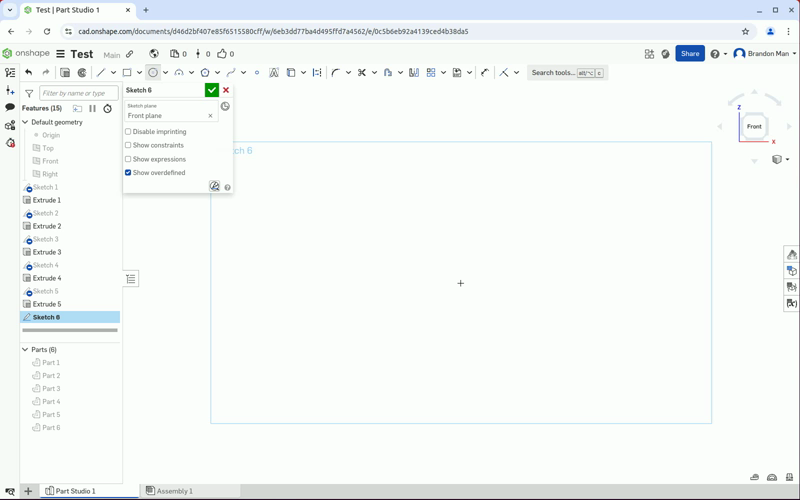
click(460, 282)
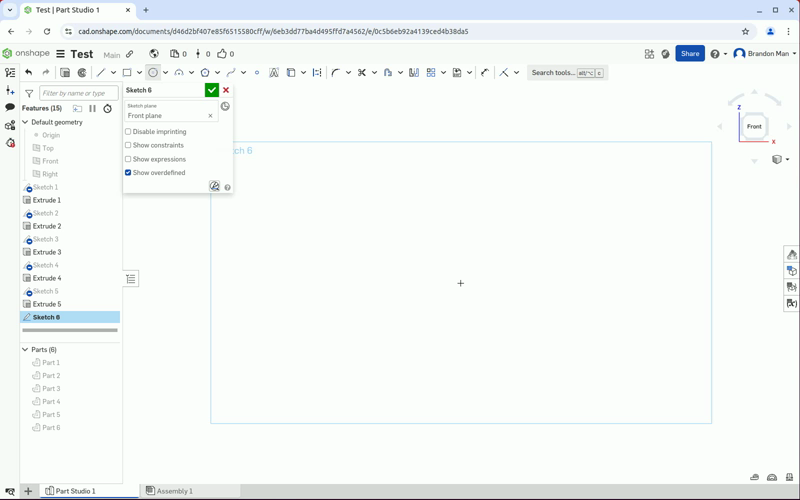
key_up(shift)
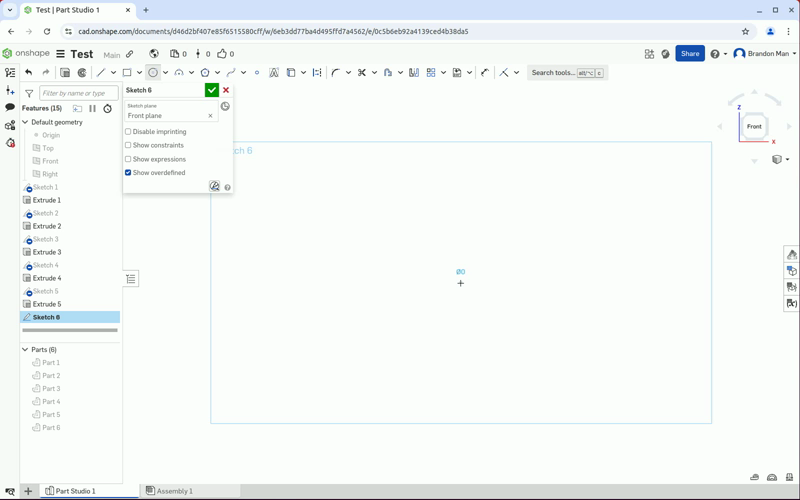
mouse_move(505, 282)
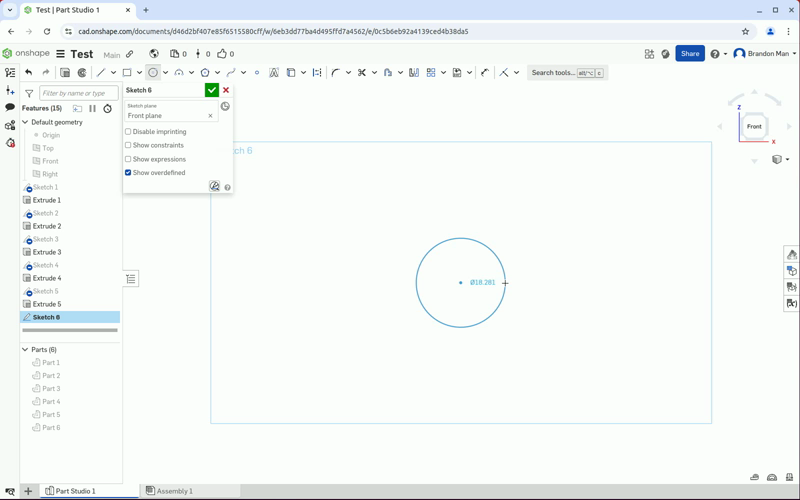
click(505, 282)
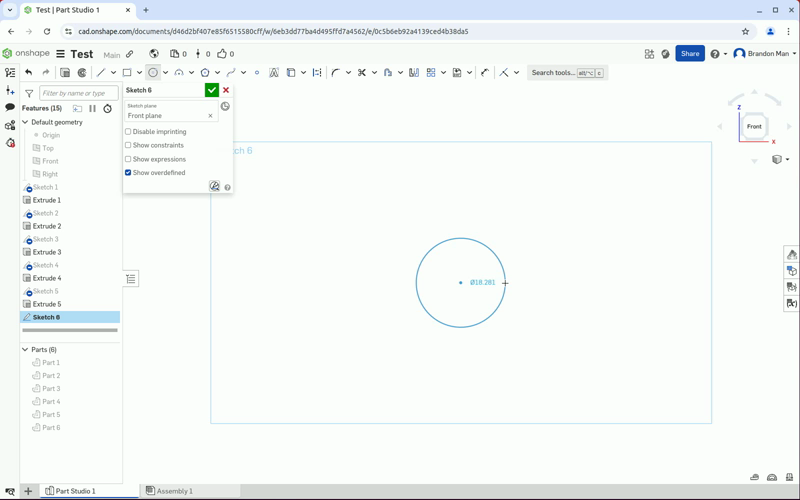
key(esc)
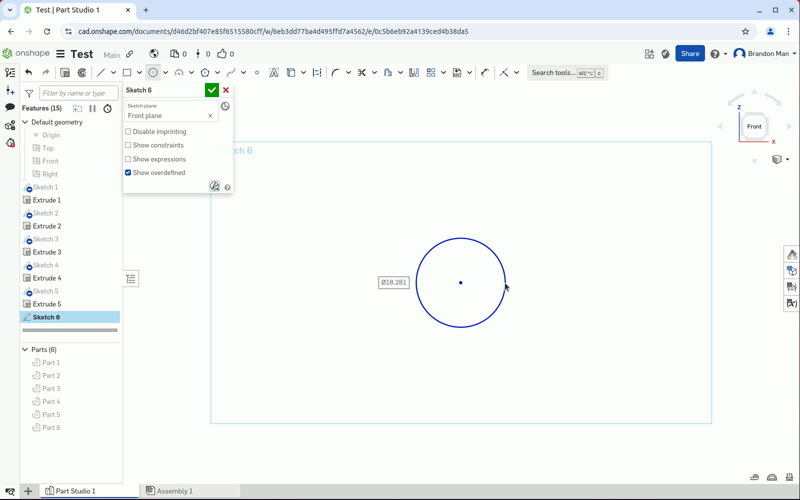
key(l)
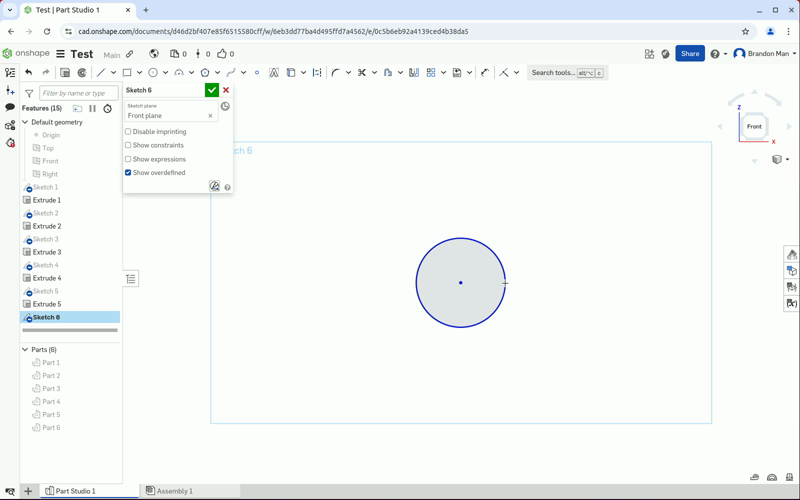
key_down(shift)
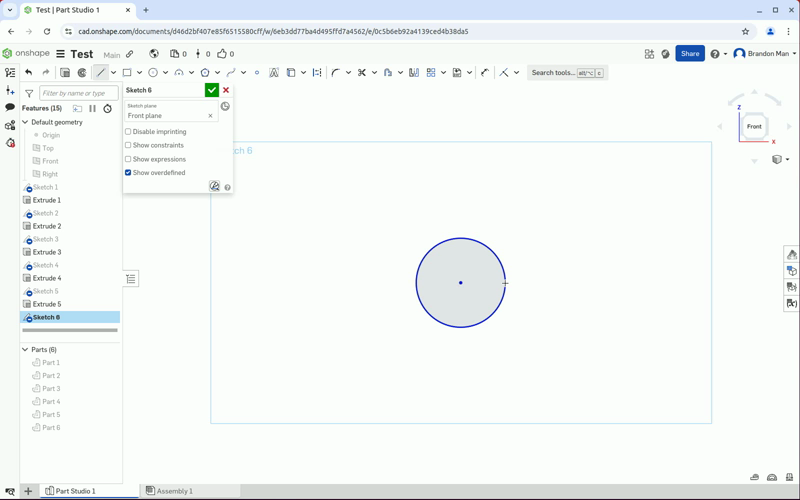
mouse_move(431, 290)
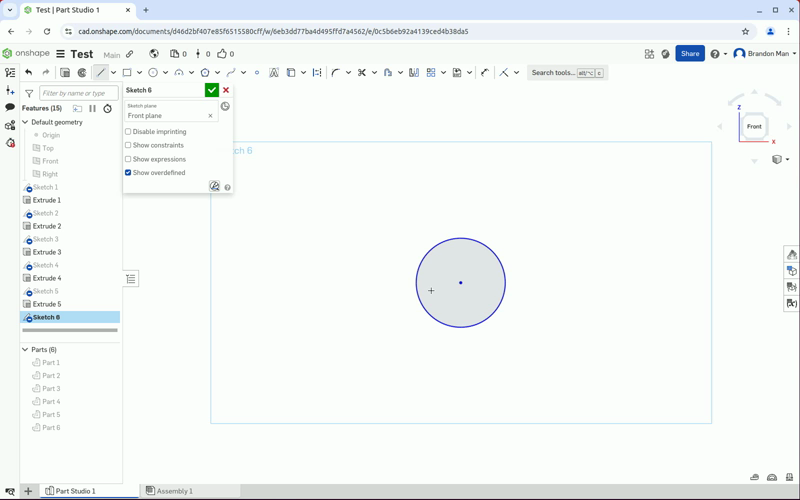
click(431, 290)
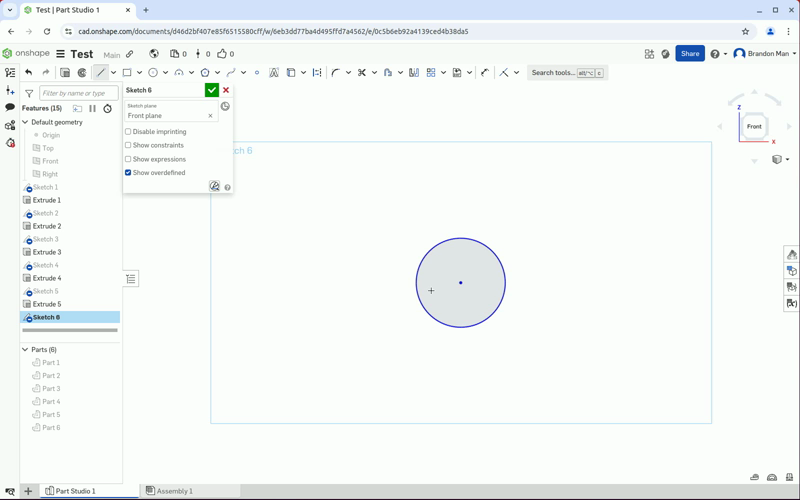
key_up(shift)
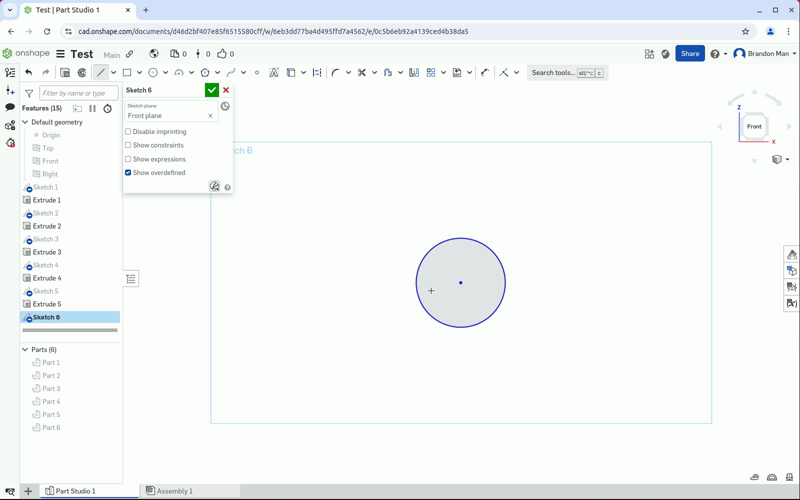
key_down(shift)
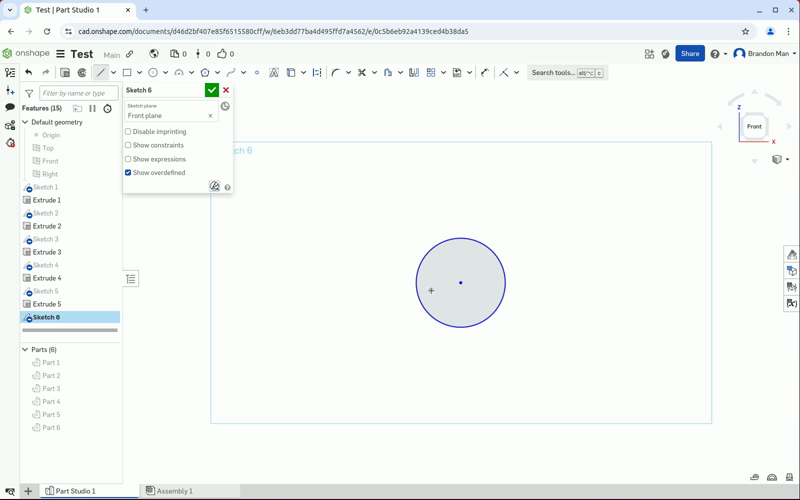
mouse_move(461, 290)
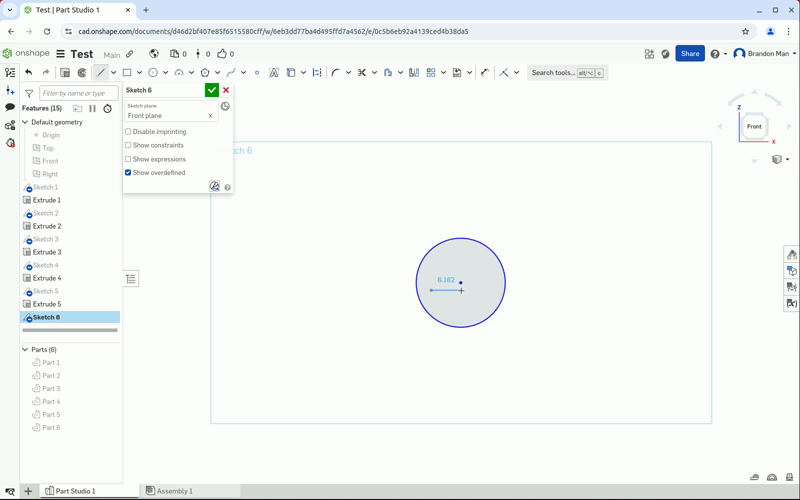
mouse_move(439, 290)
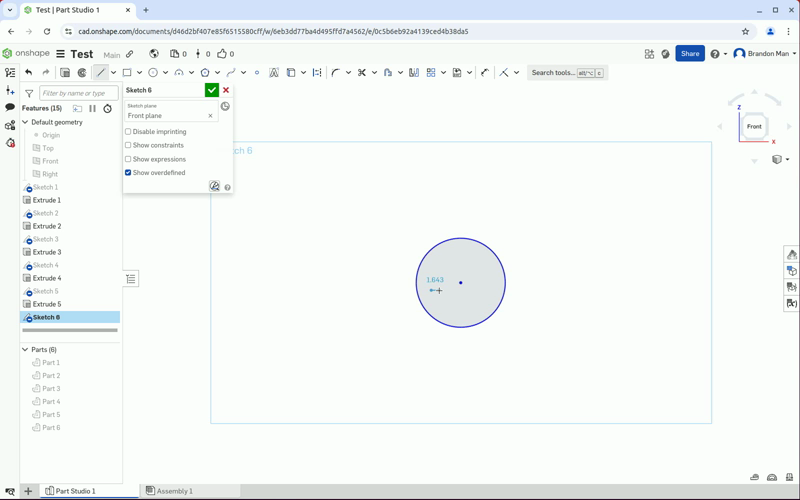
click(439, 290)
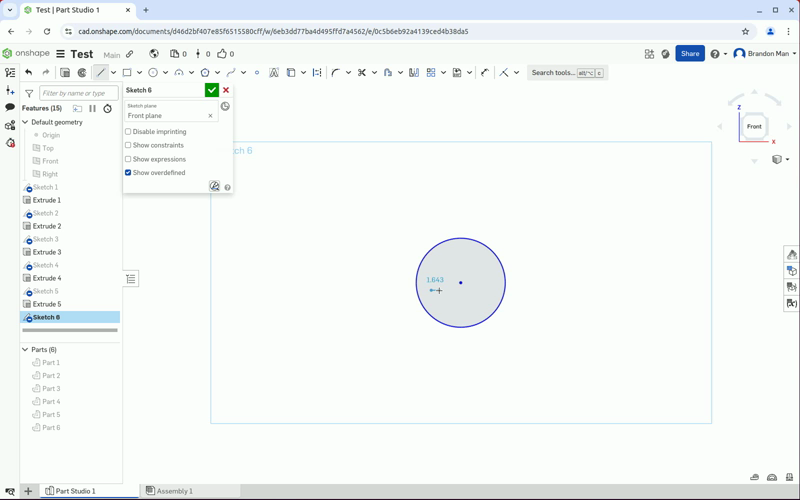
key_up(shift)
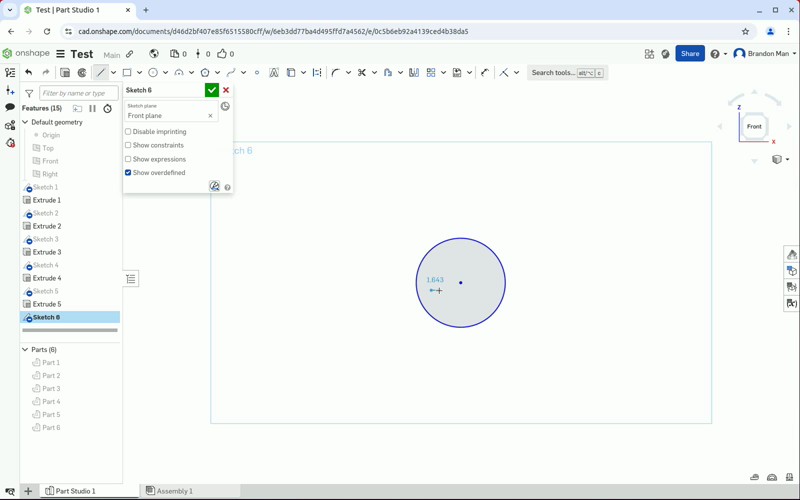
key(esc)
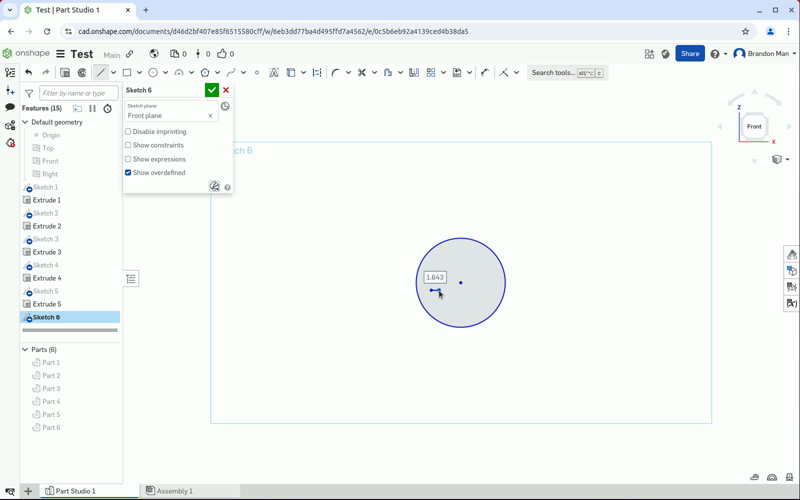
key(a)
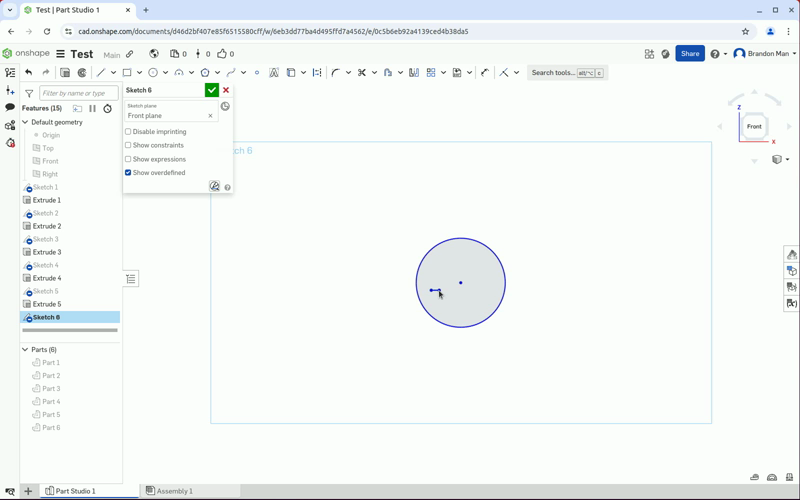
mouse_move(439, 290)
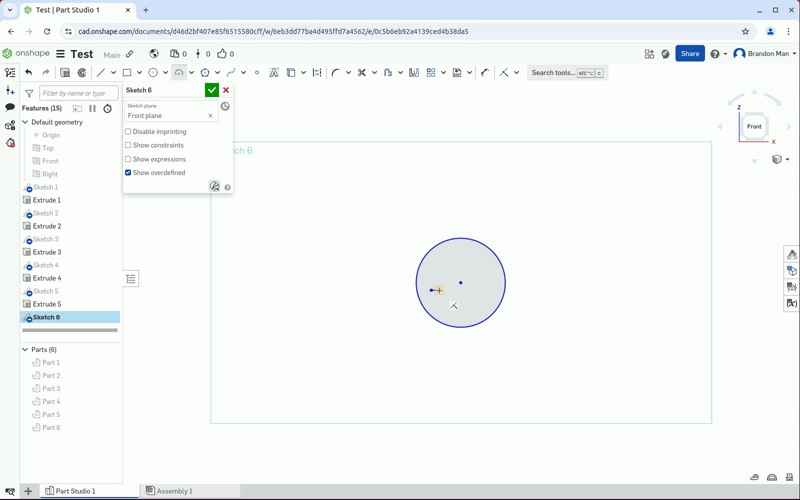
click(439, 290)
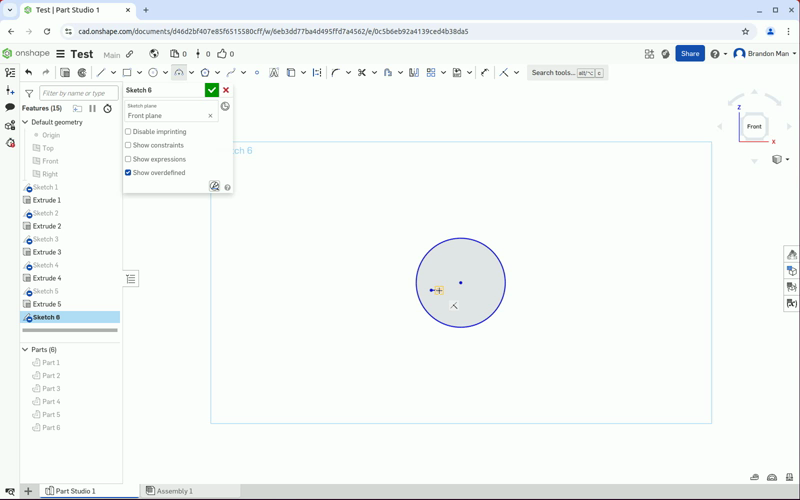
key_down(shift)
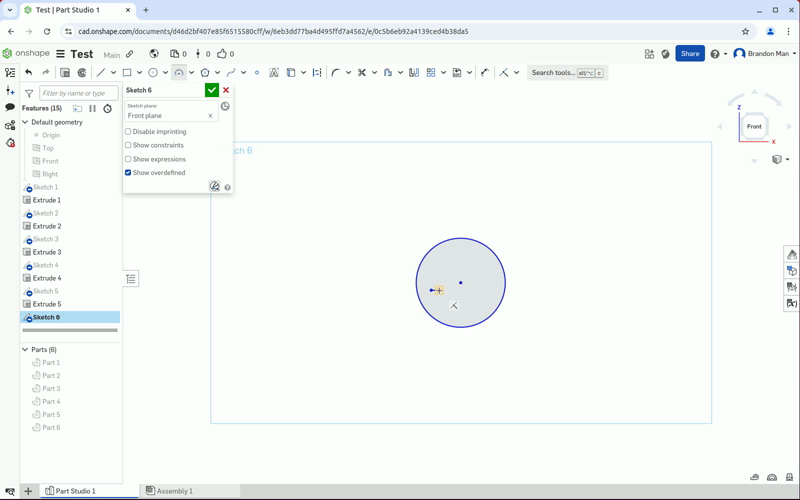
mouse_move(481, 290)
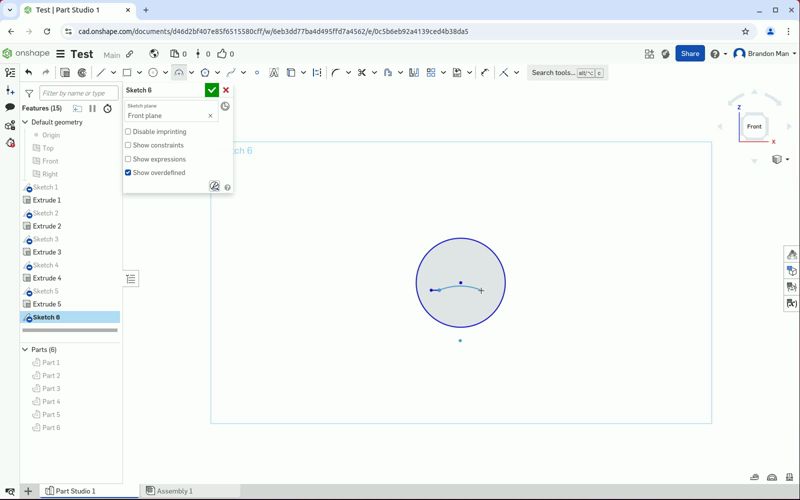
click(481, 290)
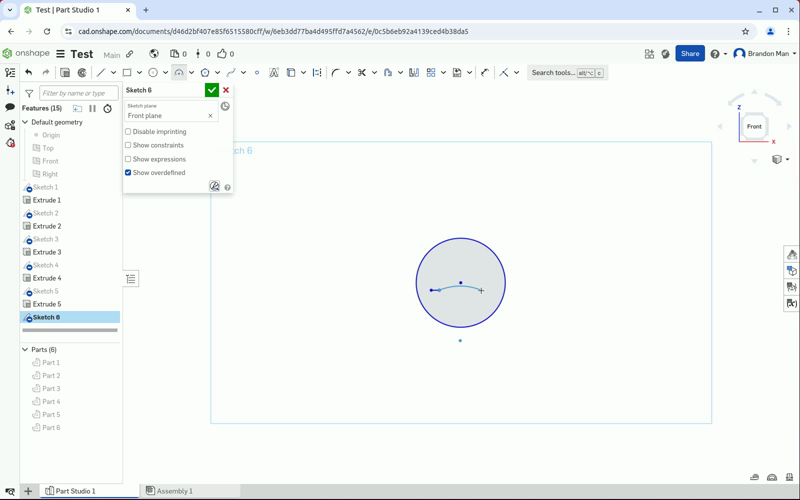
mouse_move(460, 305)
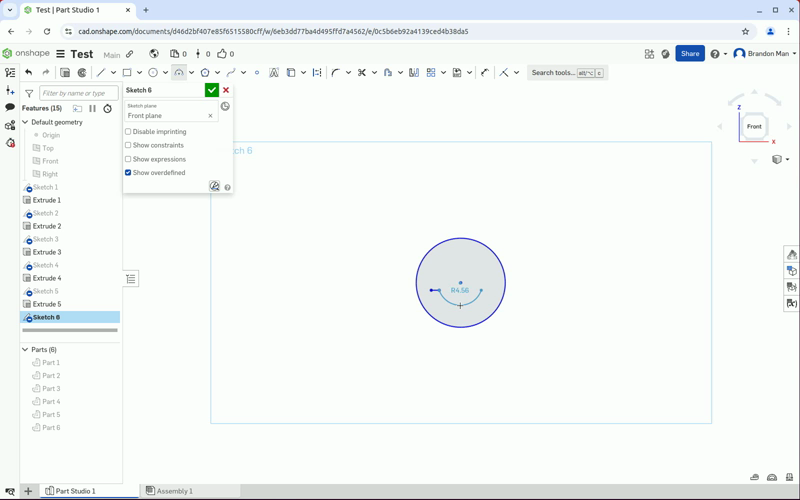
click(460, 305)
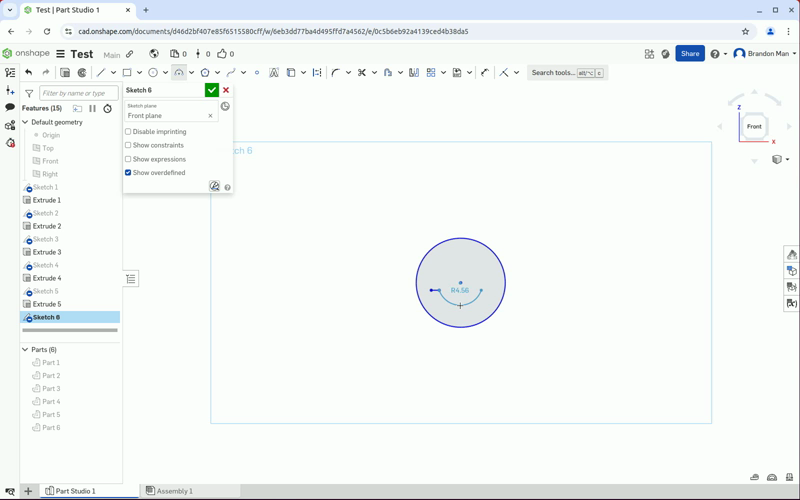
key_up(shift)
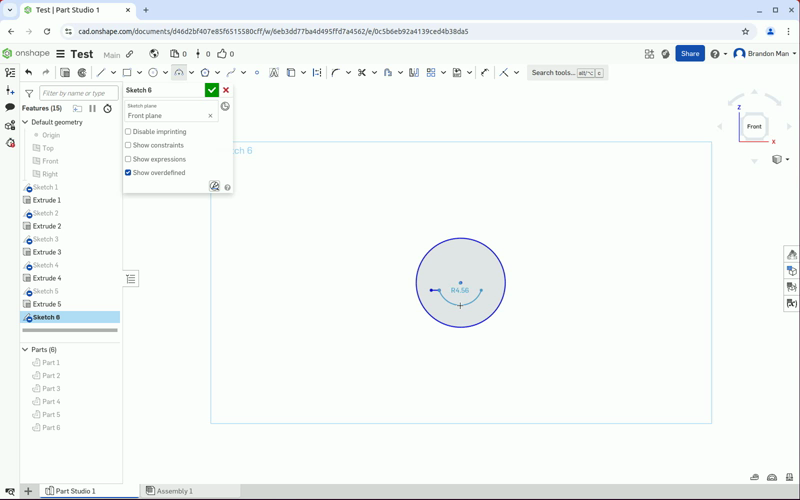
key(esc)
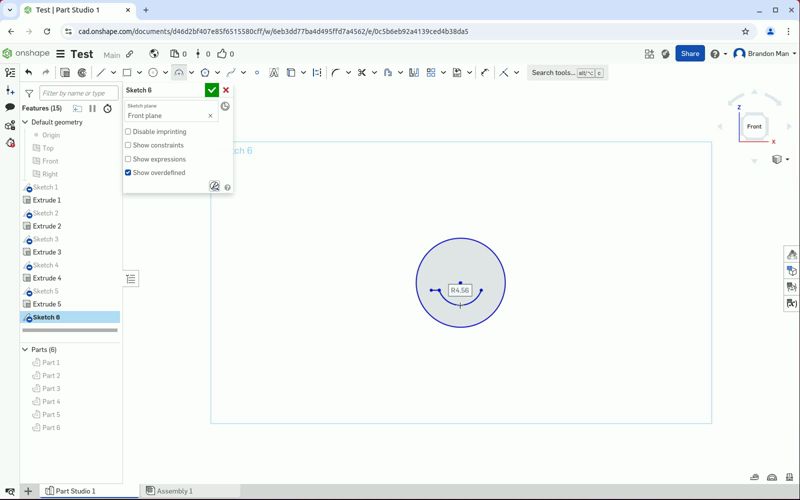
key(l)
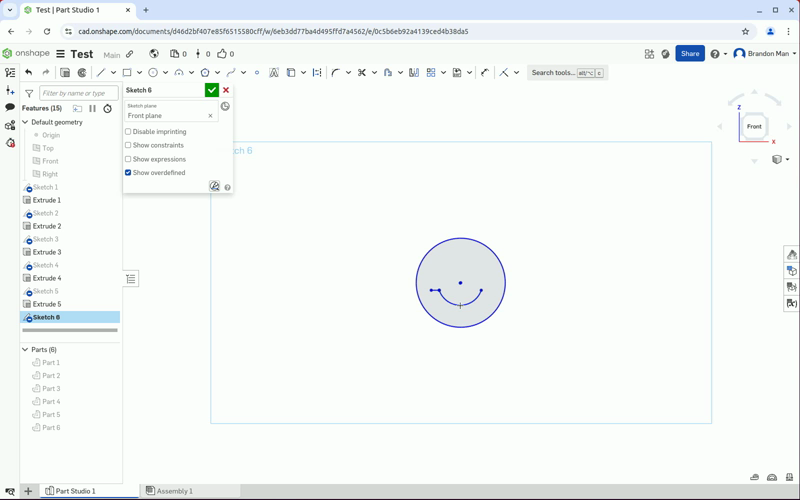
mouse_move(481, 290)
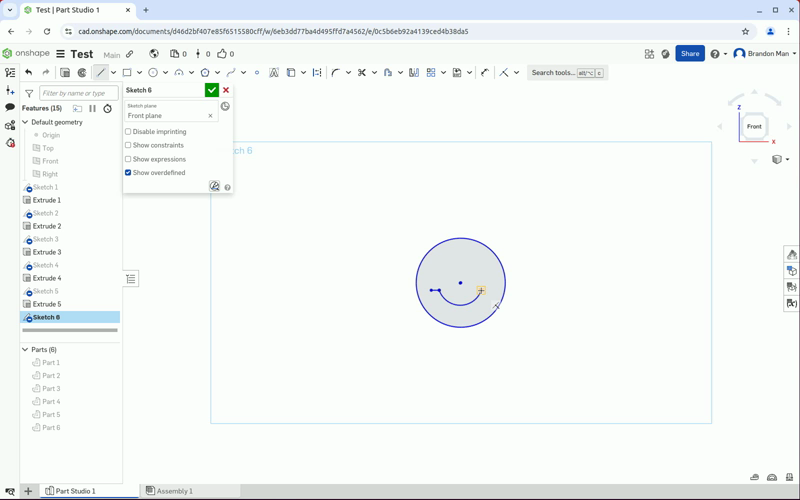
click(481, 290)
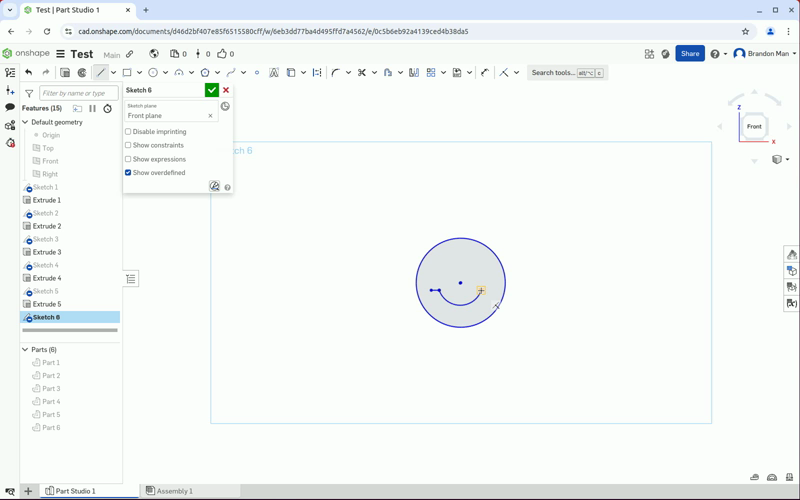
key_down(shift)
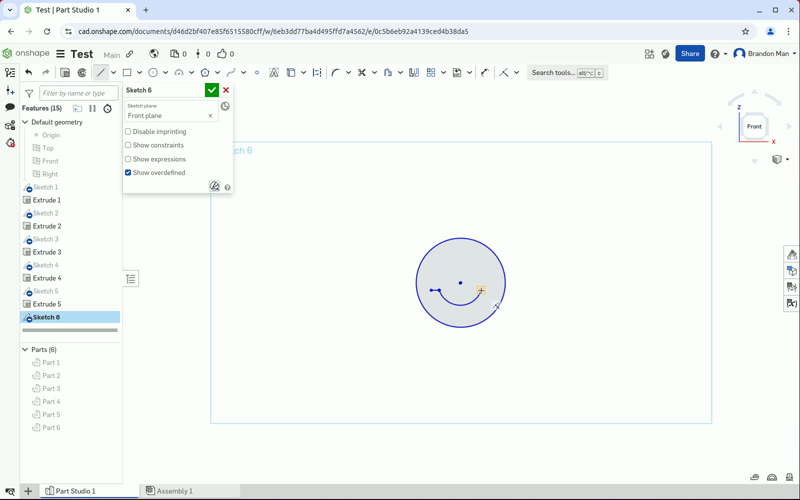
mouse_move(511, 290)
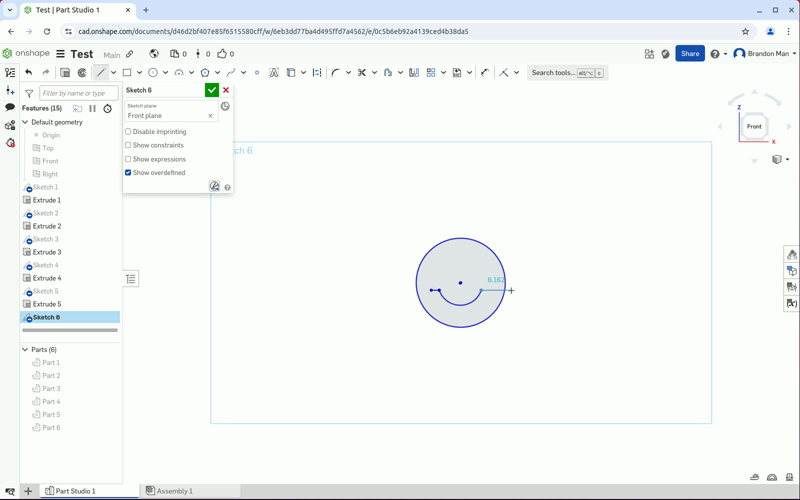
mouse_move(489, 290)
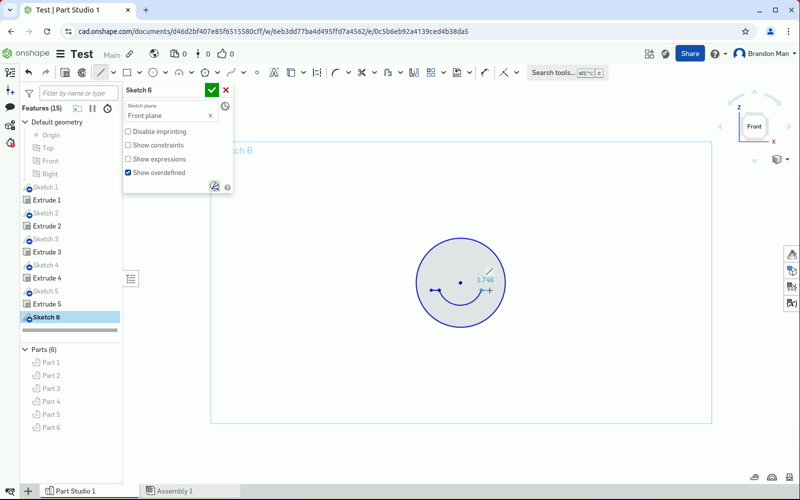
click(489, 290)
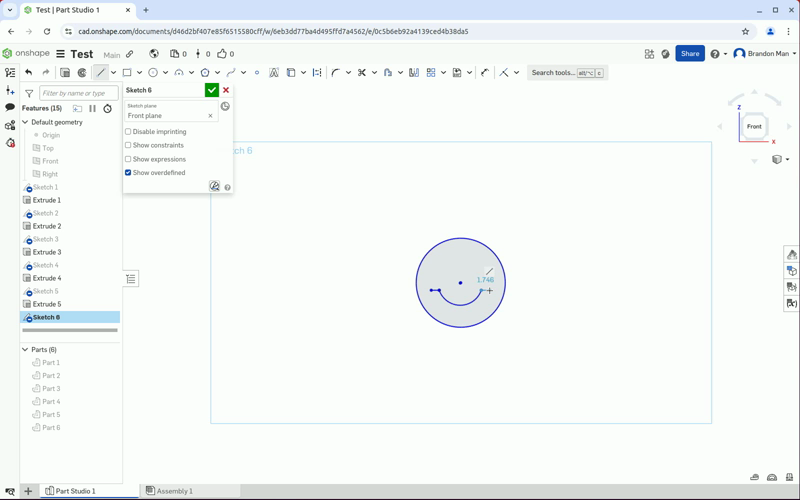
key_up(shift)
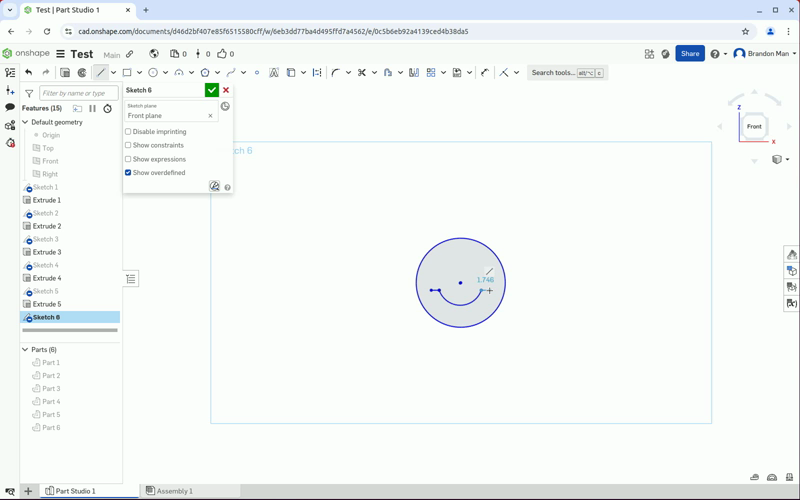
key_down(shift)
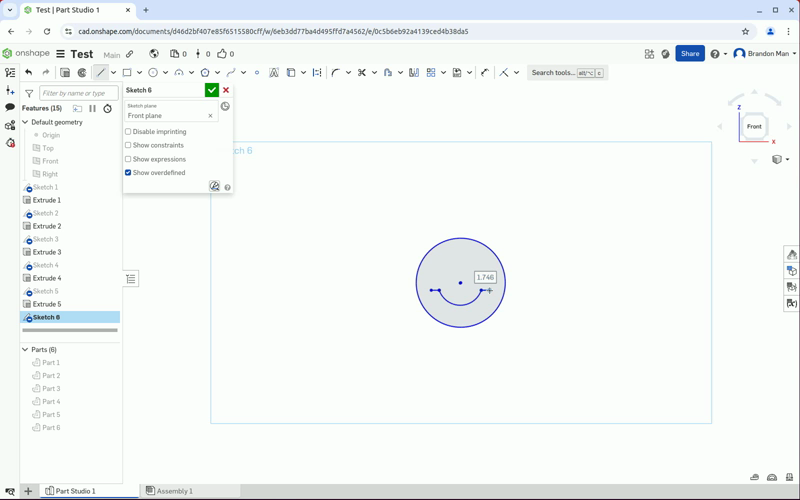
mouse_move(519, 290)
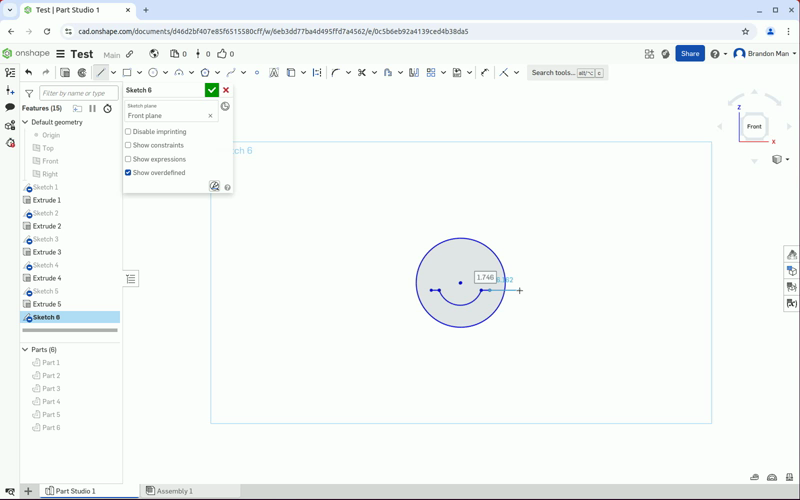
mouse_move(489, 275)
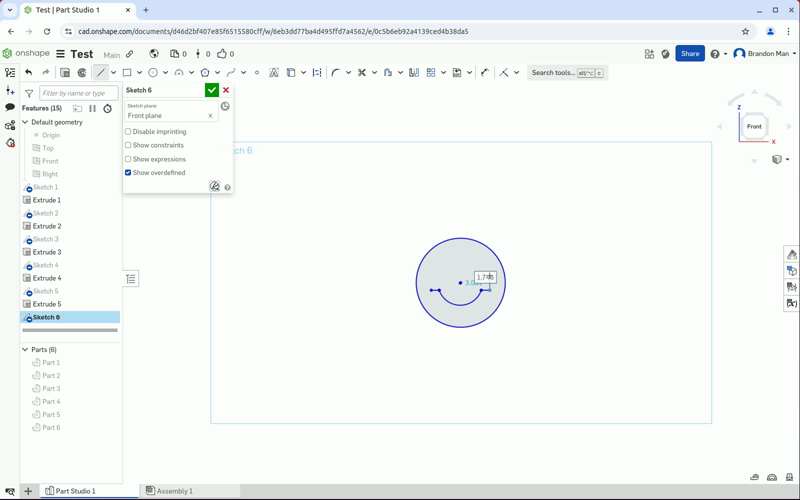
click(489, 275)
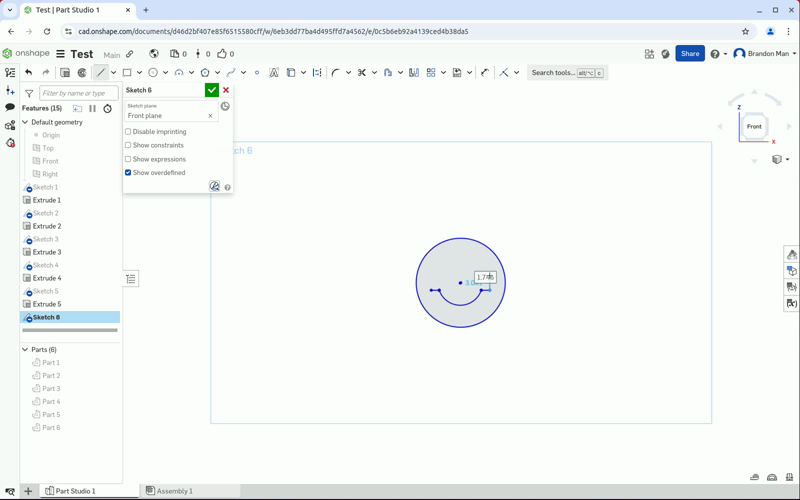
key_up(shift)
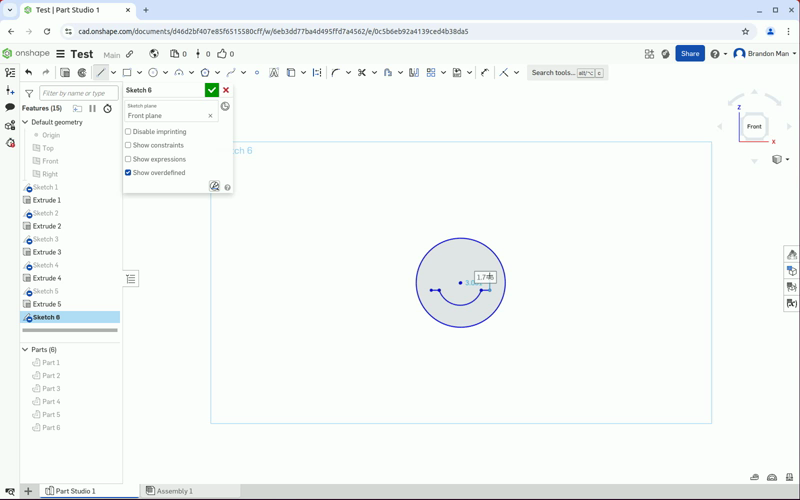
key_down(shift)
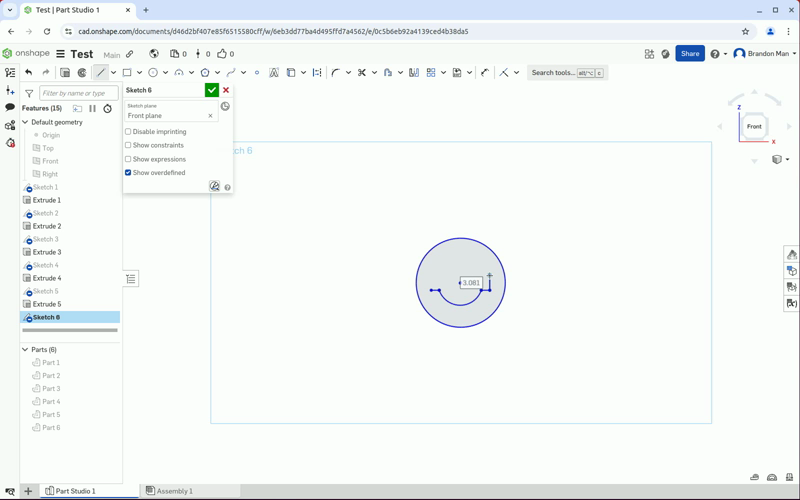
mouse_move(519, 275)
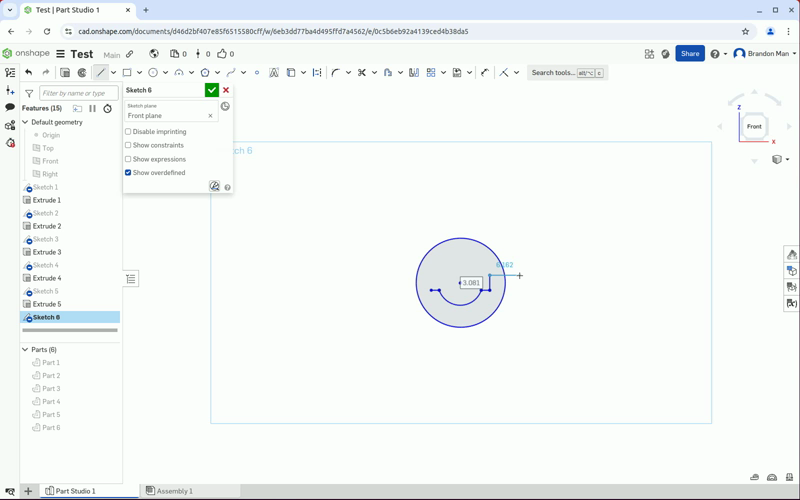
mouse_move(481, 275)
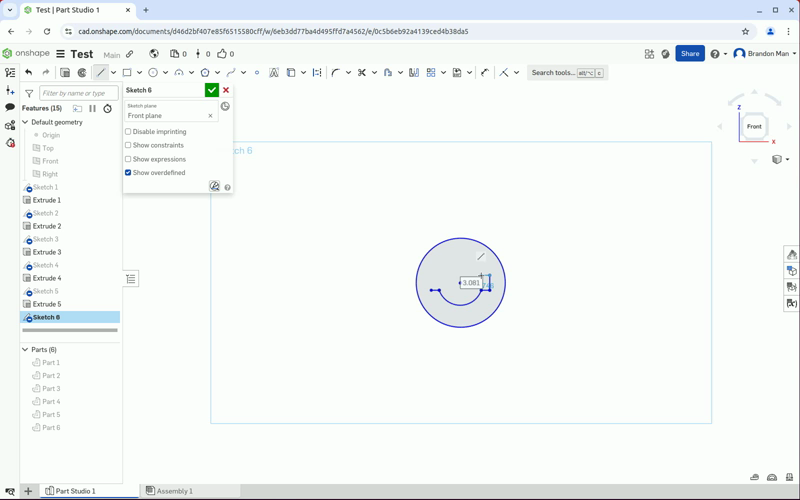
click(481, 275)
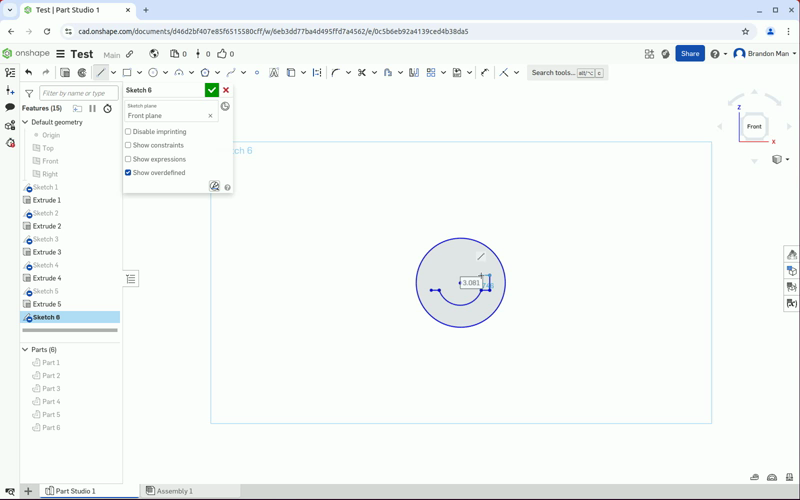
key_up(shift)
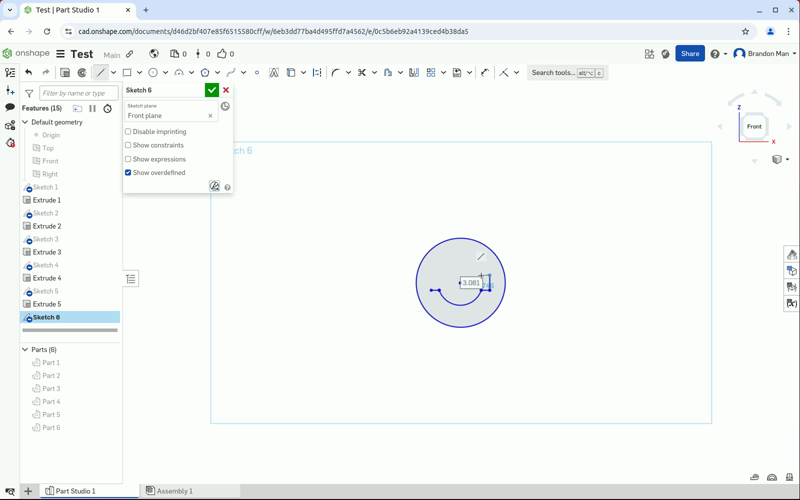
key(esc)
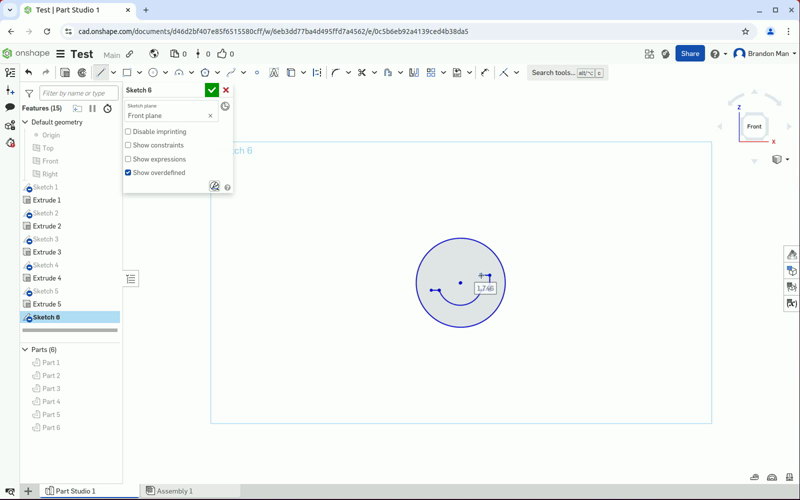
key(a)
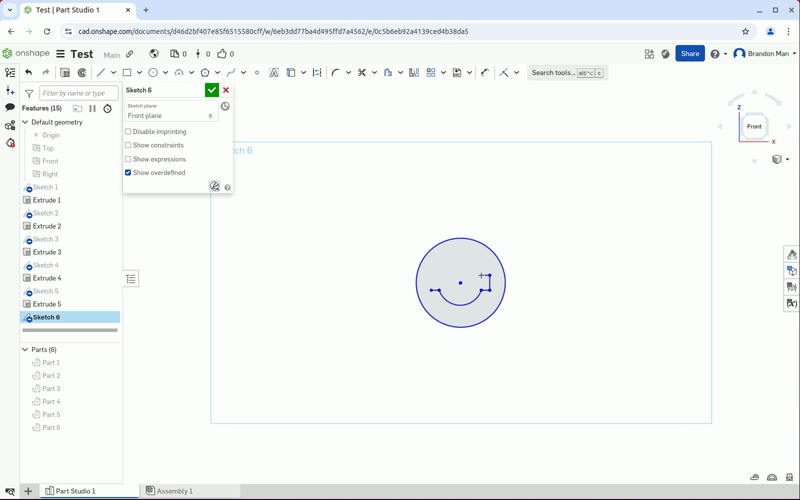
mouse_move(481, 275)
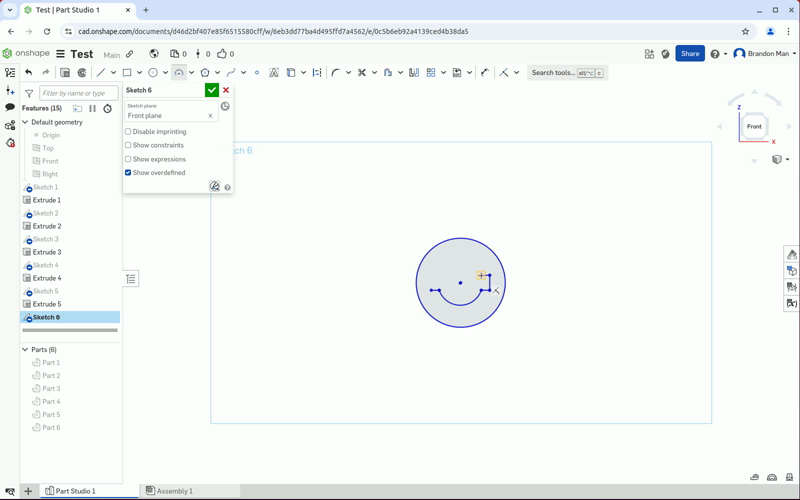
click(481, 275)
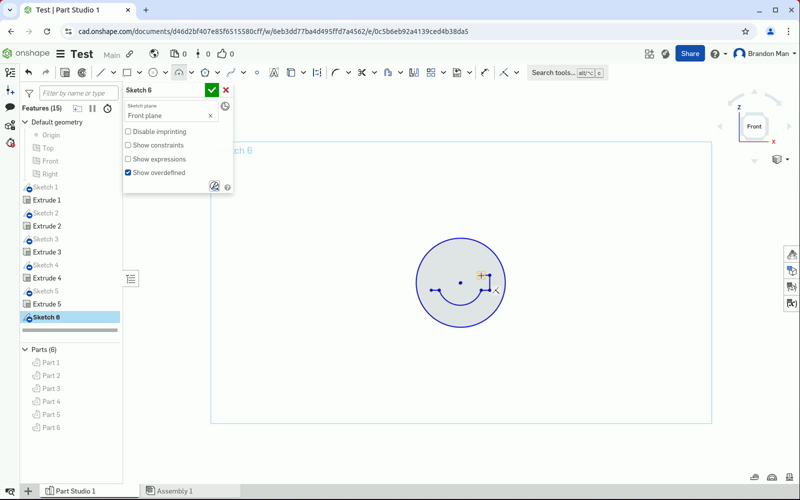
key_down(shift)
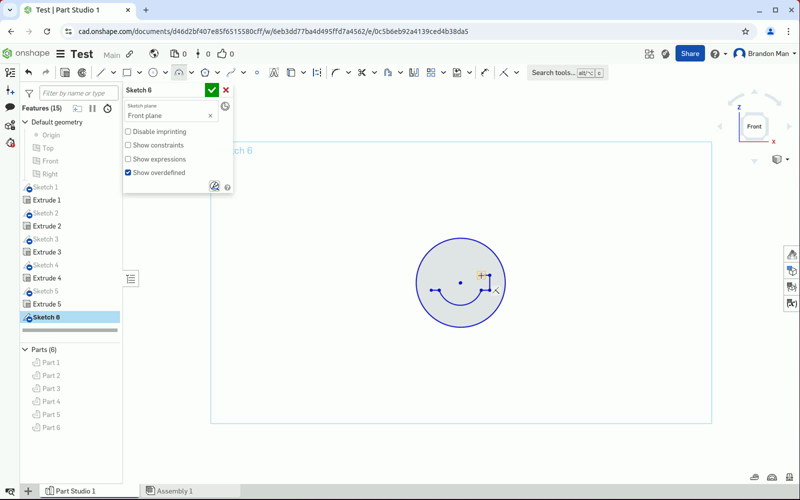
mouse_move(439, 275)
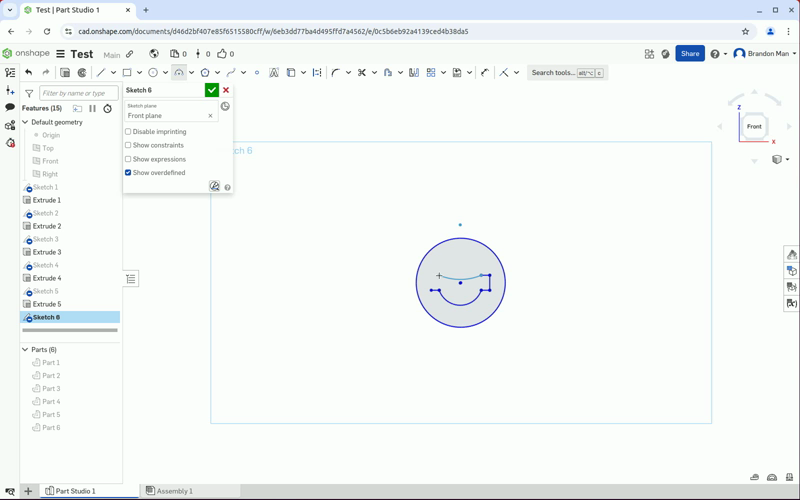
click(439, 275)
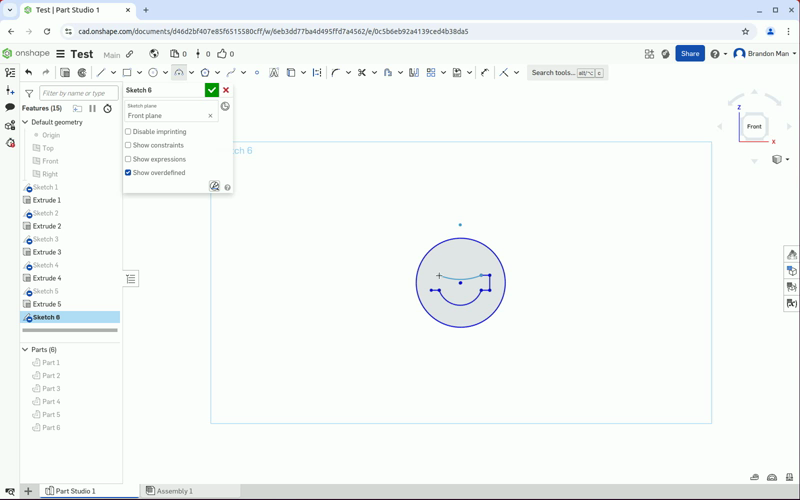
mouse_move(460, 260)
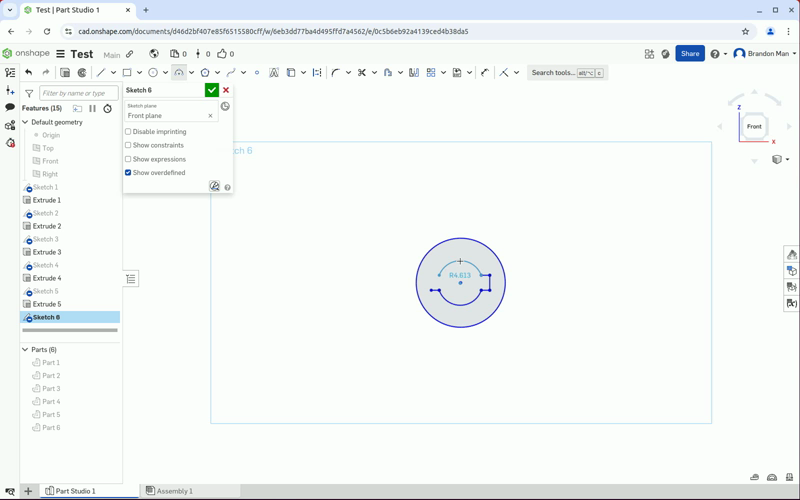
click(460, 260)
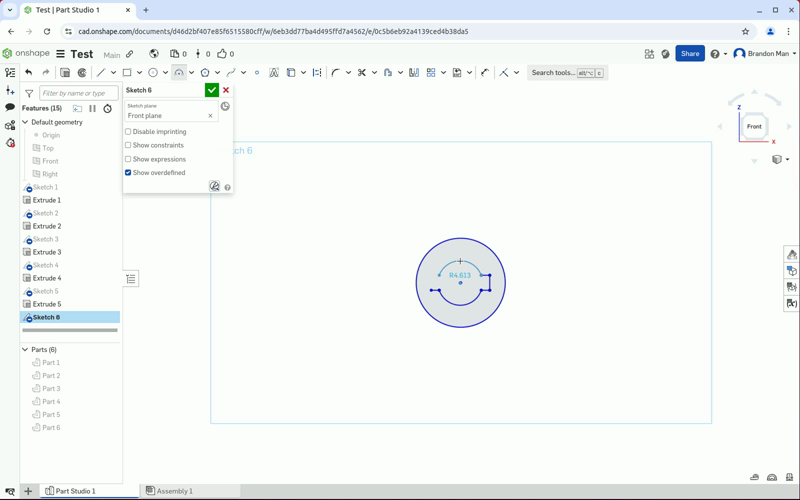
key_up(shift)
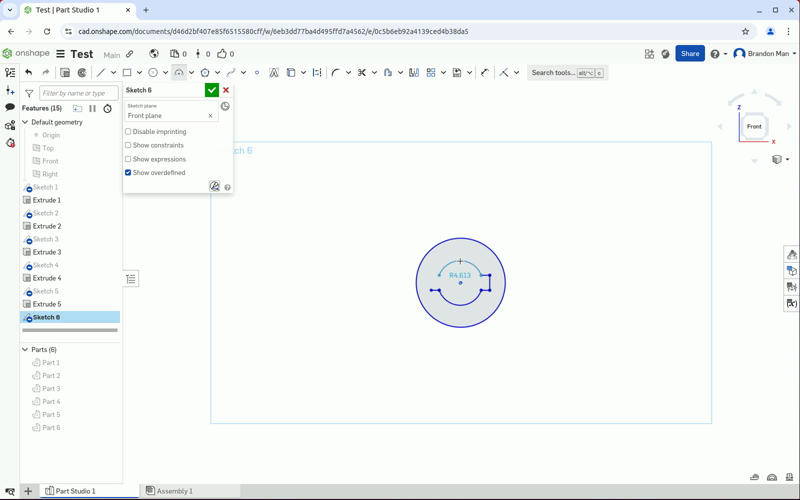
key(esc)
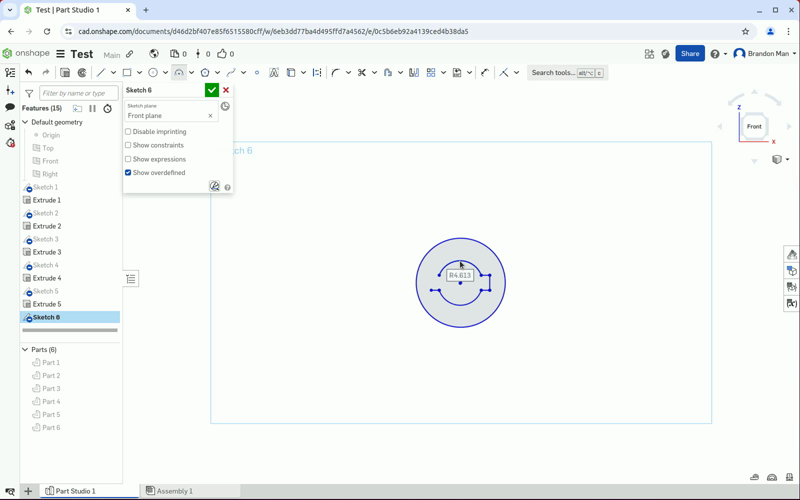
key(l)
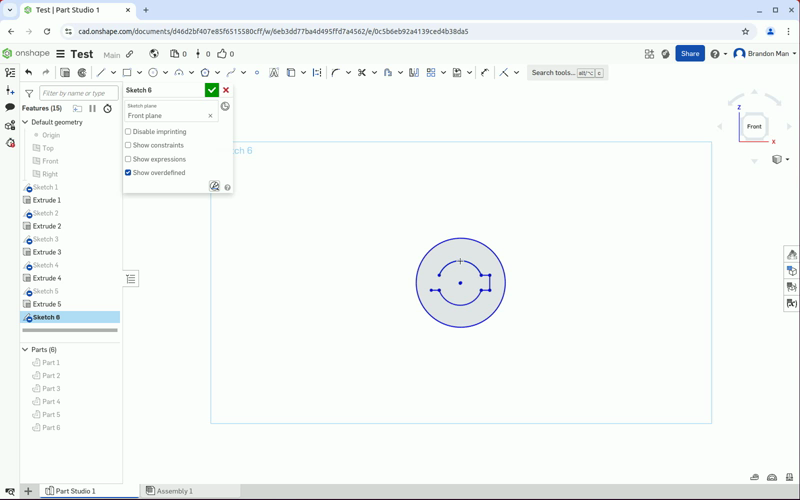
mouse_move(439, 275)
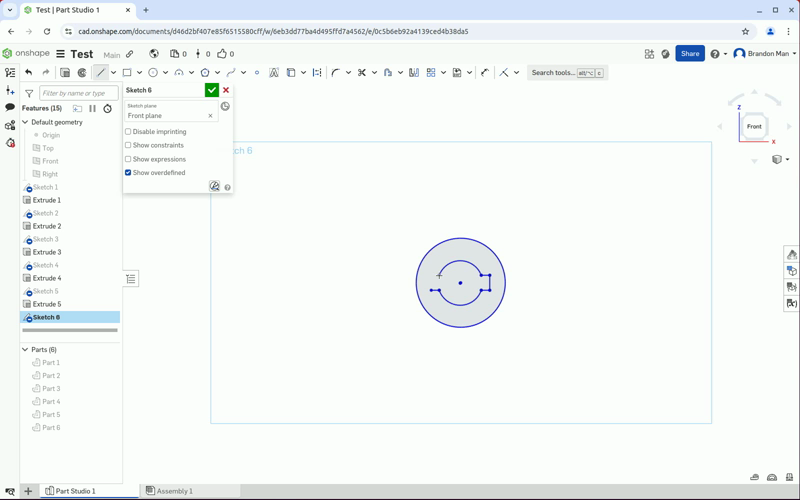
click(439, 275)
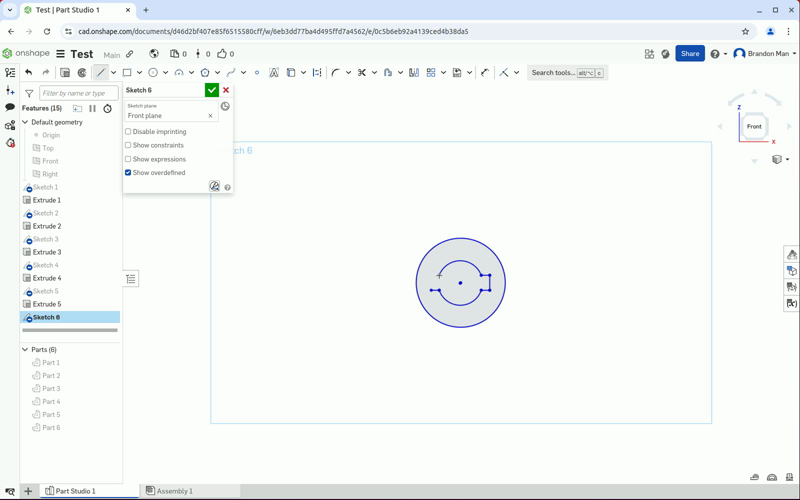
key_down(shift)
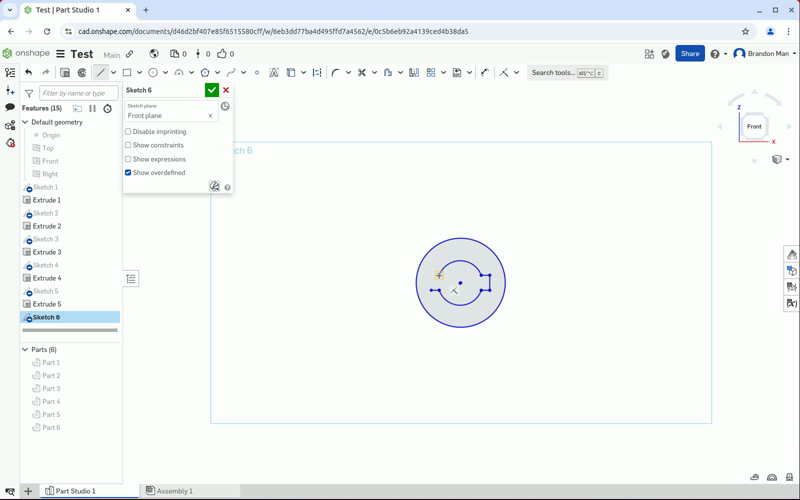
mouse_move(469, 275)
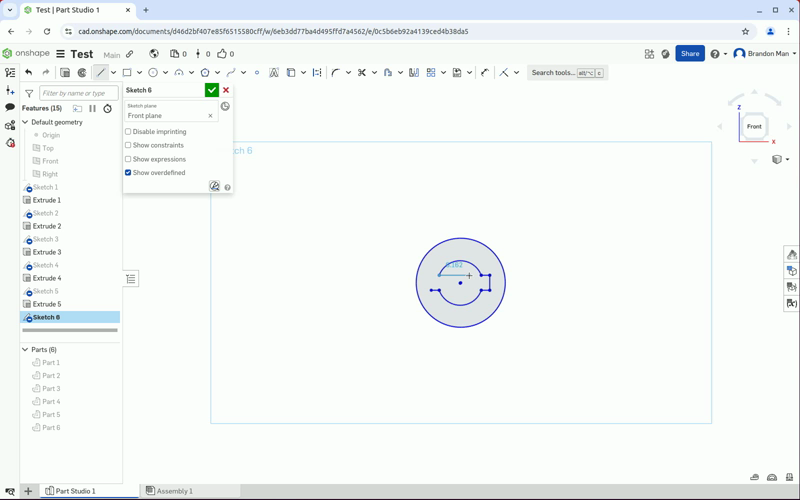
mouse_move(431, 275)
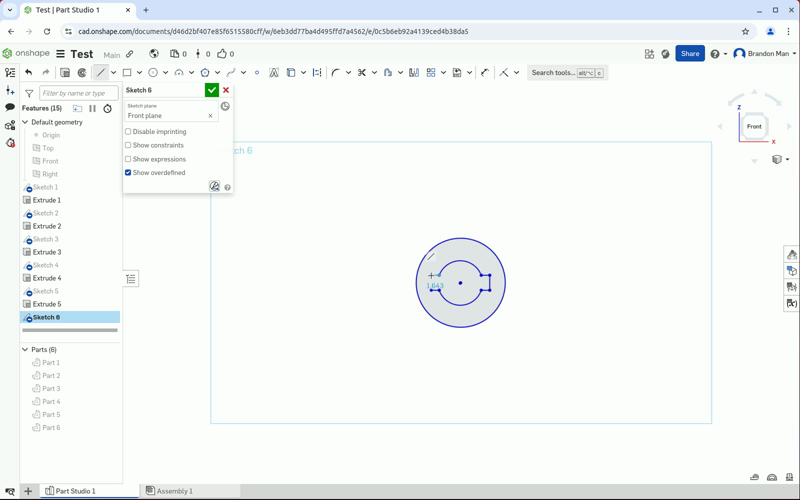
click(431, 275)
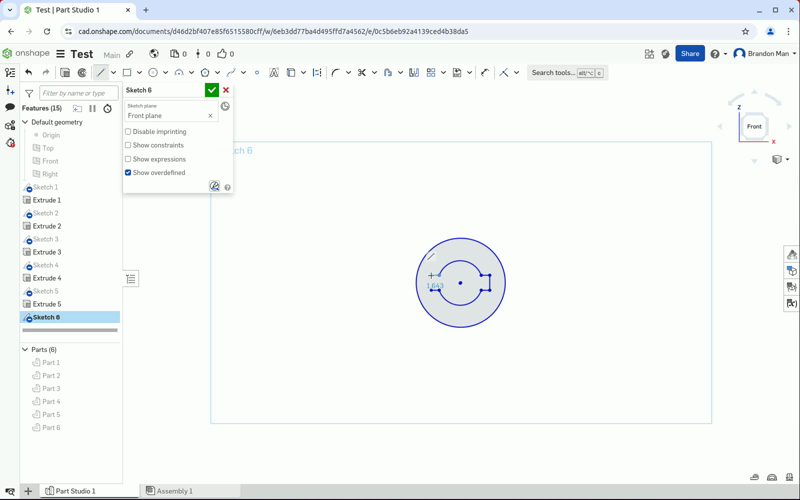
key_up(shift)
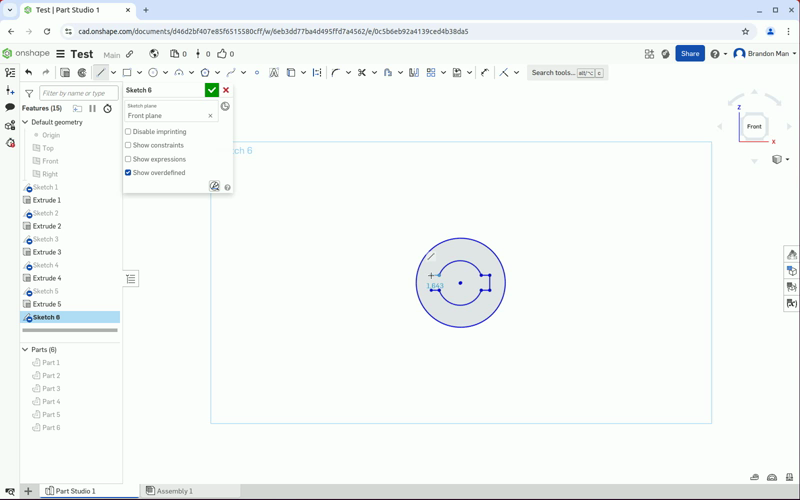
mouse_move(461, 275)
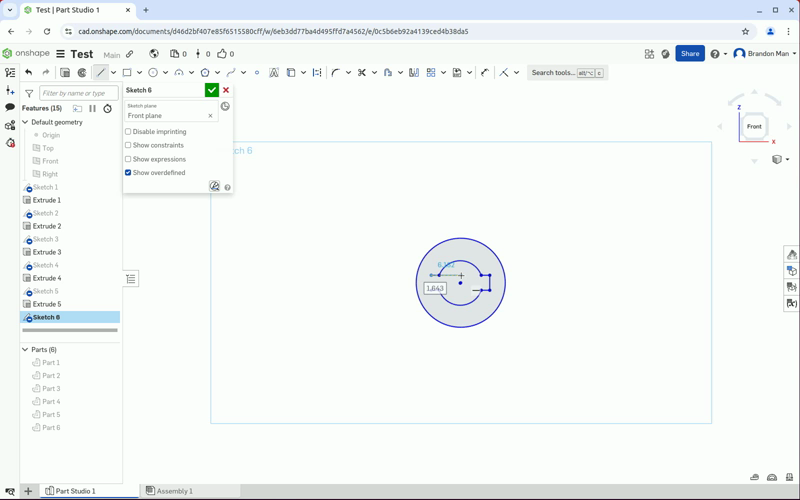
key_down(shift)
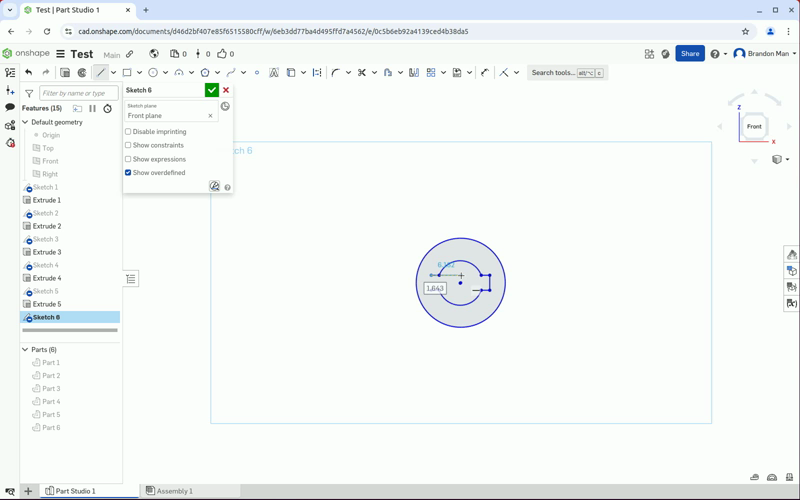
mouse_move(431, 290)
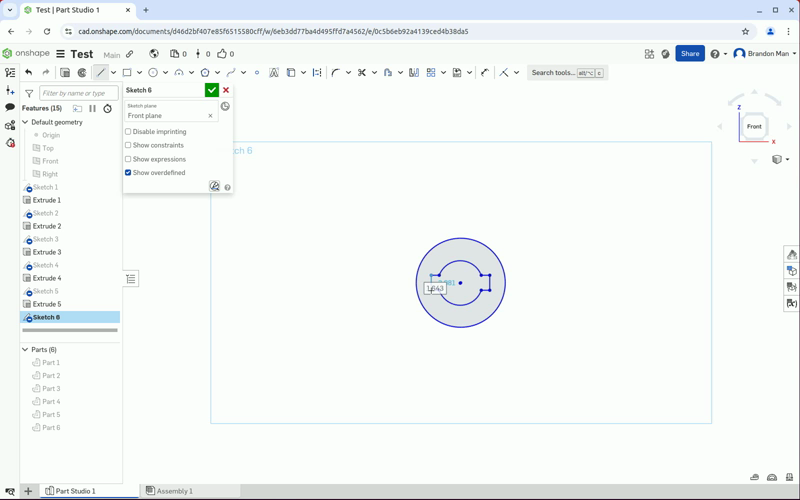
key_up(shift)
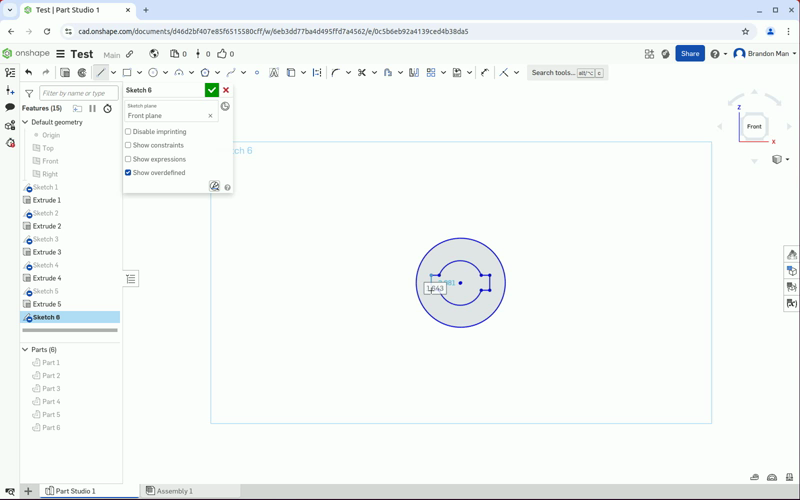
click(431, 290)
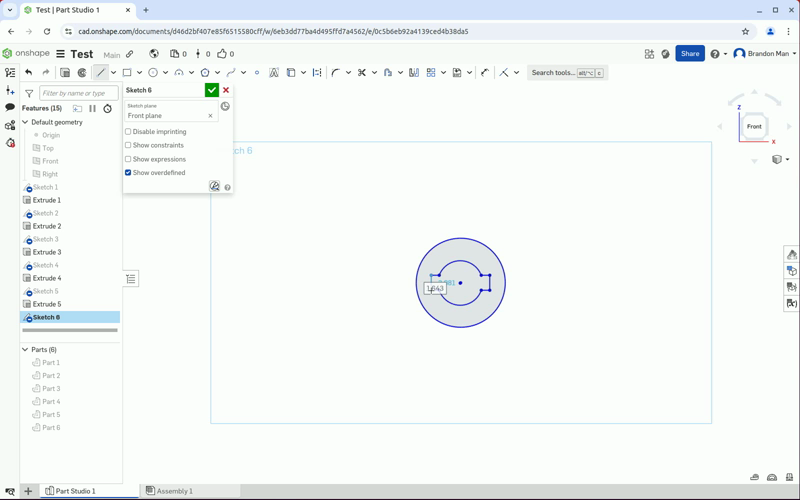
key(esc)
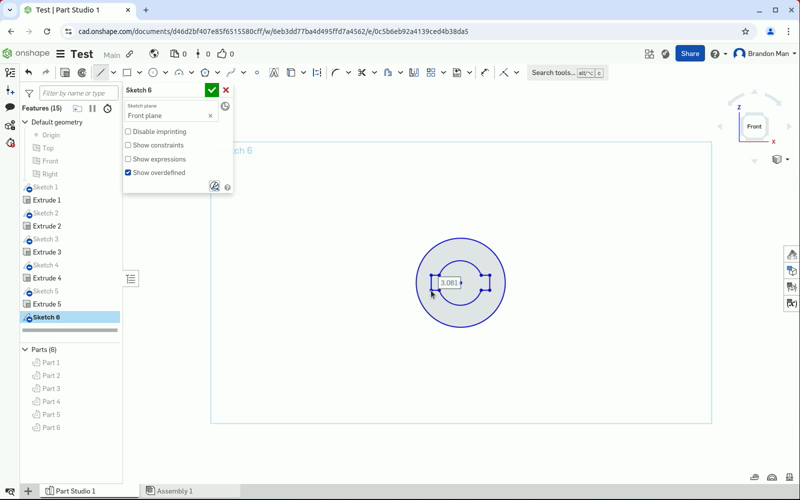
mouse_move(430, 298)
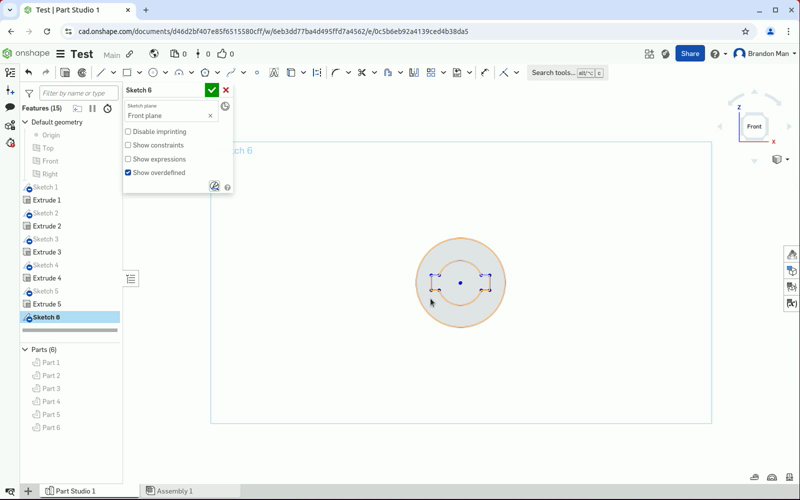
click(430, 298)
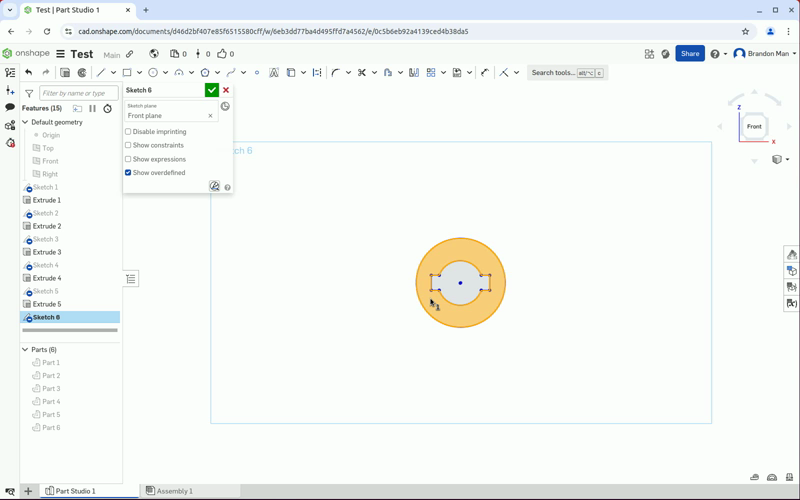
mouse_move(73, 352)
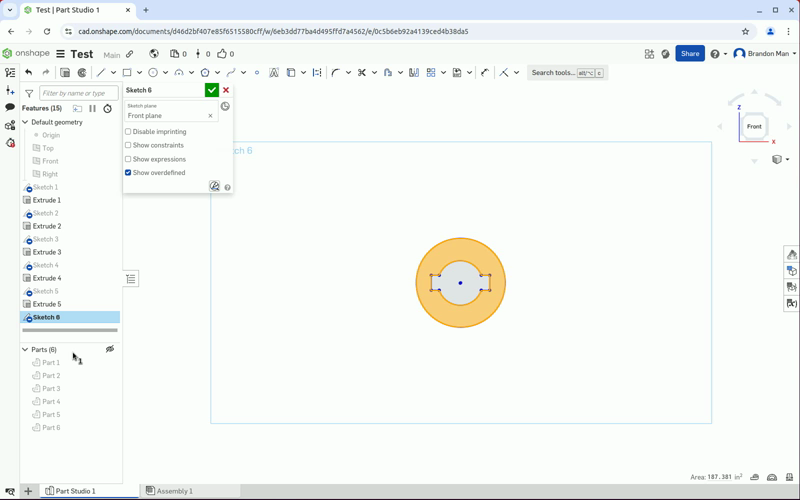
key(shift+y)
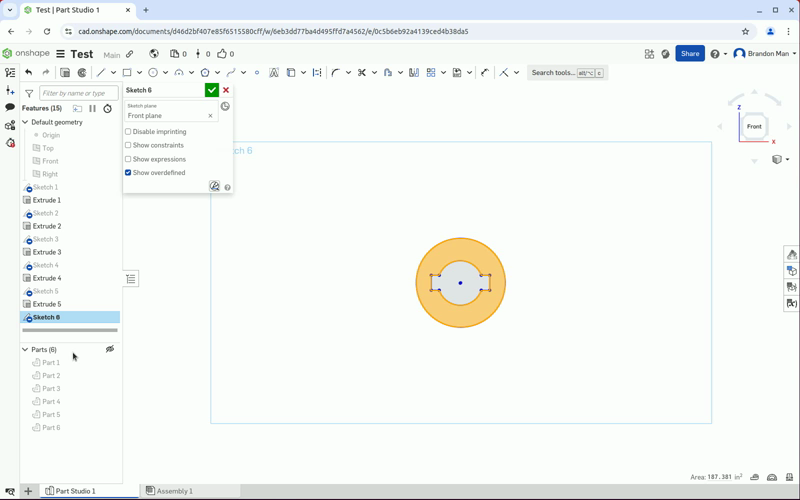
key(shift+e)
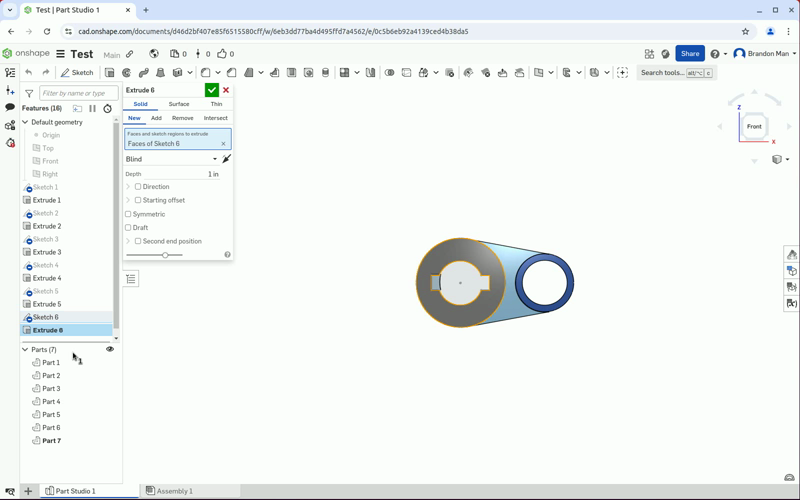
mouse_move(143, 106)
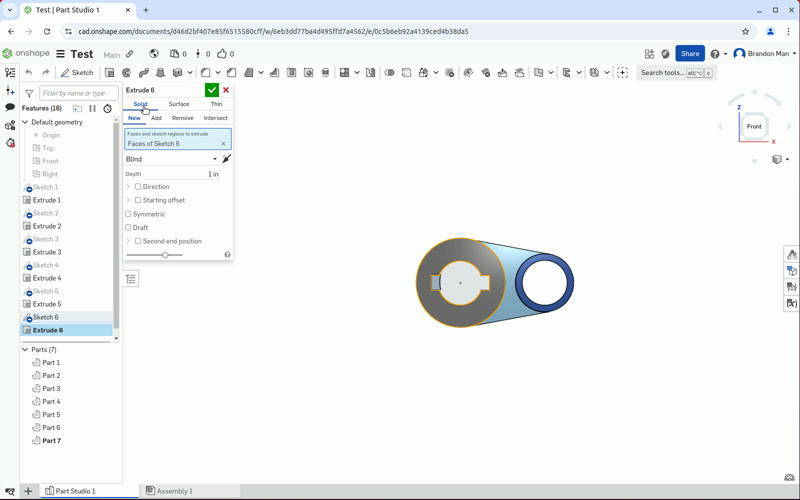
click(143, 106)
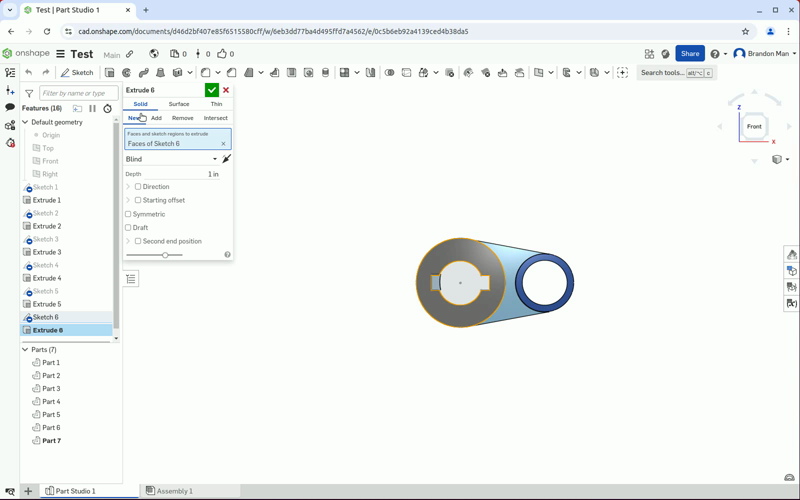
mouse_move(137, 120)
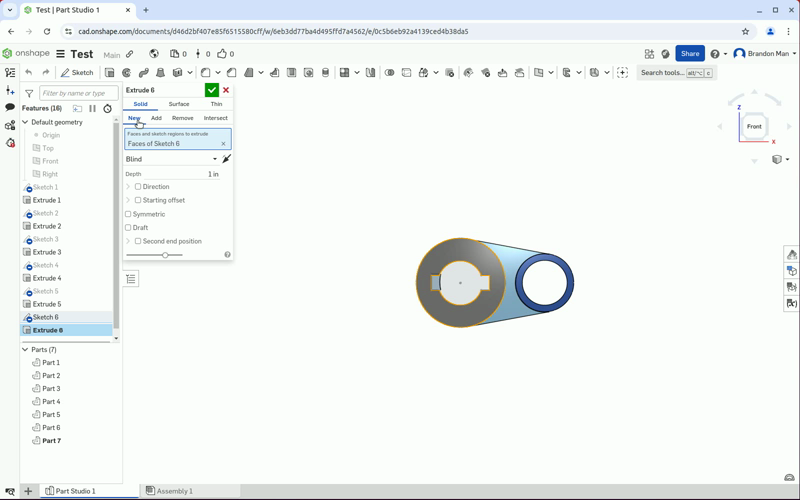
click(137, 120)
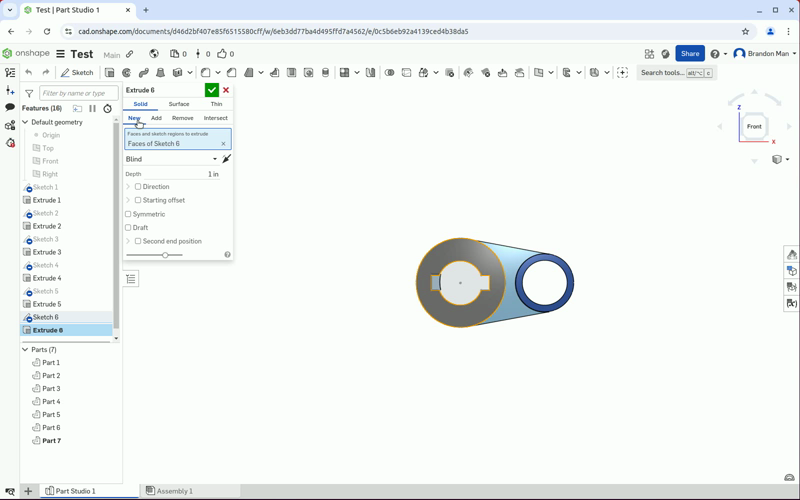
key(tab, 4)
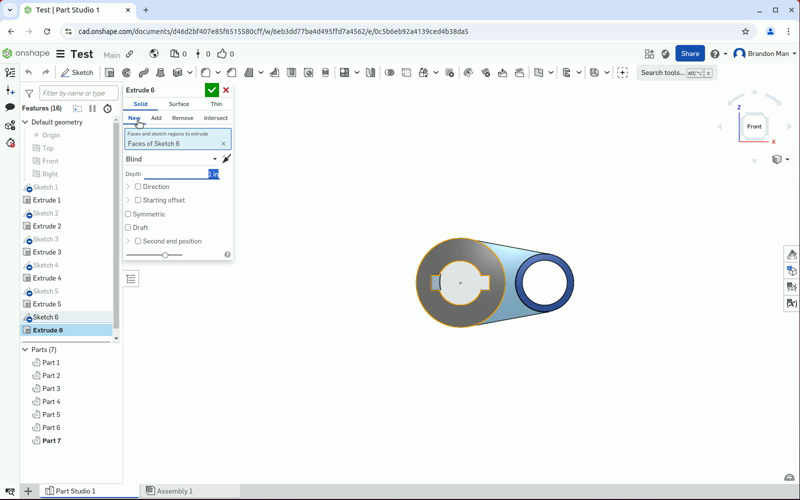
text(-13.721)
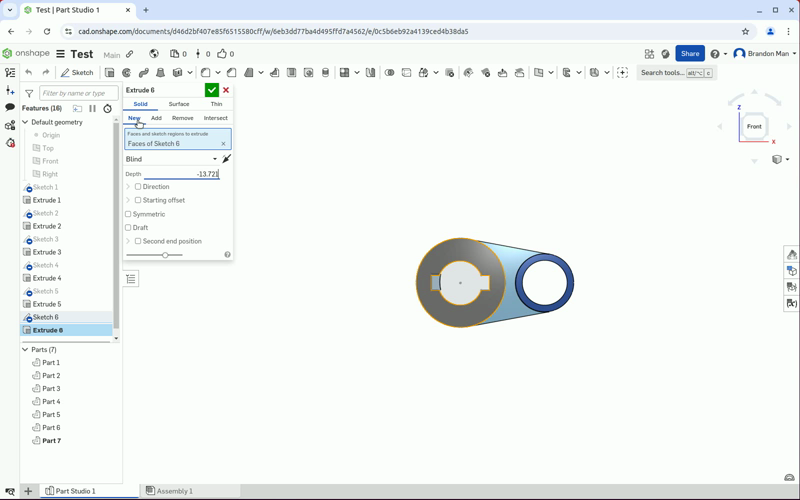
key(enter)
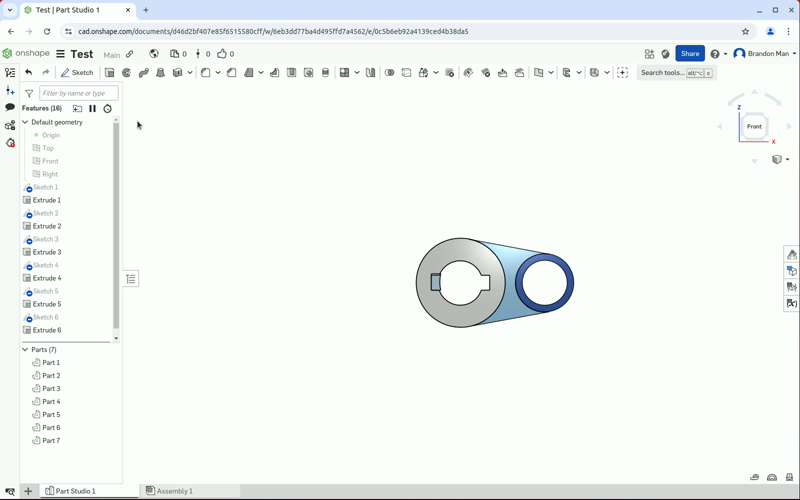
key(shift+h)
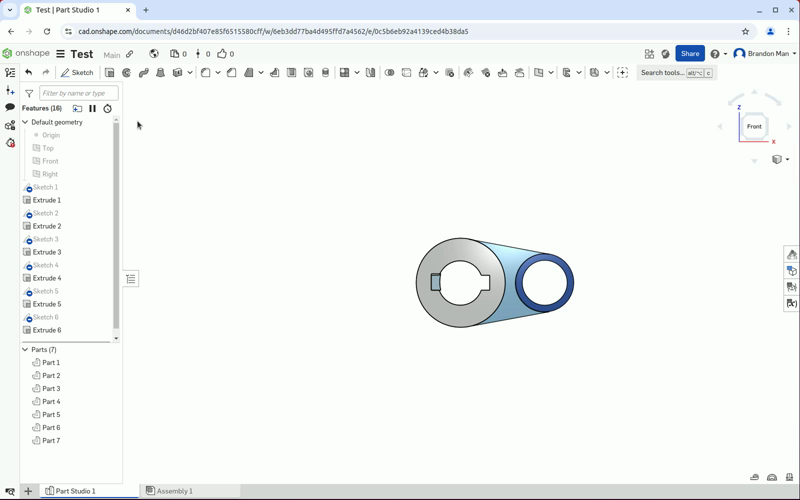
key(shift+h)
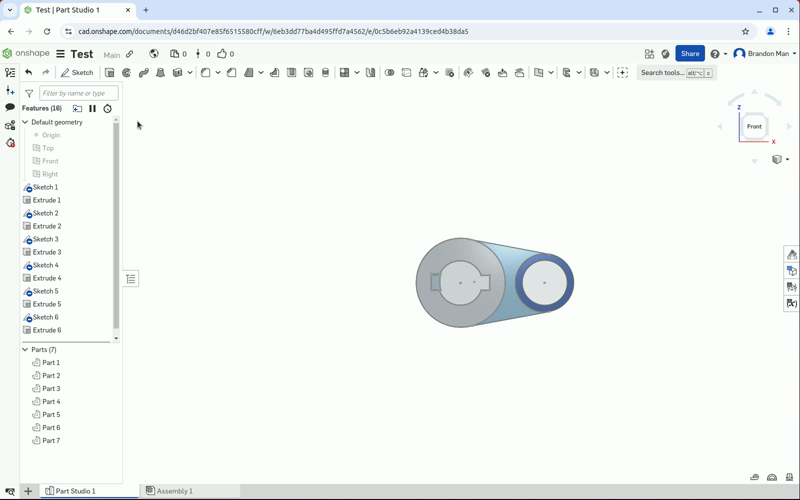
key(shift+7)
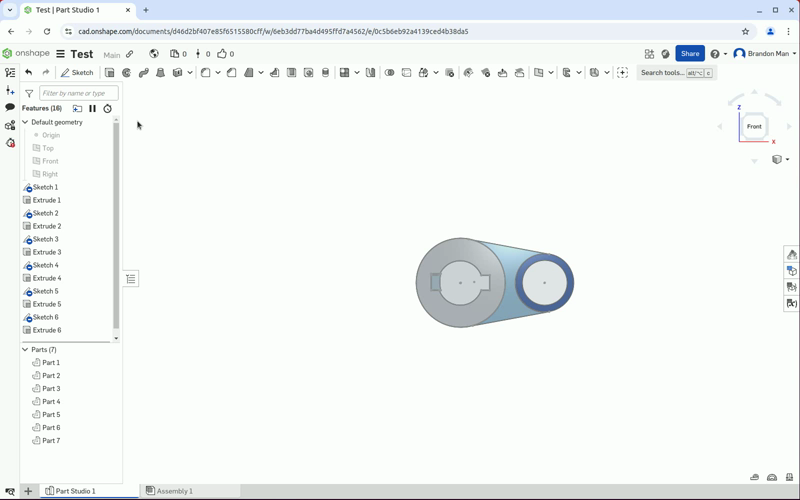
key(left, 2)
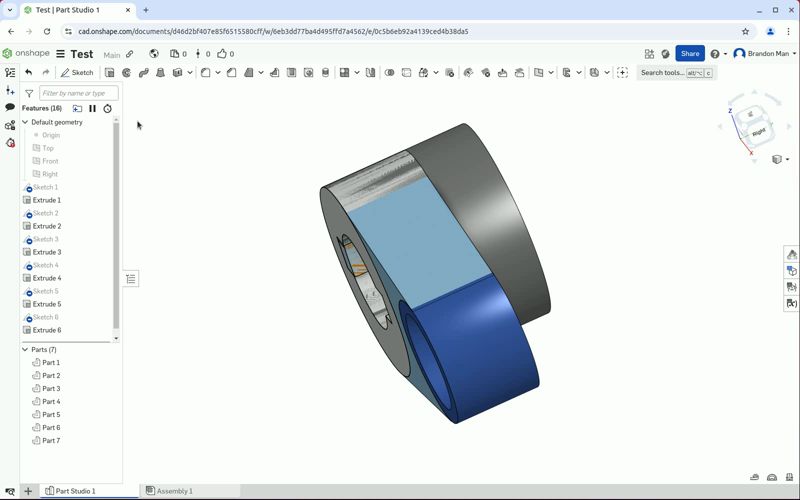
key(down, 2)
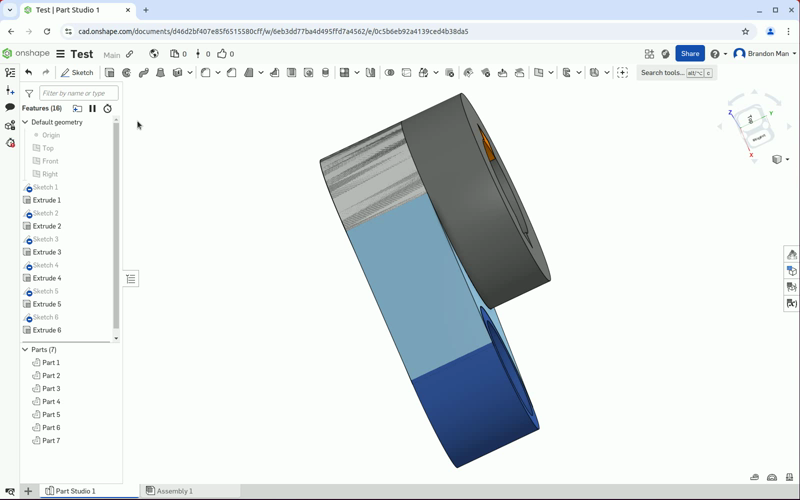
key(up, 2)
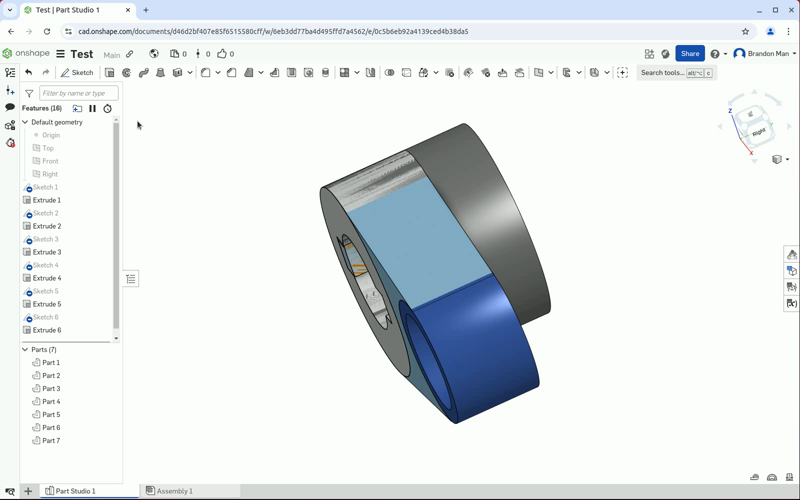
key(right, 2)
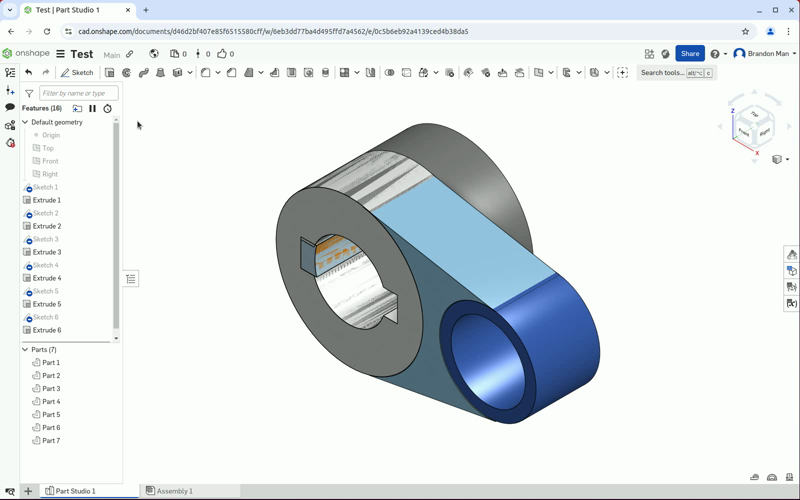
mouse_move(69, 189)
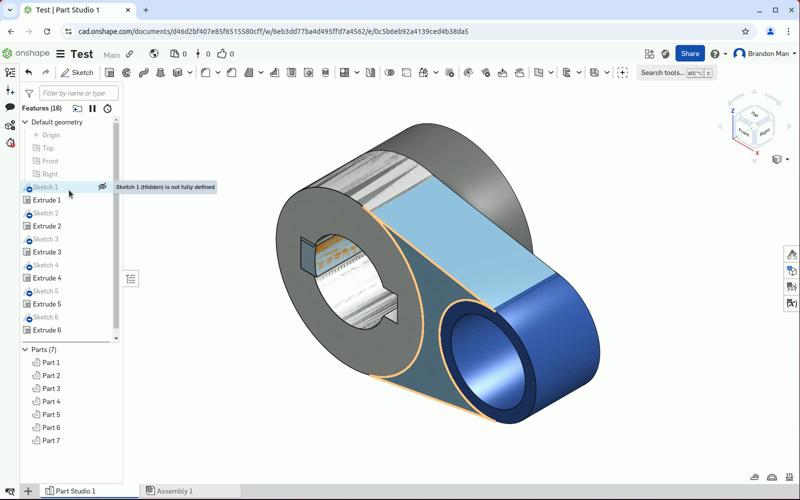
click(69, 189)